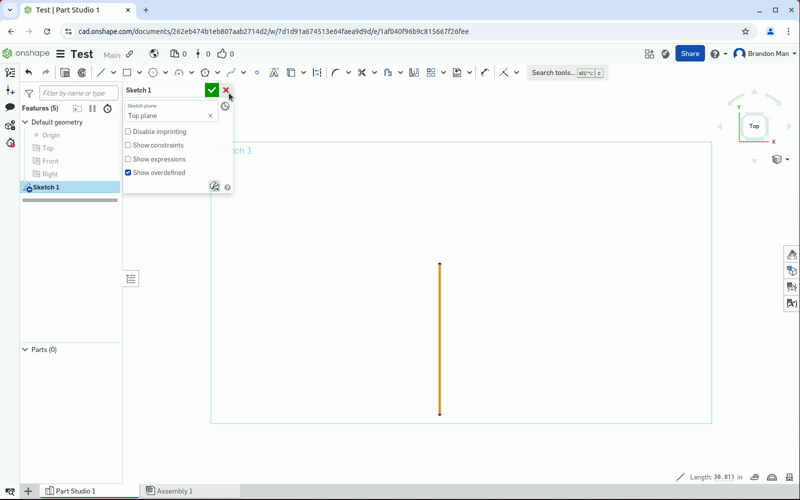
key(shift+h)
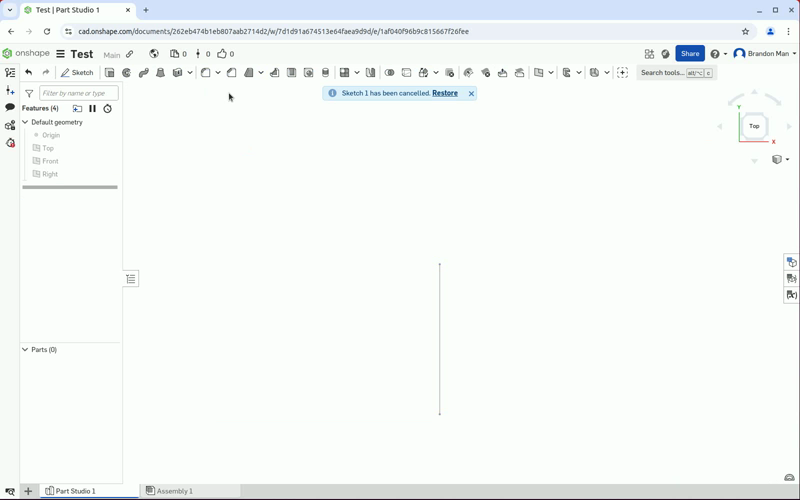
key(shift+s)
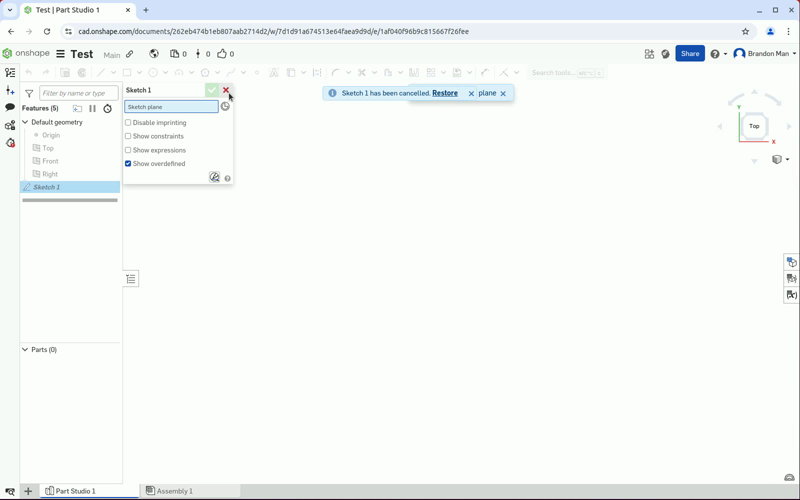
mouse_move(73, 150)
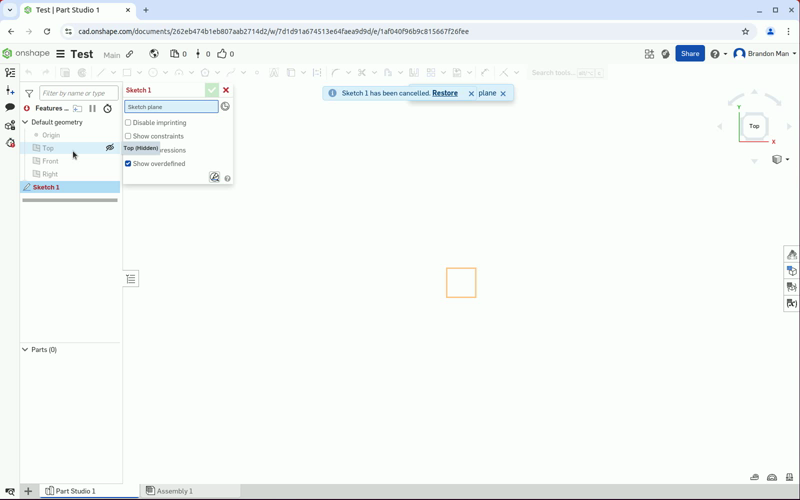
click(73, 150)
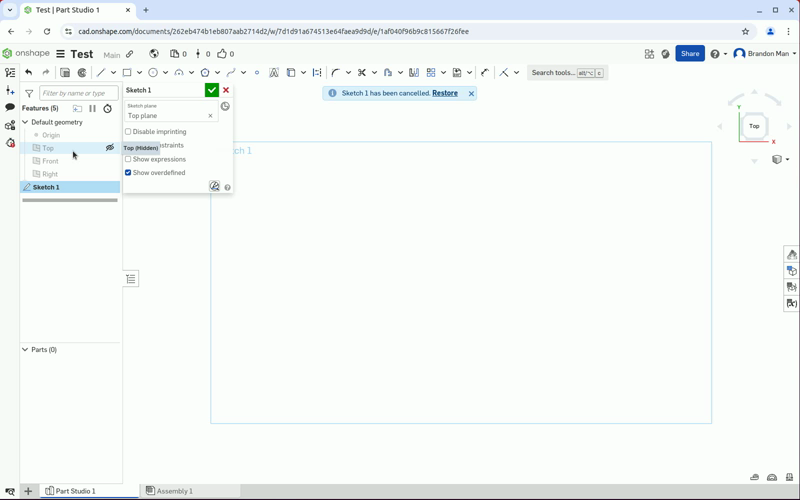
mouse_move(73, 352)
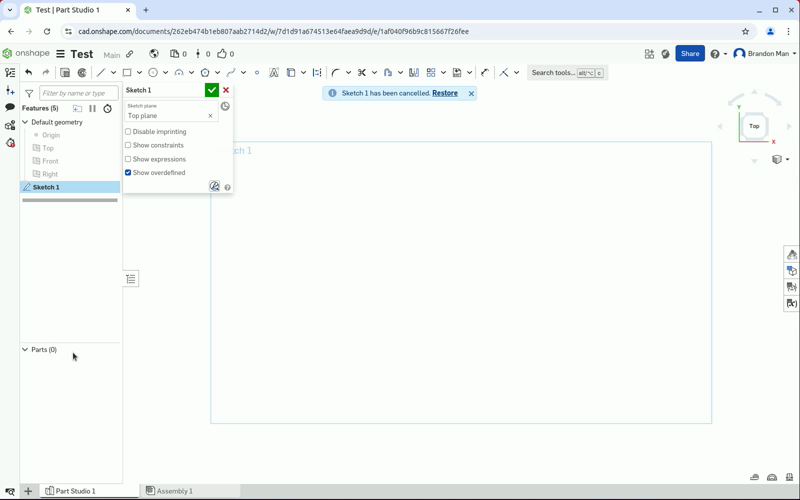
key(y)
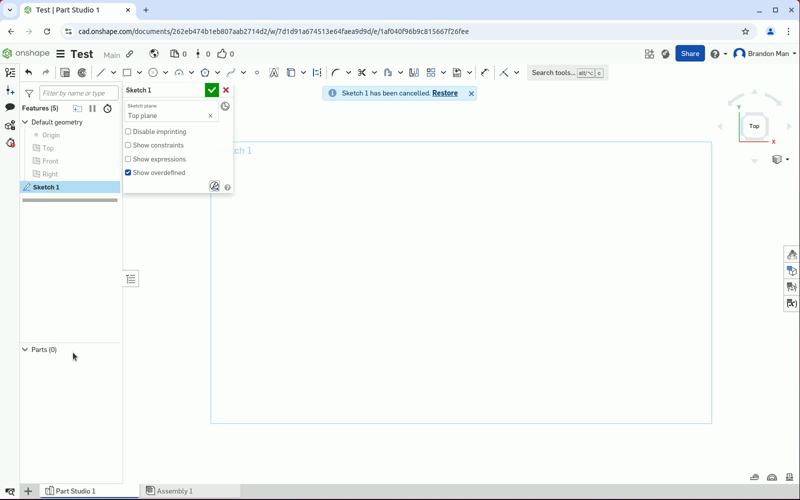
key(l)
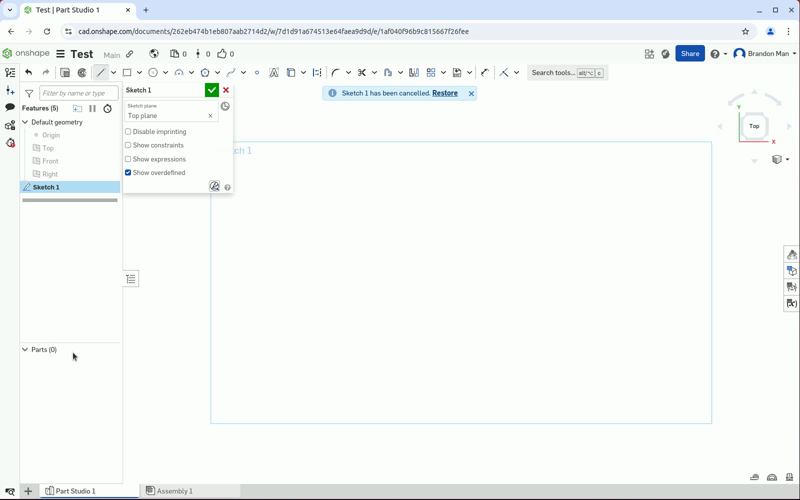
key_down(shift)
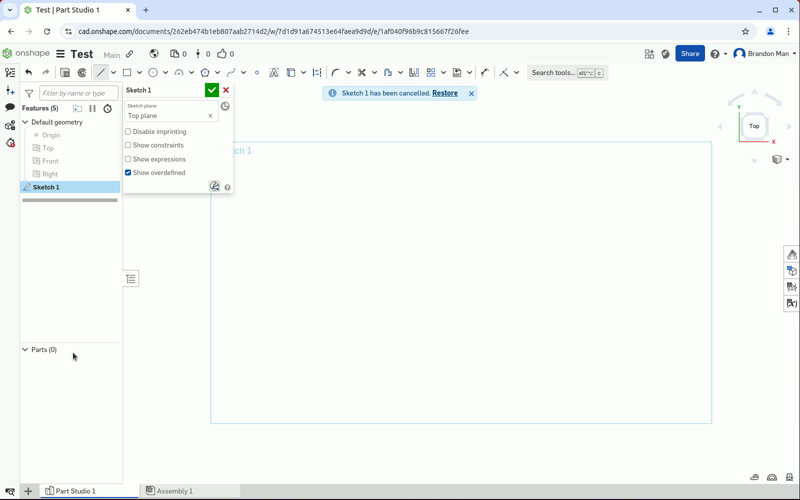
mouse_move(413, 328)
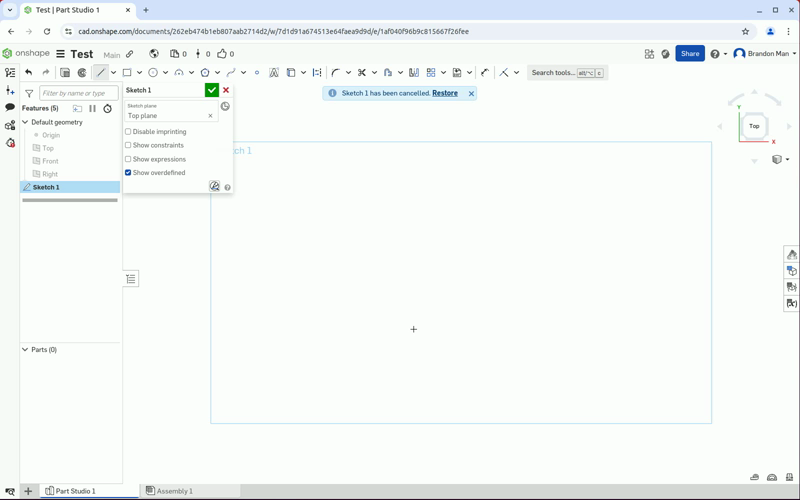
click(413, 328)
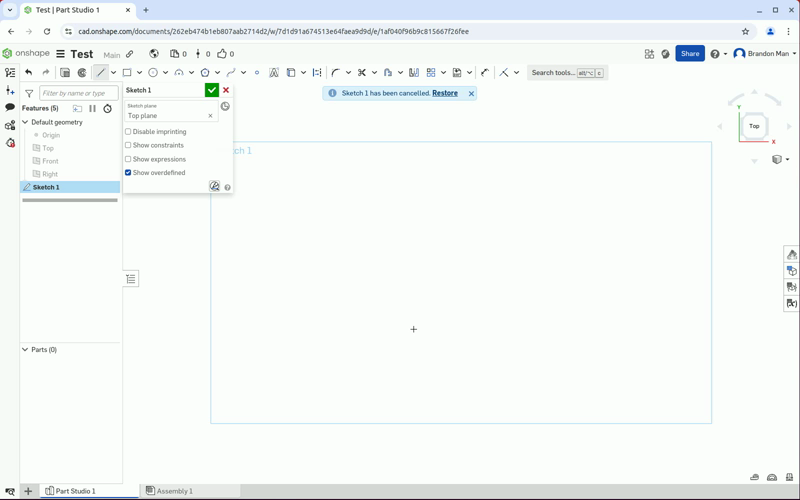
key_up(shift)
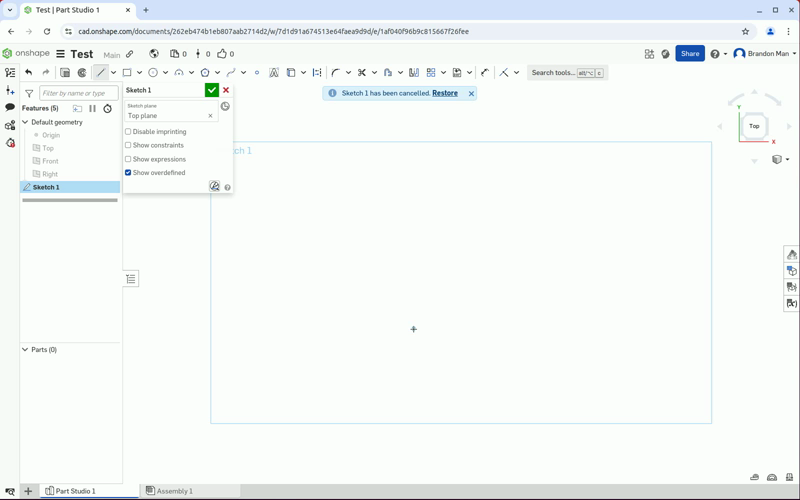
key_down(shift)
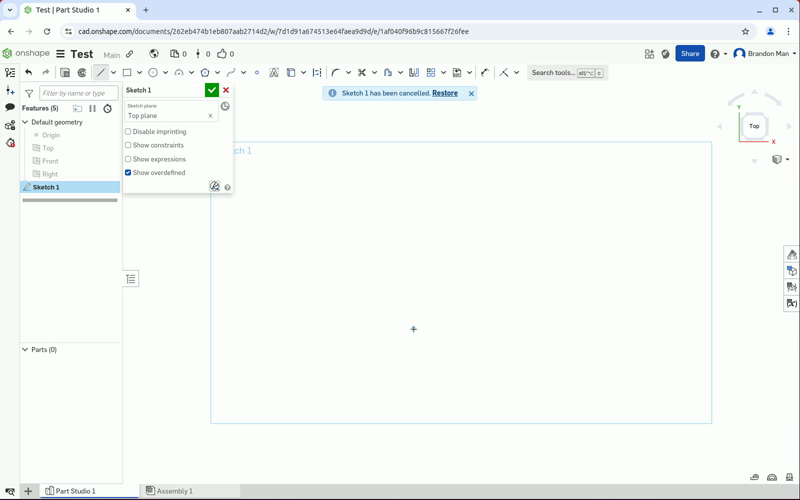
mouse_move(506, 328)
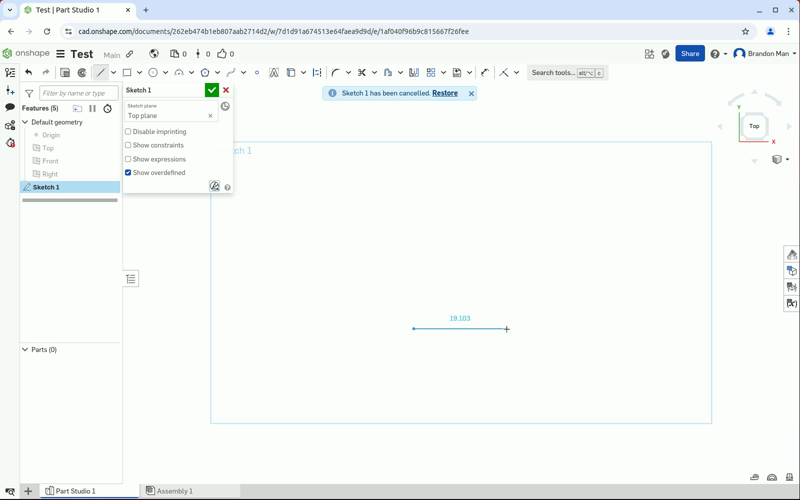
click(506, 328)
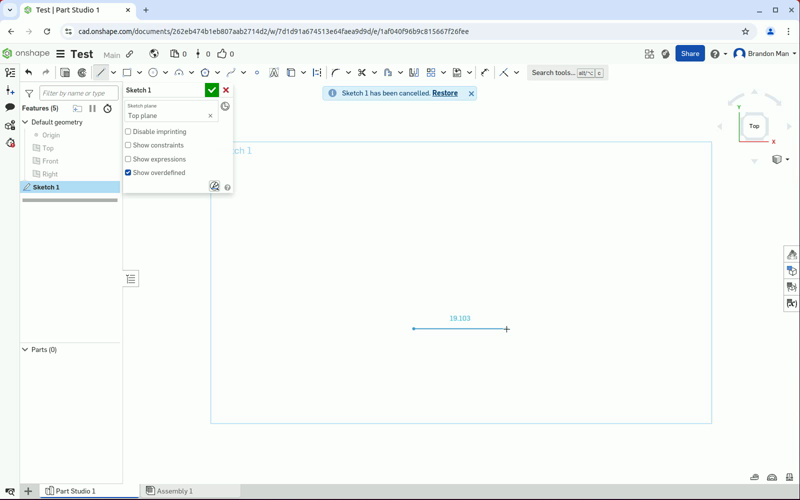
key_up(shift)
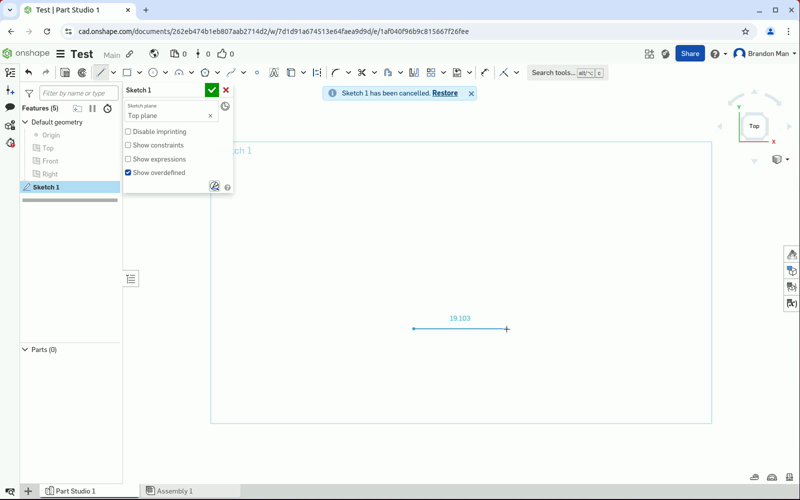
key_down(shift)
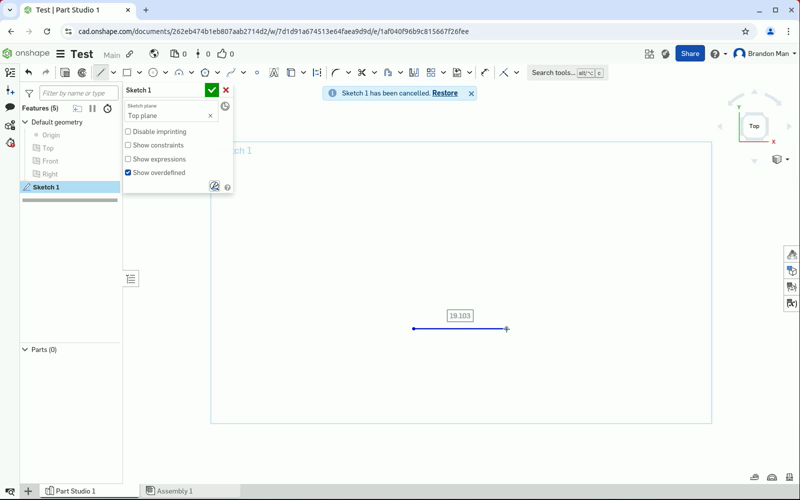
mouse_move(506, 237)
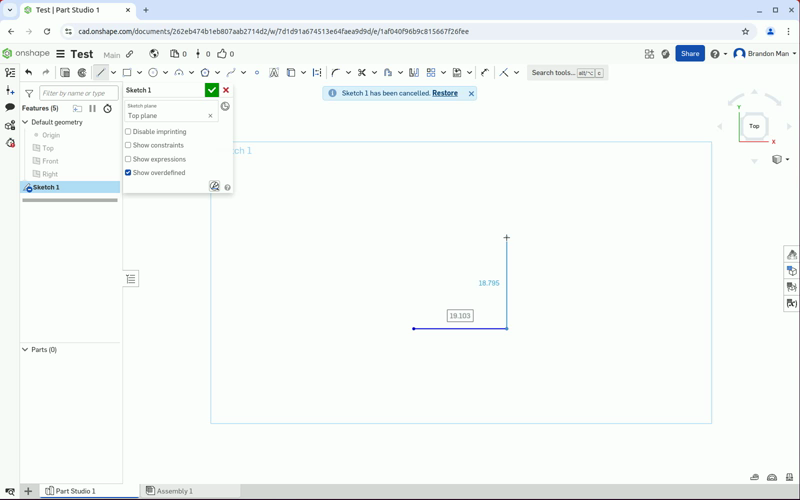
click(506, 237)
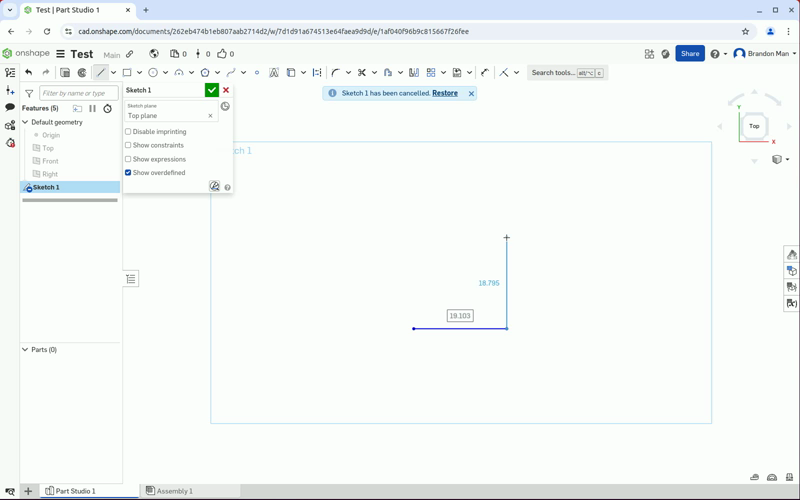
key_up(shift)
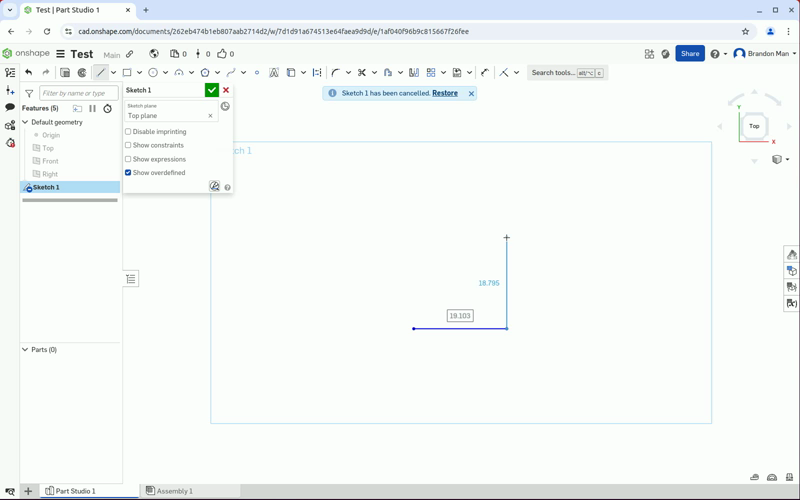
key_down(shift)
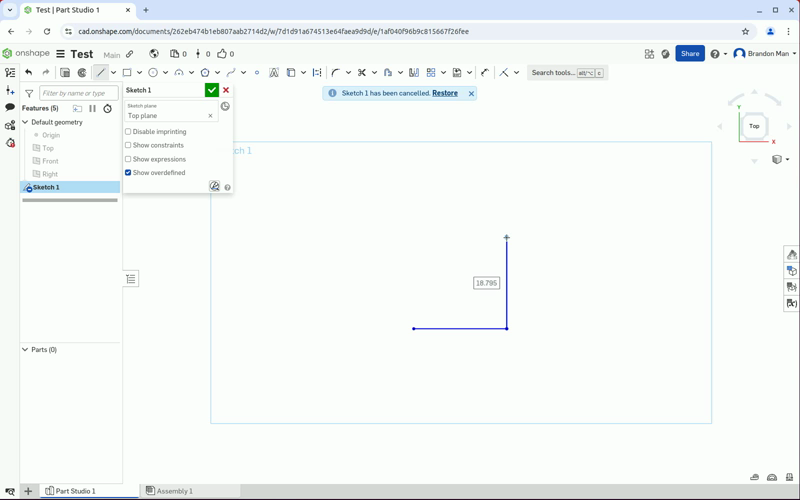
mouse_move(413, 237)
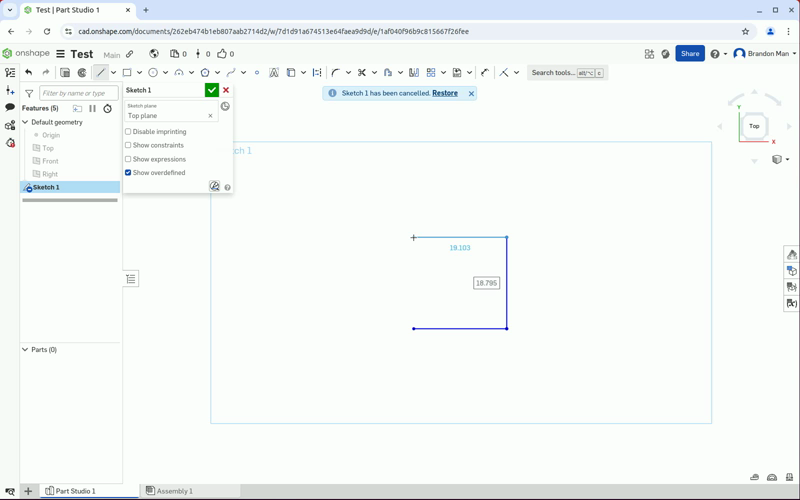
click(413, 237)
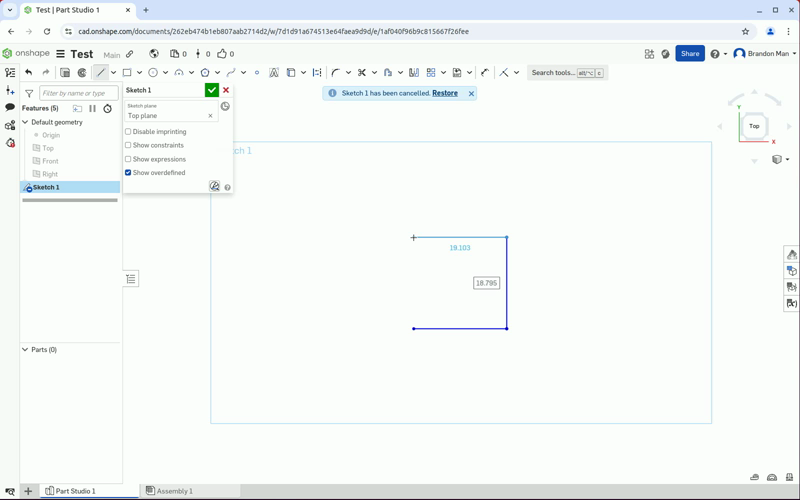
key_up(shift)
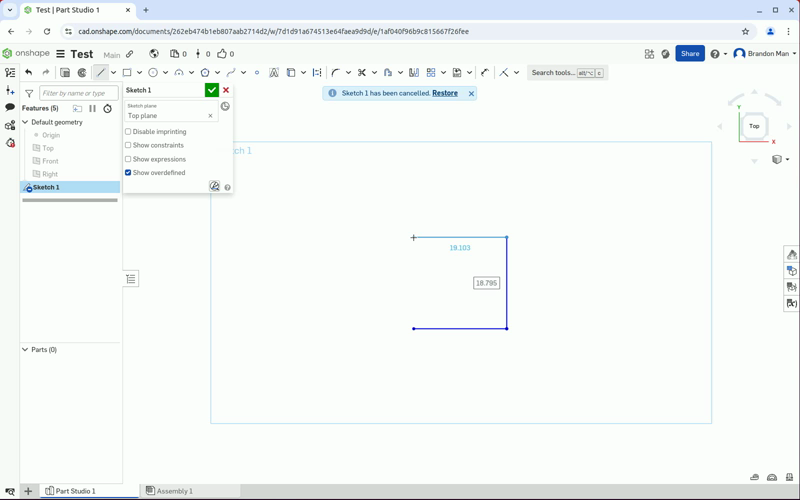
key_down(shift)
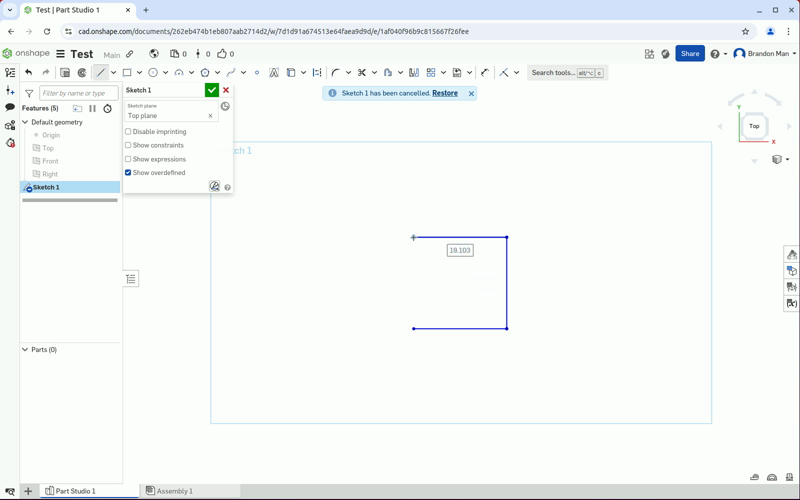
mouse_move(413, 328)
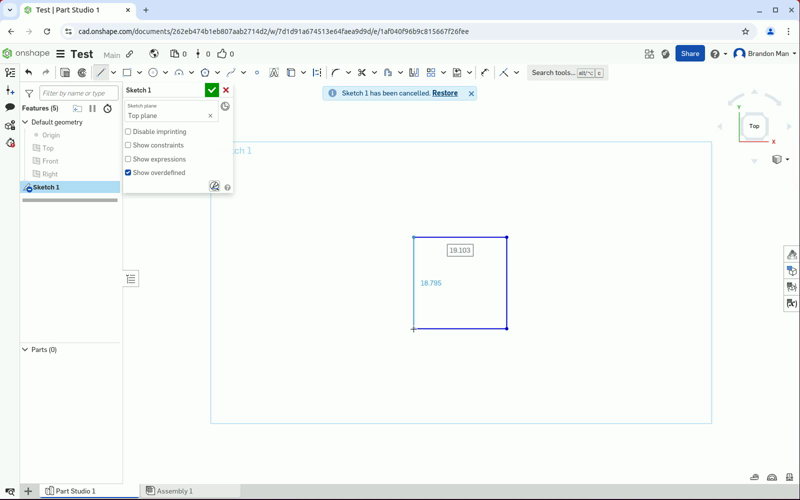
key_up(shift)
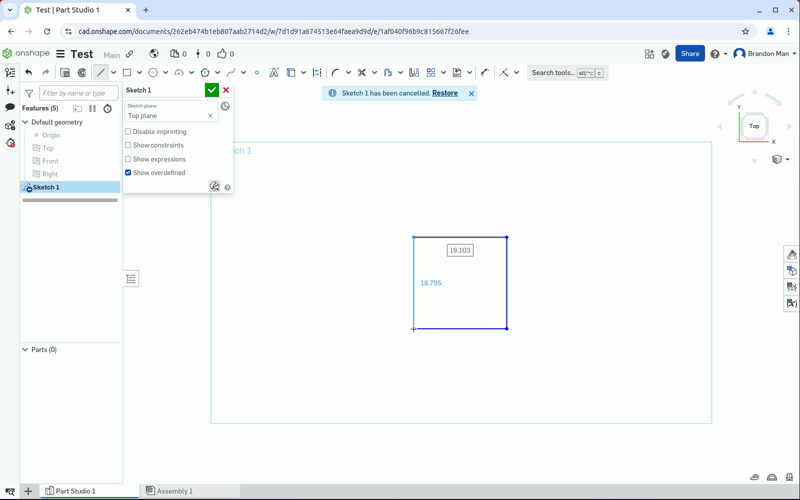
click(413, 328)
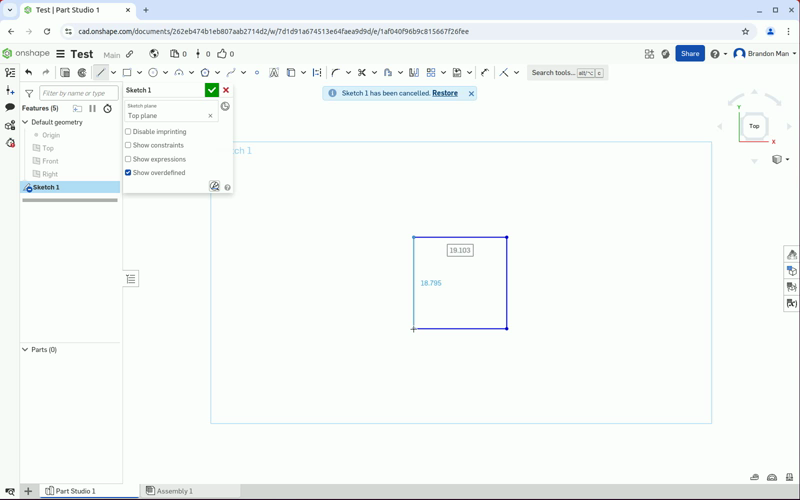
key(esc)
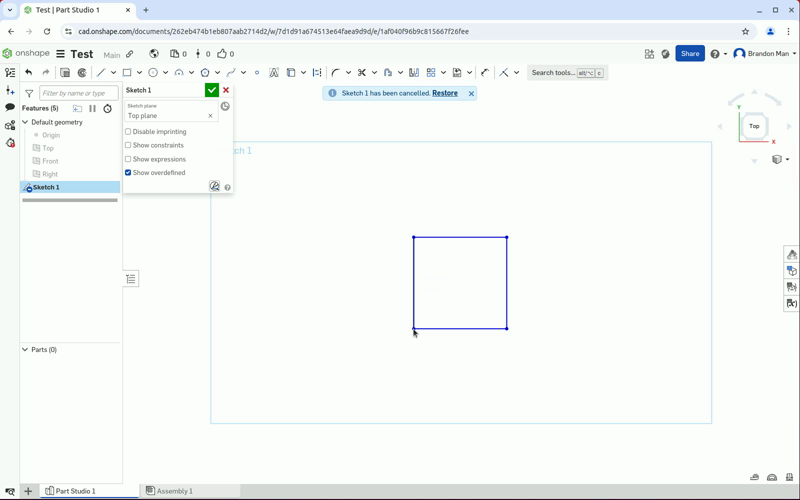
mouse_move(480, 268)
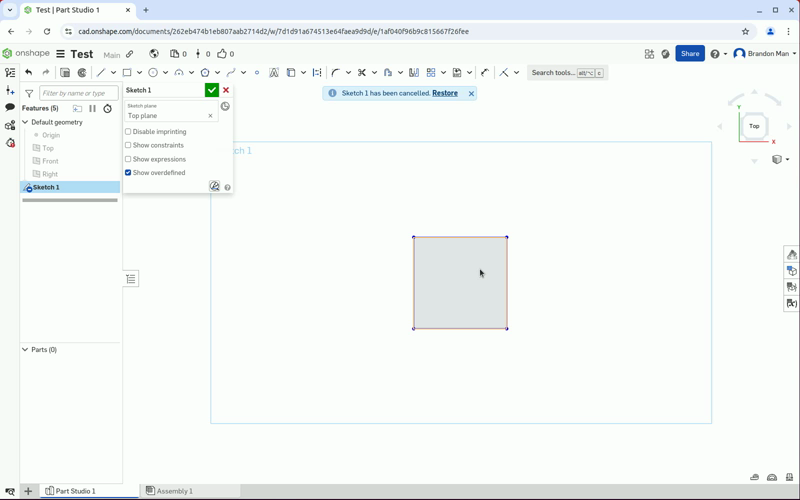
click(480, 268)
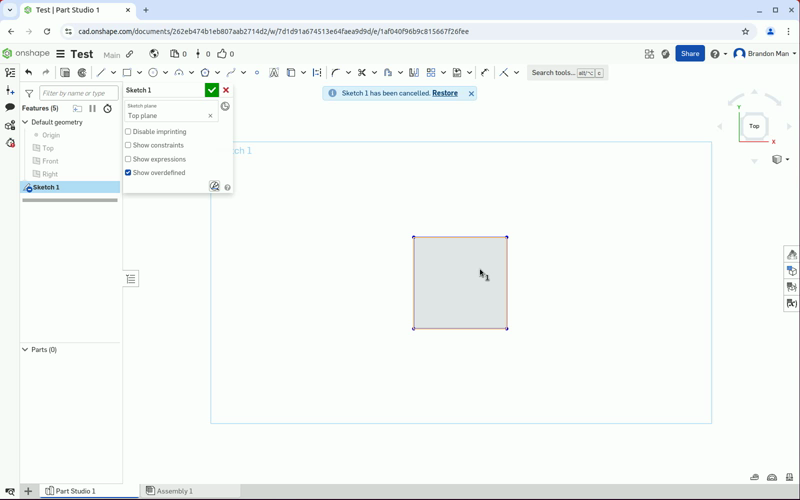
mouse_move(73, 352)
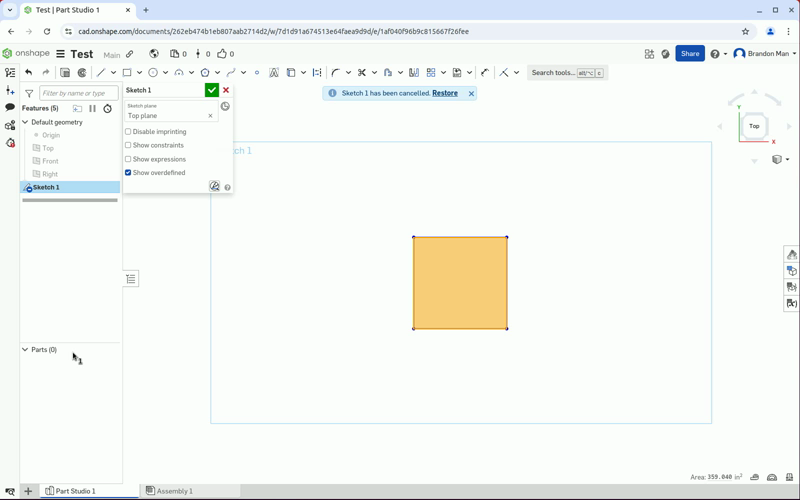
key(shift+y)
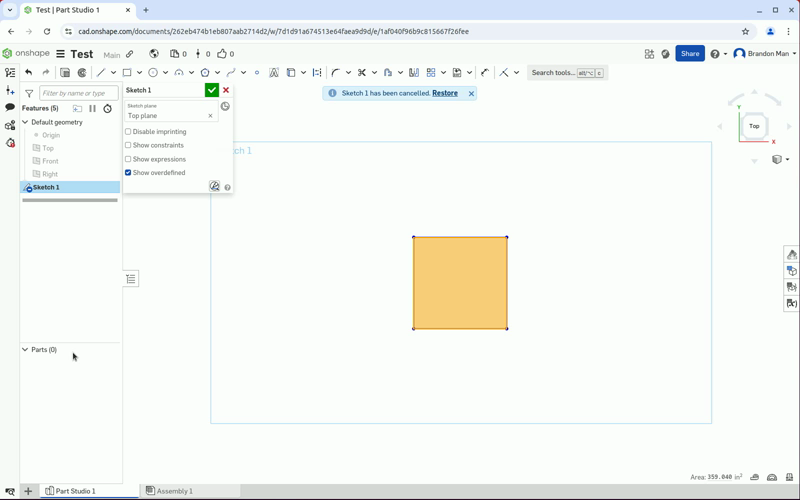
key(shift+e)
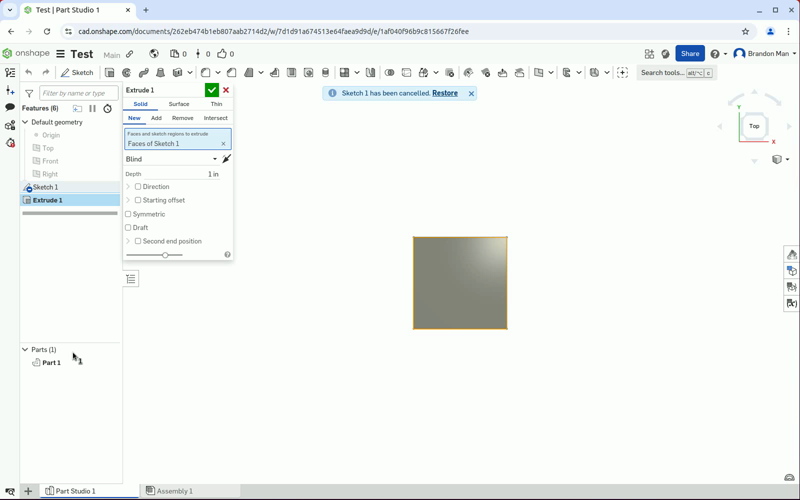
mouse_move(143, 106)
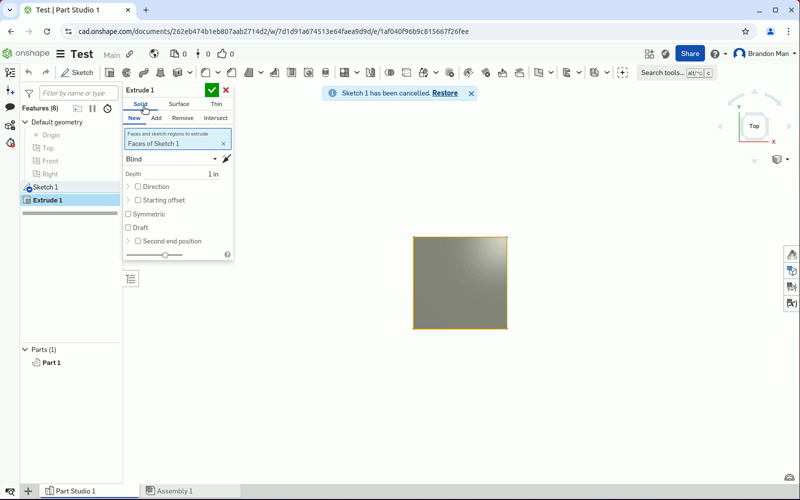
click(143, 106)
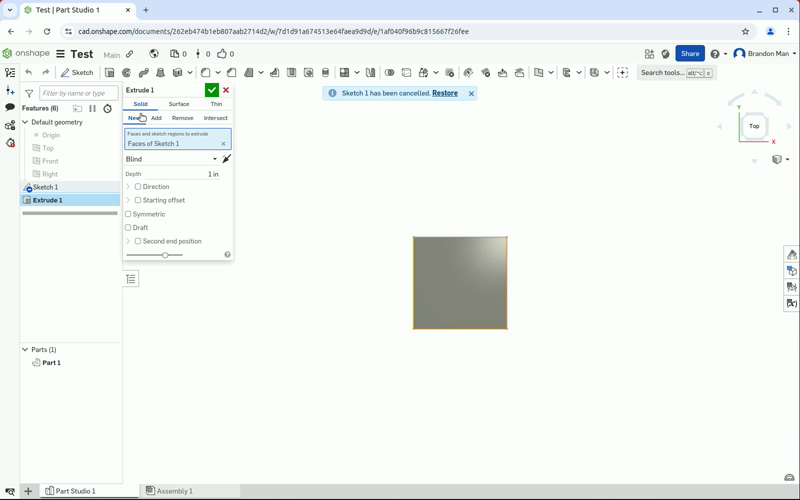
mouse_move(137, 120)
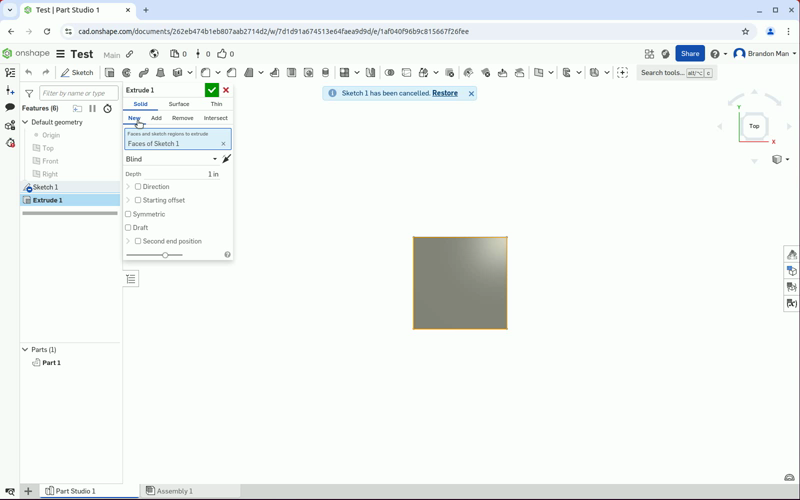
click(137, 120)
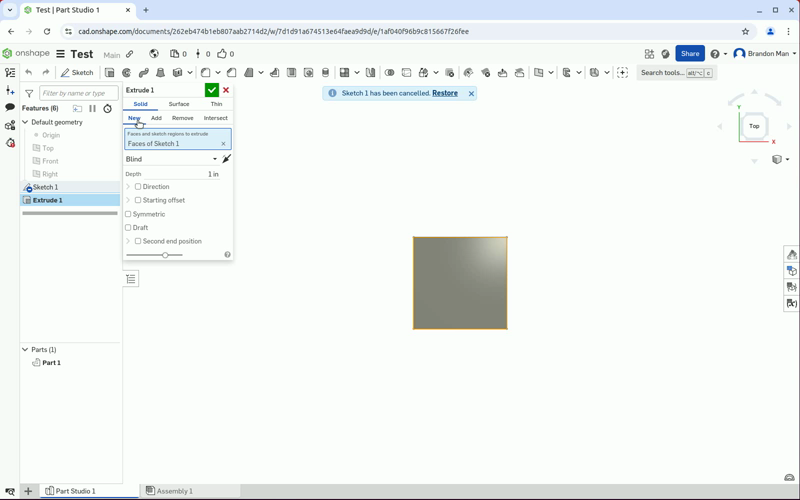
key(tab, 4)
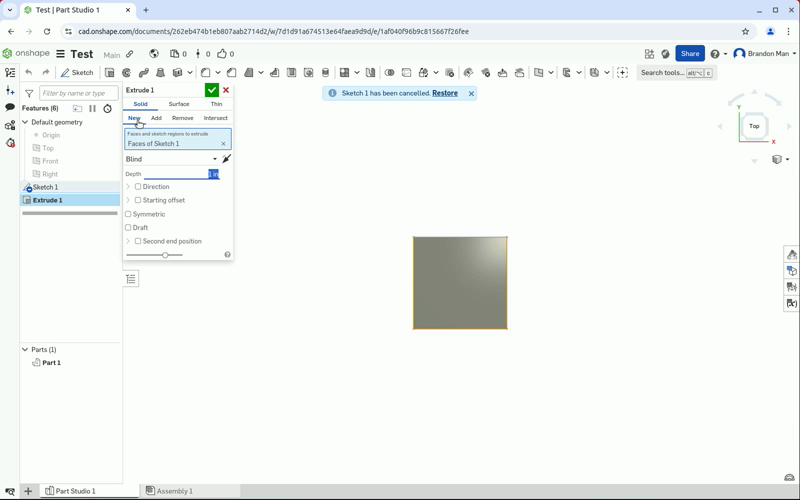
text(12.758)
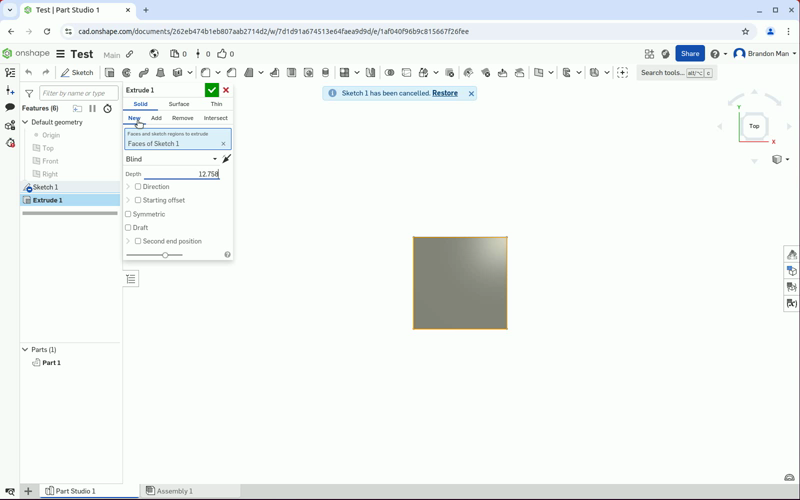
key(enter)
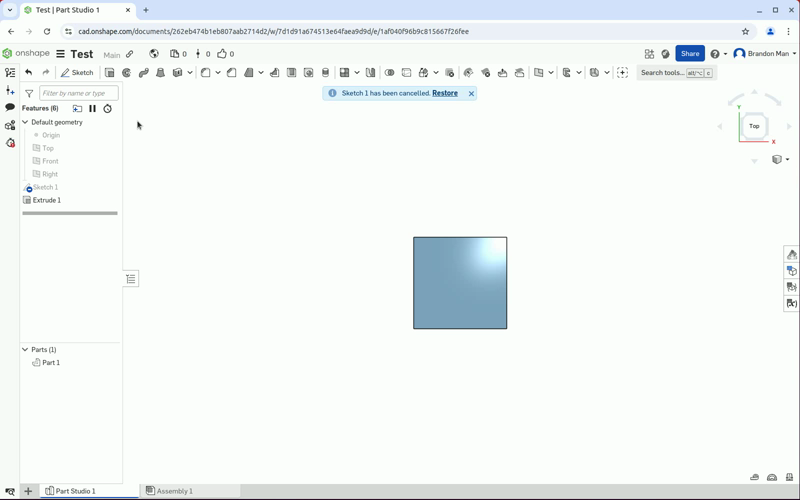
key(shift+h)
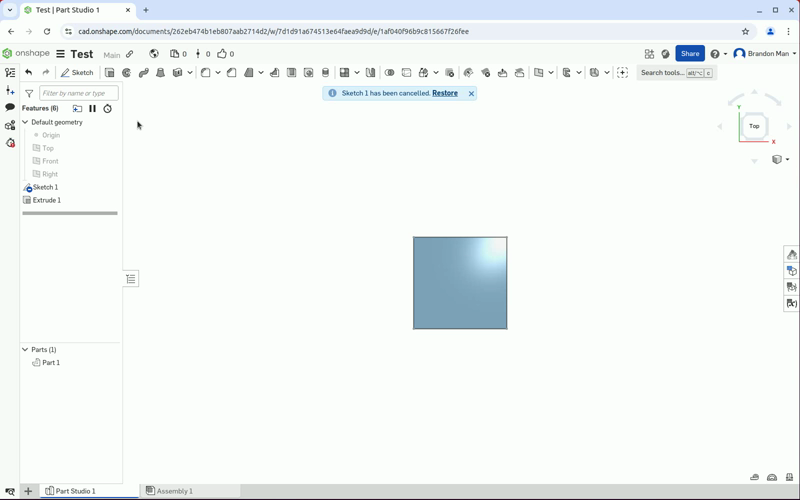
key(shift+h)
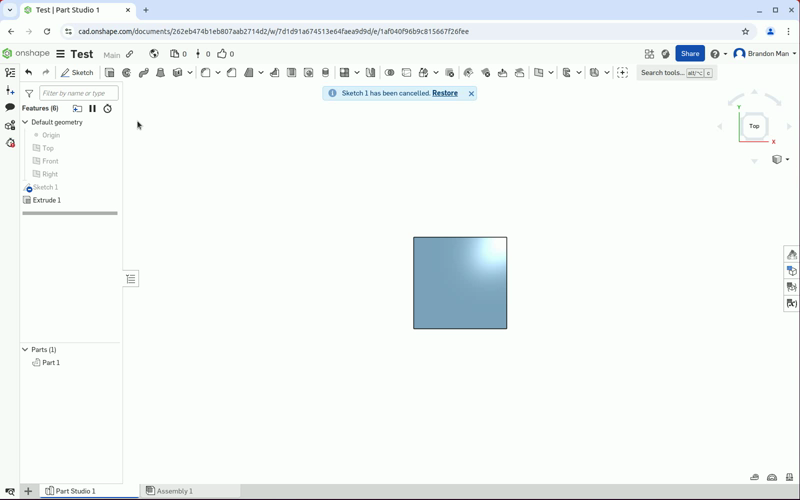
mouse_move(73, 189)
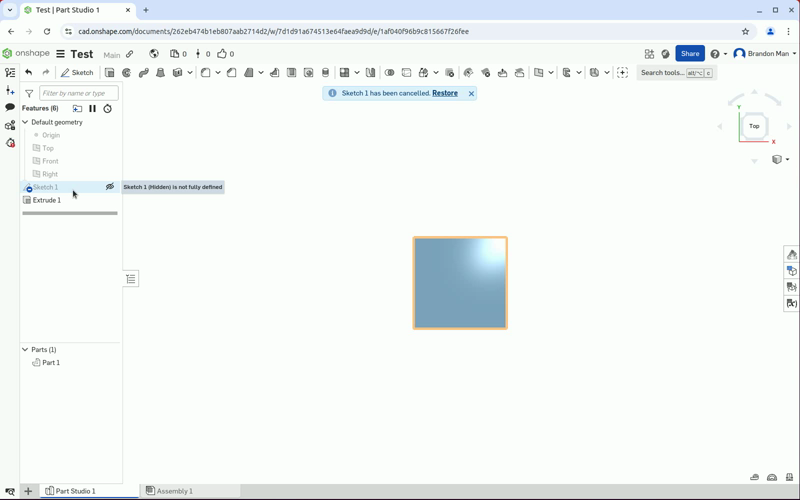
click(73, 189)
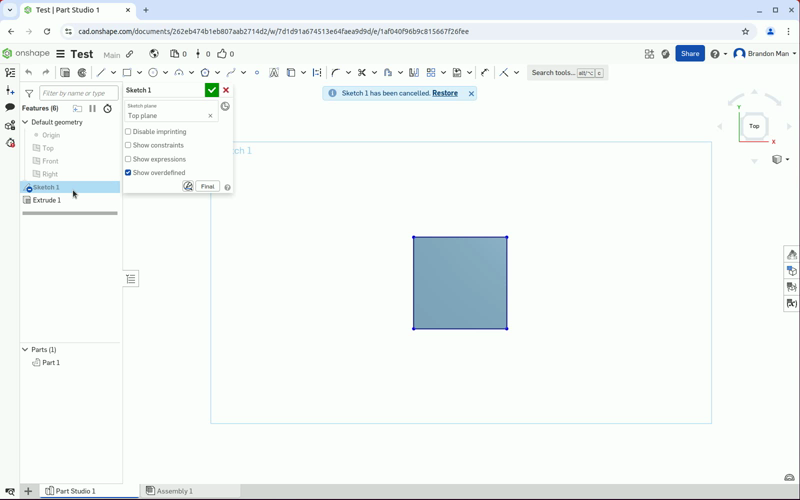
mouse_move(229, 92)
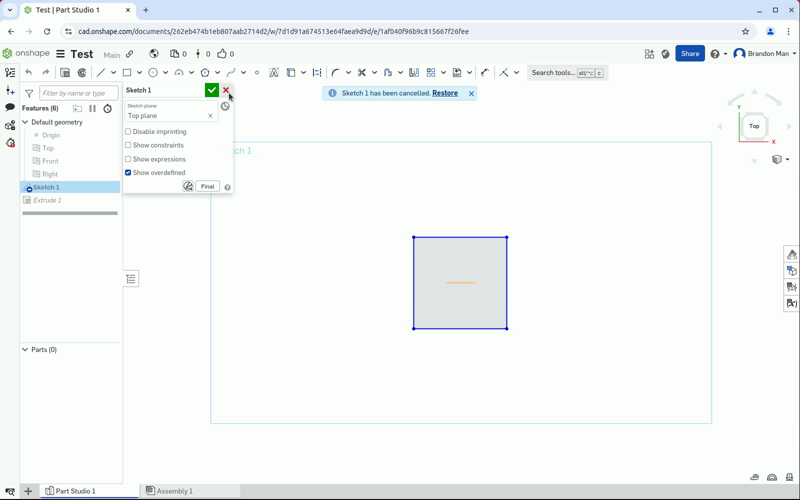
click(229, 92)
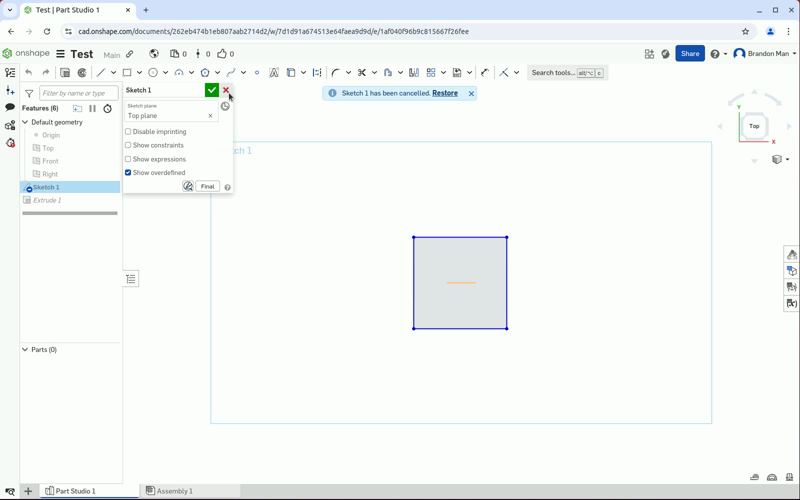
key(shift+s)
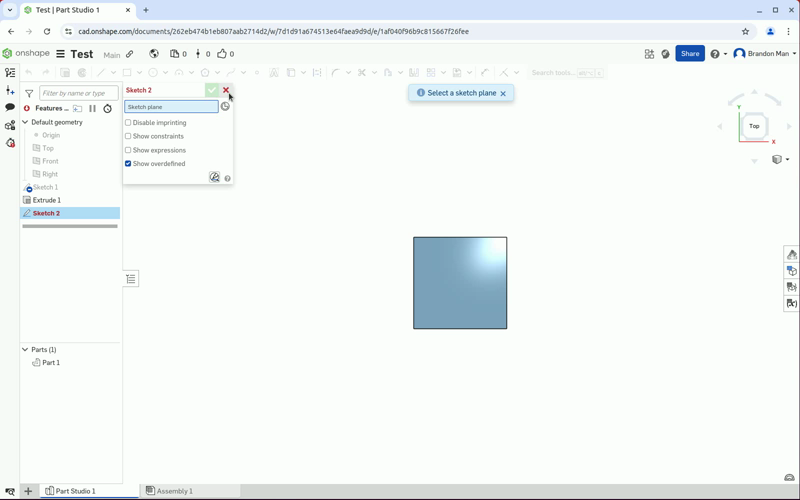
mouse_move(73, 150)
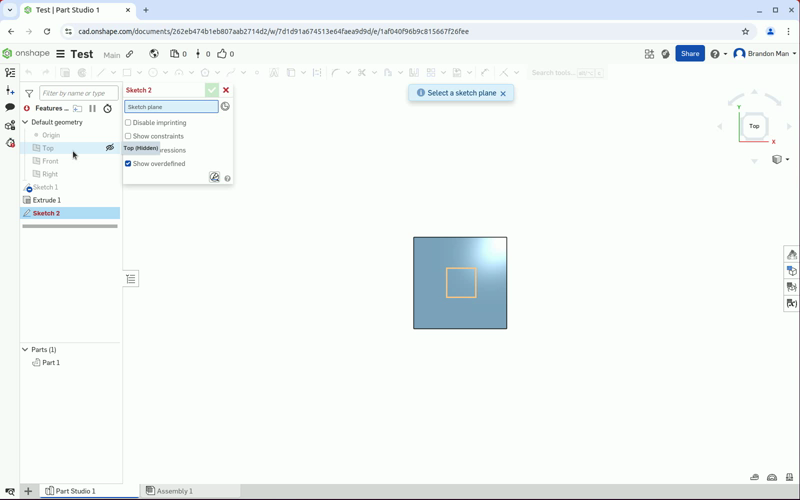
click(73, 150)
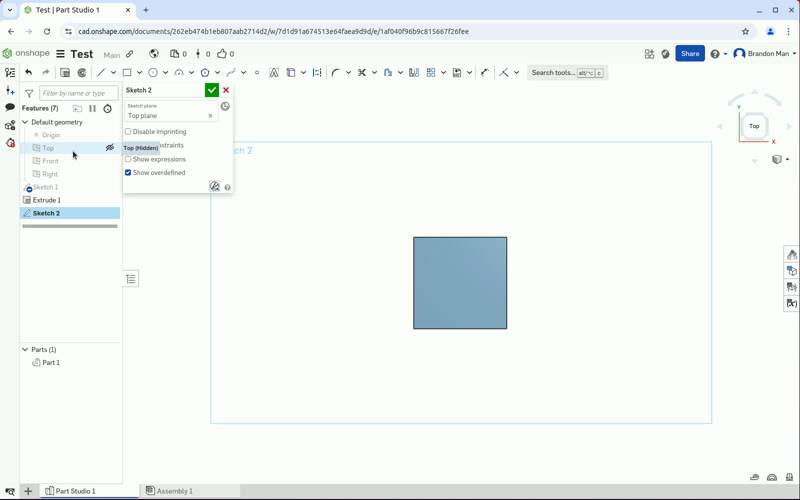
mouse_move(73, 352)
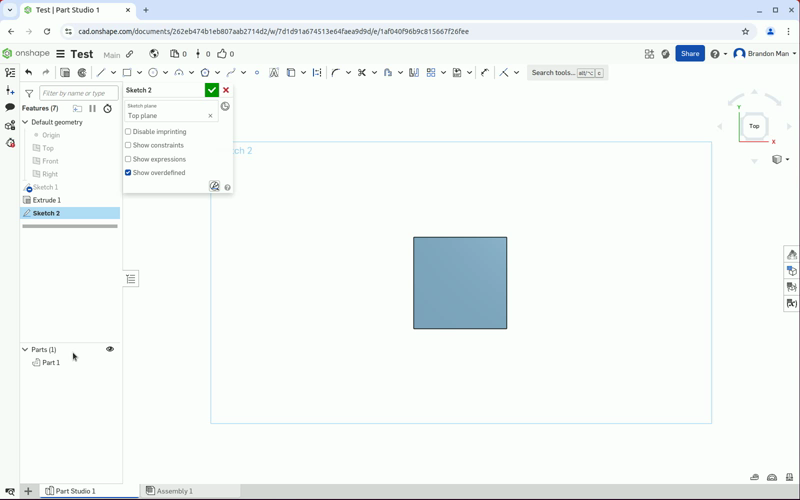
key(y)
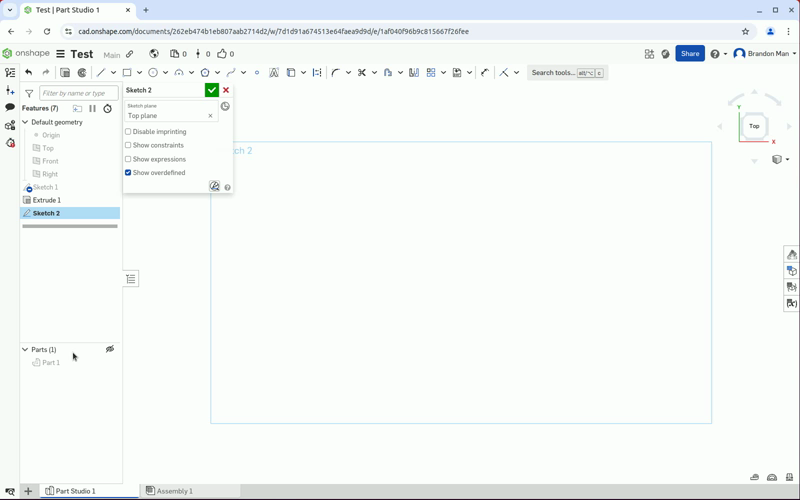
key(c)
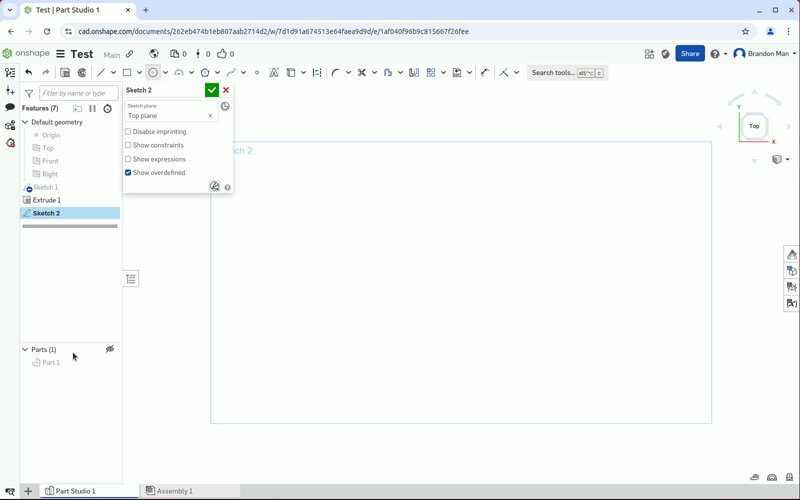
key_down(shift)
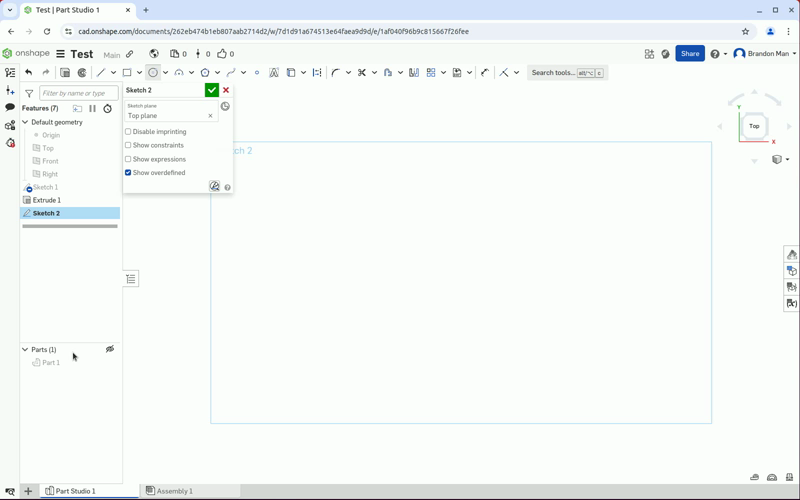
mouse_move(460, 282)
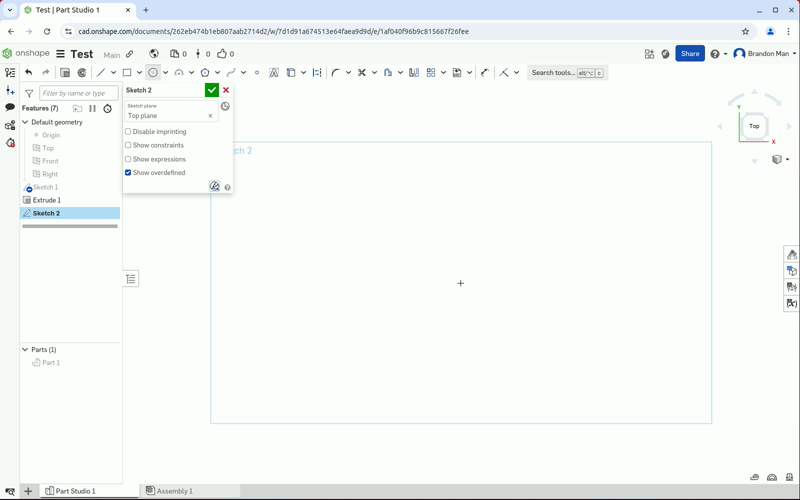
click(460, 282)
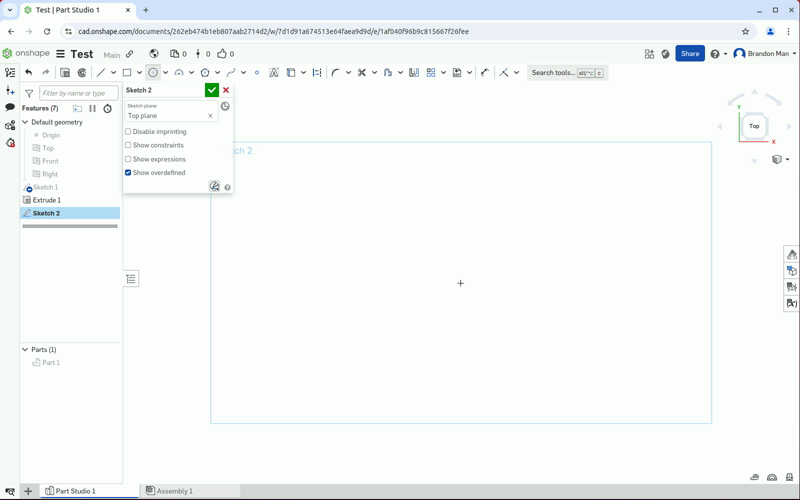
key_up(shift)
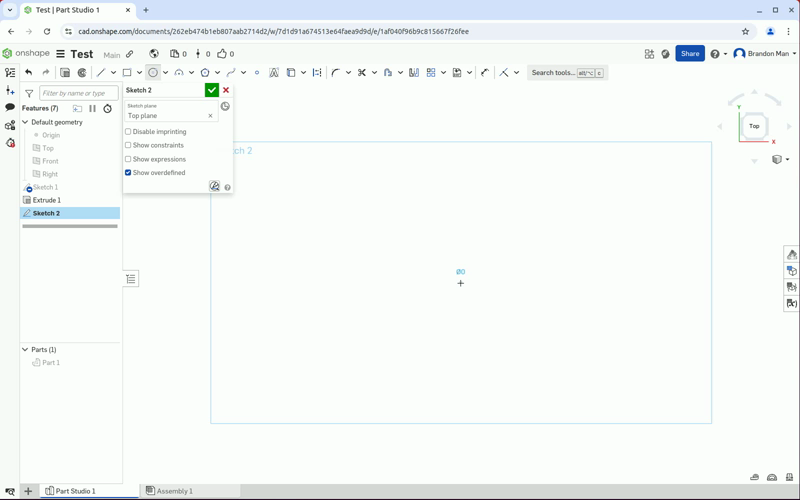
mouse_move(492, 282)
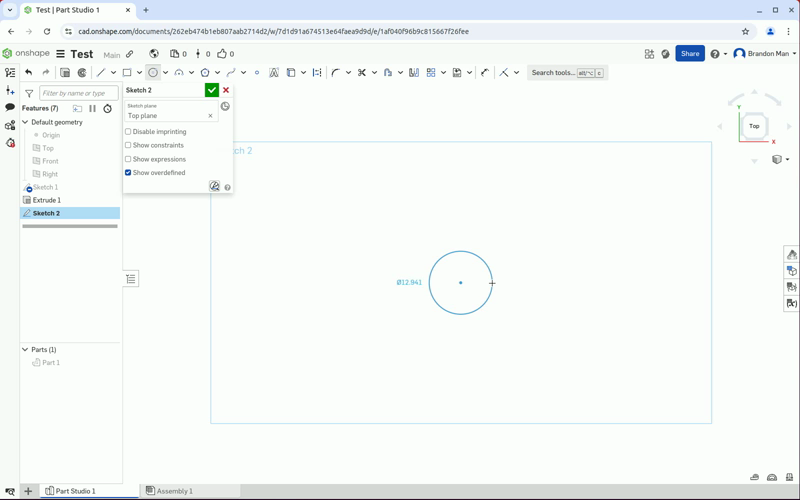
click(492, 282)
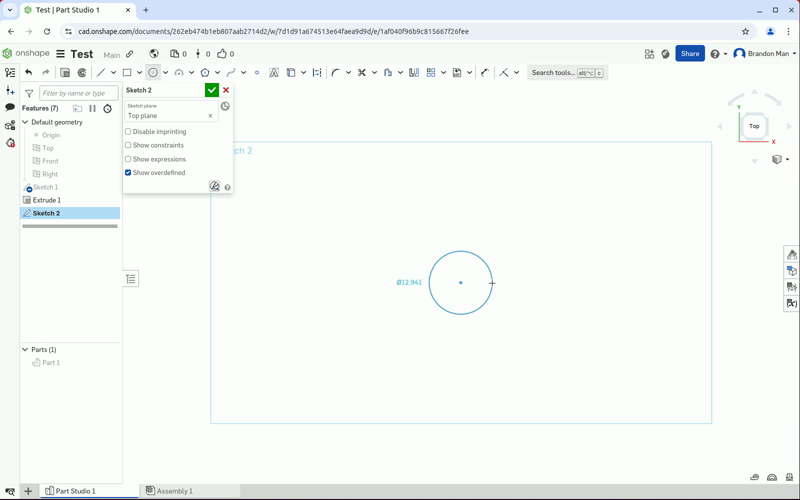
key(esc)
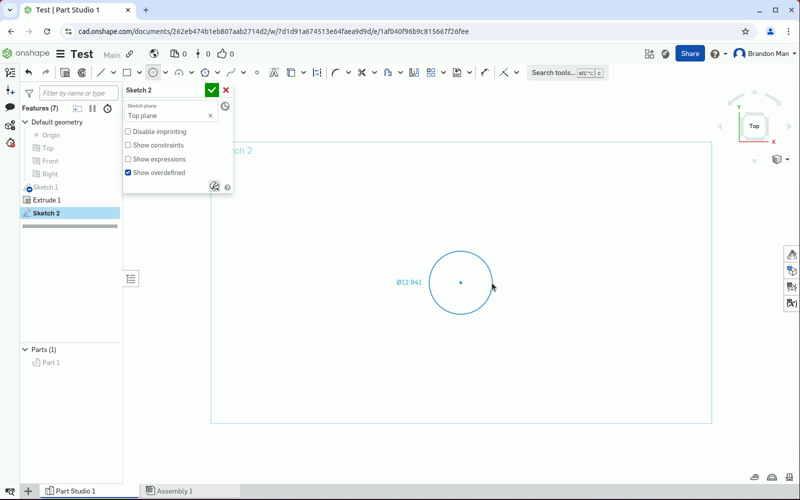
mouse_move(474, 308)
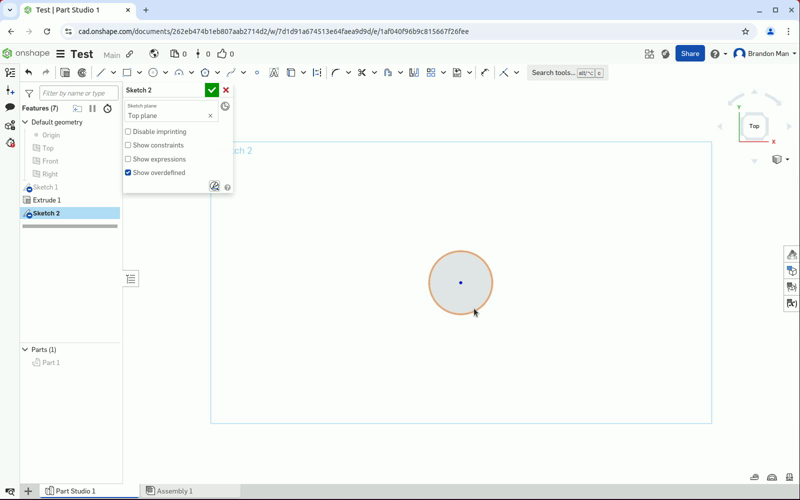
click(474, 308)
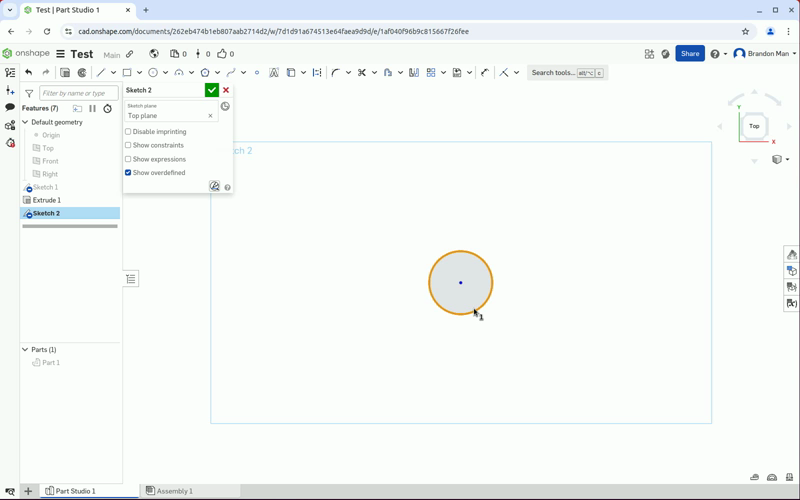
mouse_move(73, 352)
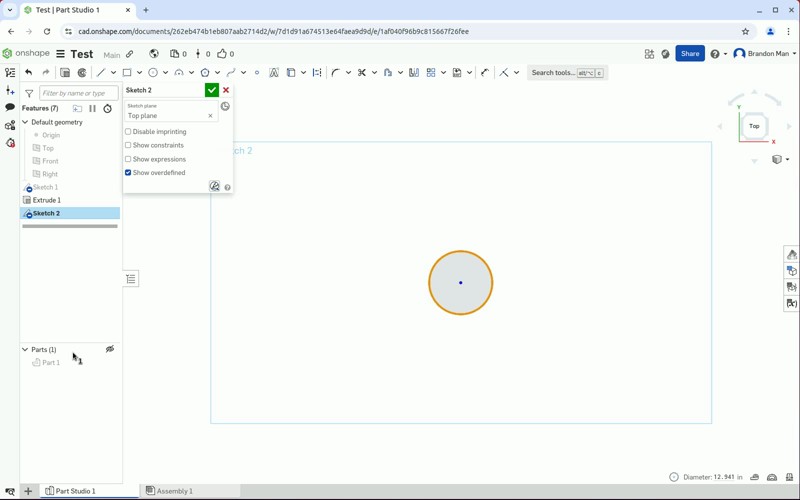
key(shift+y)
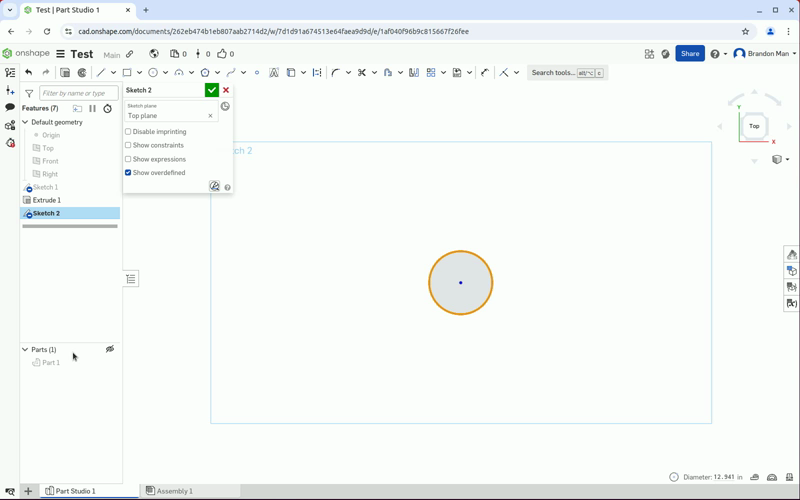
key(shift+e)
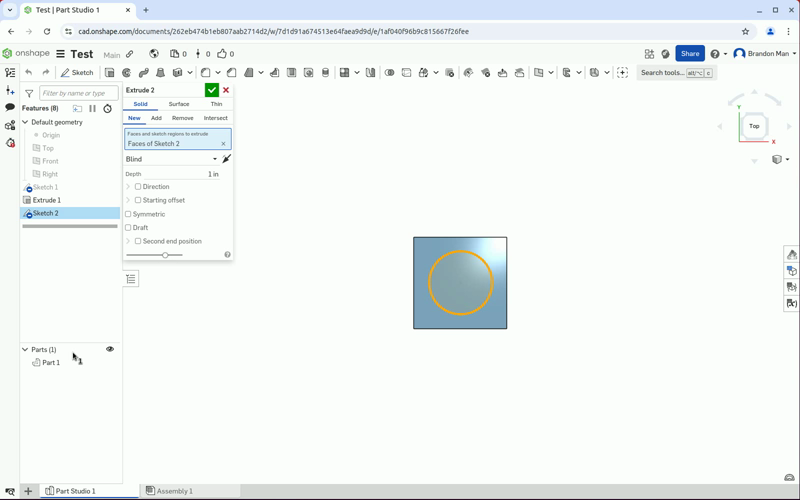
mouse_move(143, 106)
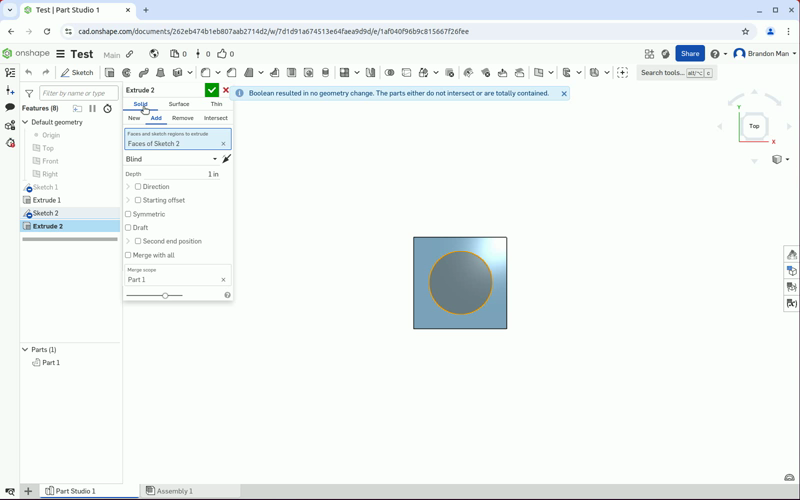
click(143, 106)
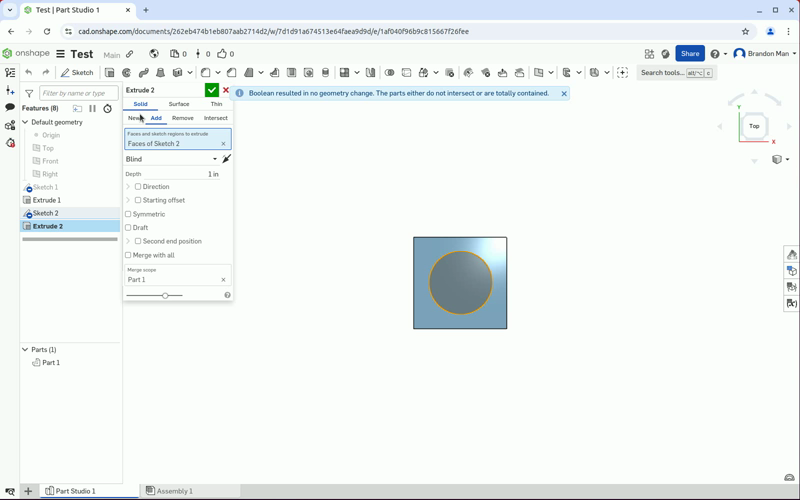
mouse_move(137, 120)
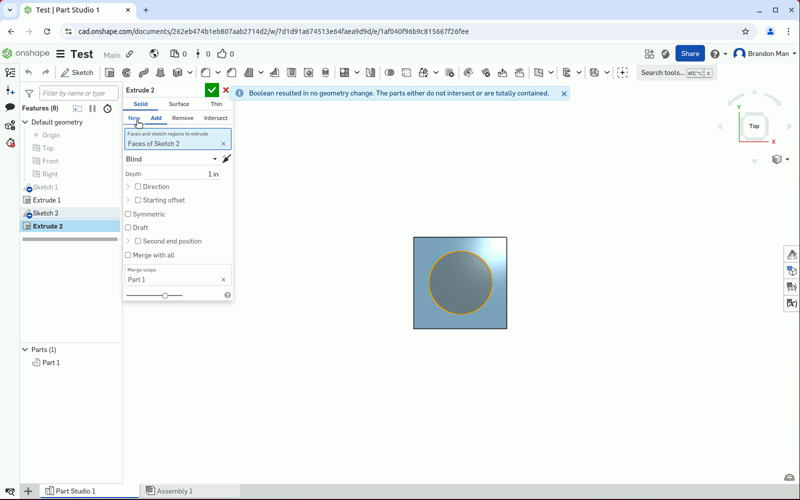
click(137, 120)
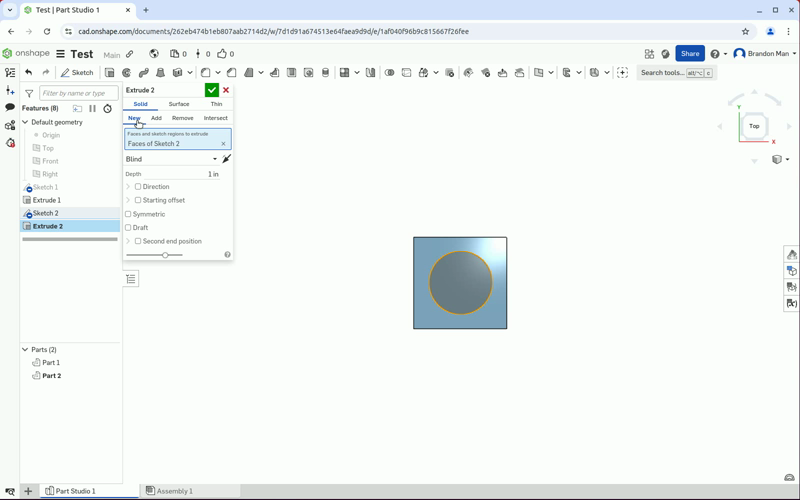
key(tab, 4)
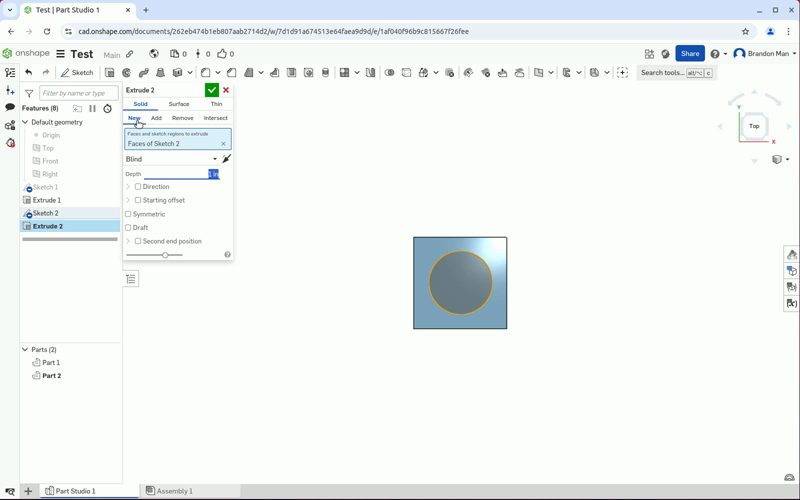
text(23.108)
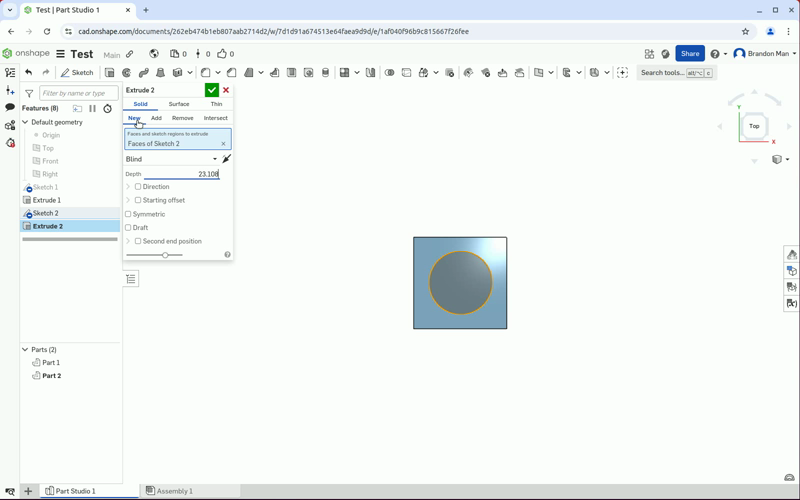
key(tab, 3)
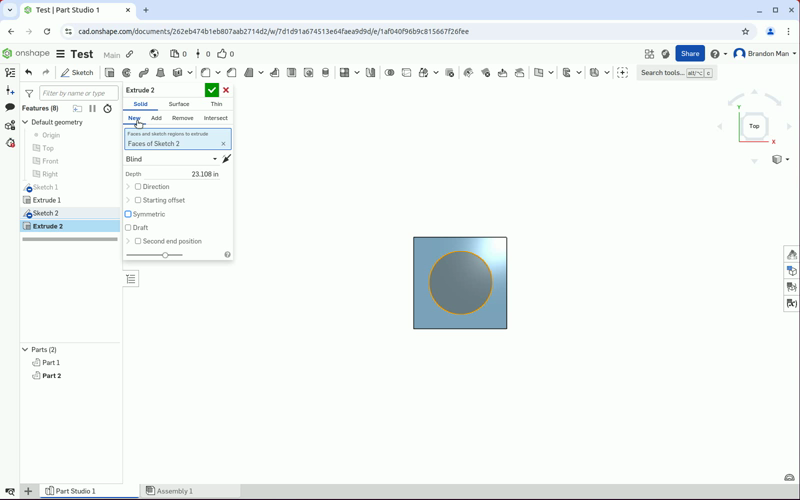
key(tab, 2)
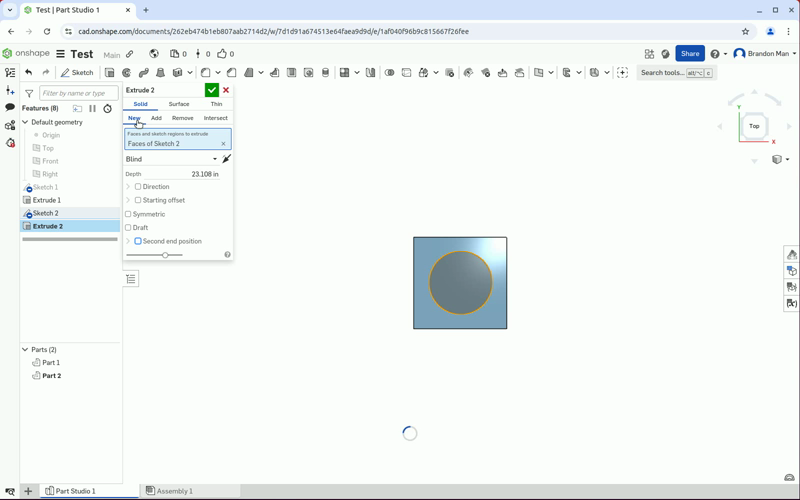
key(space)
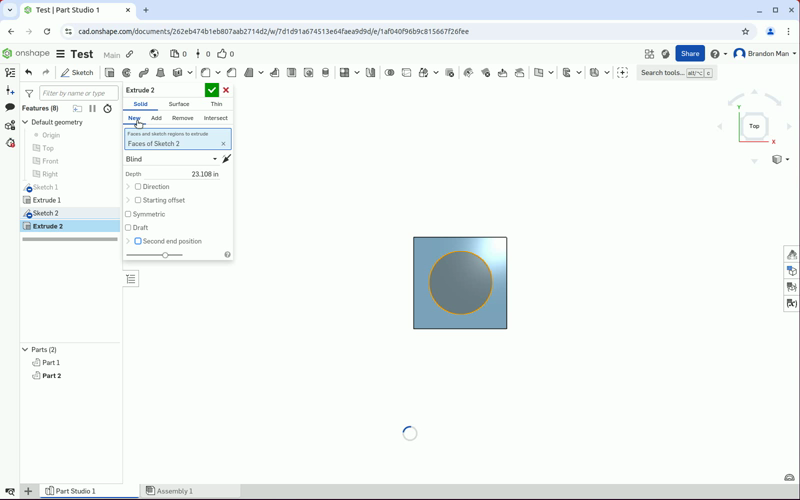
key(tab, 3)
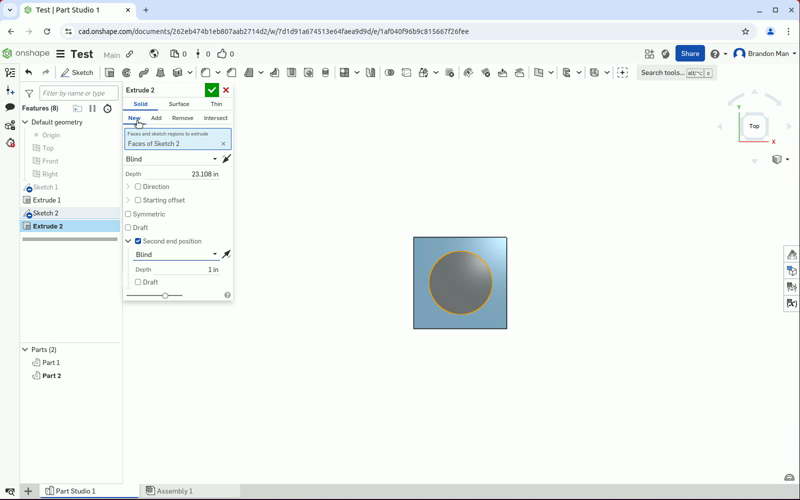
text(12.758)
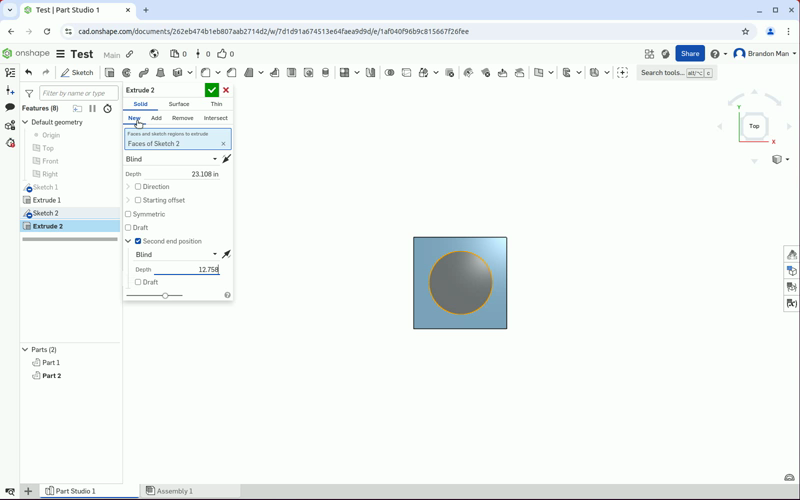
key(enter)
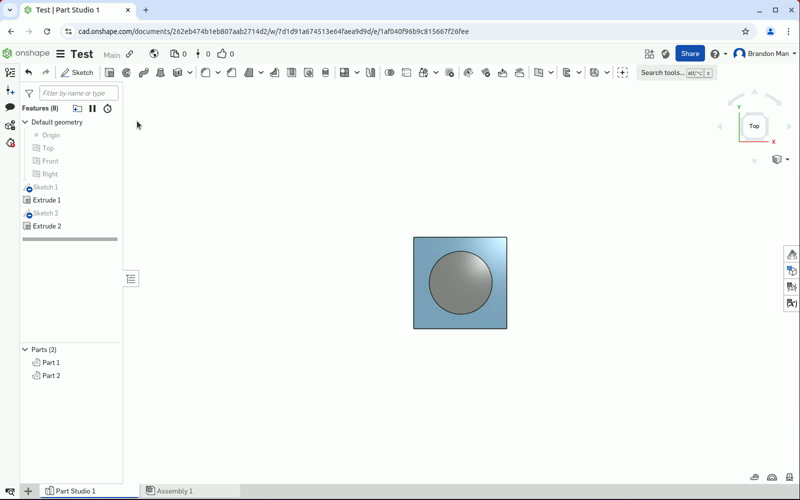
key(shift+h)
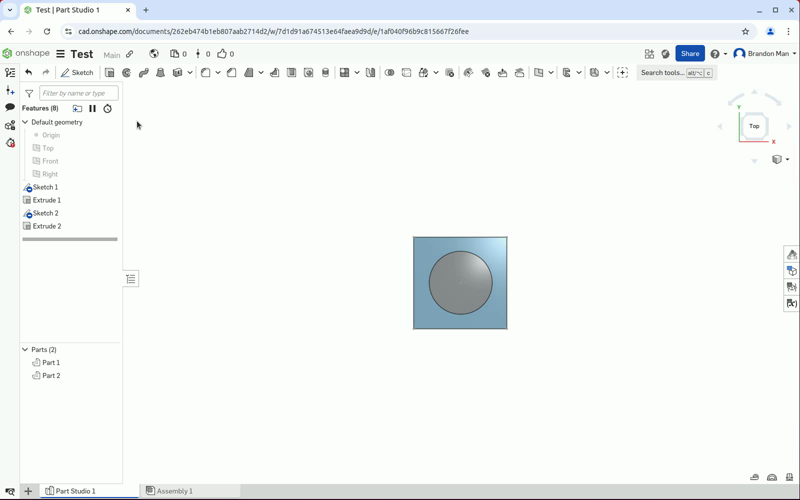
key(shift+h)
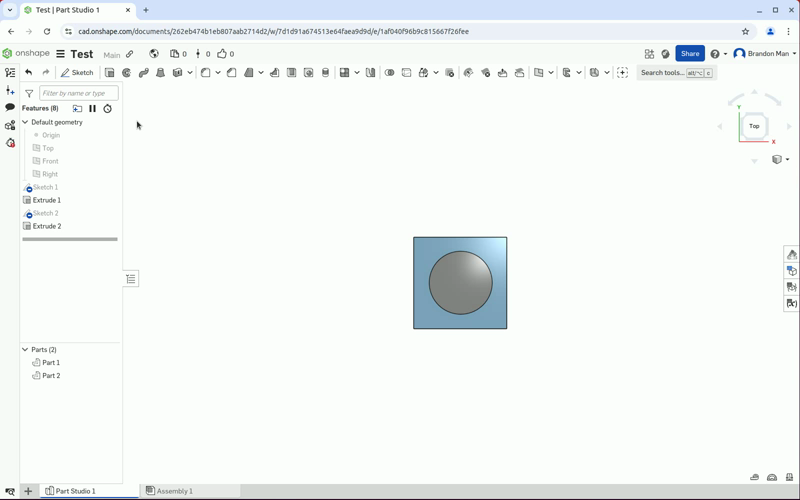
mouse_move(73, 189)
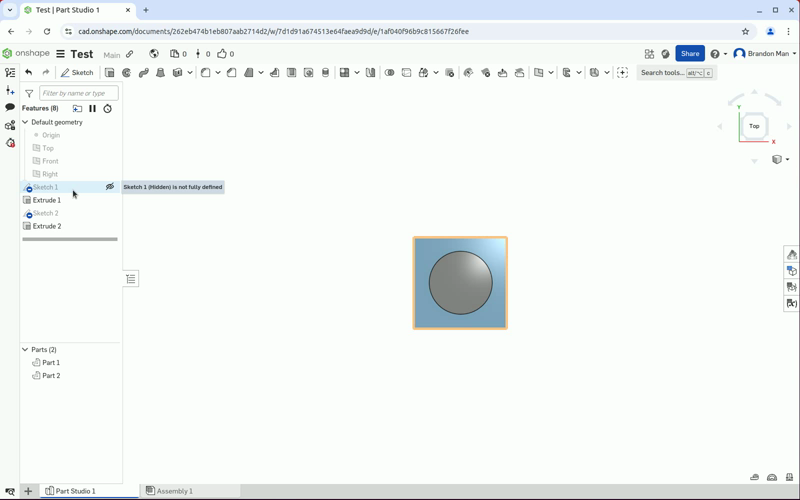
click(73, 189)
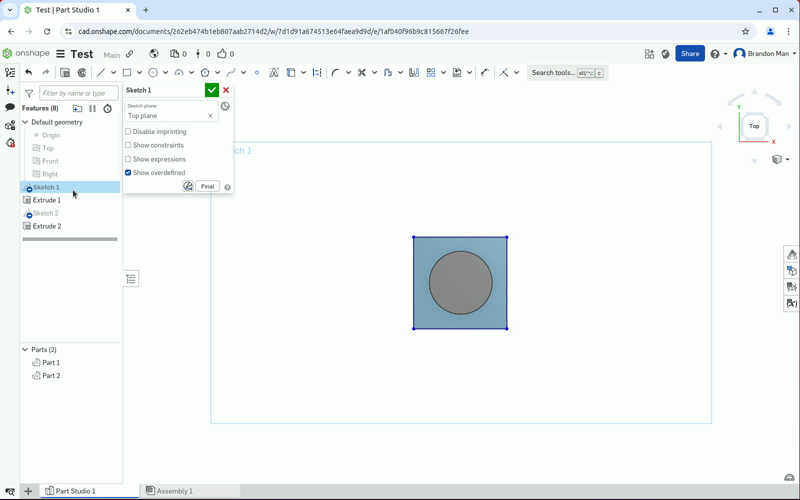
mouse_move(229, 92)
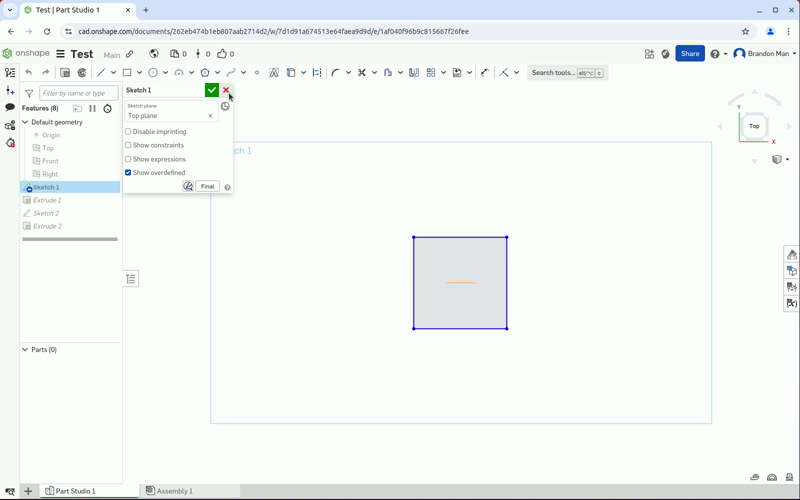
click(229, 92)
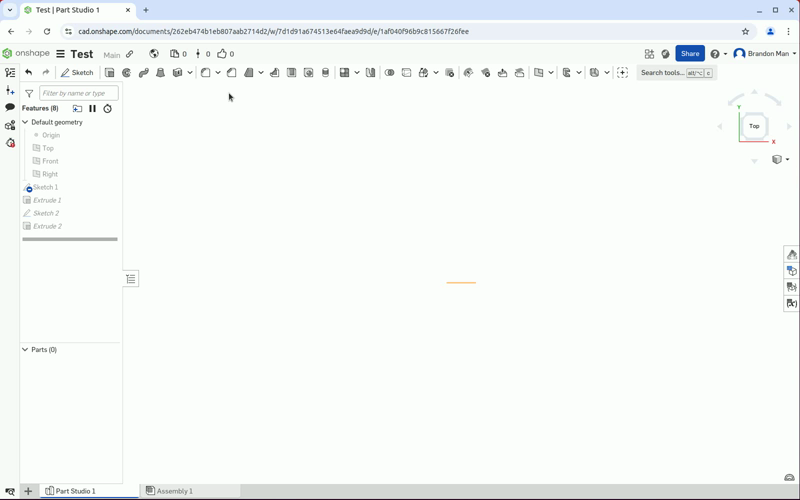
mouse_move(73, 352)
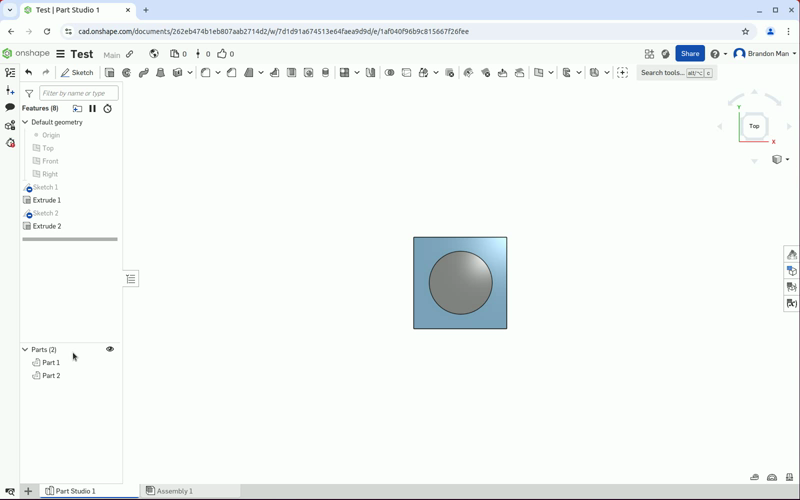
key(y)
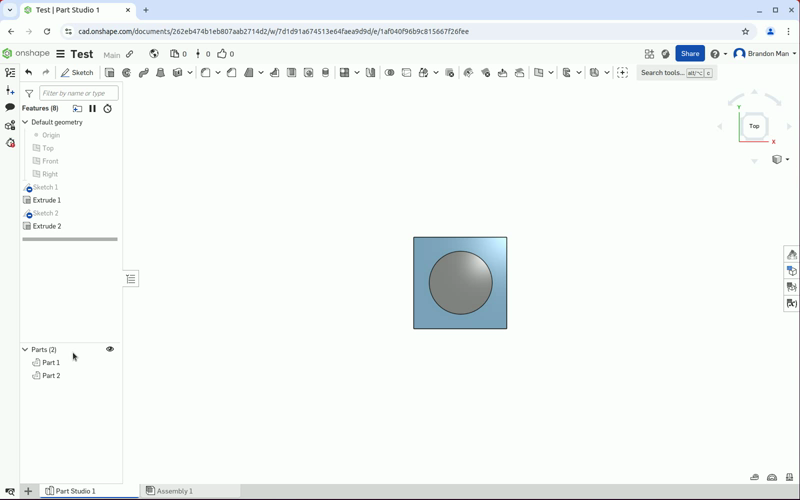
key(shift+p)
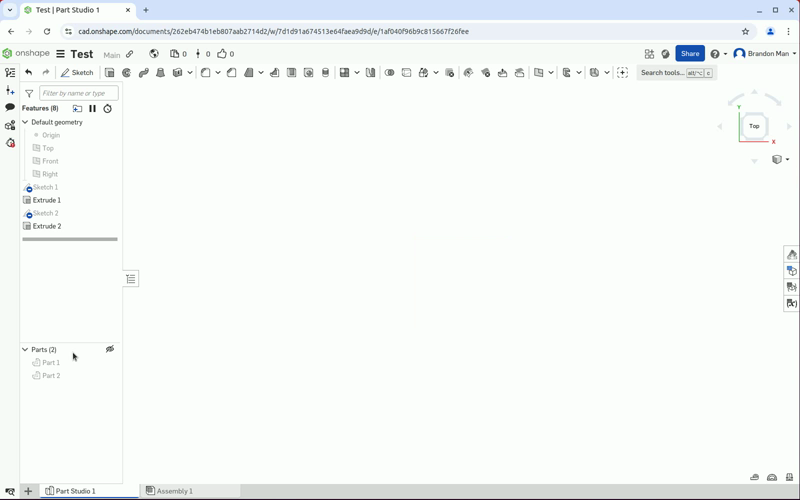
key(space)
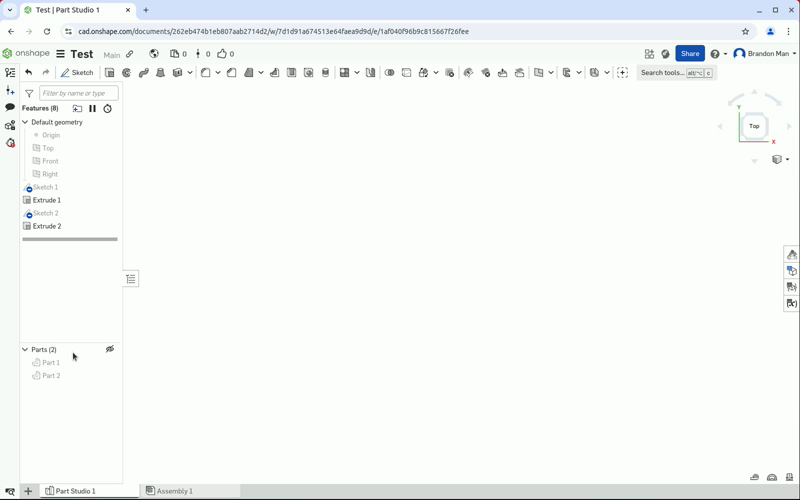
key_down(shift)
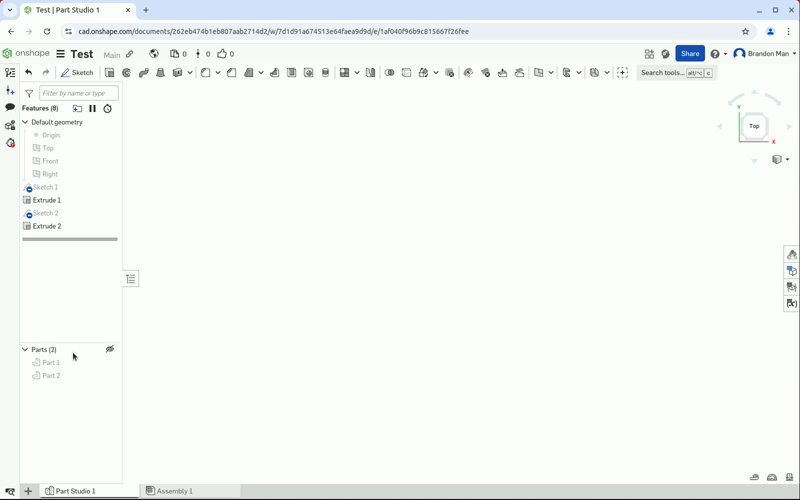
key(up)
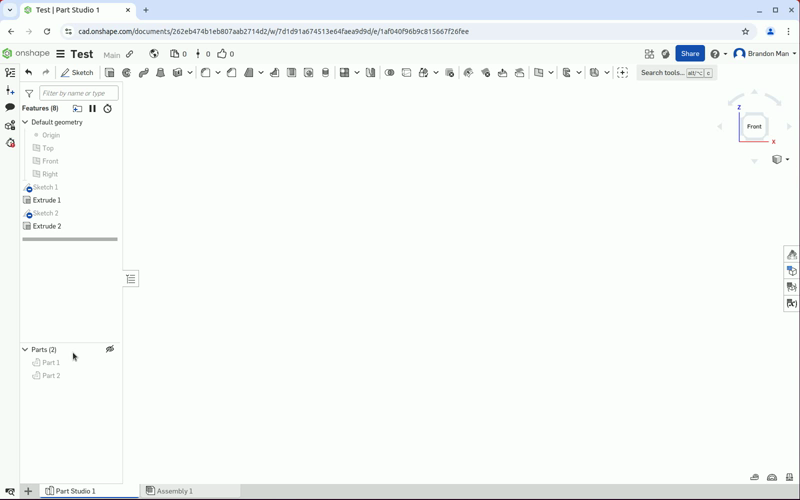
key_up(shift)
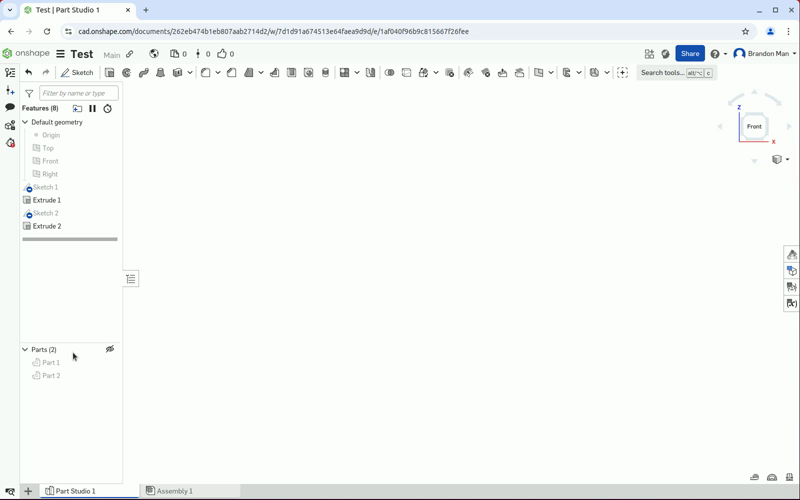
key(space)
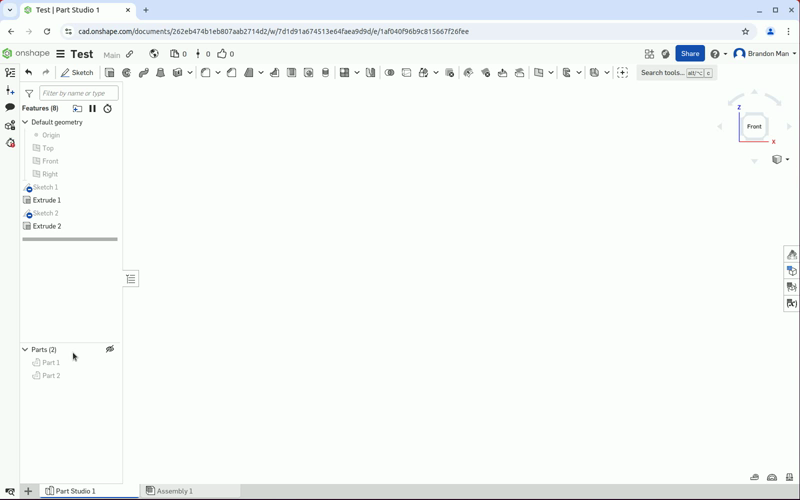
key_down(shift)
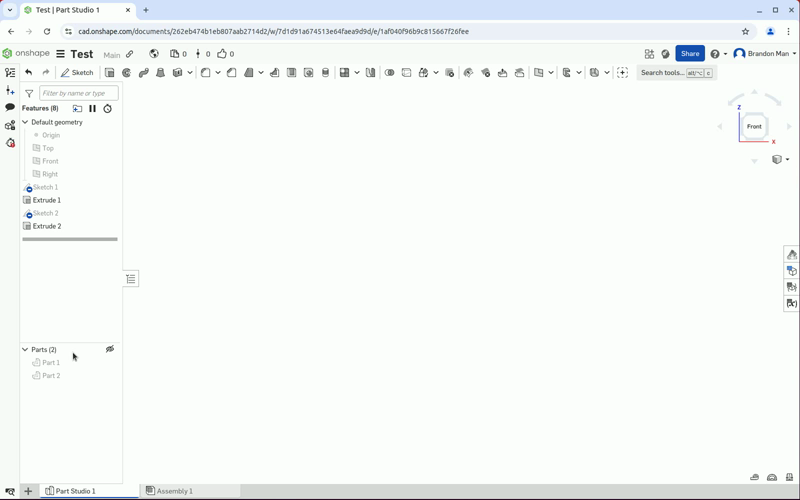
key(left)
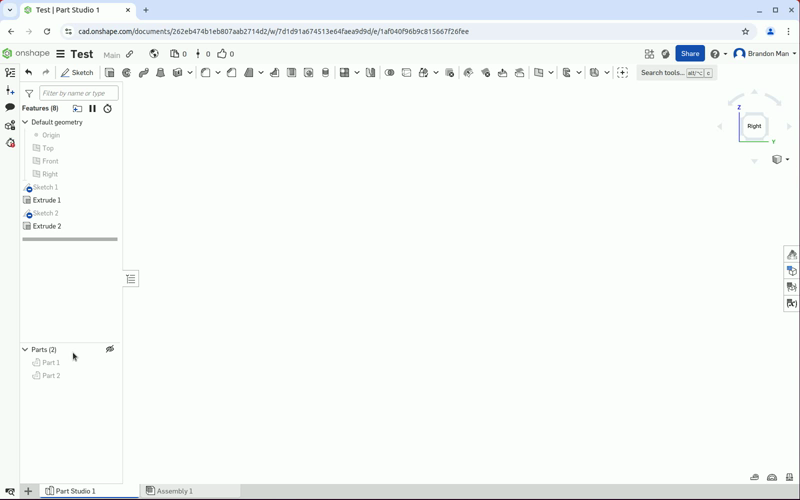
key_up(shift)
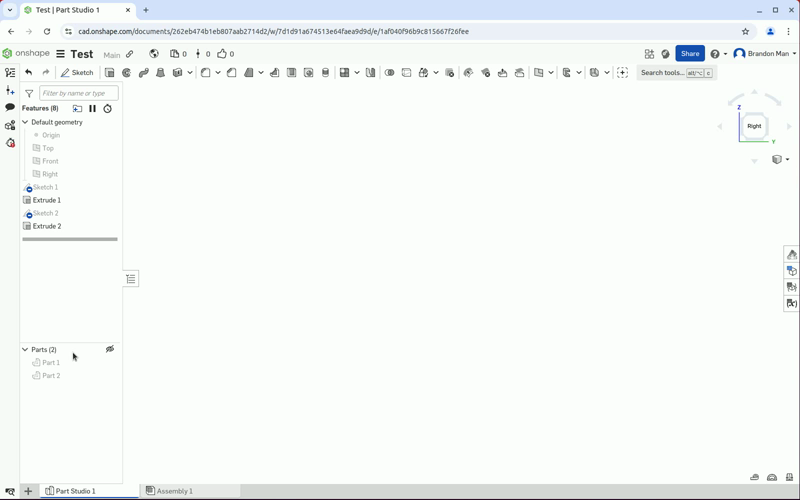
mouse_move(73, 352)
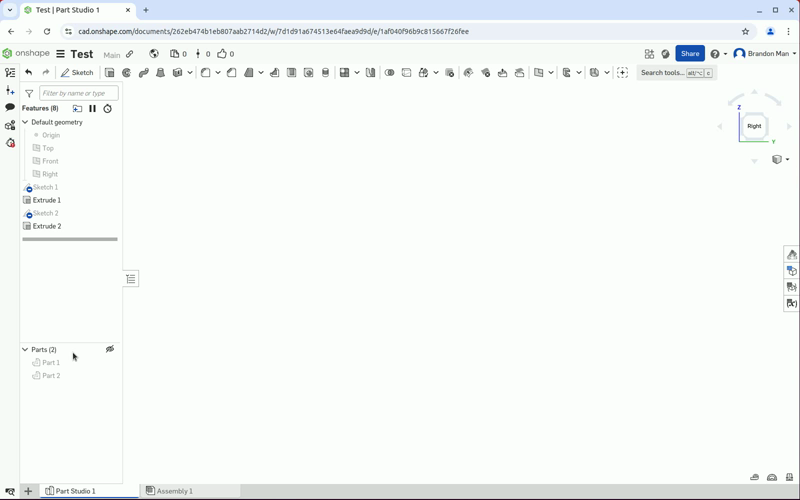
key(shift+y)
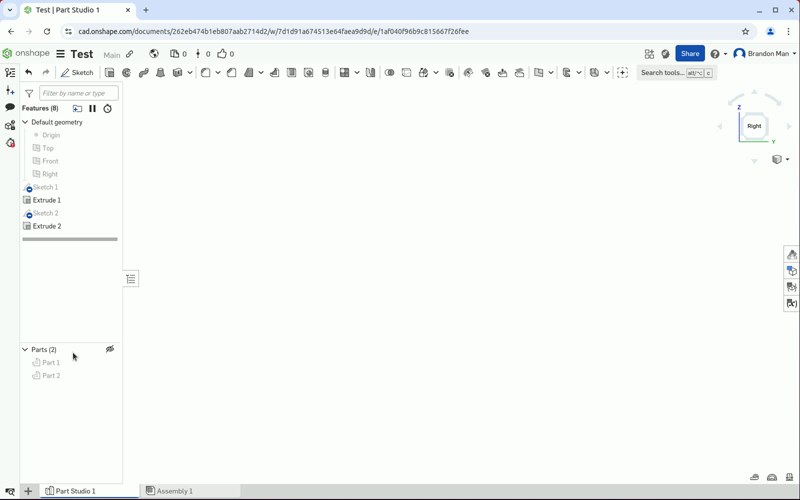
key(shift+s)
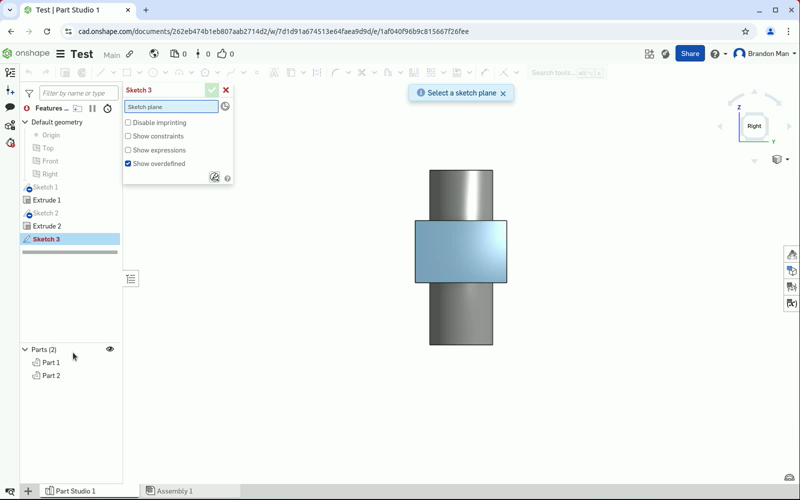
mouse_move(73, 176)
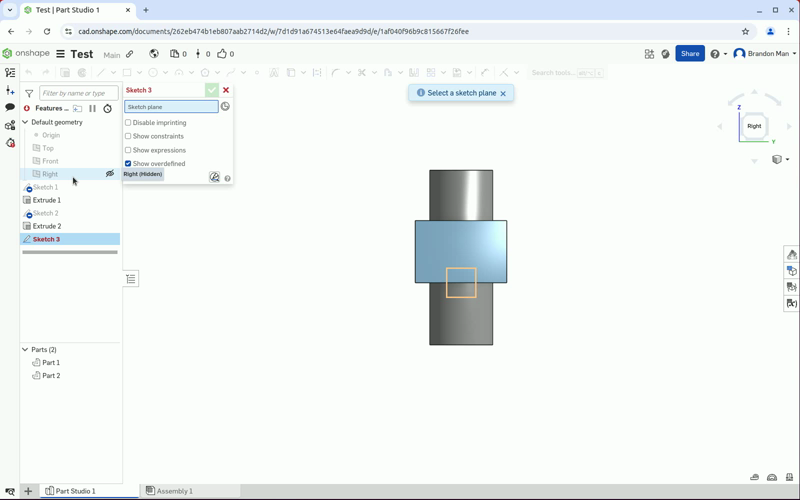
click(73, 176)
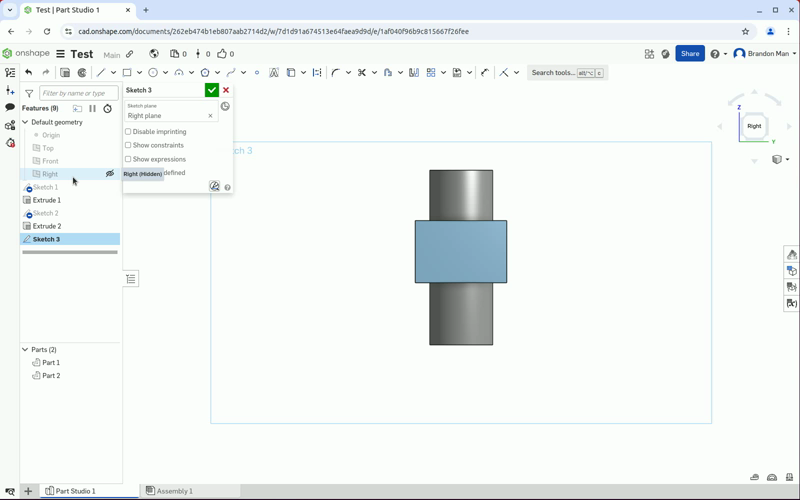
mouse_move(73, 352)
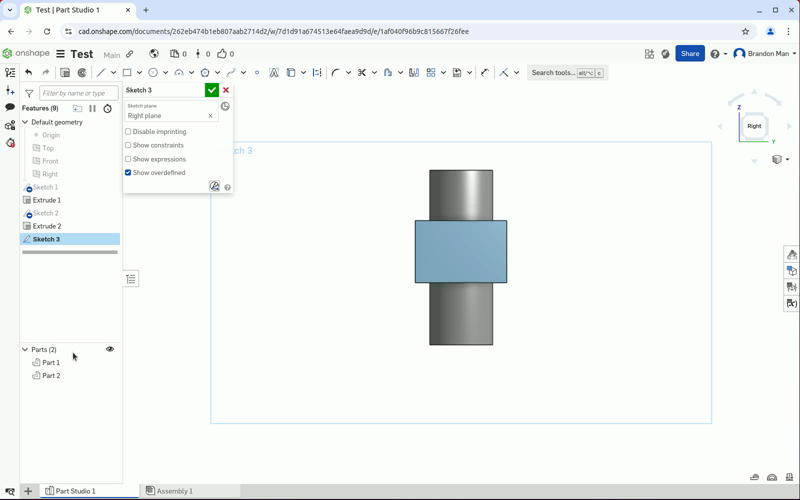
key(y)
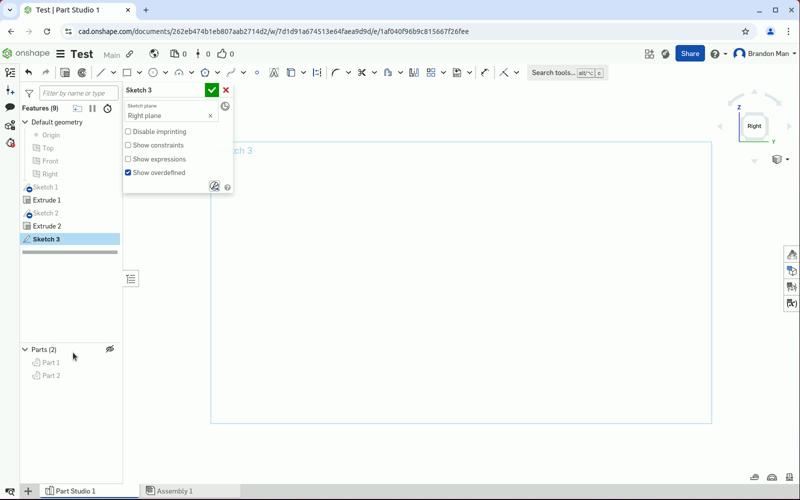
key(c)
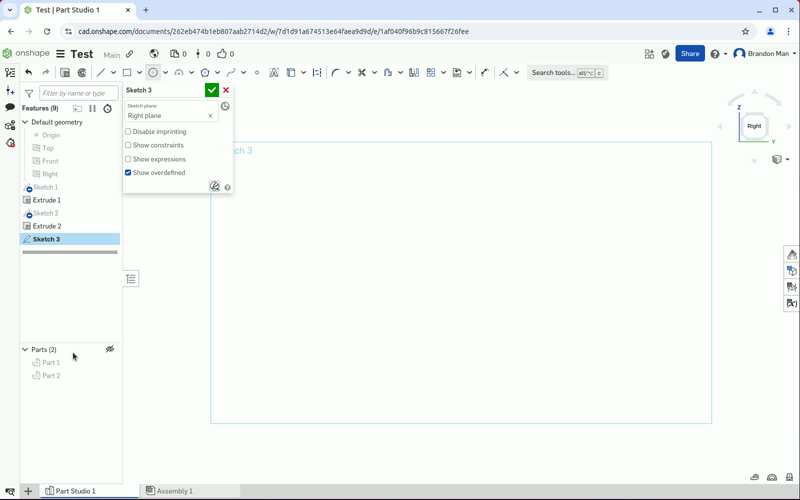
key_down(shift)
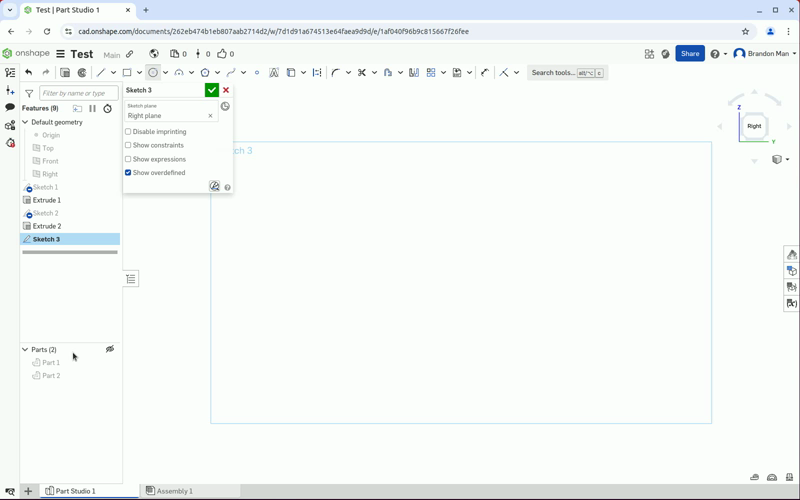
mouse_move(486, 231)
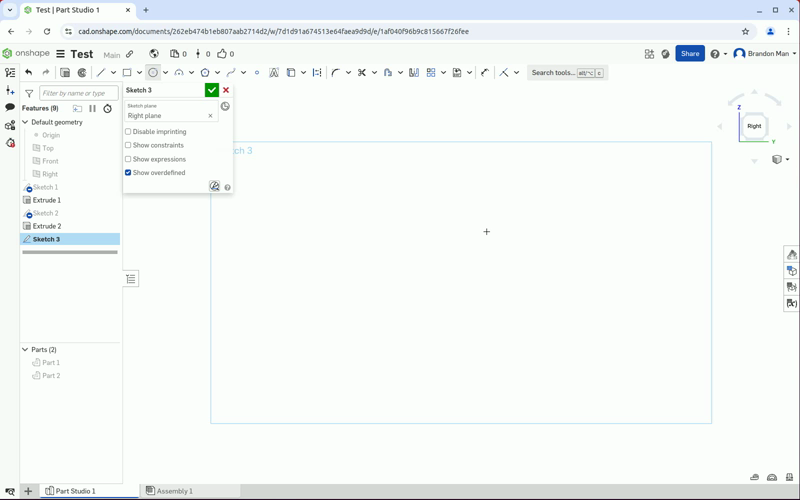
click(486, 231)
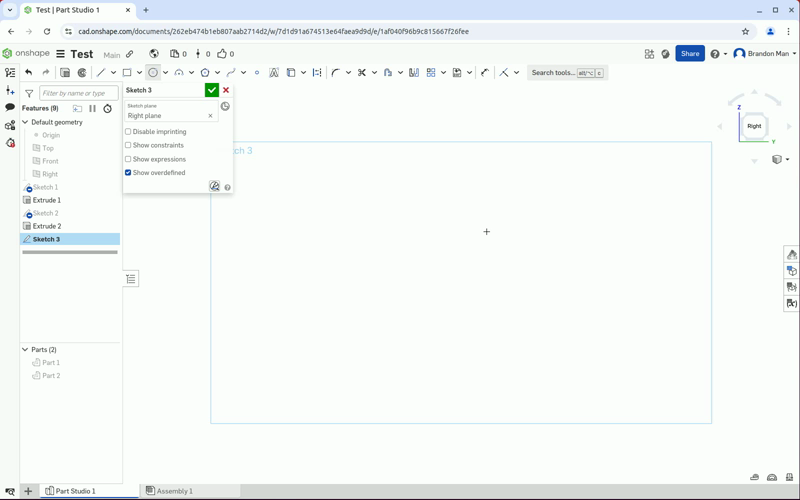
key_up(shift)
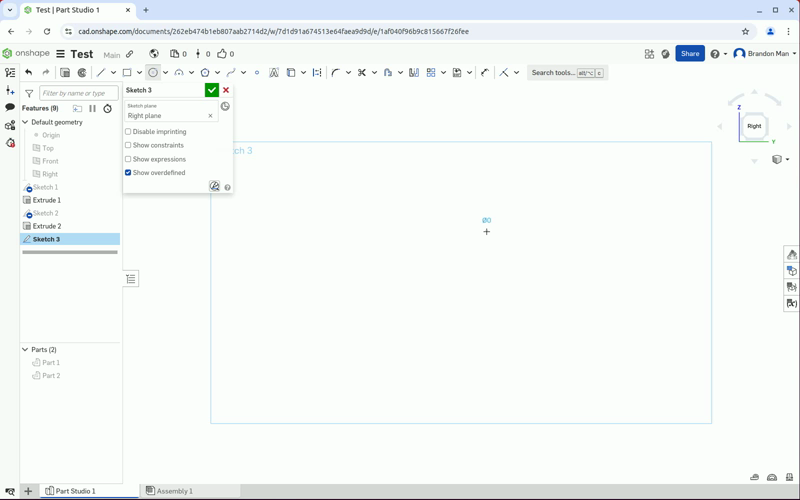
mouse_move(491, 231)
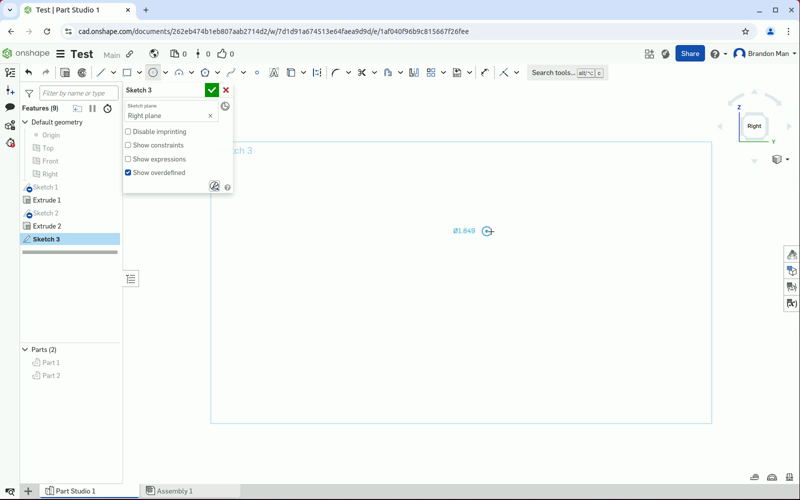
click(491, 231)
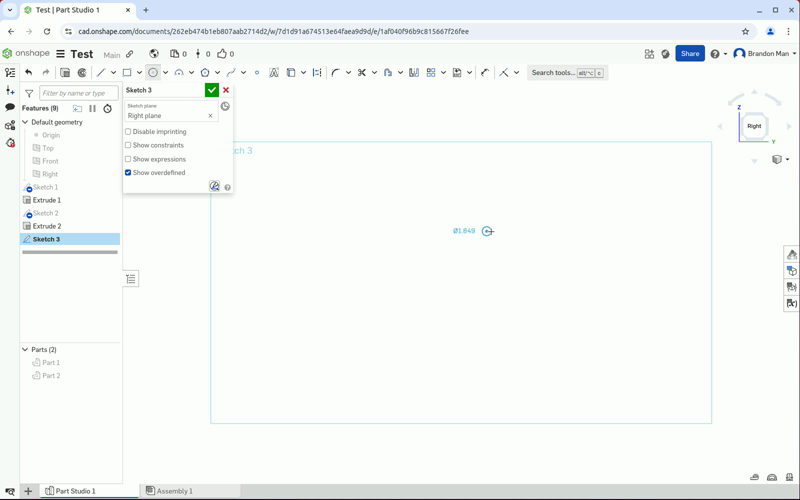
key(esc)
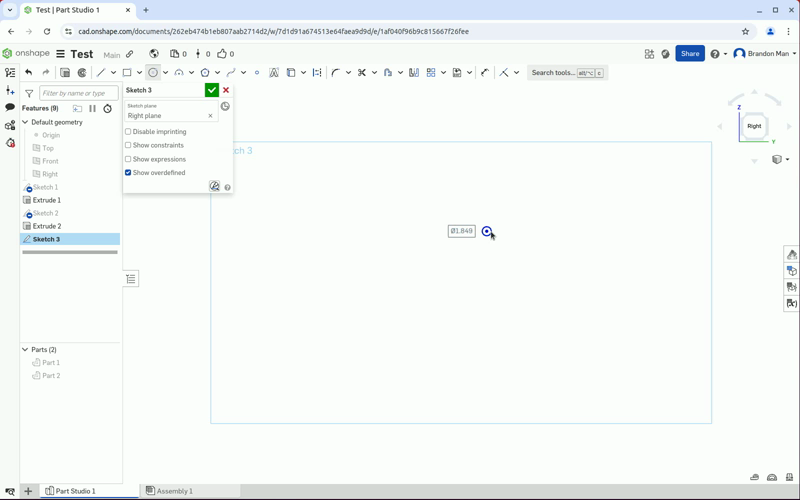
mouse_move(483, 233)
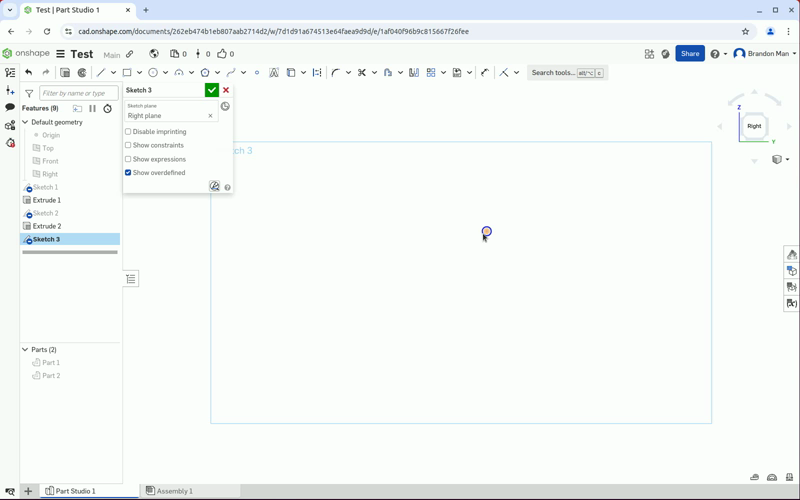
scroll(6)
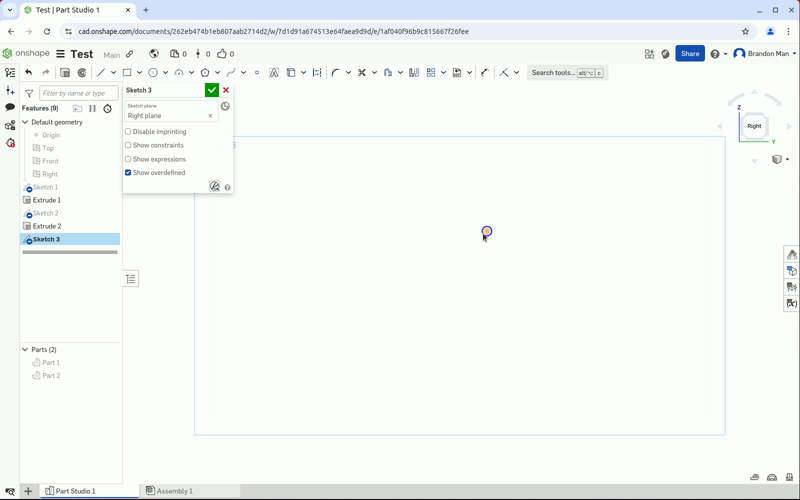
scroll(6)
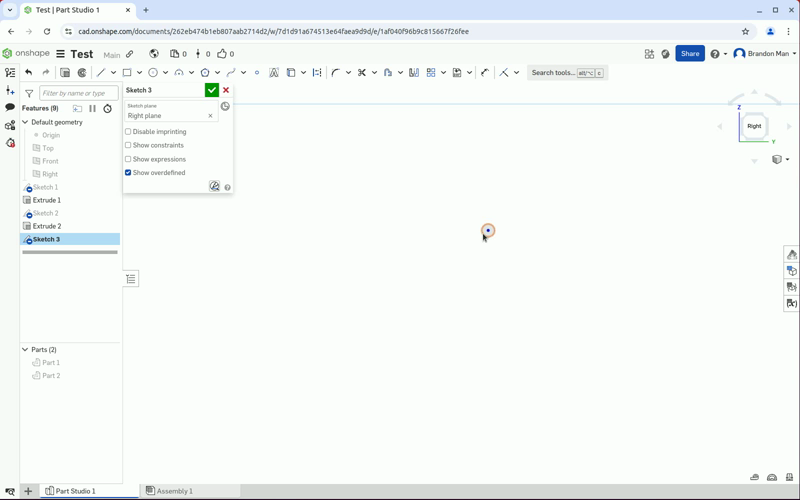
scroll(6)
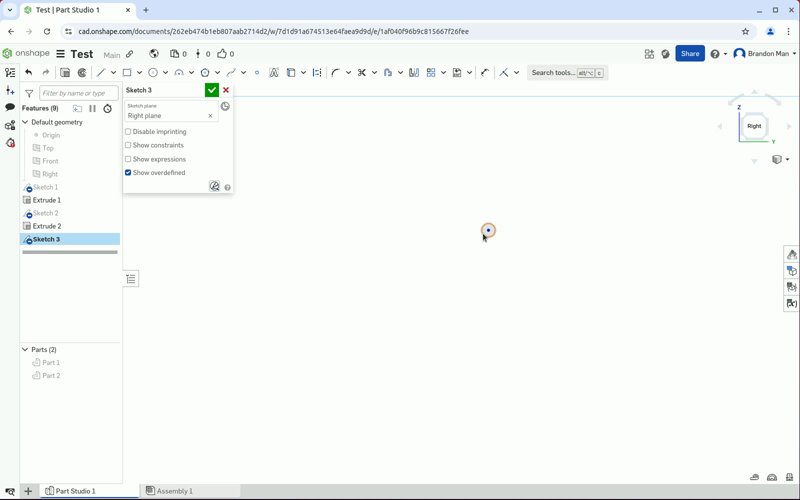
scroll(6)
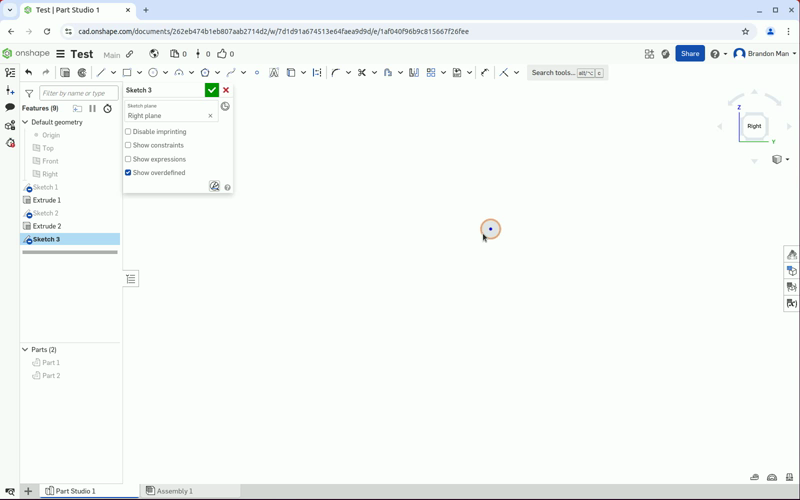
scroll(6)
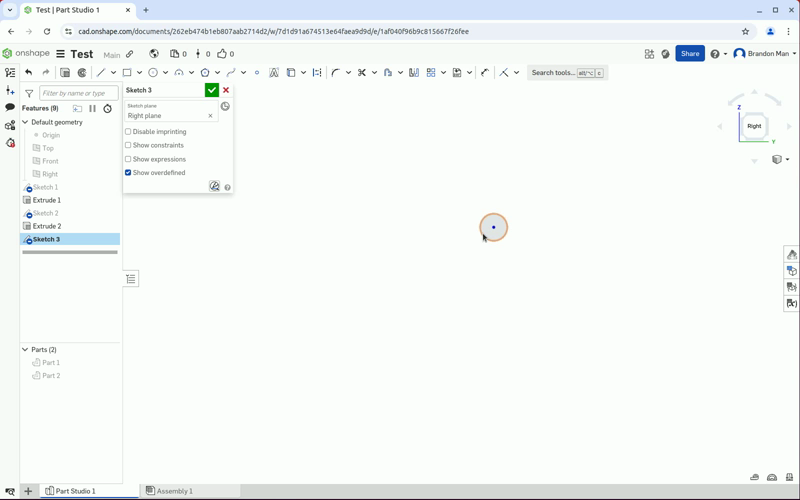
scroll(6)
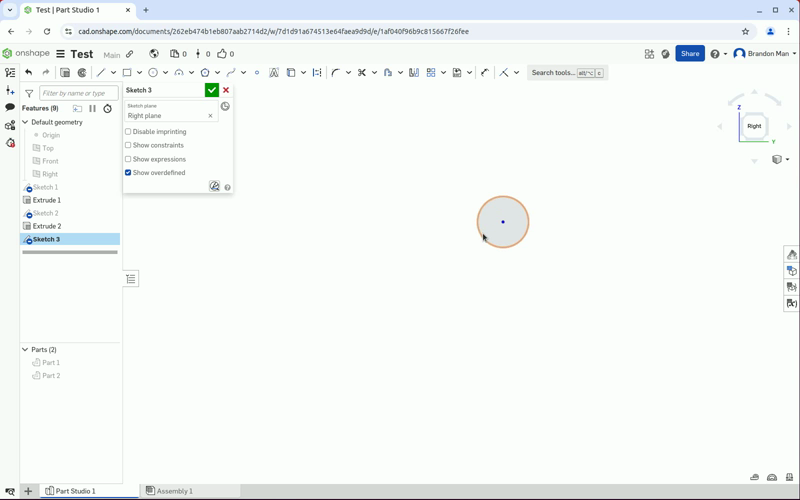
scroll(6)
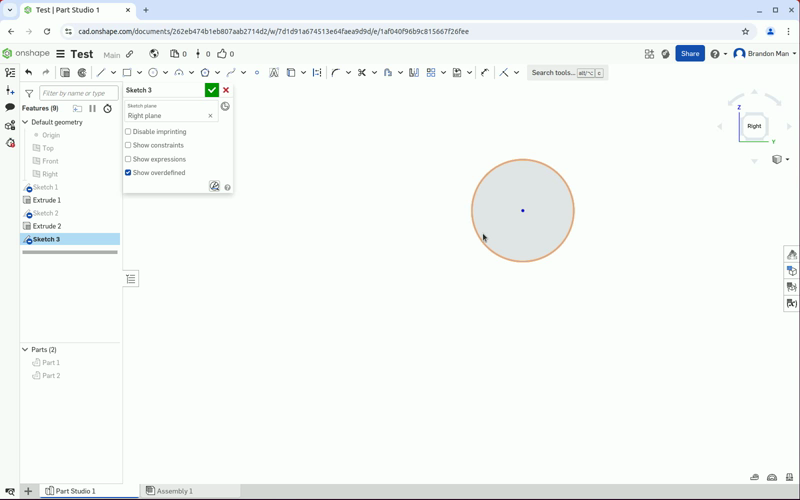
click(483, 233)
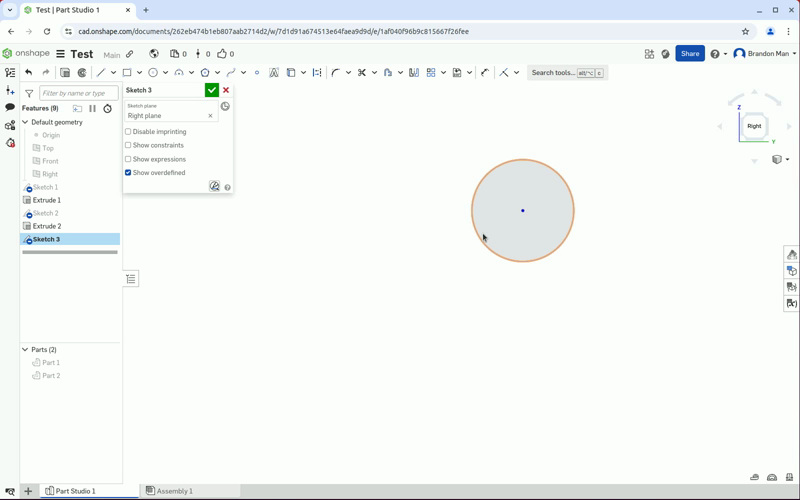
scroll(-6)
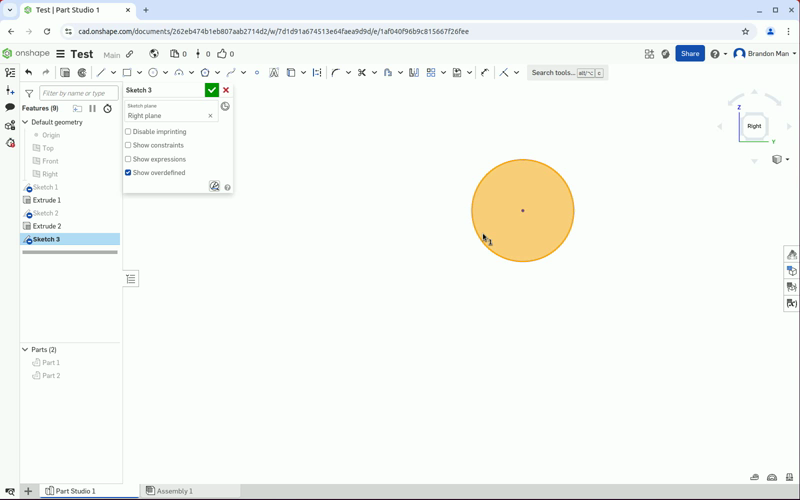
scroll(-6)
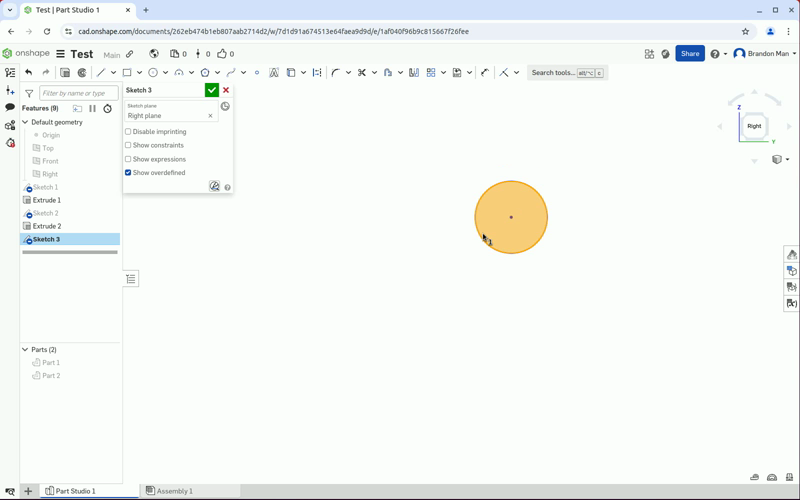
scroll(-6)
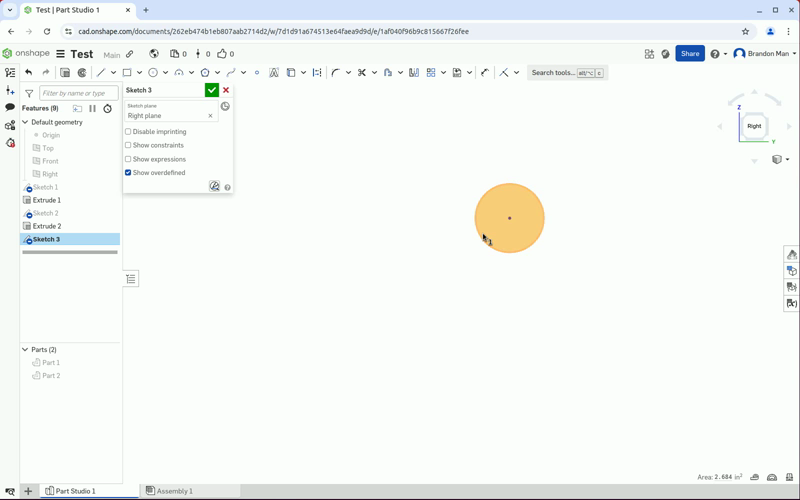
scroll(-6)
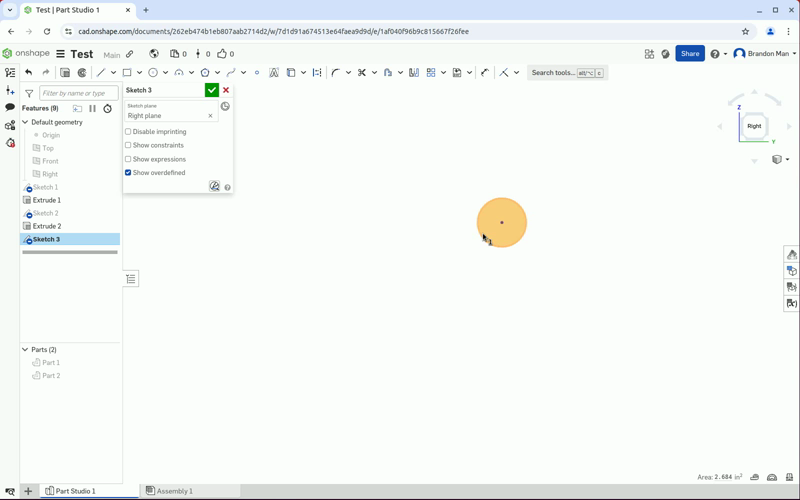
scroll(-6)
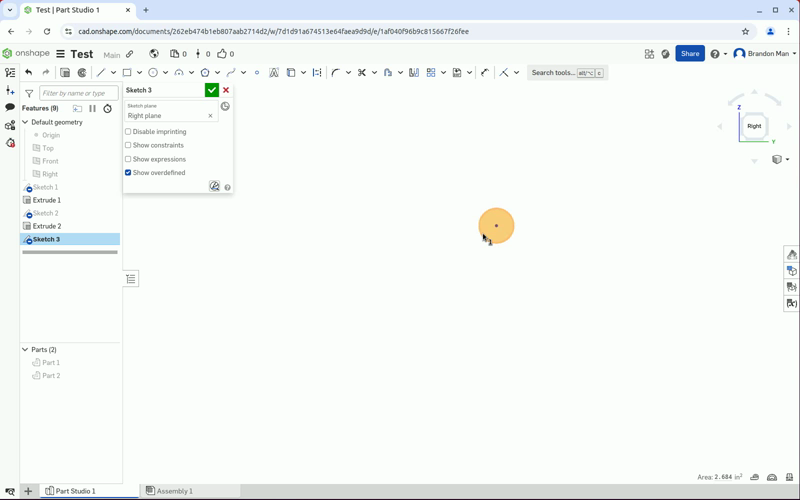
scroll(-6)
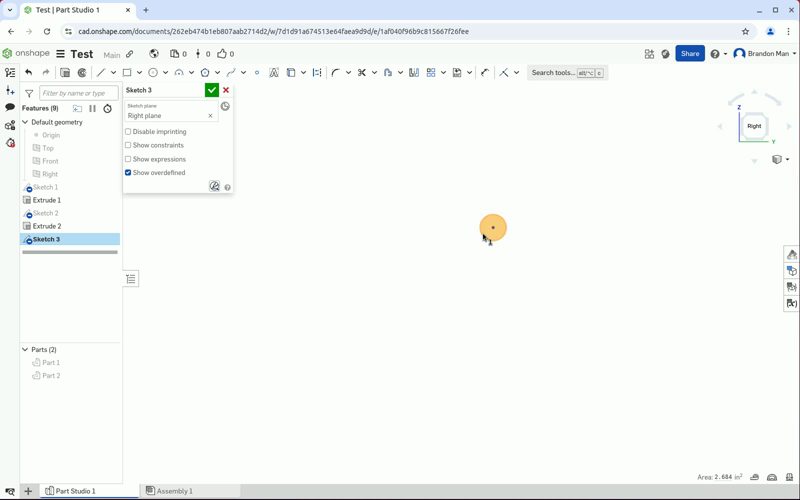
scroll(-6)
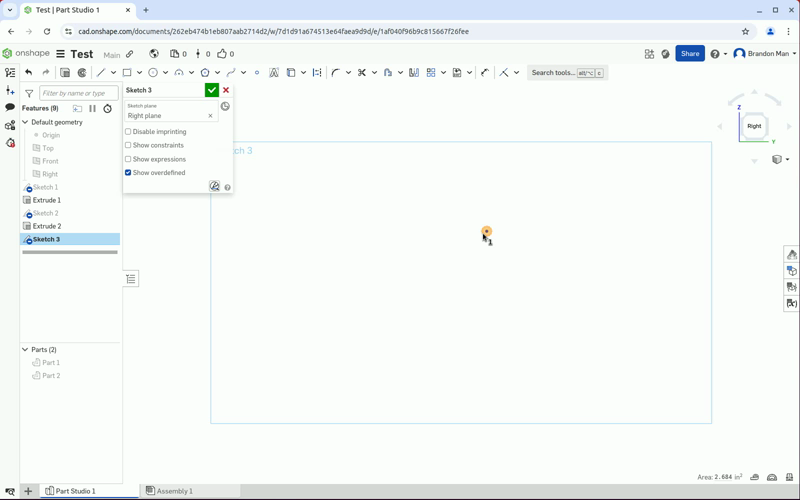
mouse_move(73, 352)
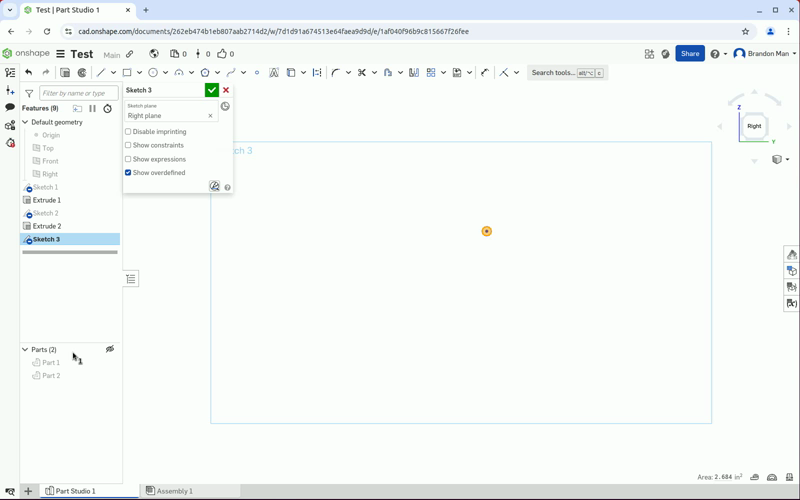
key(shift+y)
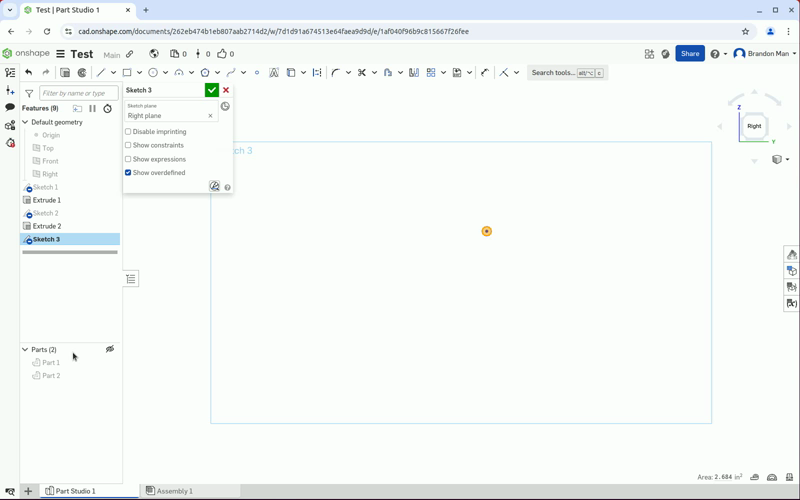
key(shift+e)
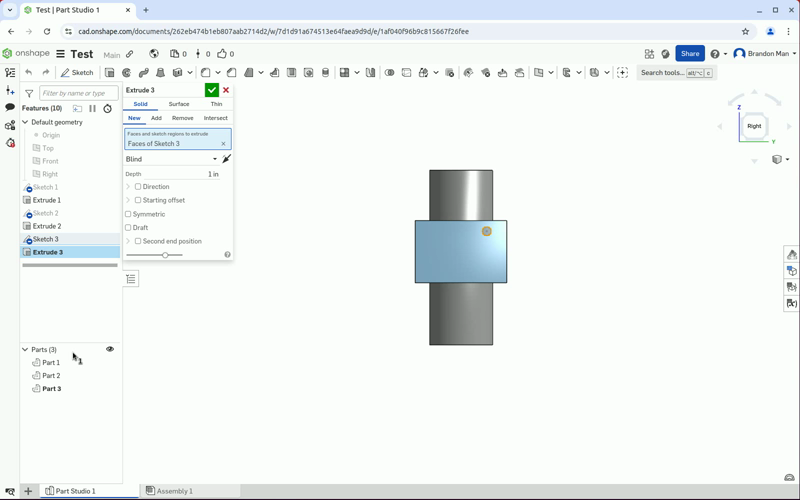
mouse_move(143, 106)
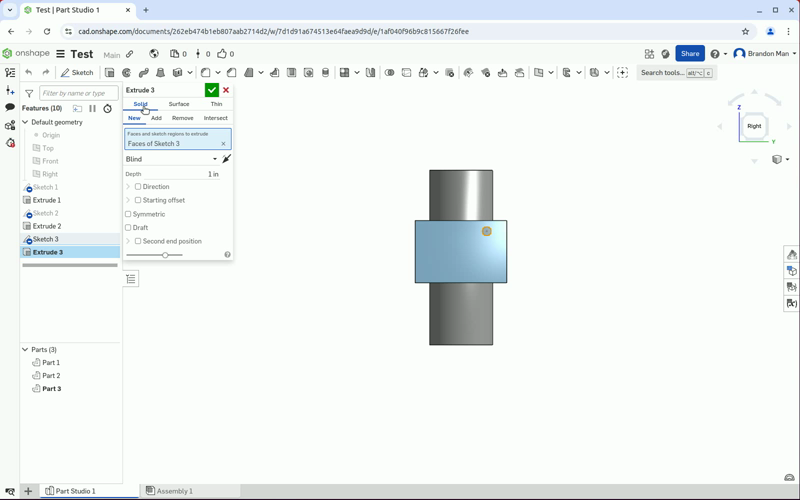
click(143, 106)
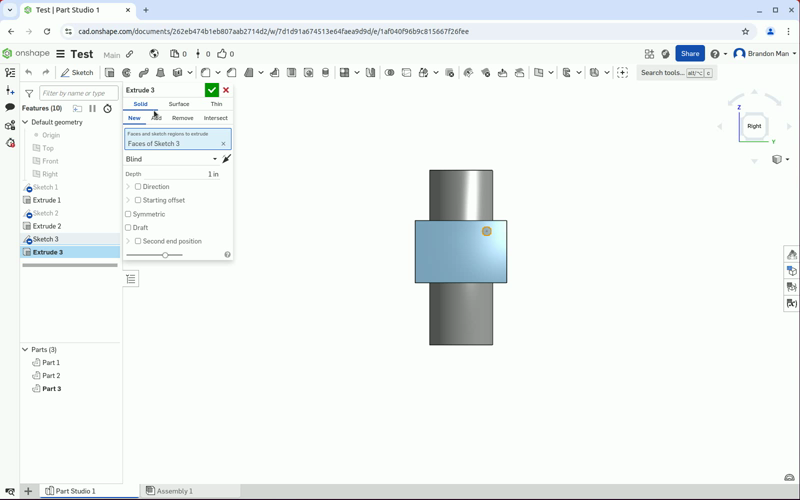
mouse_move(186, 120)
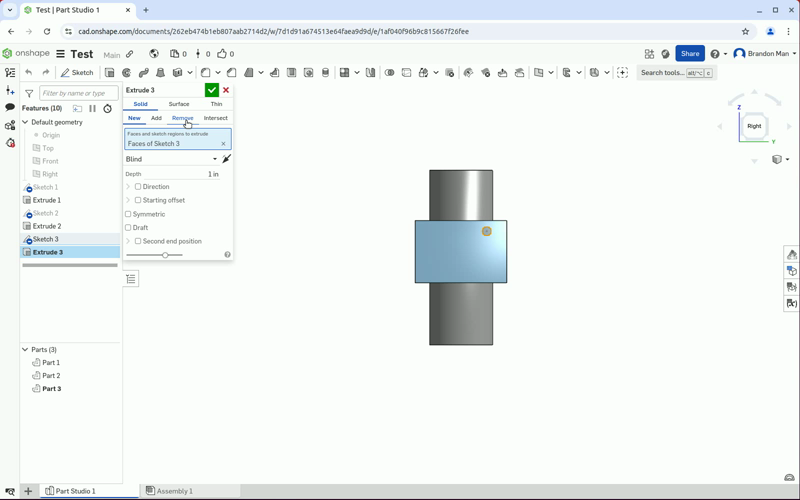
click(186, 120)
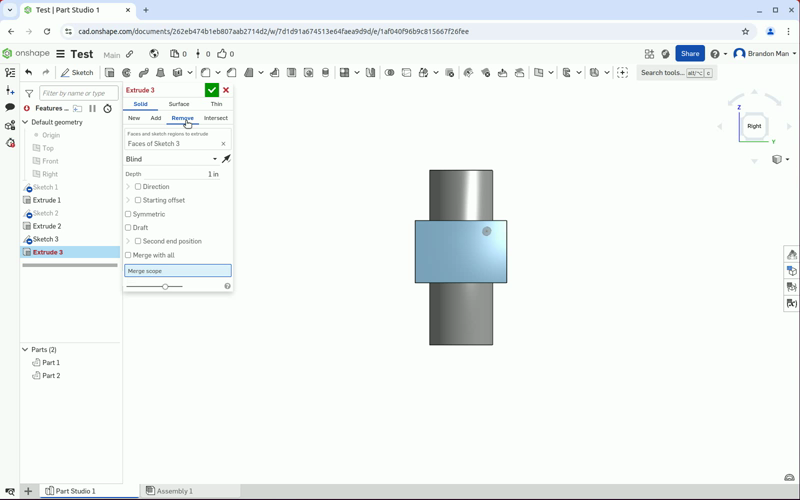
key(tab, 4)
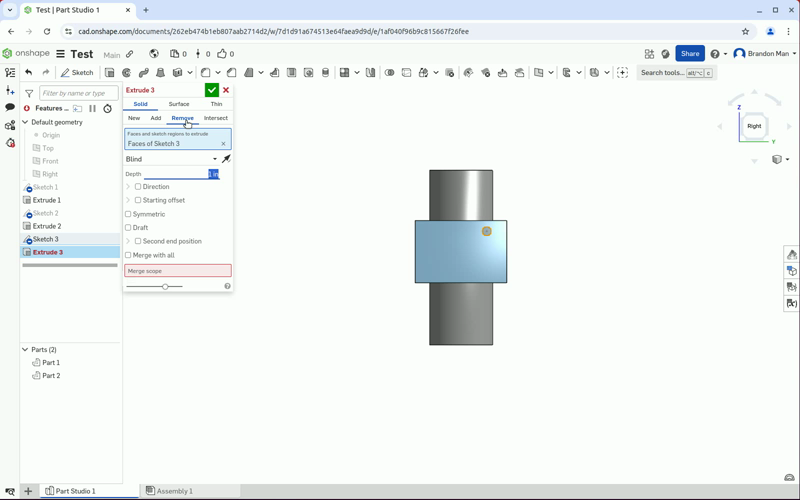
text(10.351)
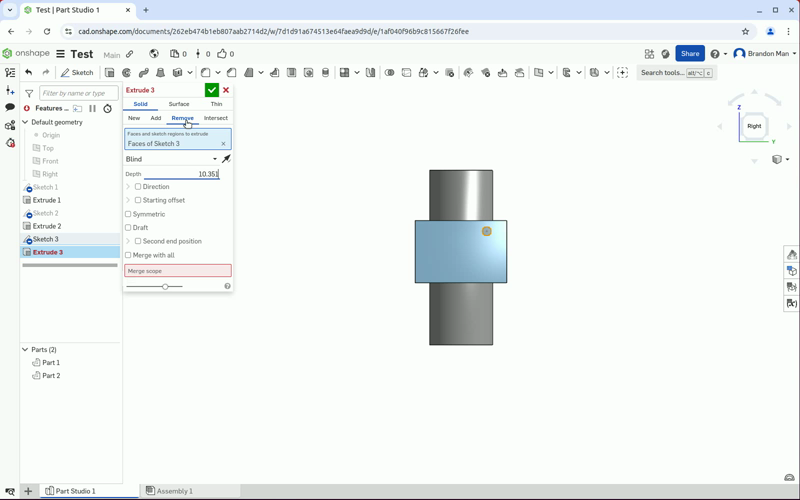
key(tab, 3)
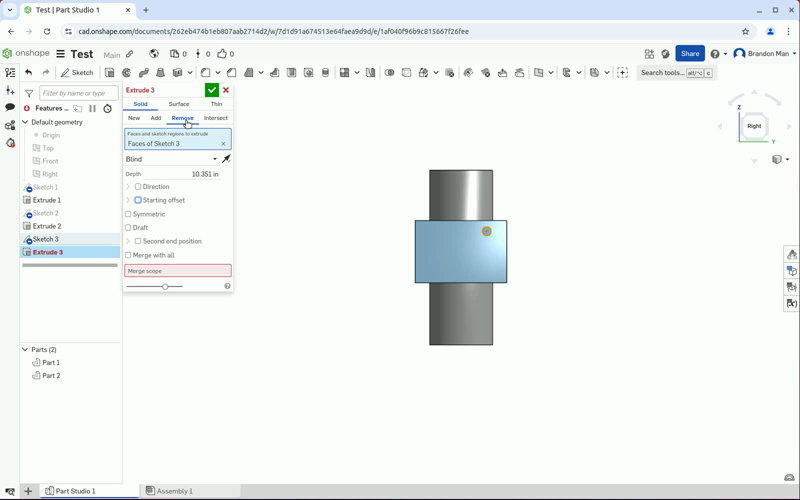
key(tab, 2)
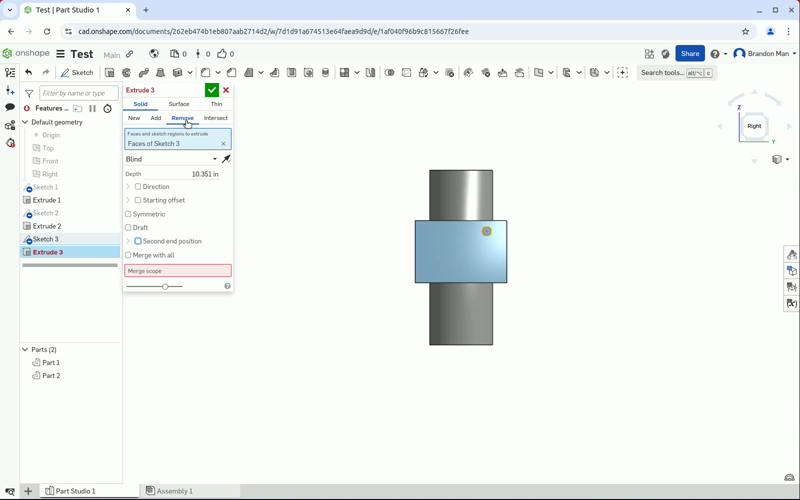
key(space)
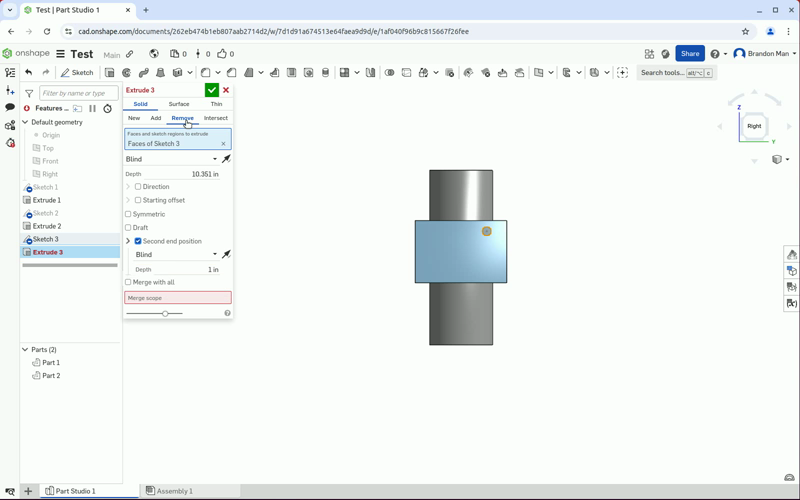
key(tab, 3)
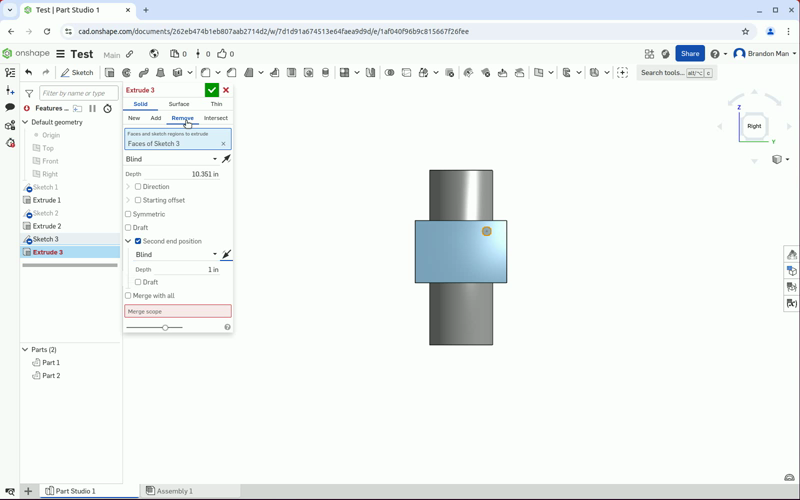
text(7.703)
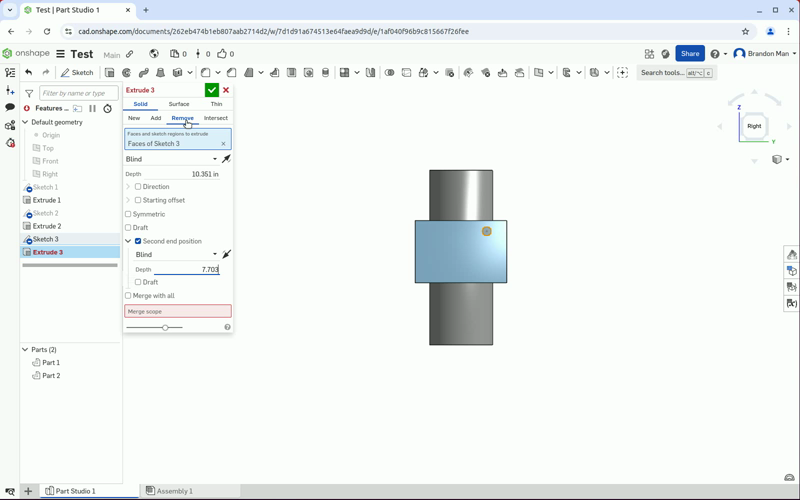
key(tab, 2)
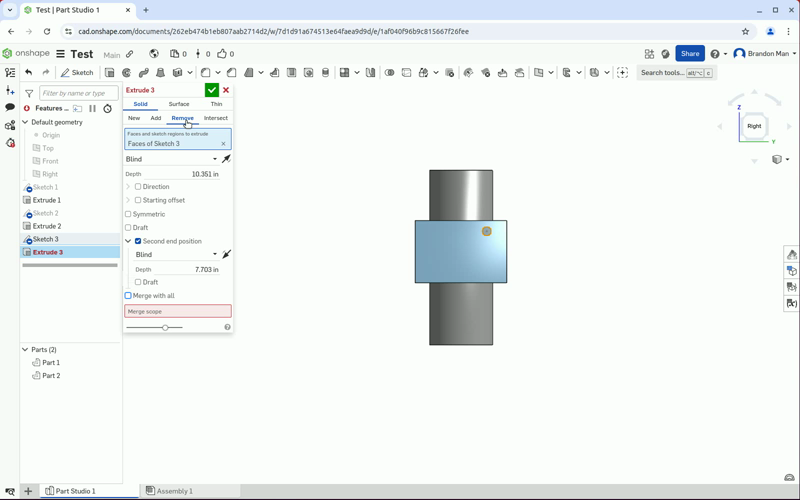
key(space)
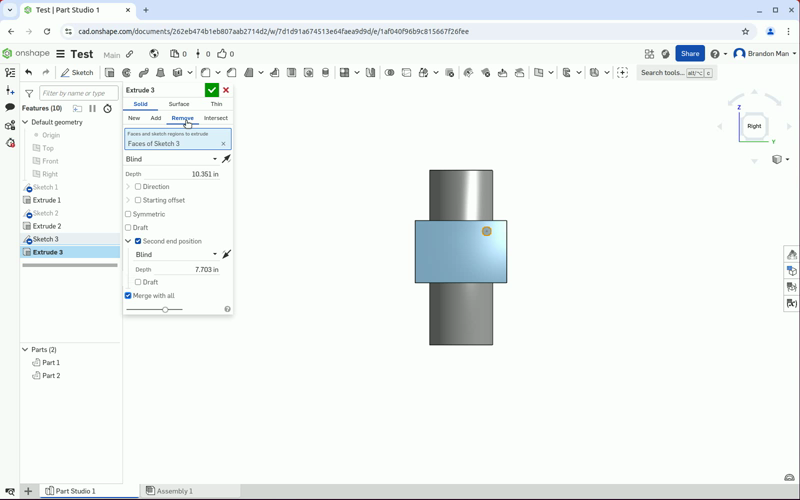
key(enter)
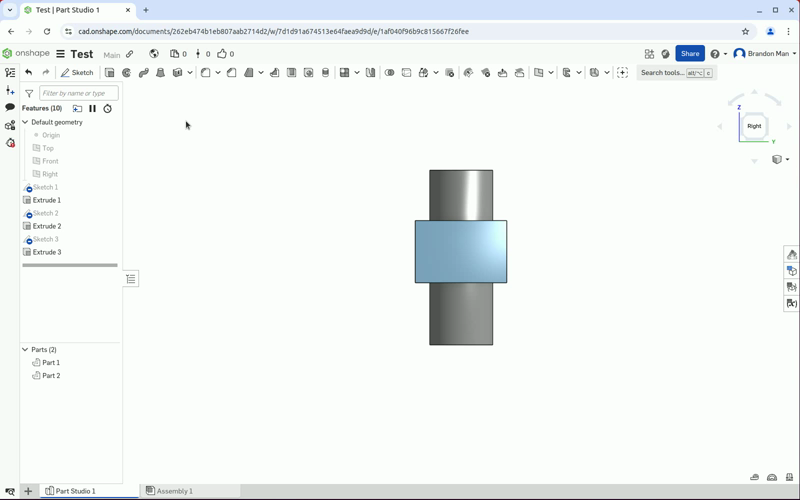
key(shift+h)
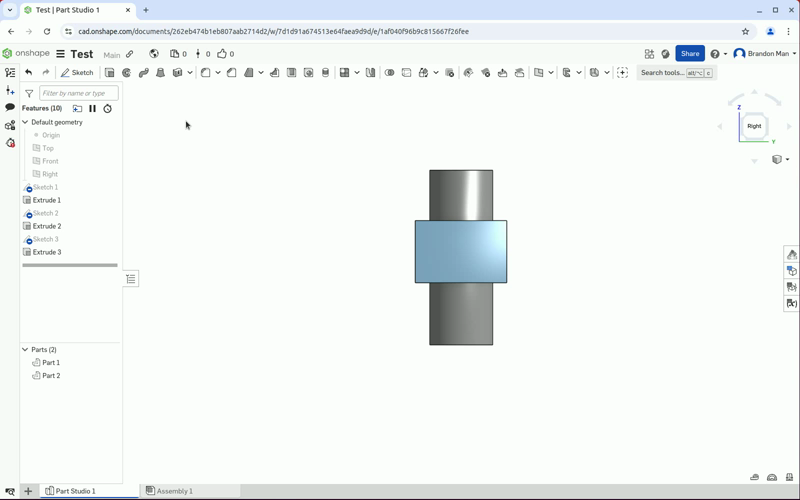
key(shift+h)
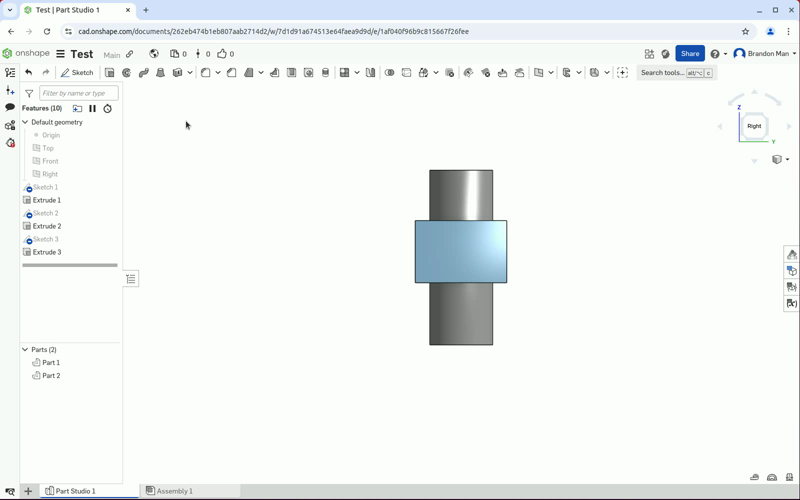
mouse_move(73, 189)
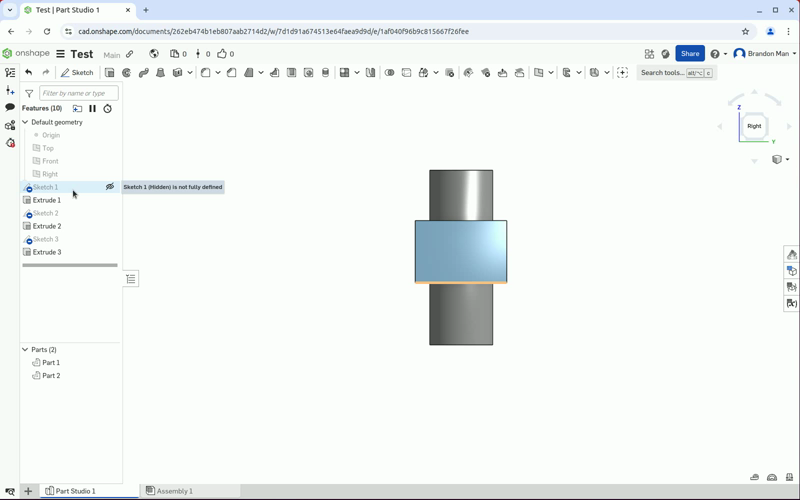
click(73, 189)
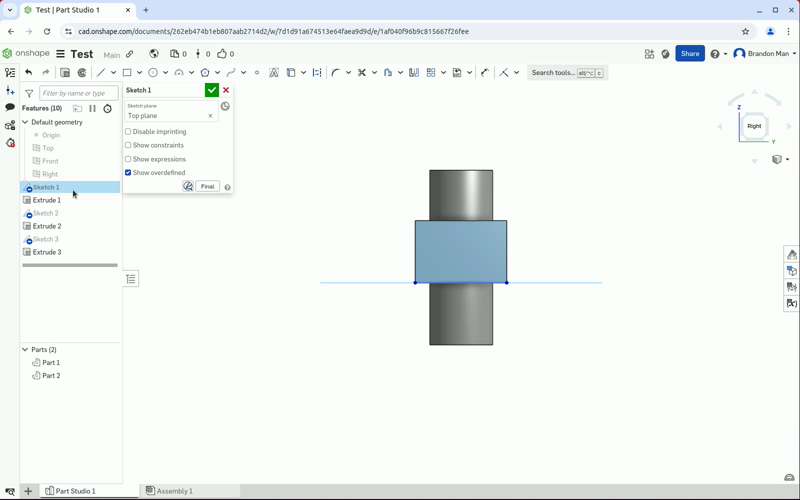
mouse_move(229, 92)
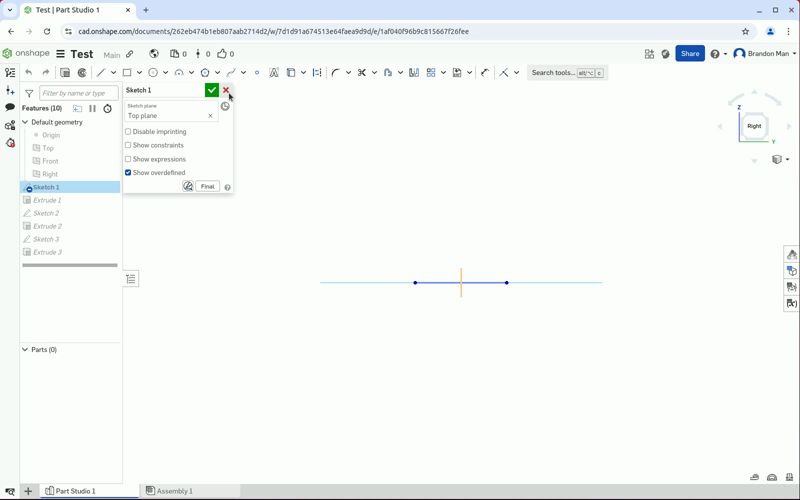
click(229, 92)
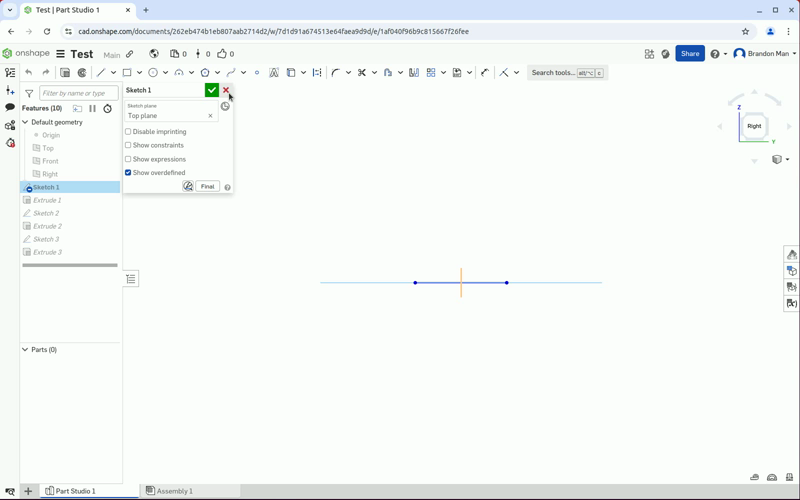
key(shift+s)
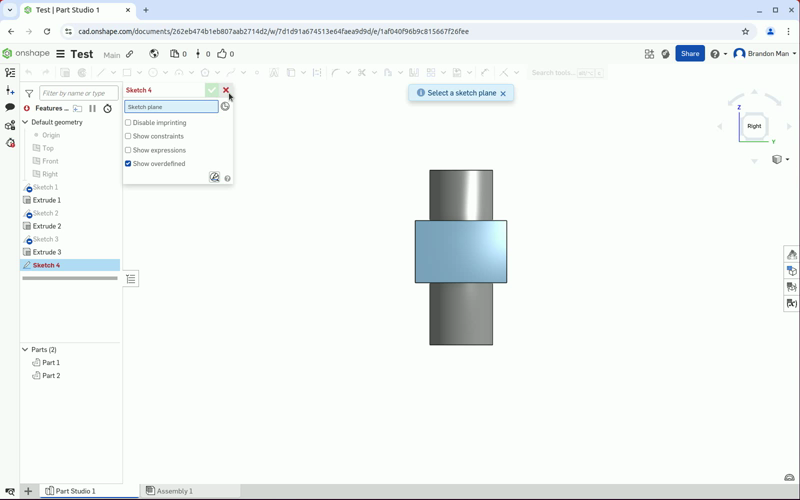
mouse_move(73, 176)
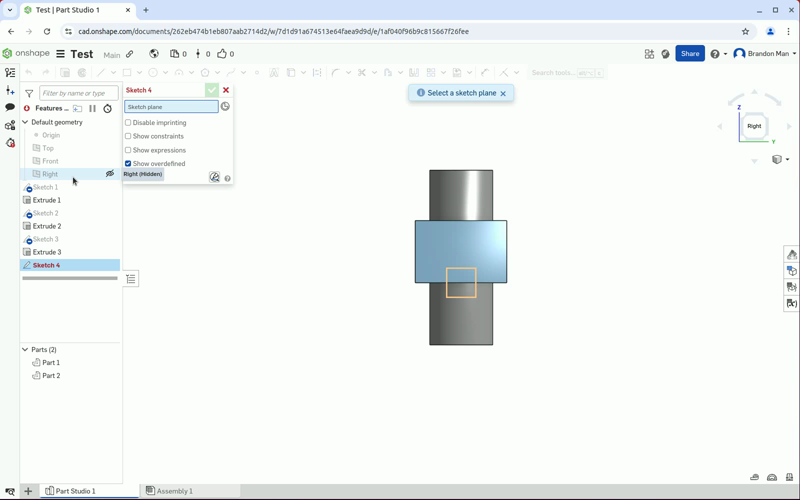
click(73, 176)
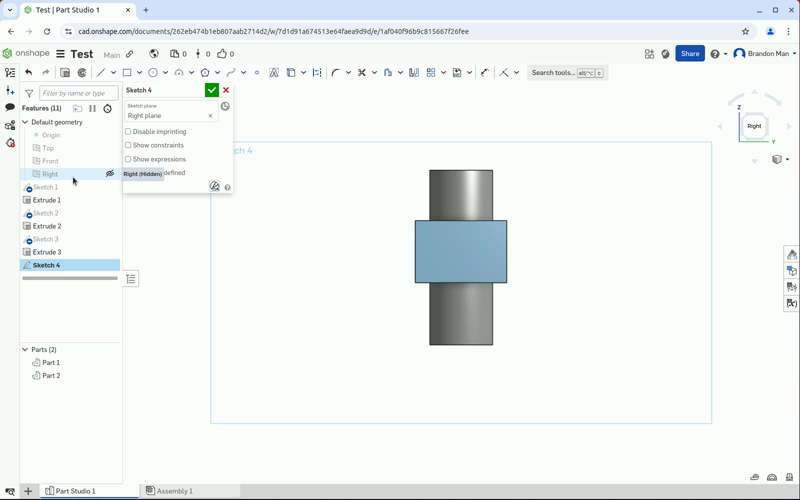
mouse_move(73, 352)
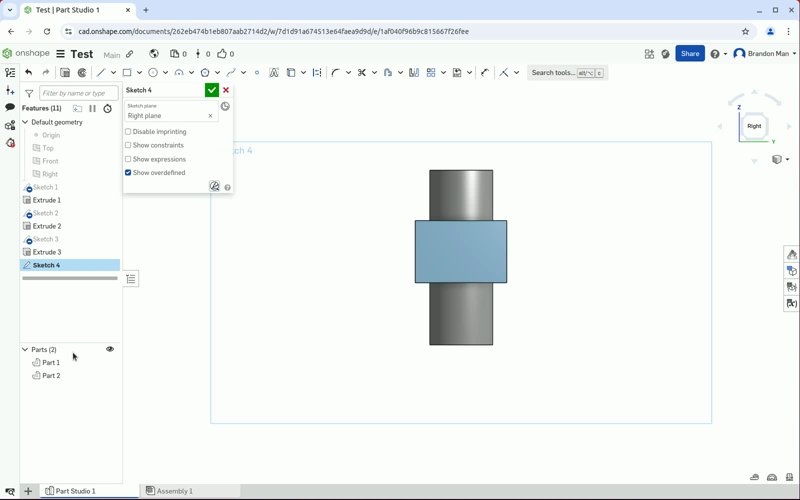
key(y)
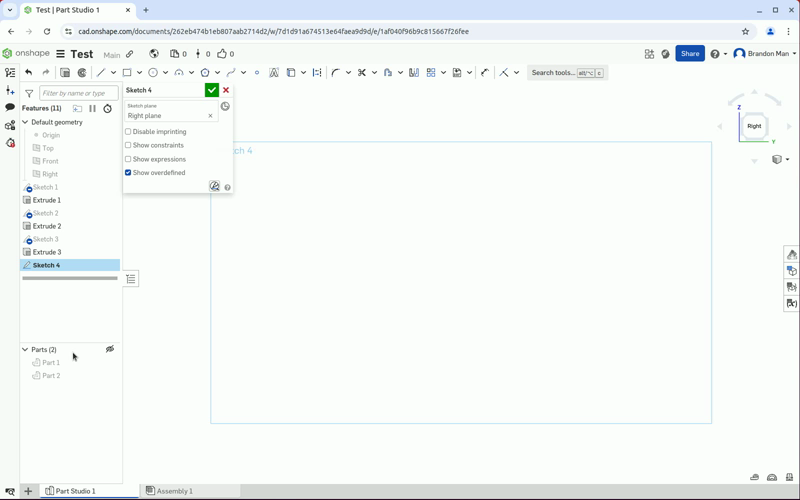
key(c)
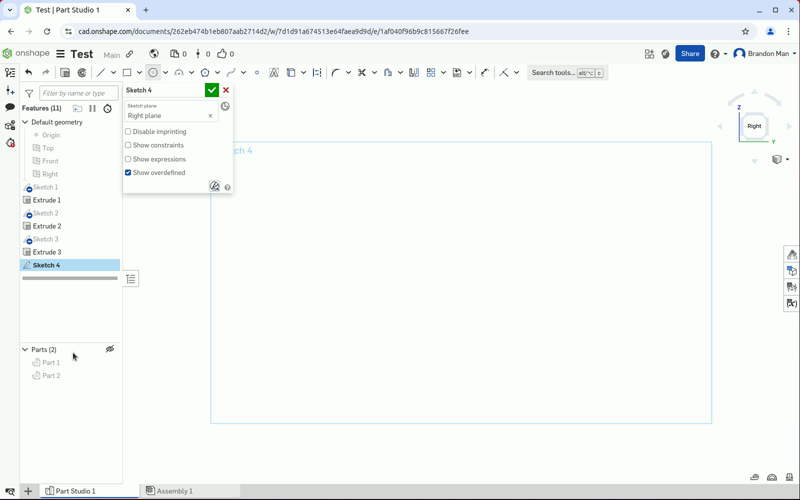
key_down(shift)
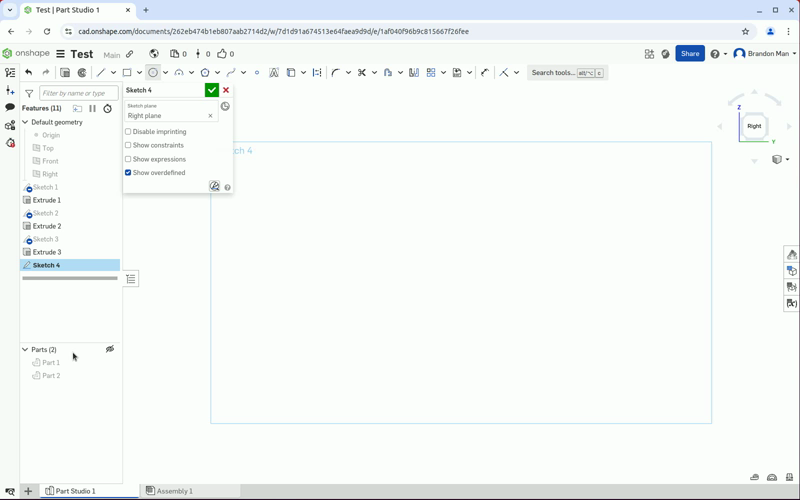
mouse_move(460, 231)
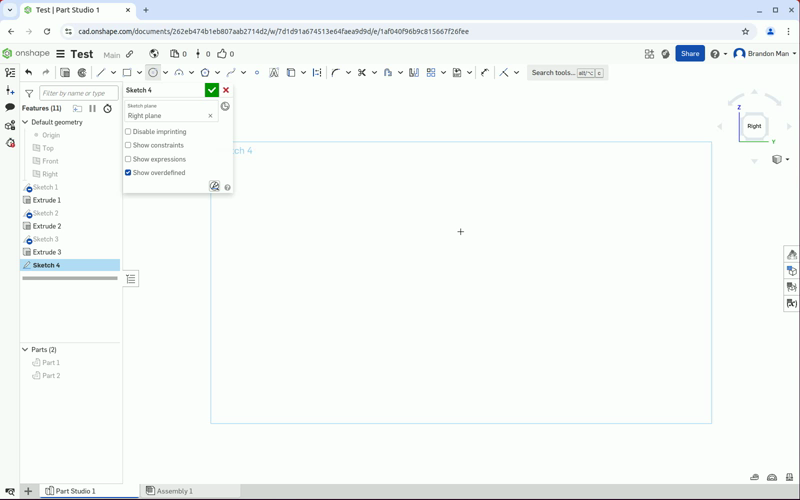
click(460, 231)
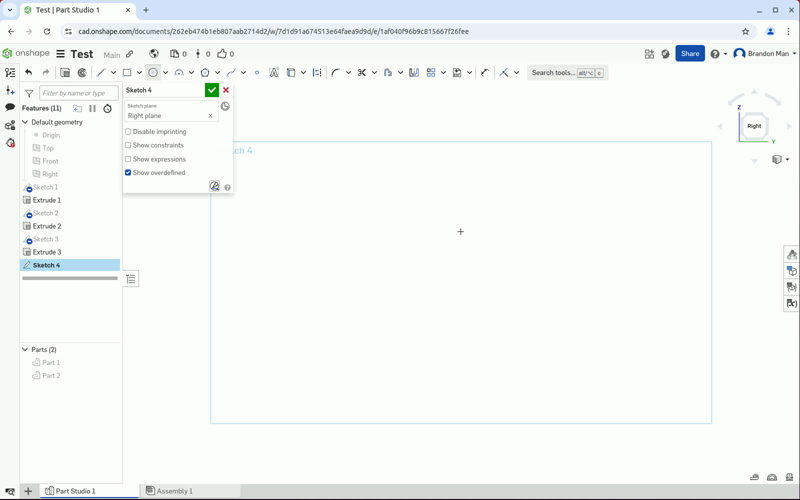
key_up(shift)
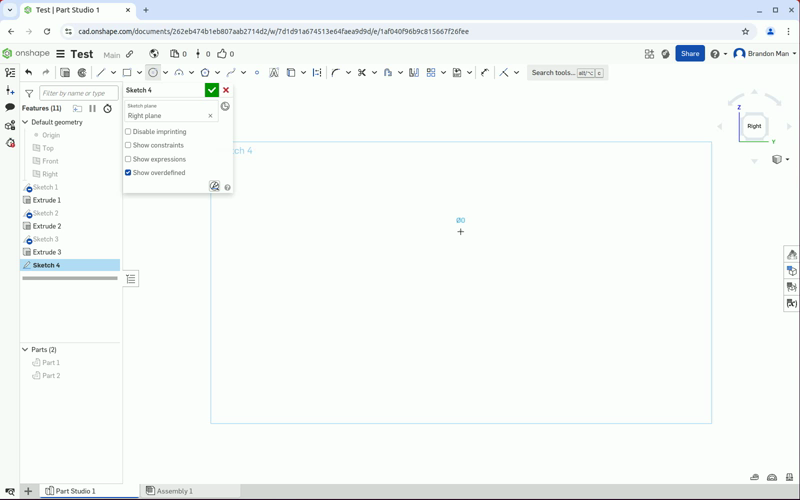
mouse_move(465, 231)
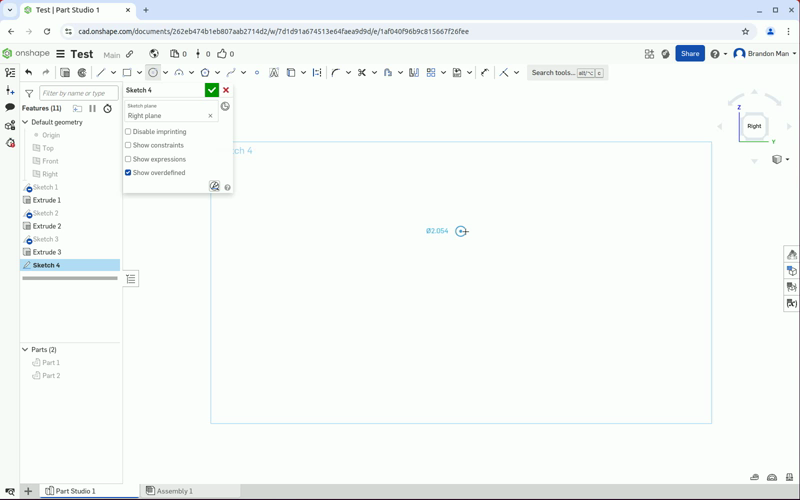
click(465, 231)
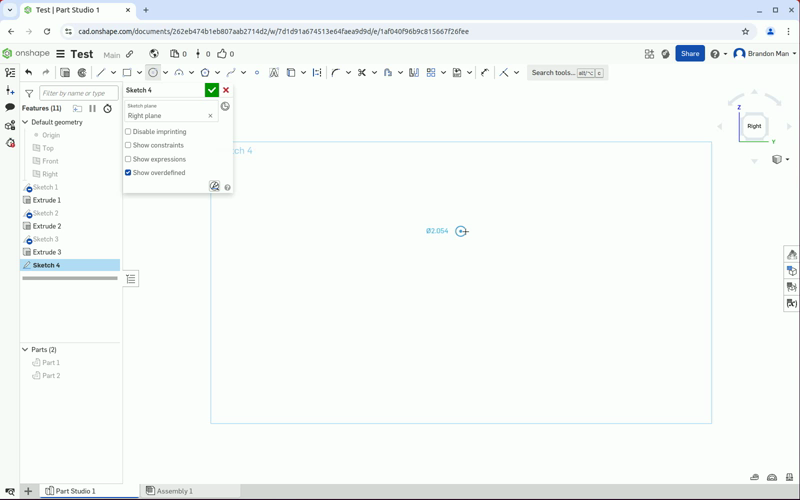
key(esc)
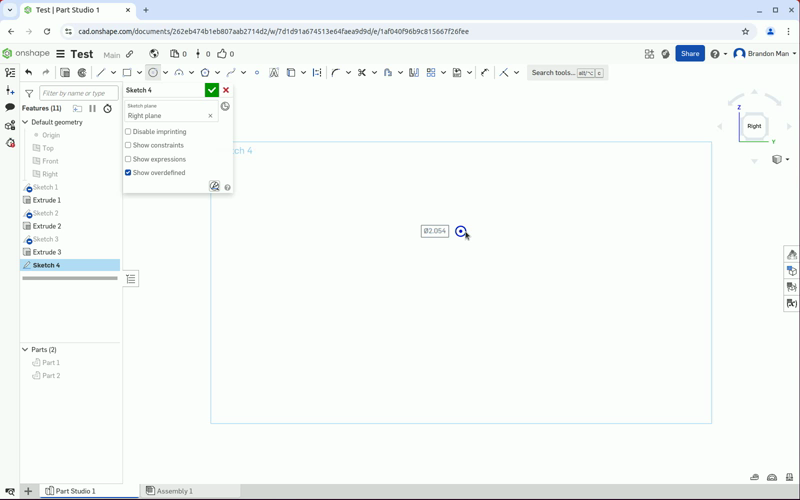
mouse_move(458, 227)
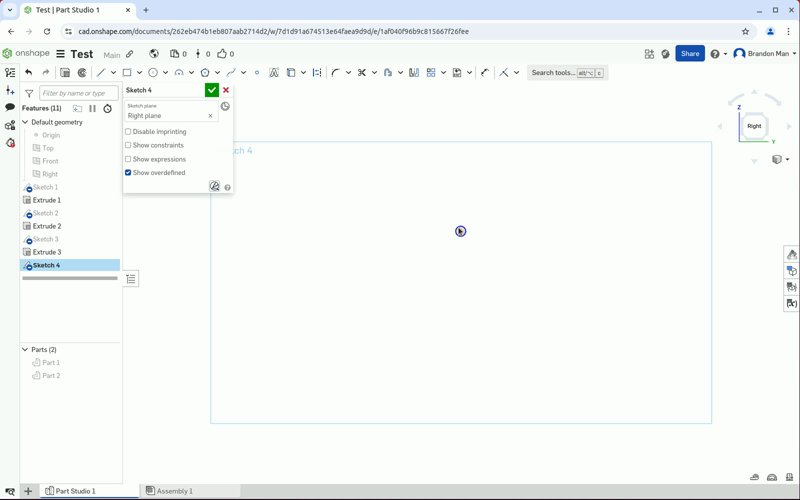
scroll(6)
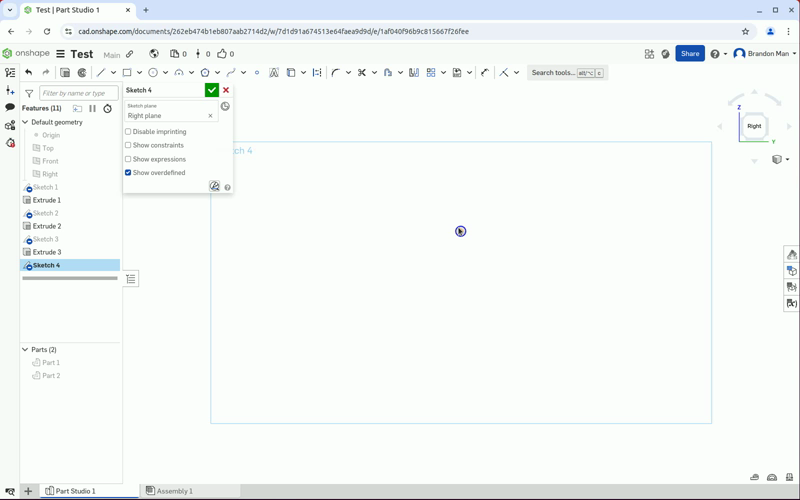
scroll(6)
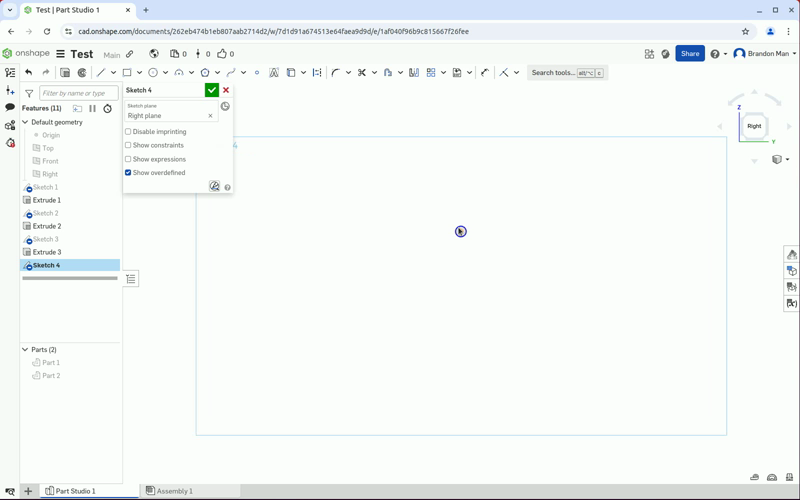
scroll(6)
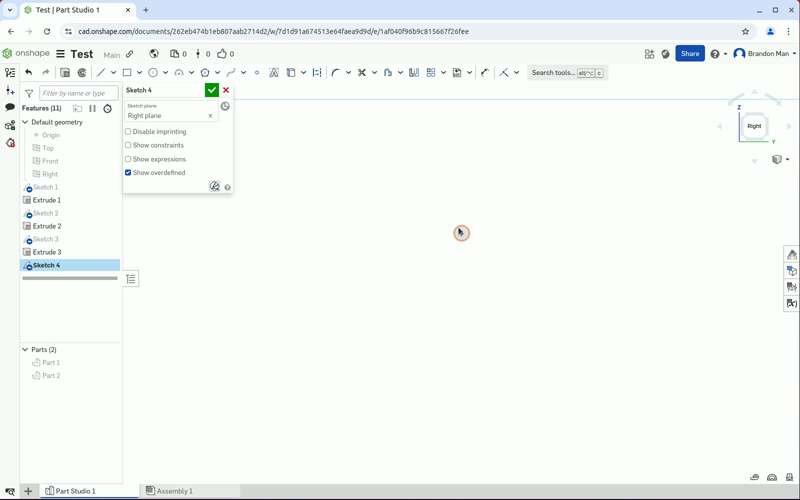
scroll(6)
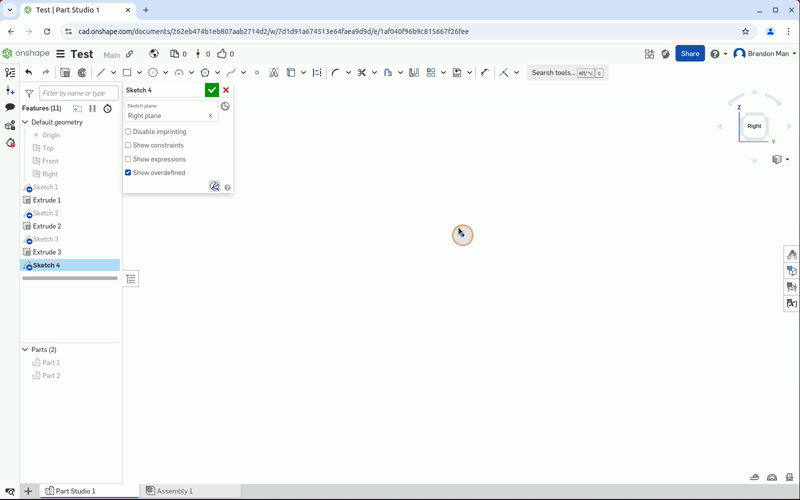
scroll(6)
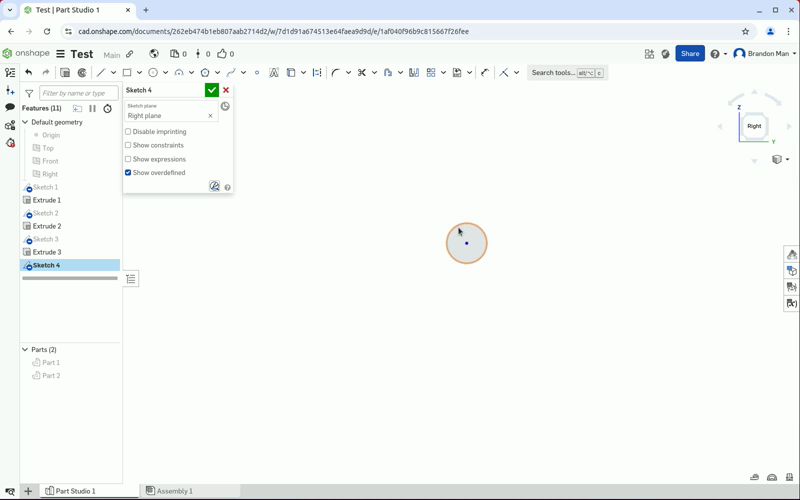
scroll(6)
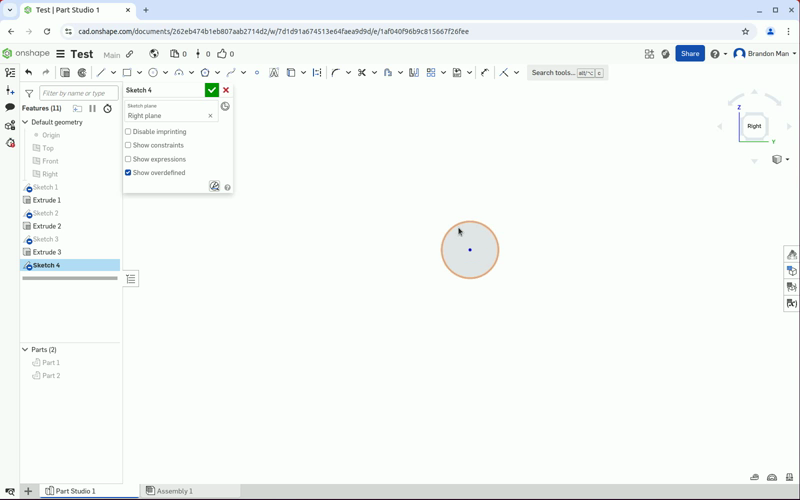
scroll(6)
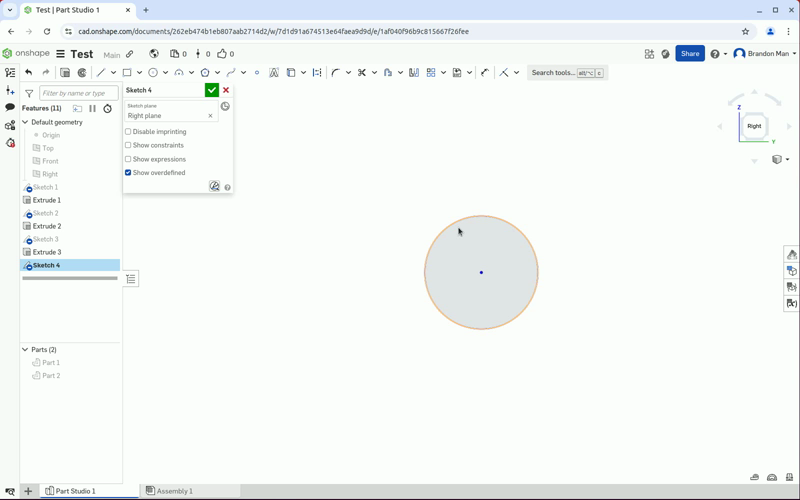
click(458, 227)
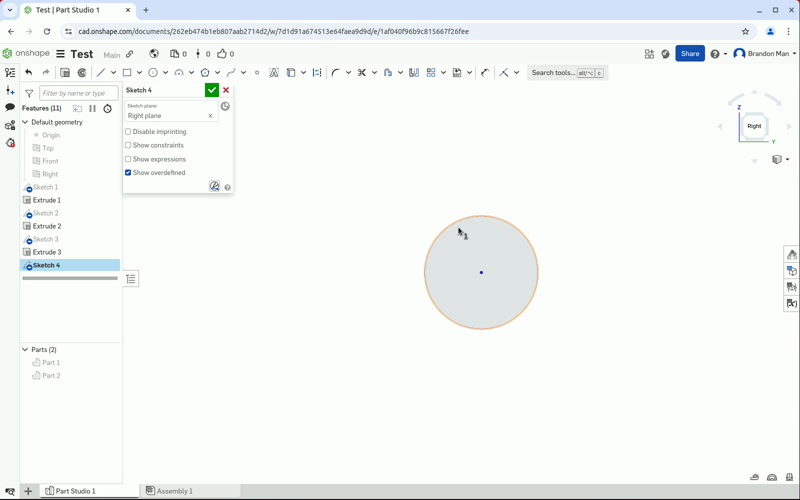
scroll(-6)
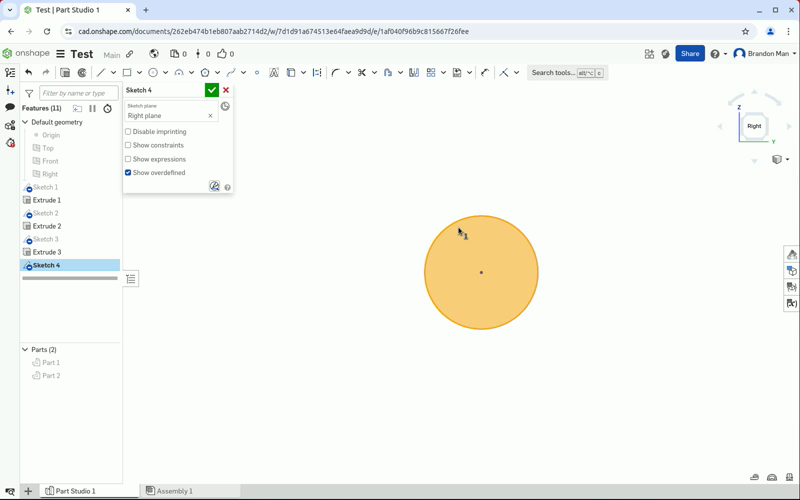
scroll(-6)
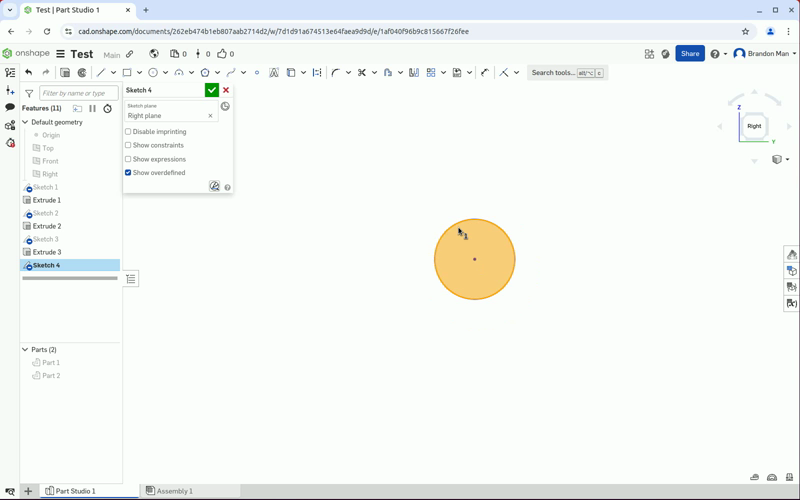
scroll(-6)
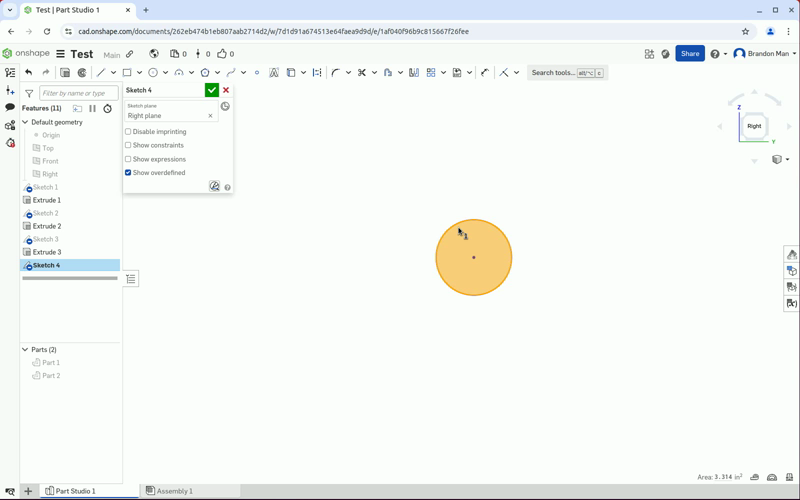
scroll(-6)
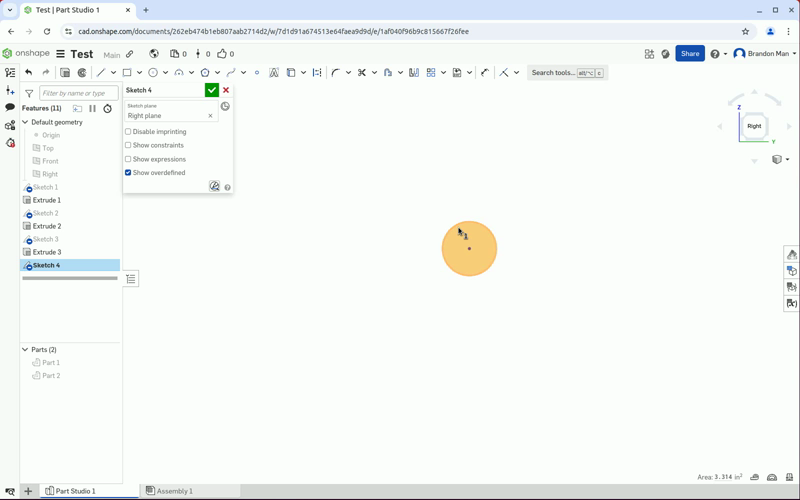
scroll(-6)
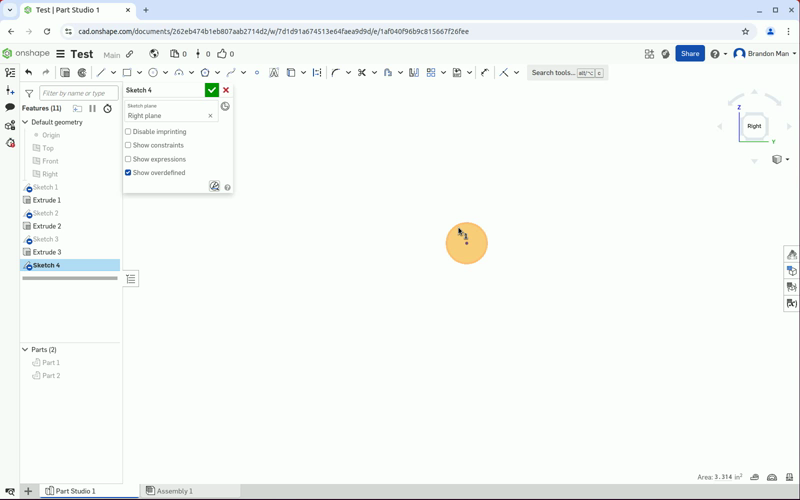
scroll(-6)
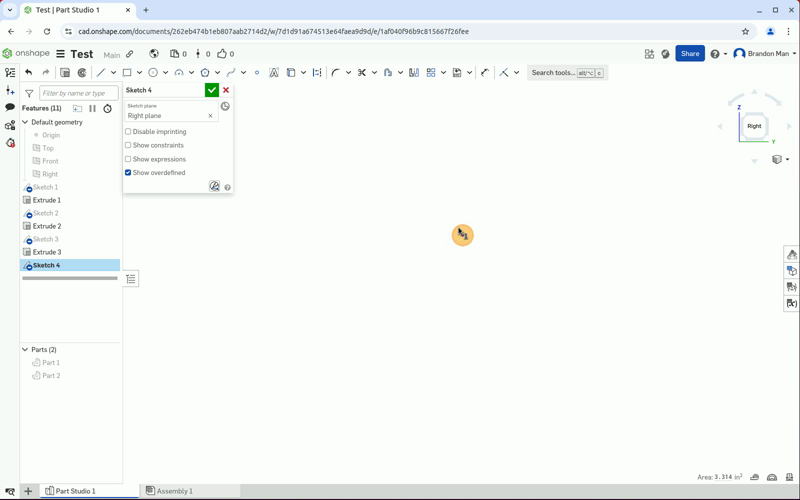
scroll(-6)
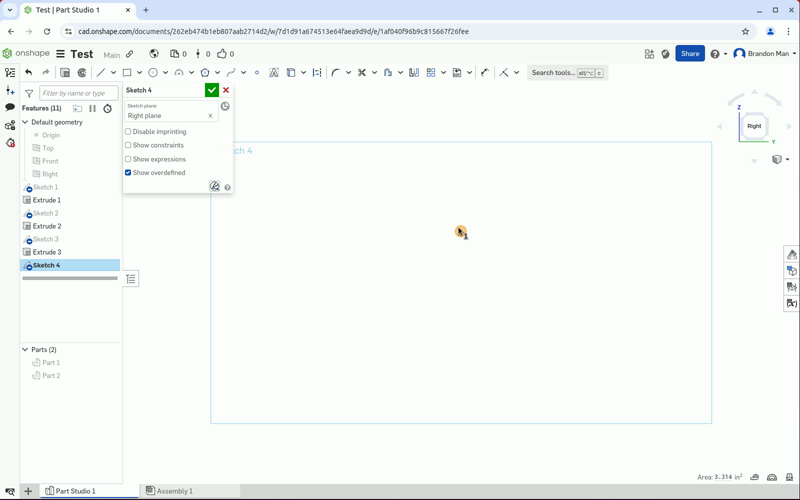
mouse_move(73, 352)
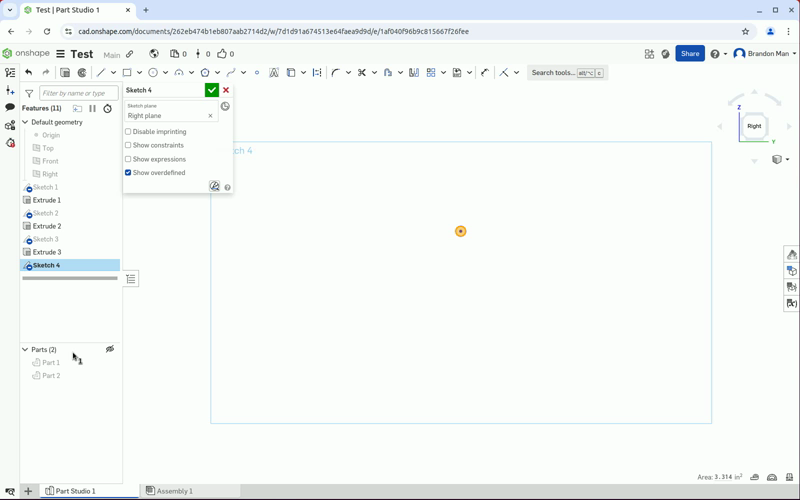
key(shift+y)
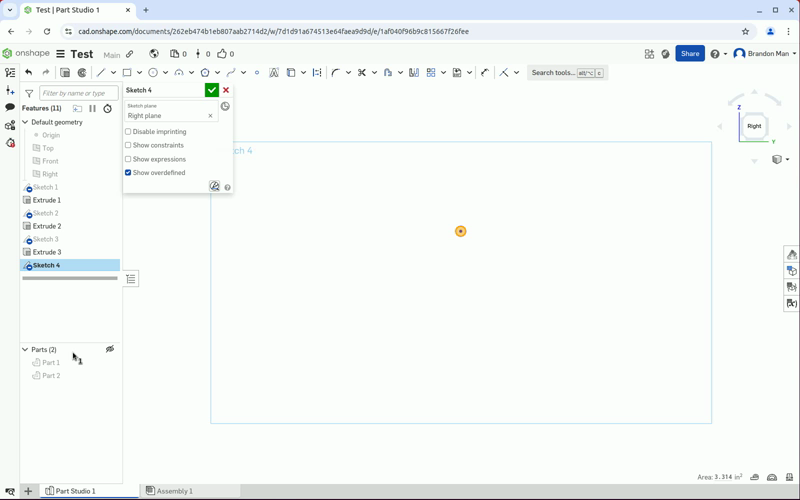
key(shift+e)
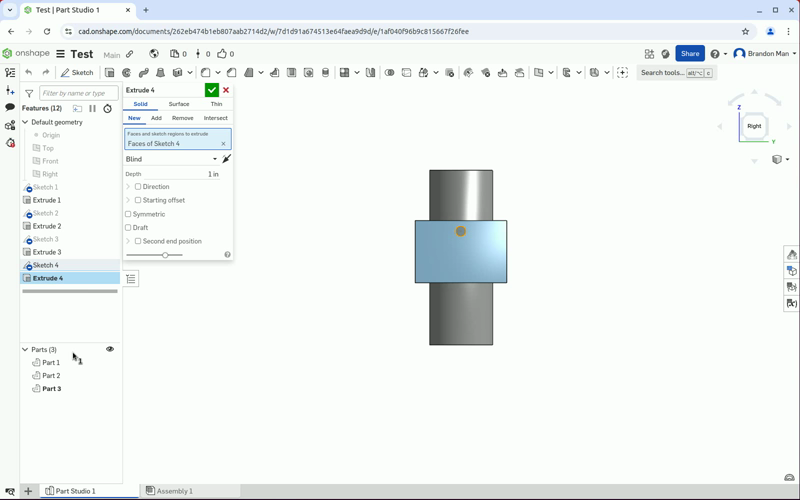
mouse_move(143, 106)
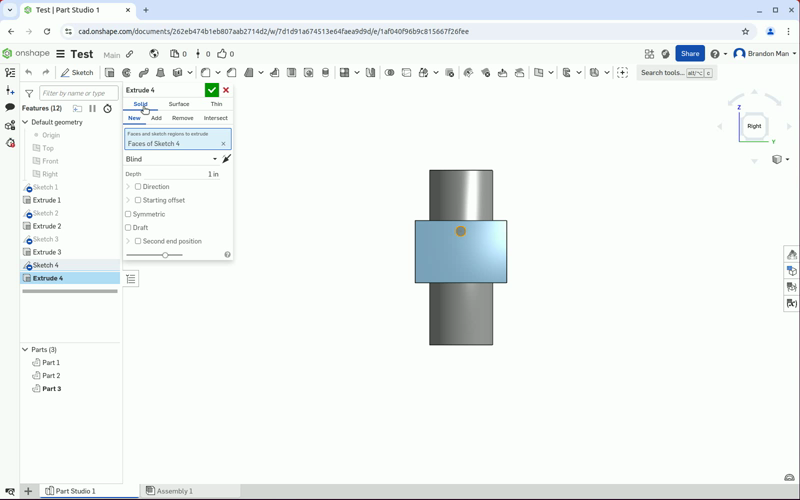
click(143, 106)
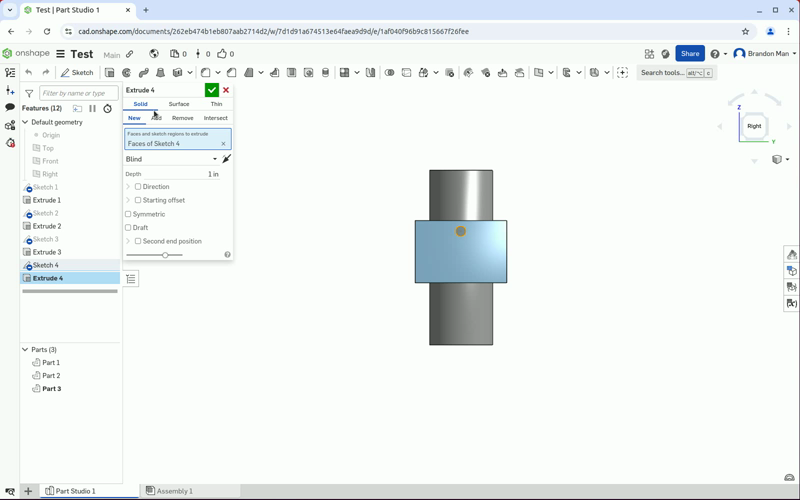
mouse_move(186, 120)
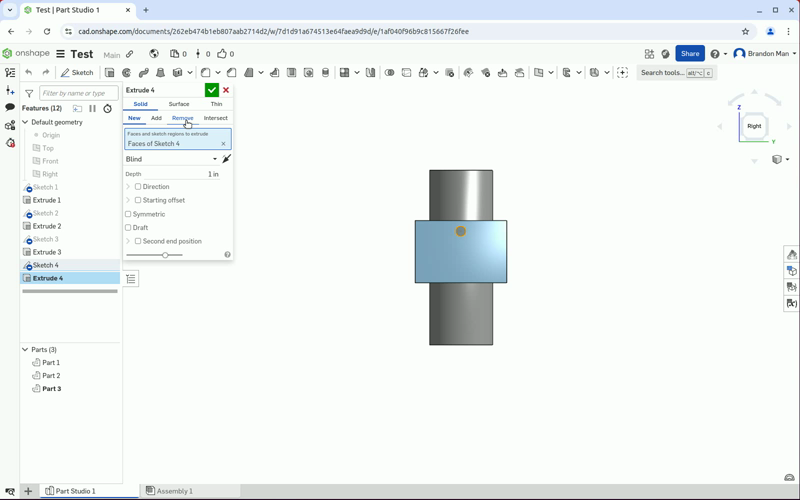
click(186, 120)
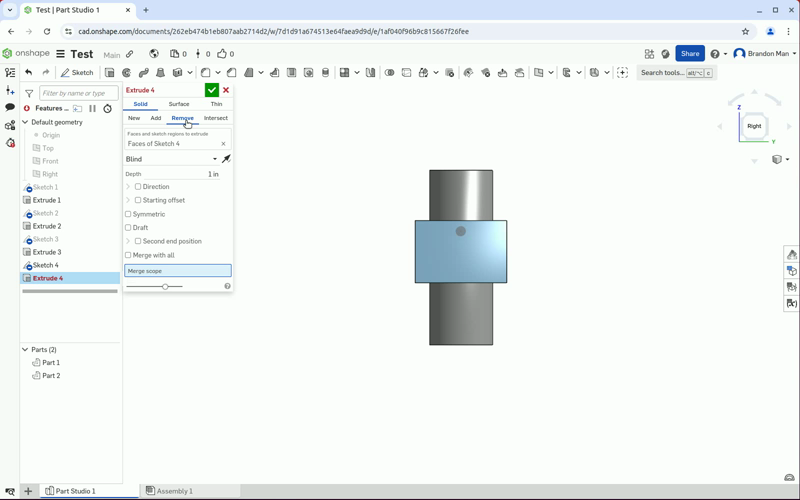
key(tab, 4)
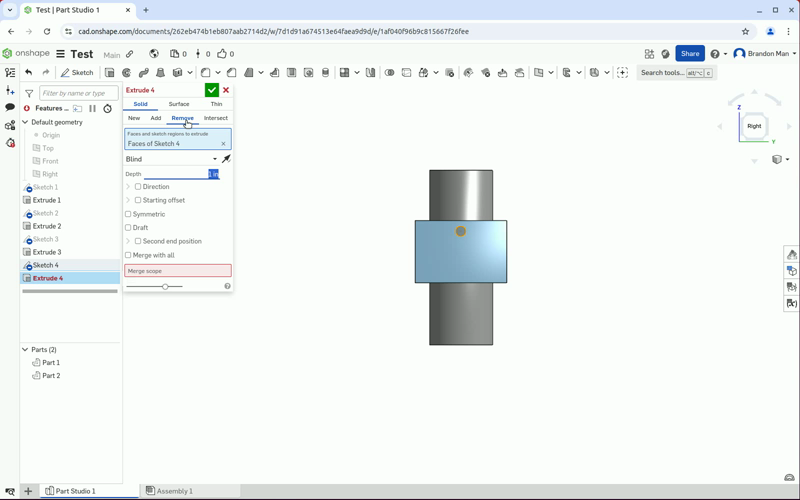
text(10.351)
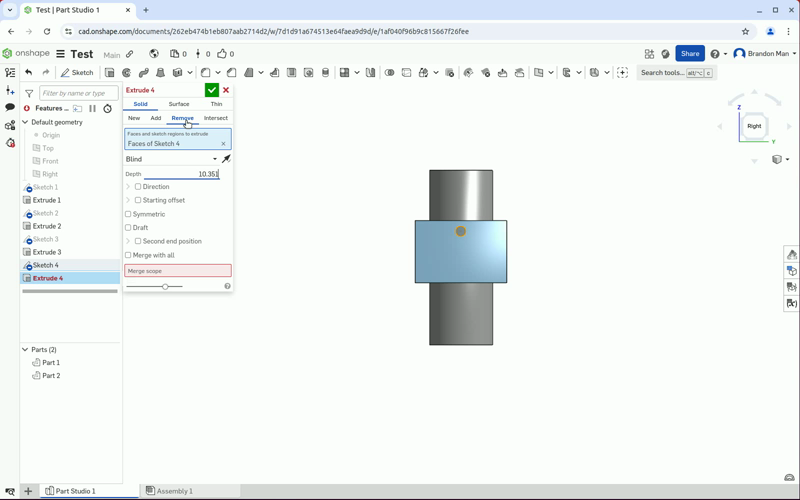
key(tab, 3)
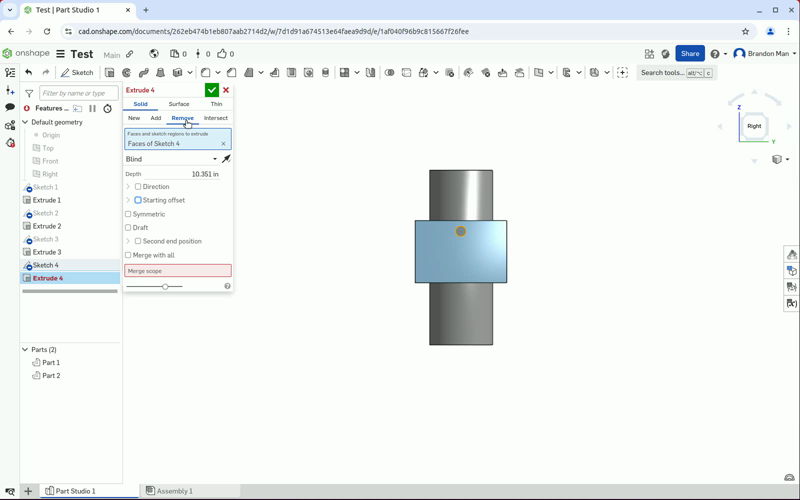
key(tab, 2)
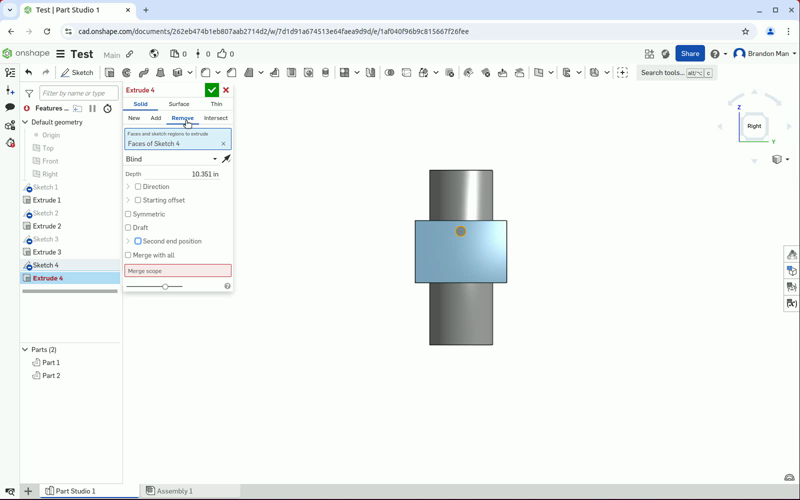
key(space)
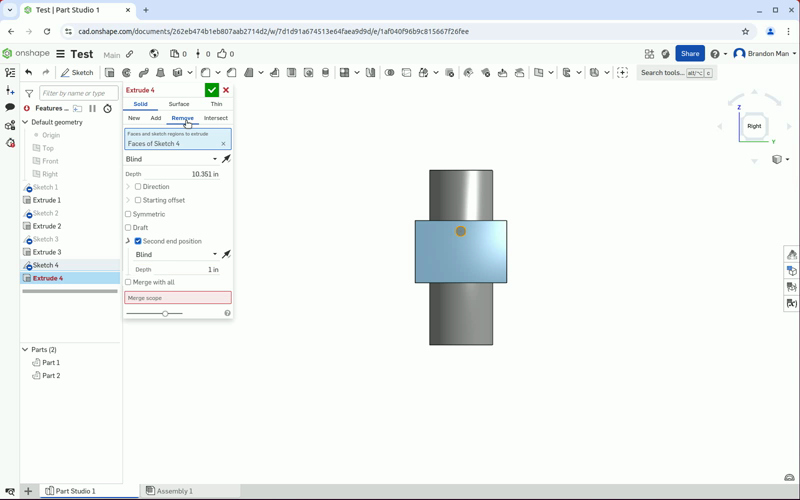
key(tab, 3)
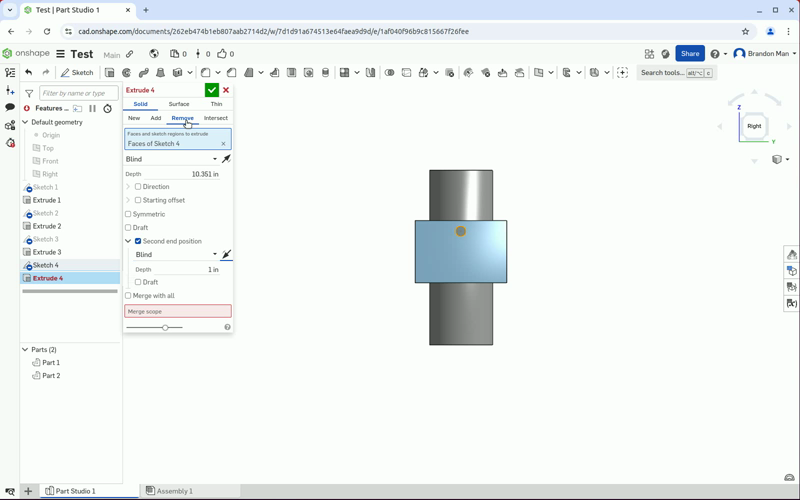
text(7.703)
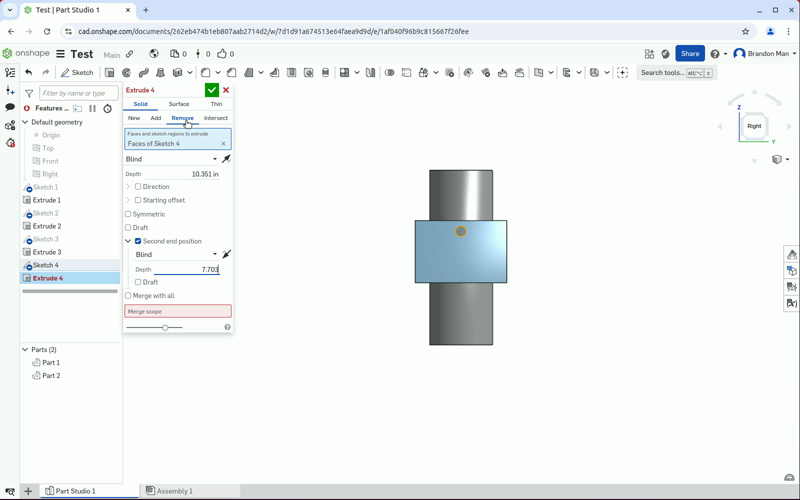
key(tab, 2)
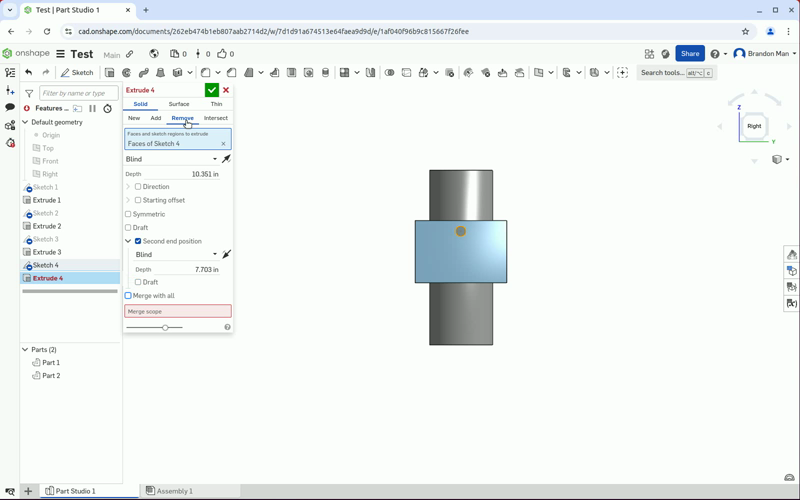
key(space)
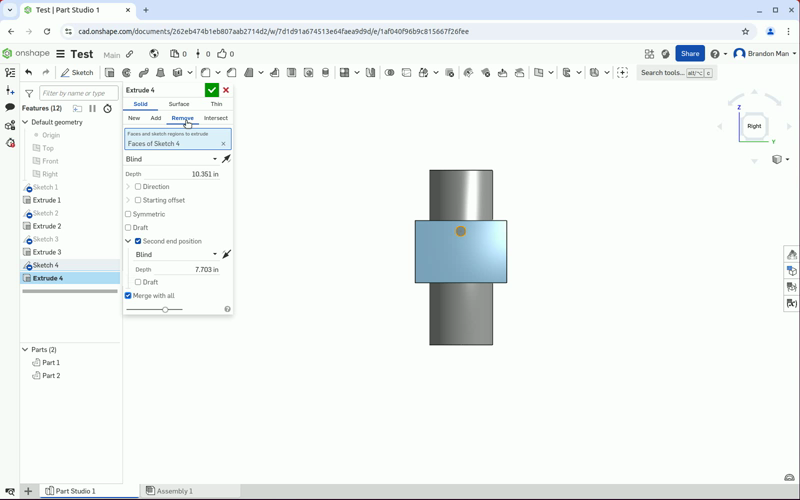
key(enter)
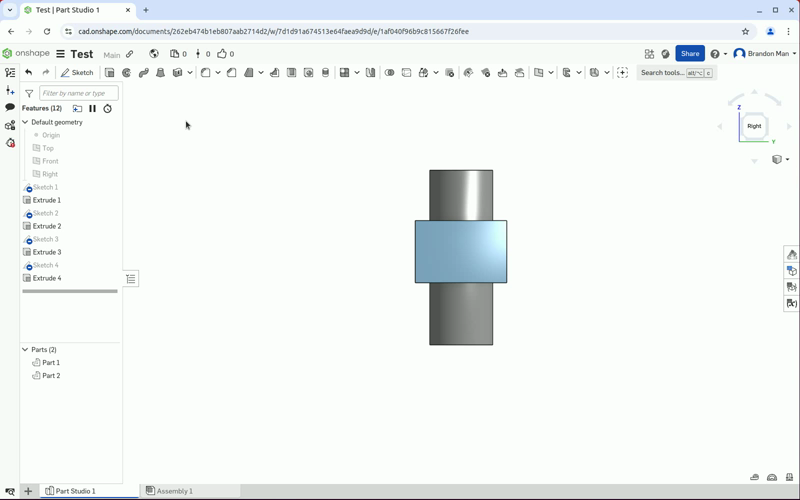
key(shift+h)
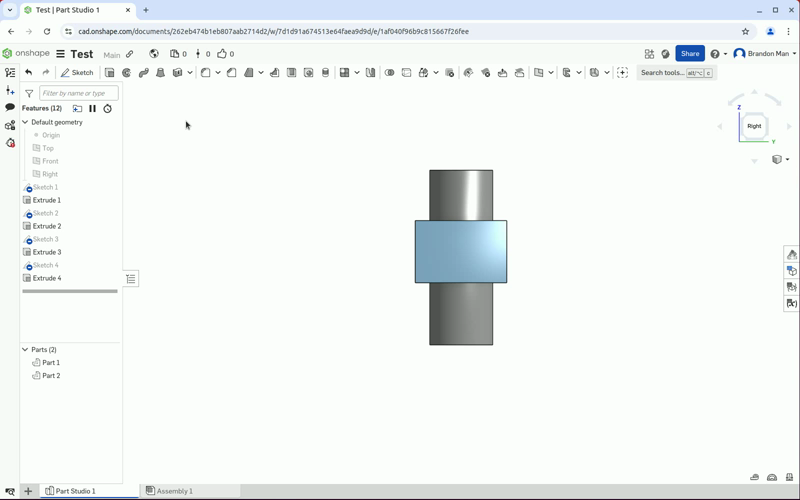
key(shift+h)
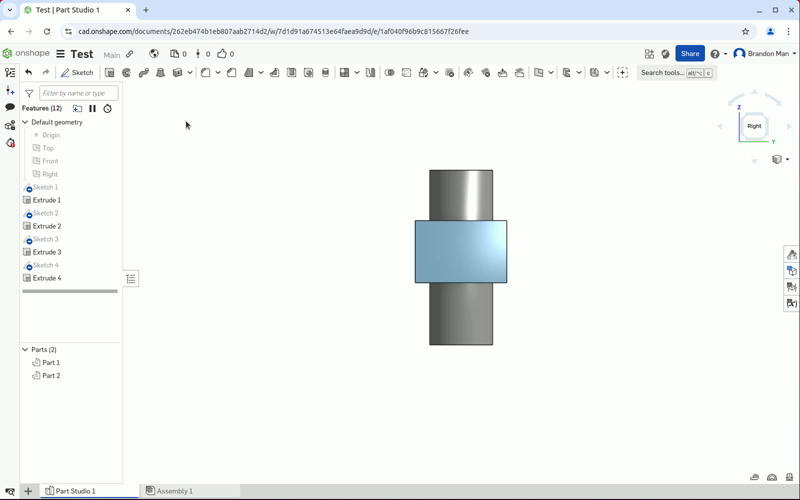
mouse_move(73, 189)
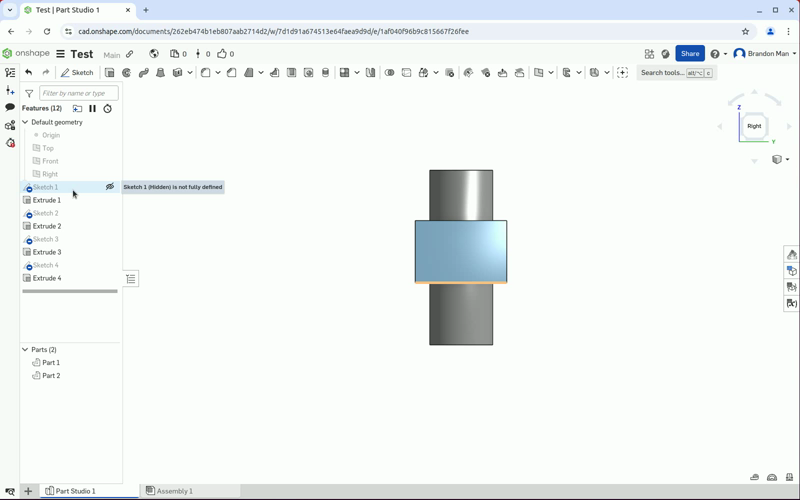
click(73, 189)
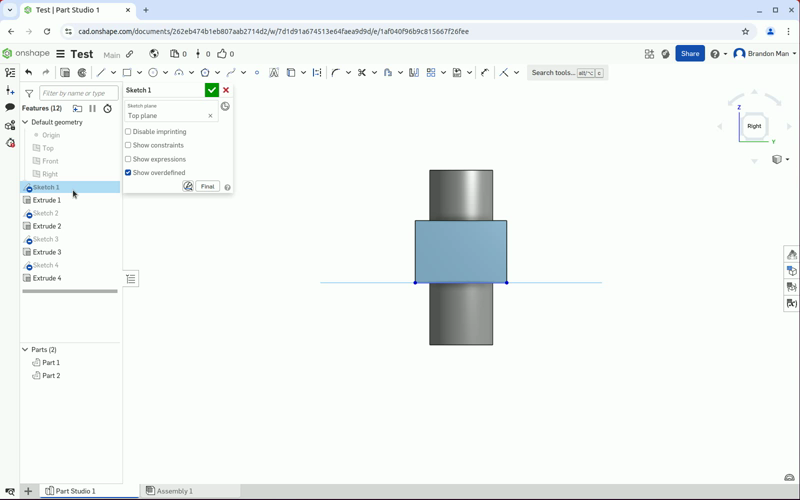
mouse_move(229, 92)
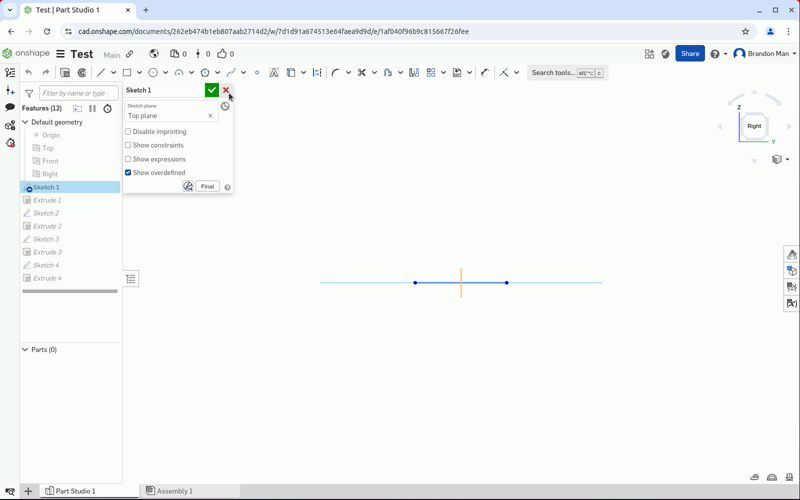
click(229, 92)
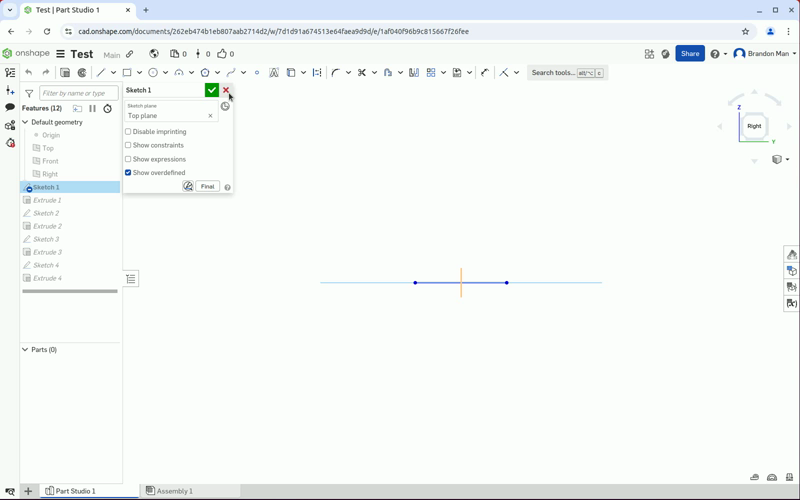
key(shift+s)
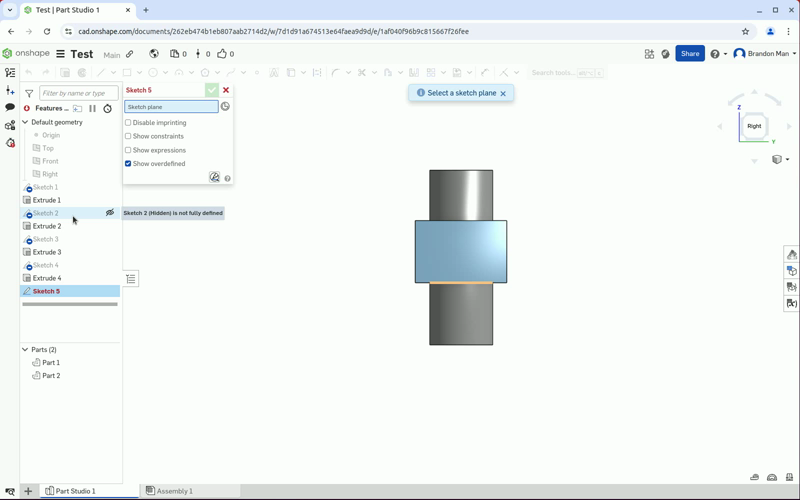
scroll(3)
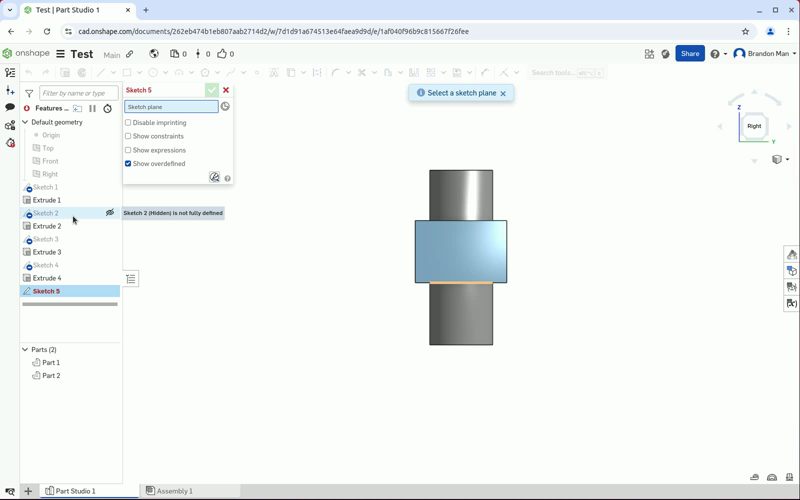
mouse_move(73, 176)
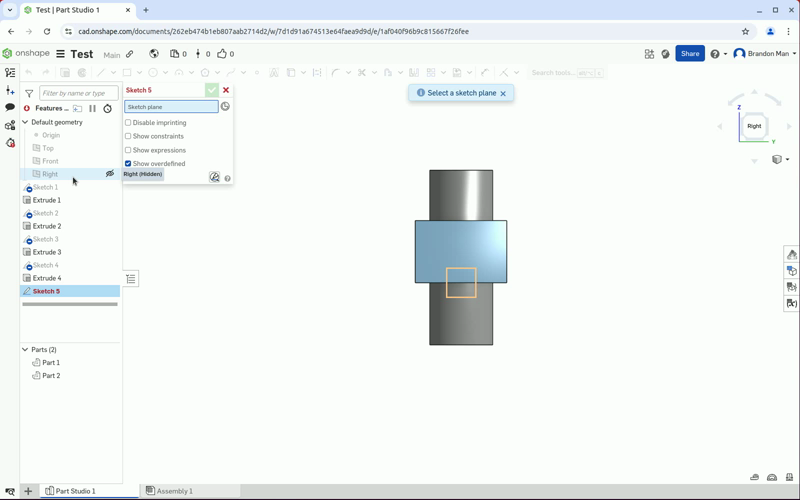
click(73, 176)
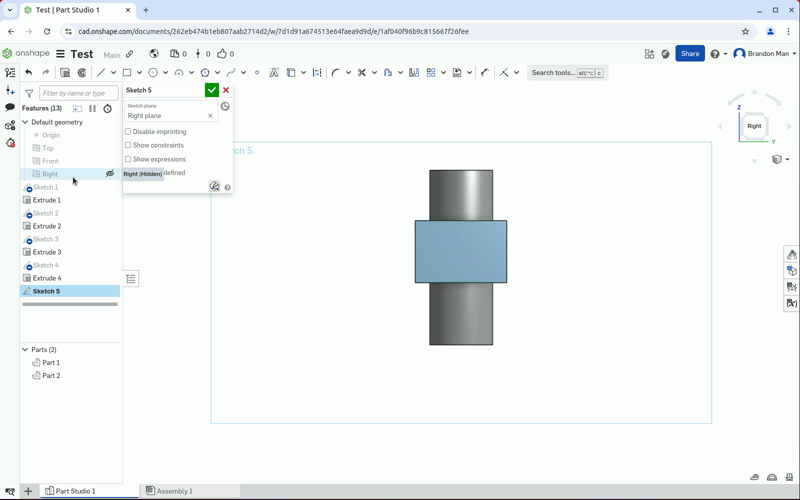
mouse_move(73, 352)
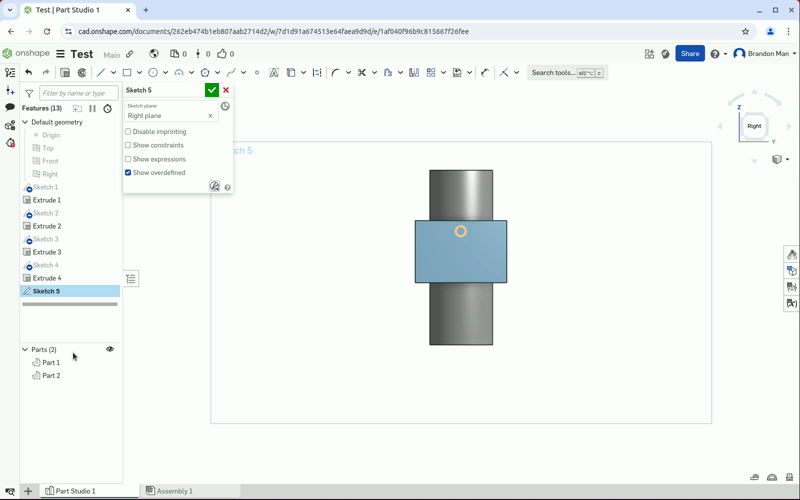
key(y)
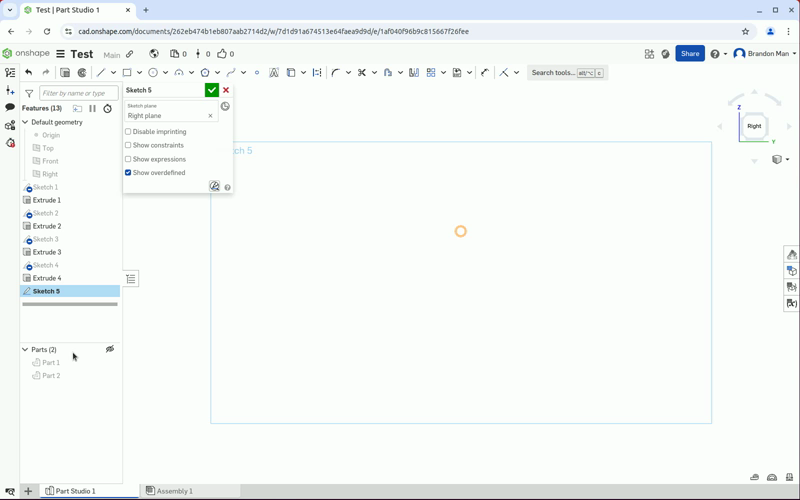
key(c)
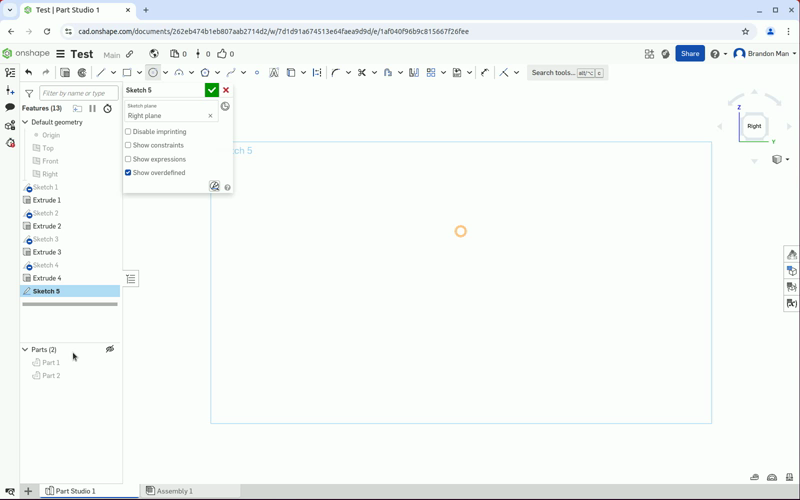
key_down(shift)
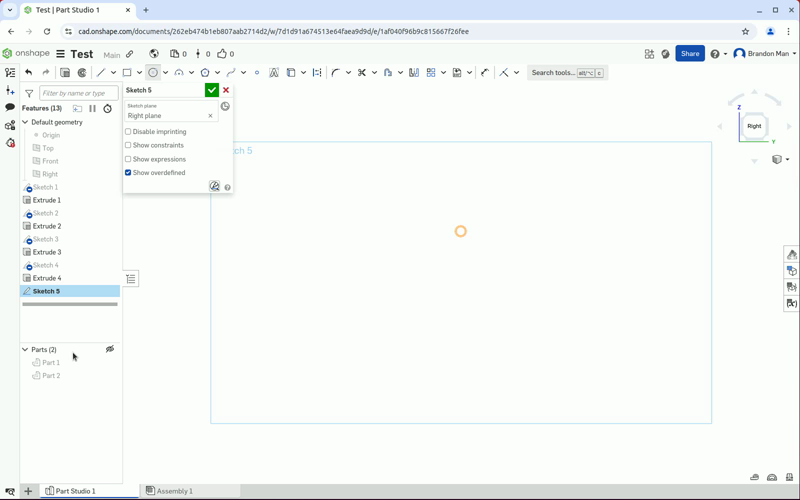
mouse_move(436, 231)
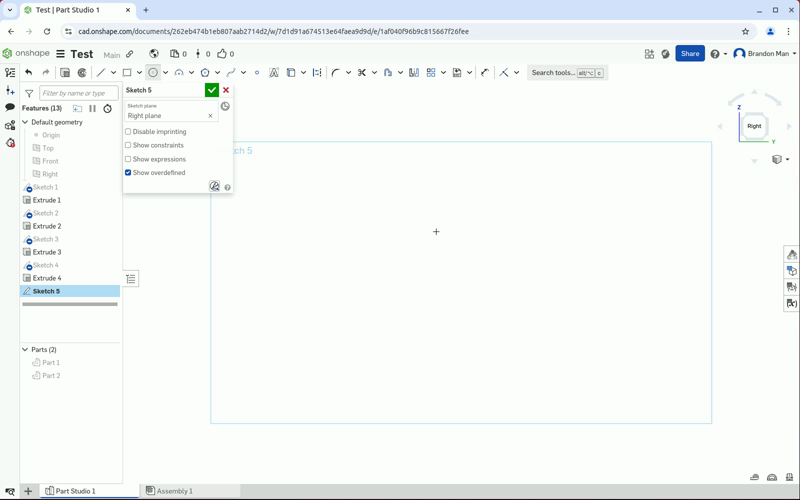
click(436, 231)
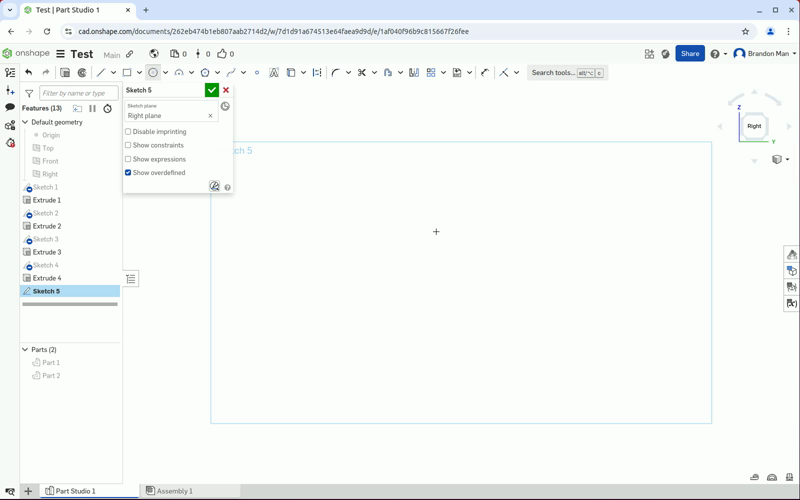
key_up(shift)
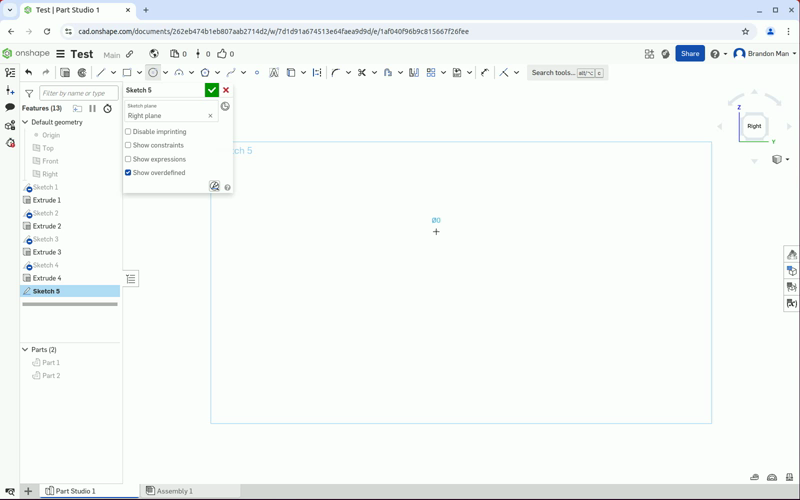
mouse_move(440, 231)
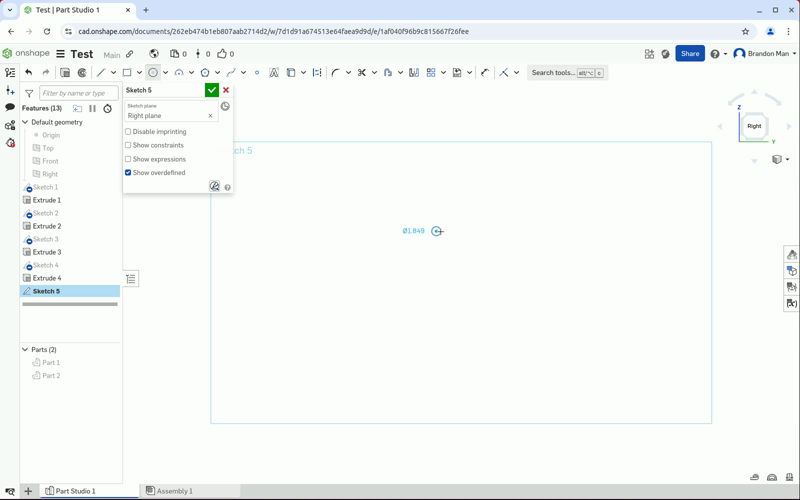
click(440, 231)
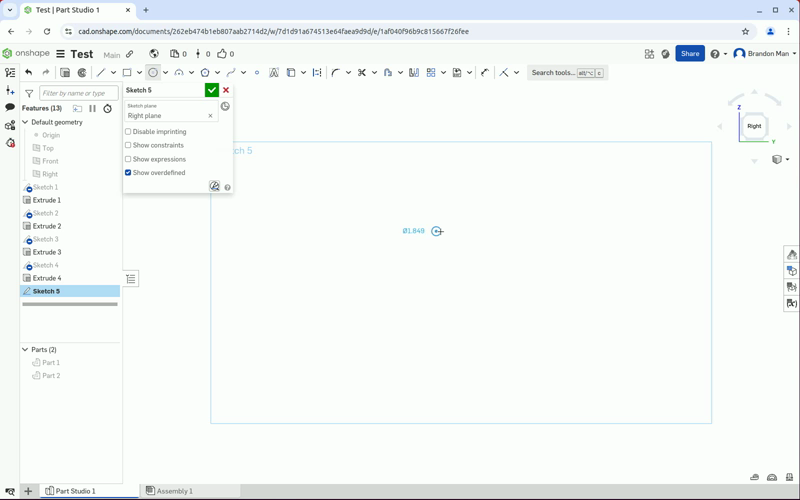
key(esc)
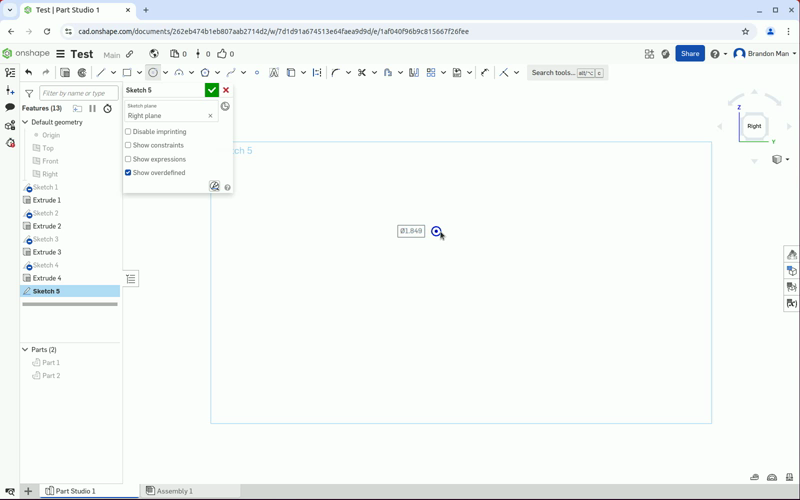
mouse_move(434, 232)
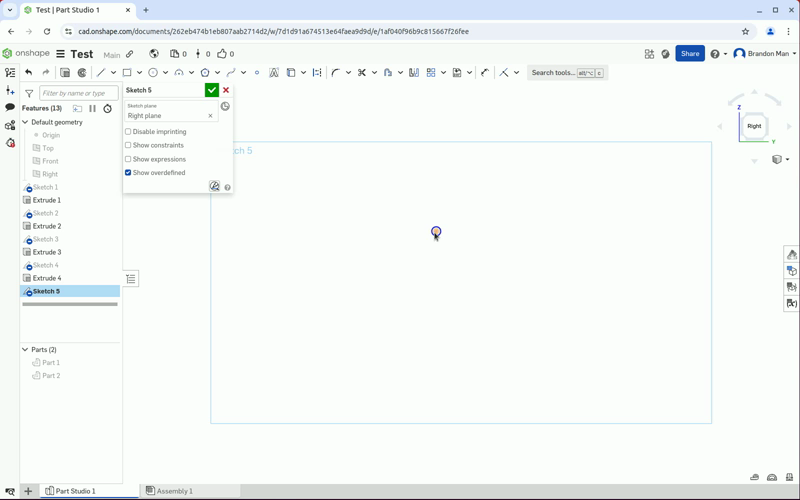
scroll(6)
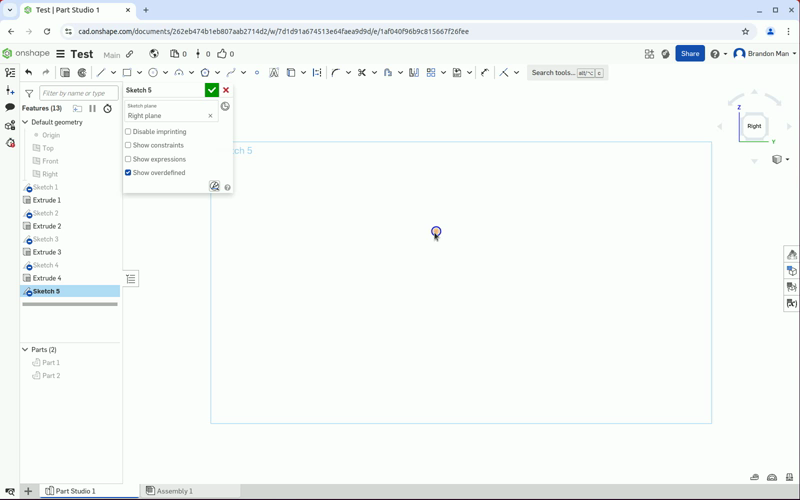
scroll(6)
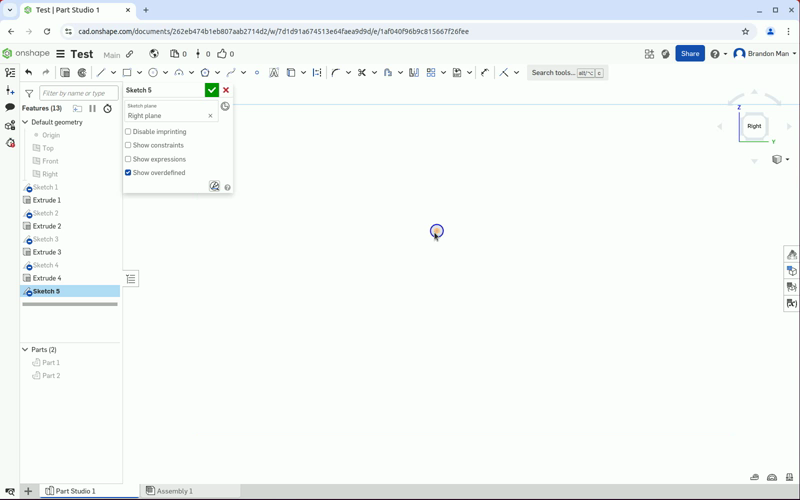
scroll(6)
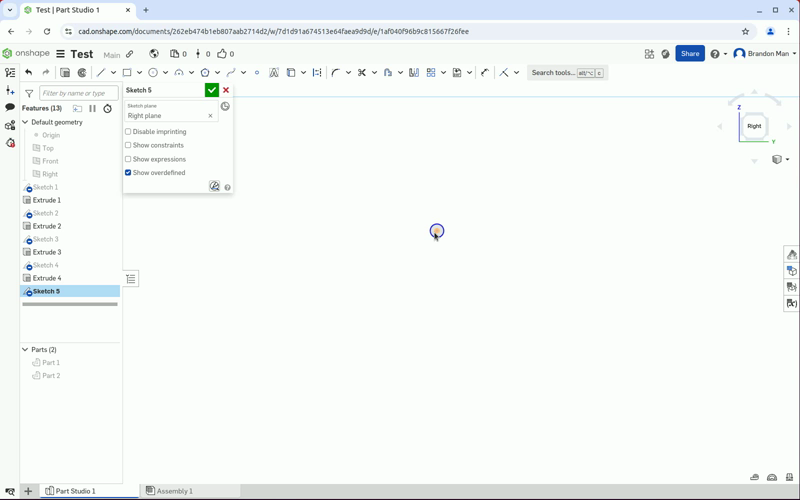
scroll(6)
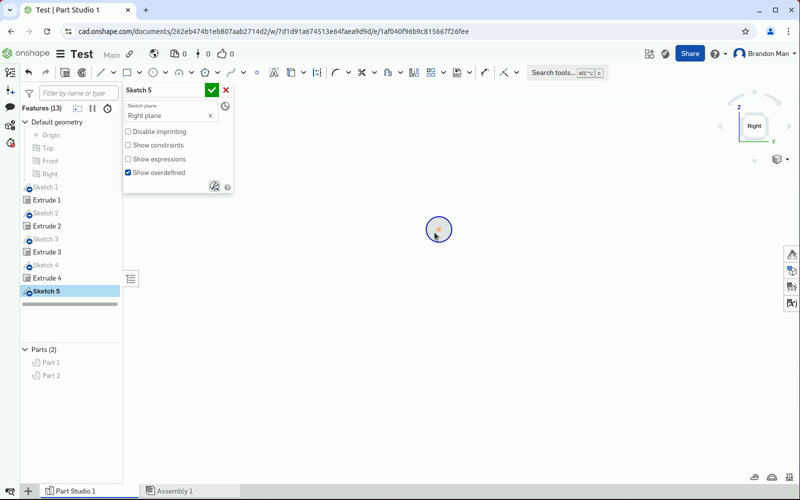
scroll(6)
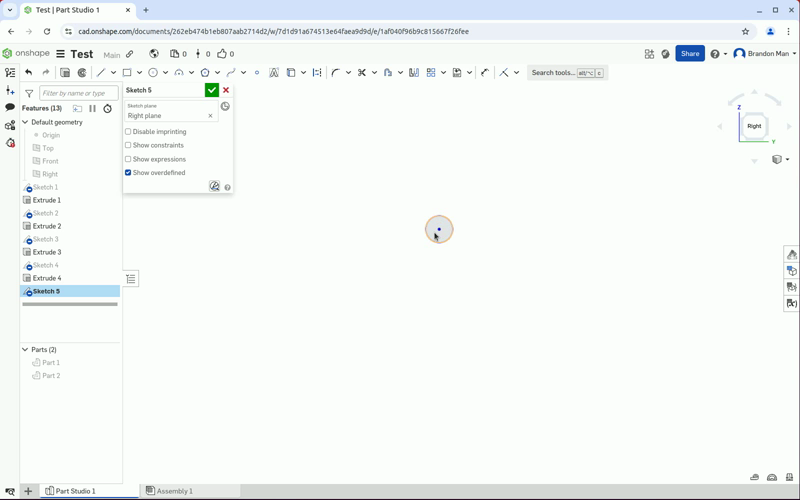
scroll(6)
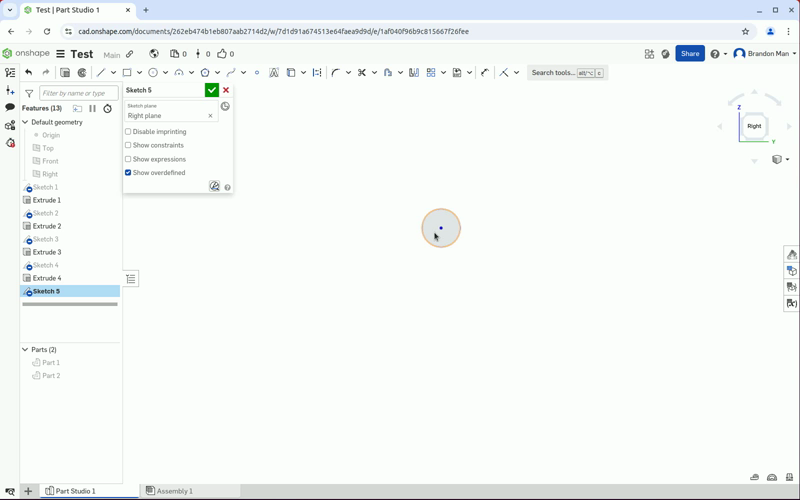
scroll(6)
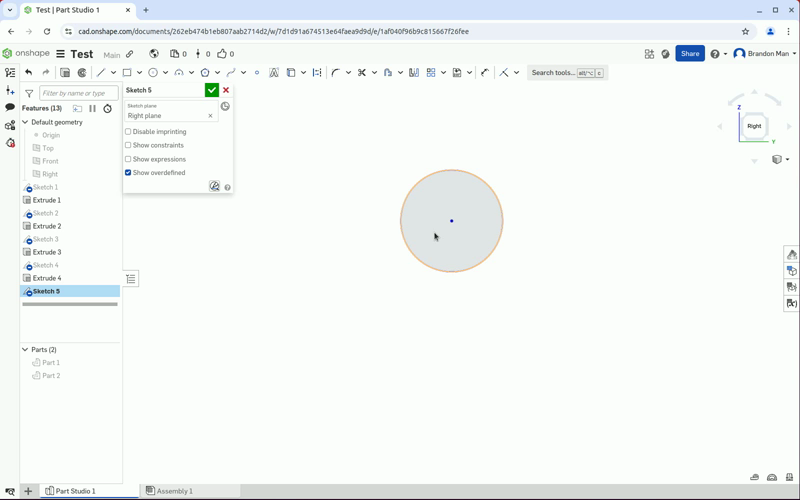
click(434, 232)
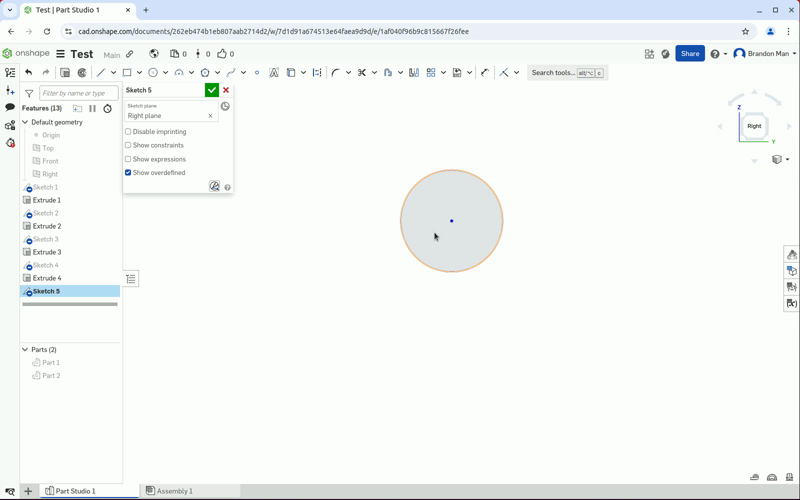
scroll(-6)
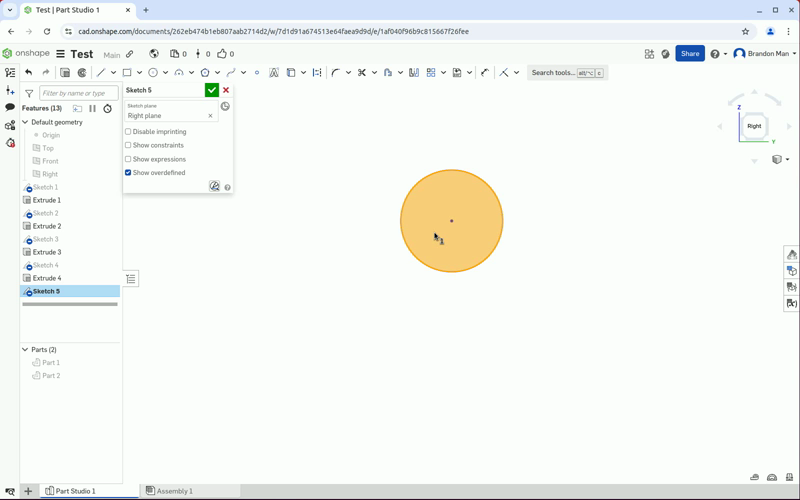
scroll(-6)
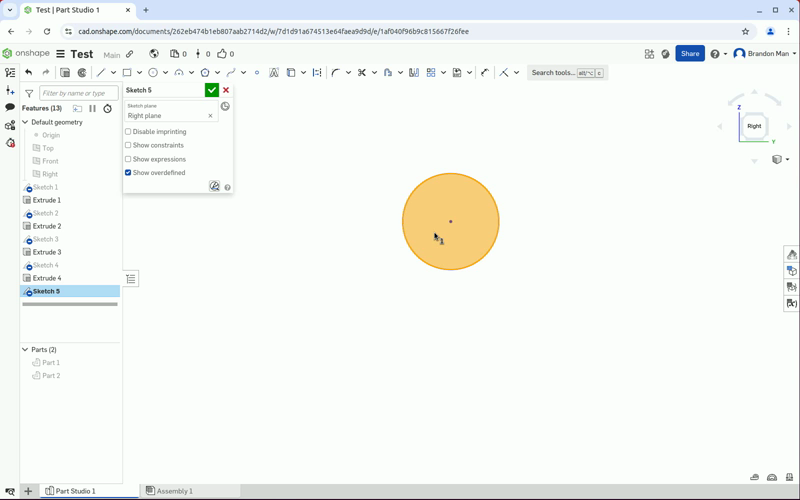
scroll(-6)
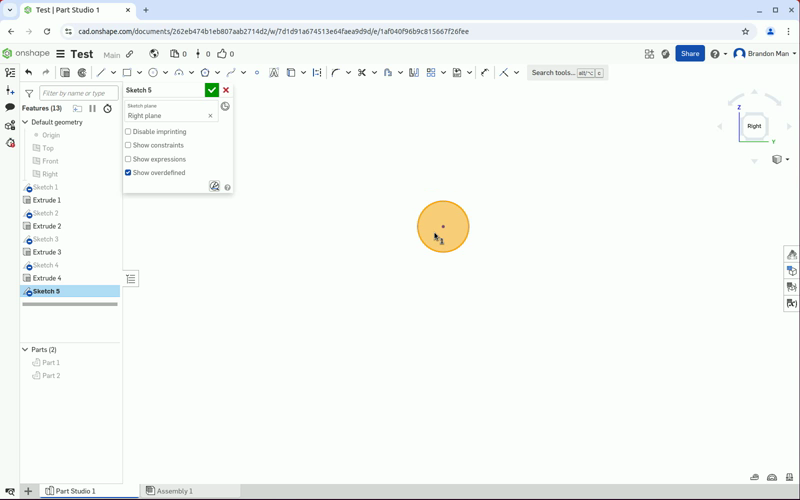
scroll(-6)
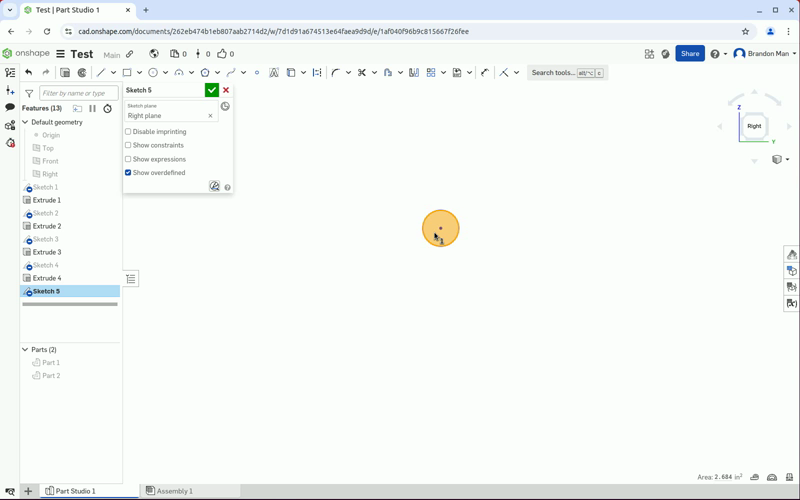
scroll(-6)
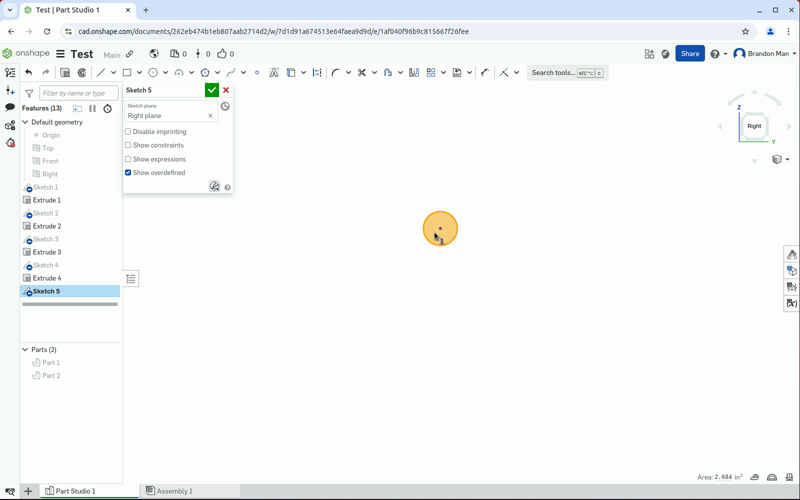
scroll(-6)
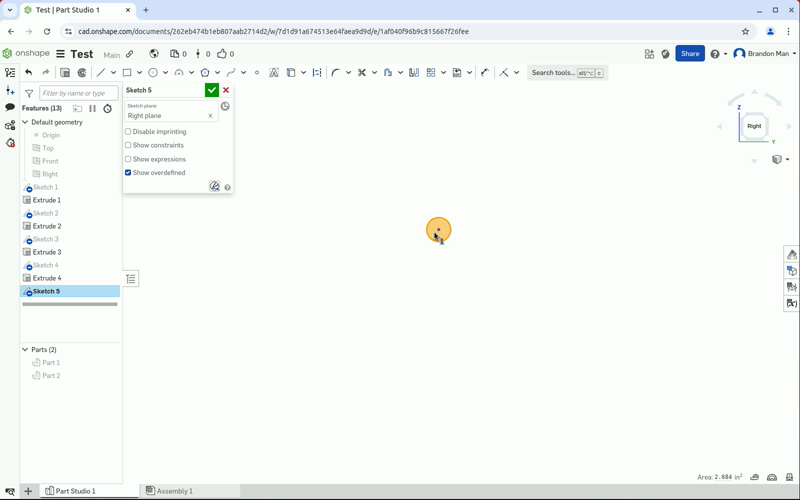
scroll(-6)
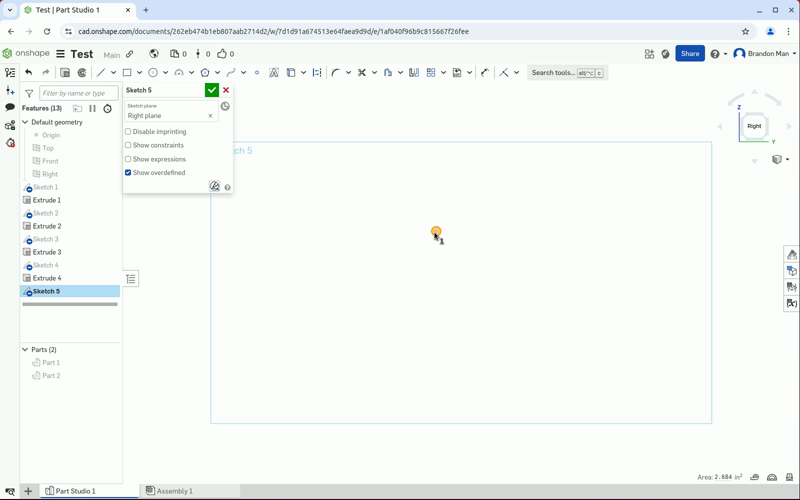
mouse_move(73, 352)
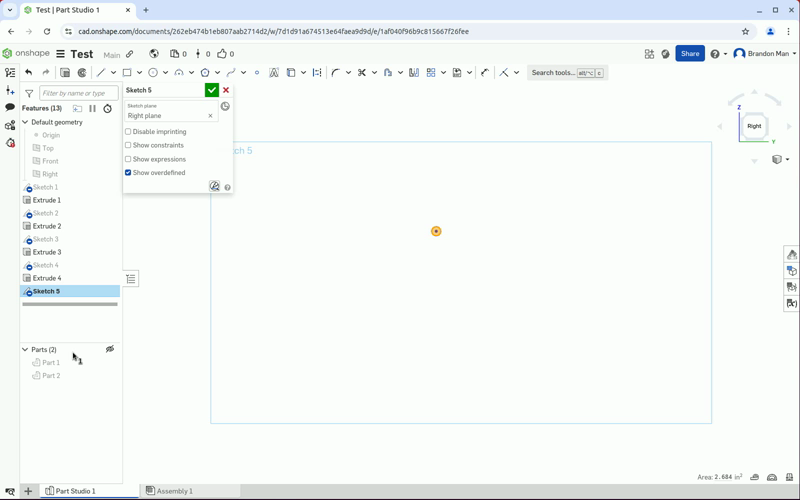
key(shift+y)
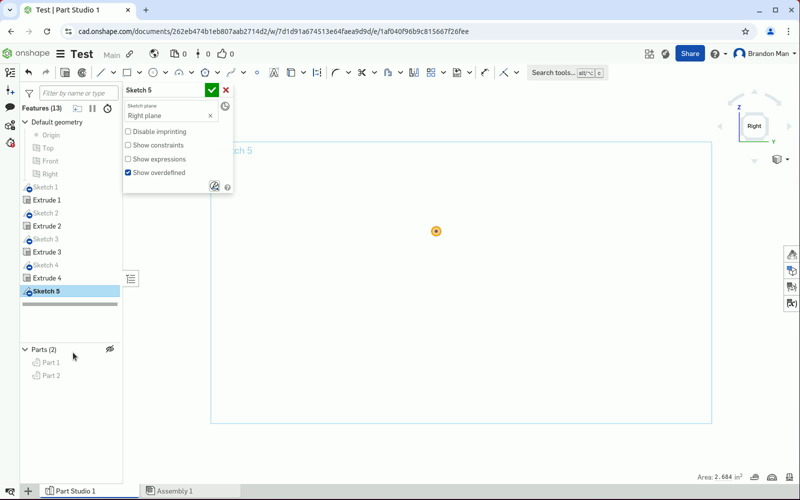
key(shift+e)
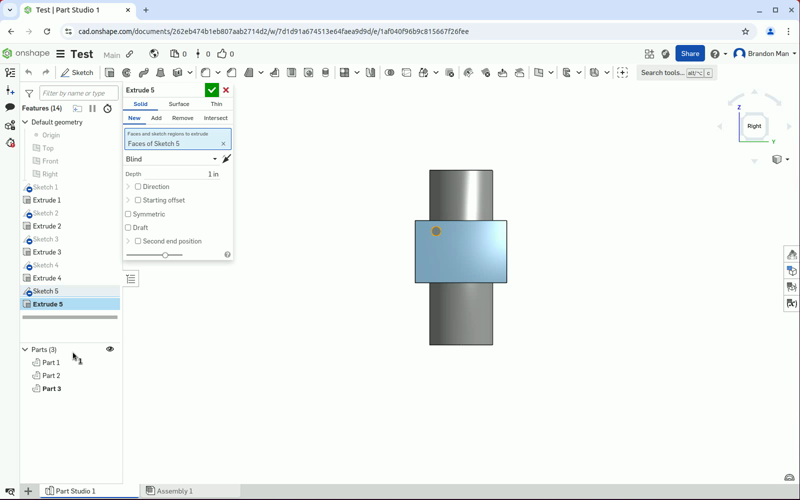
mouse_move(143, 106)
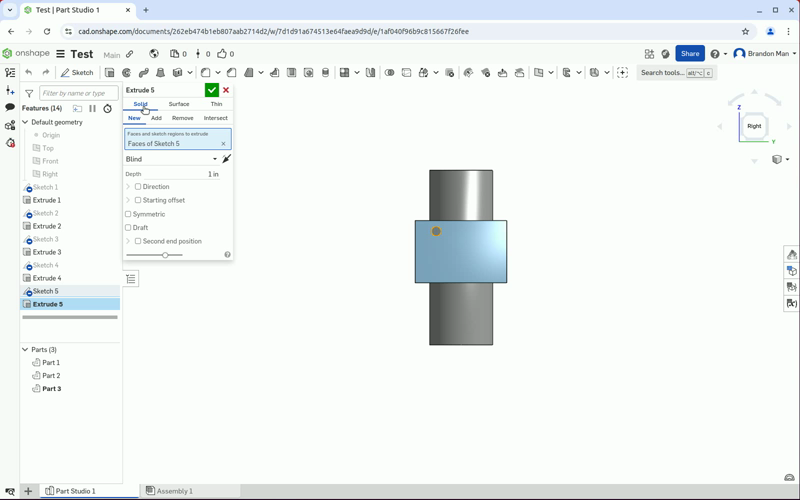
click(143, 106)
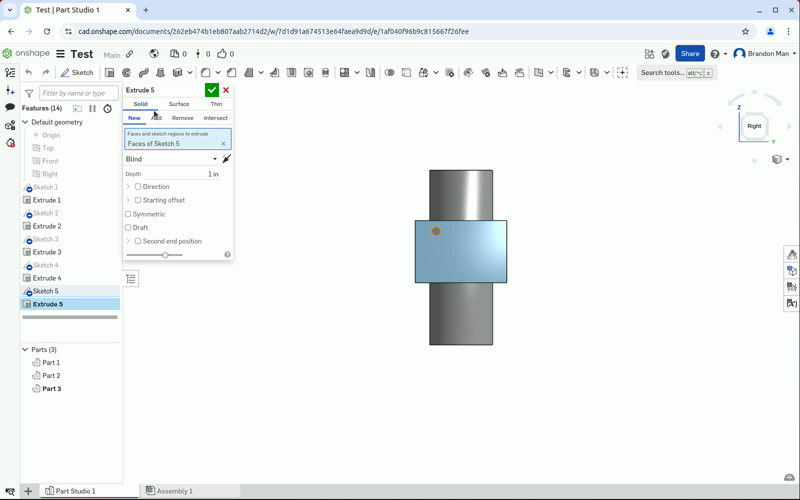
mouse_move(186, 120)
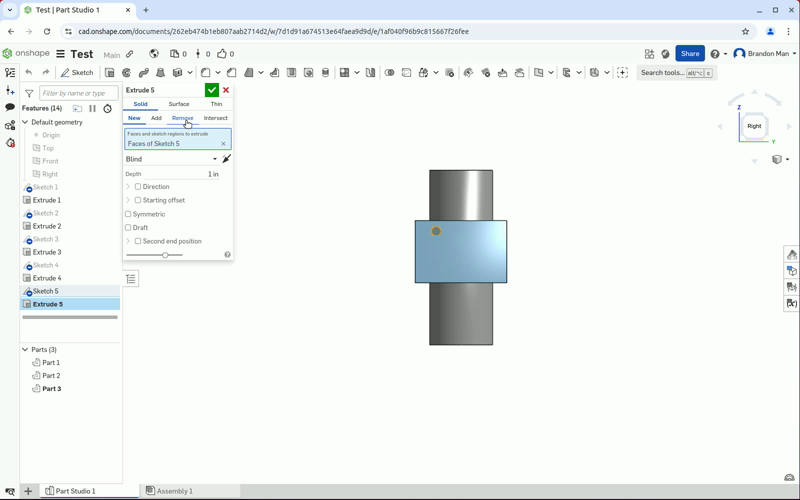
click(186, 120)
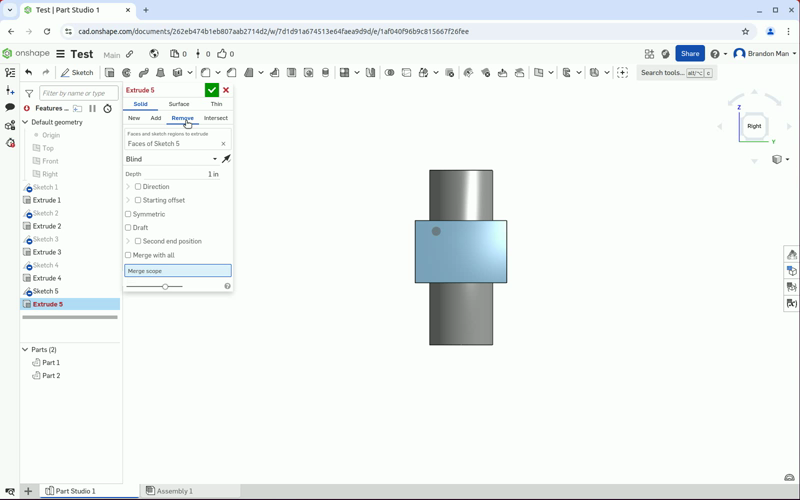
key(tab, 4)
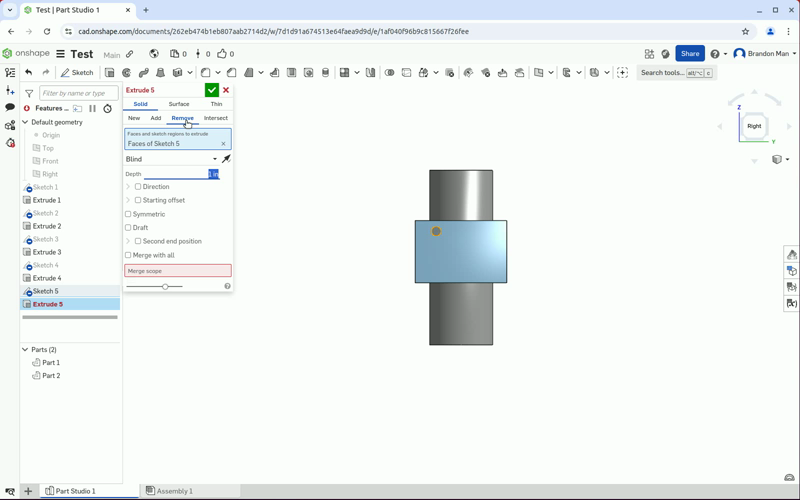
text(10.351)
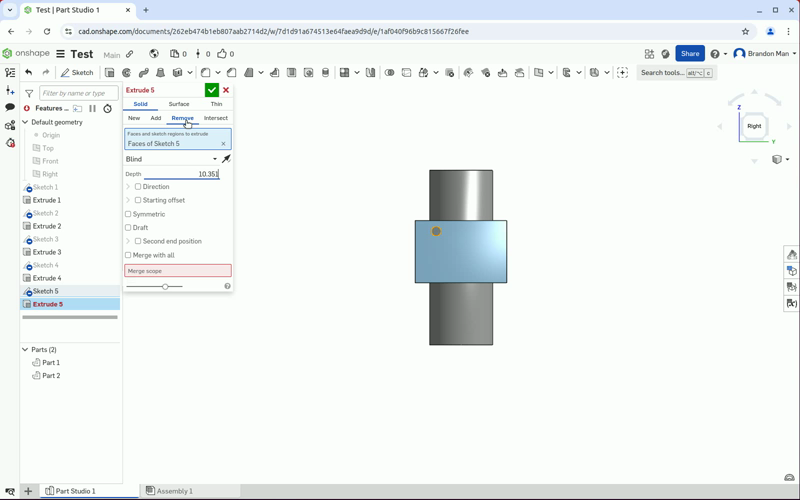
key(tab, 3)
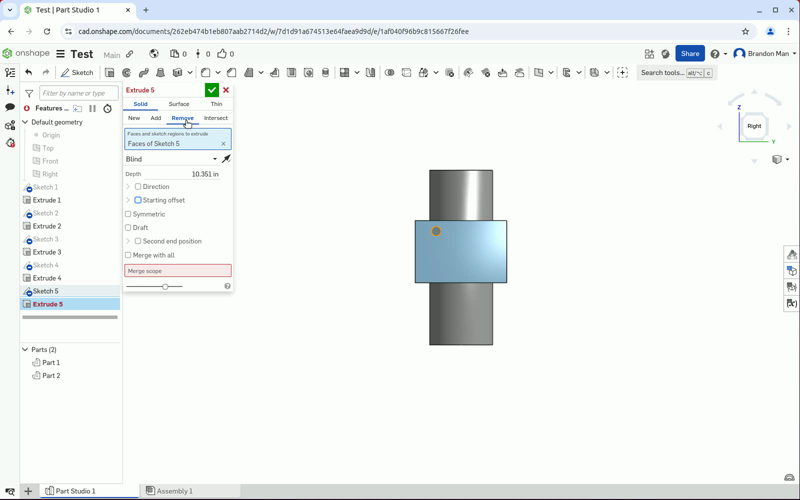
key(tab, 2)
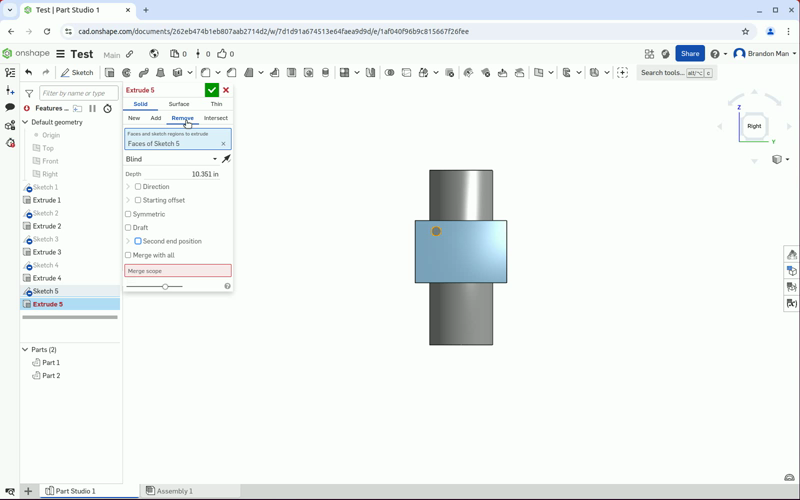
key(space)
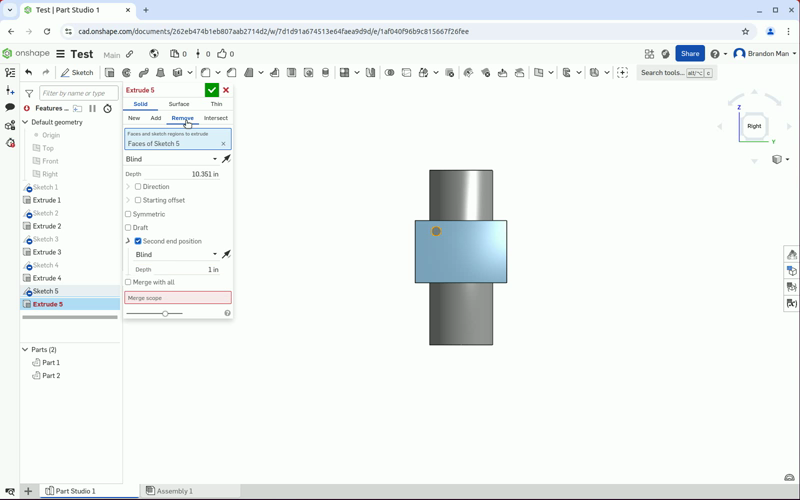
key(tab, 3)
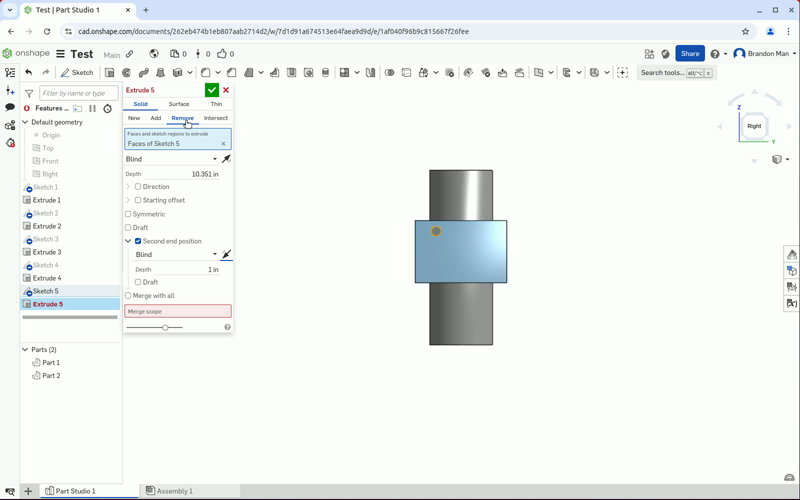
text(7.703)
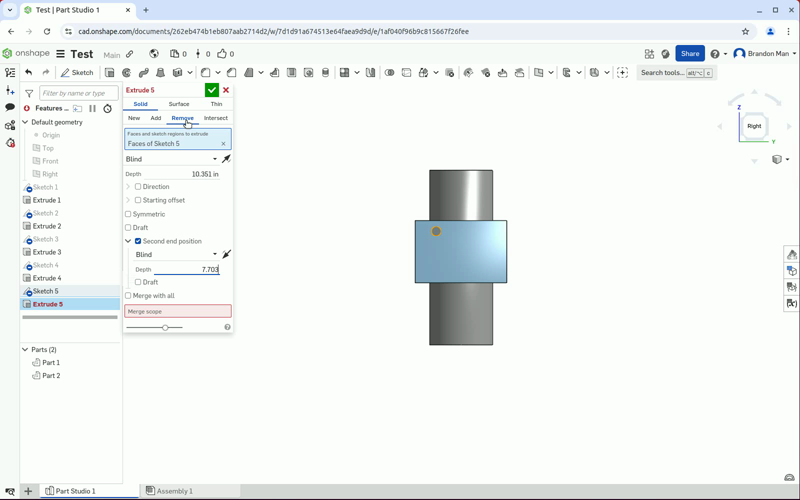
key(tab, 2)
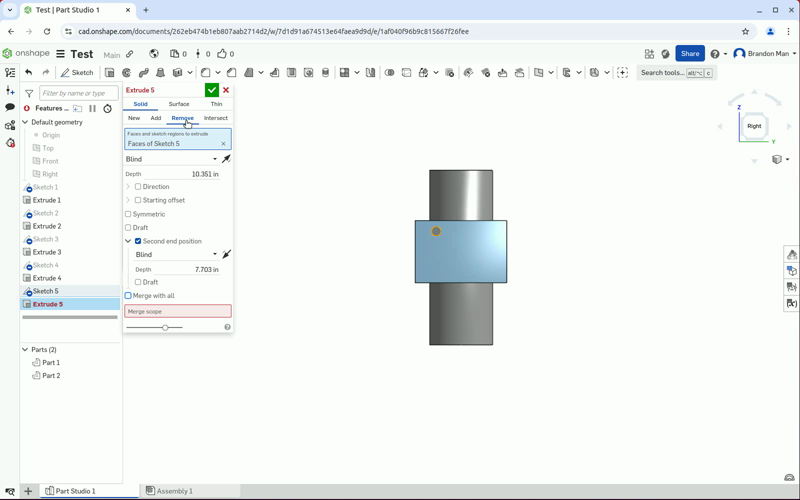
key(space)
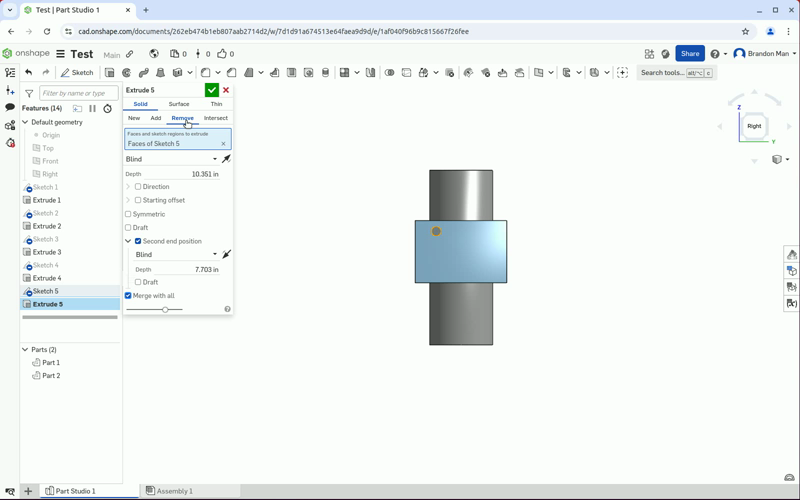
key(enter)
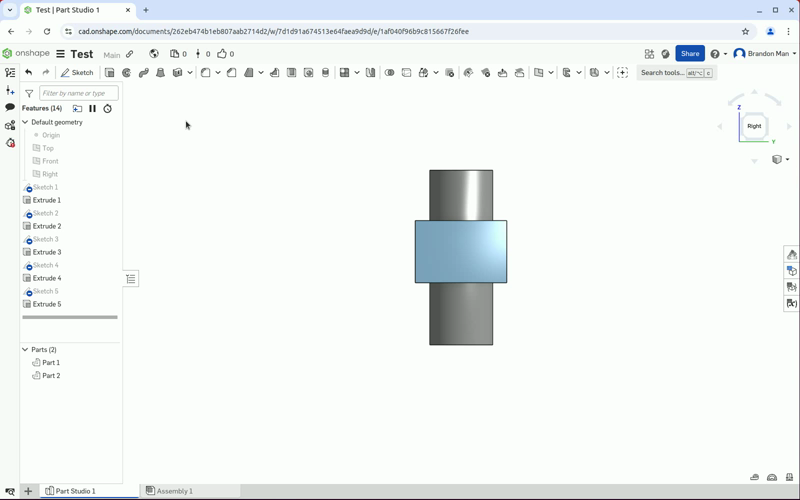
key(shift+h)
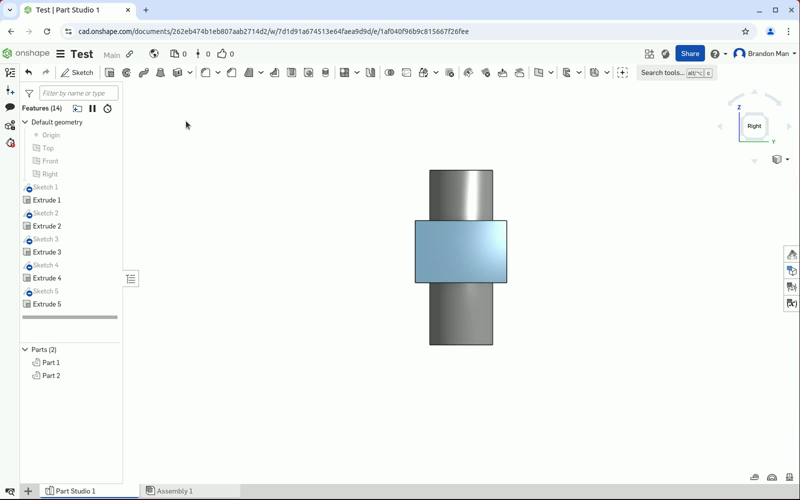
key(shift+h)
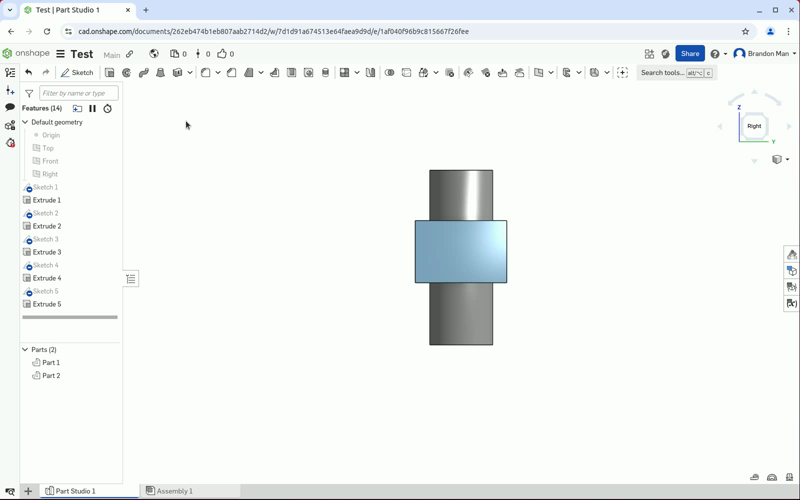
mouse_move(73, 189)
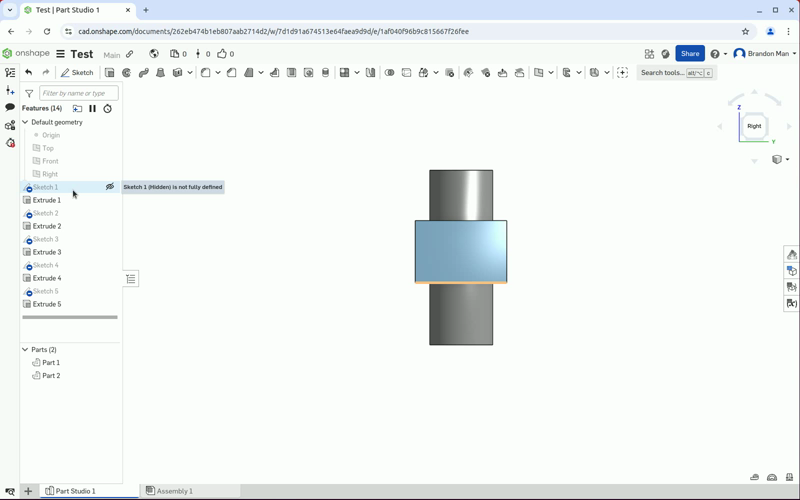
click(73, 189)
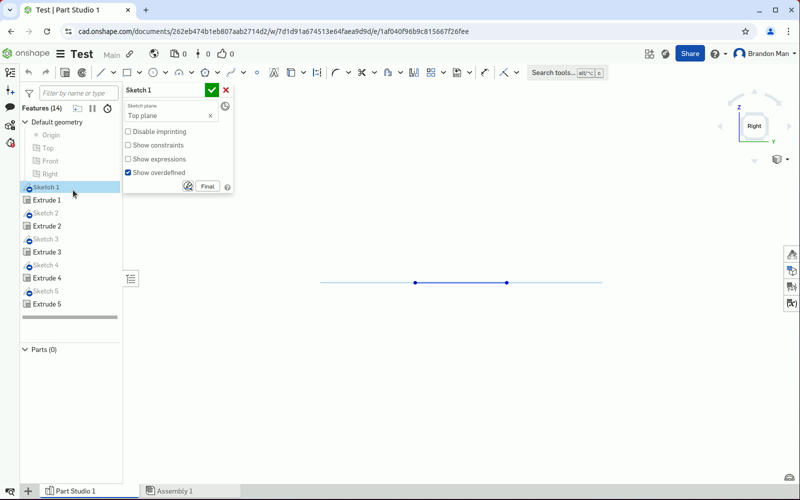
mouse_move(229, 92)
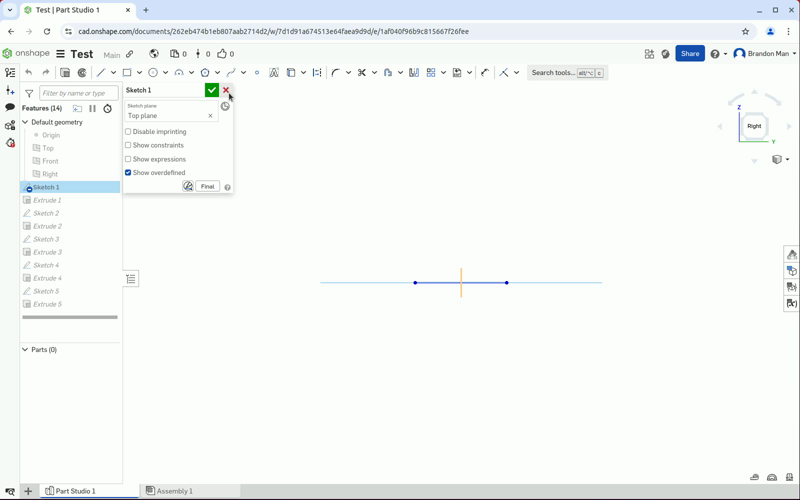
click(229, 92)
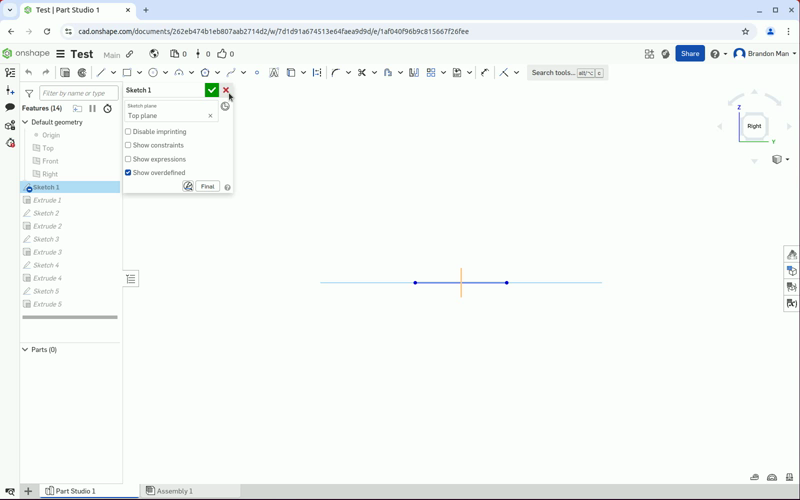
key(shift+s)
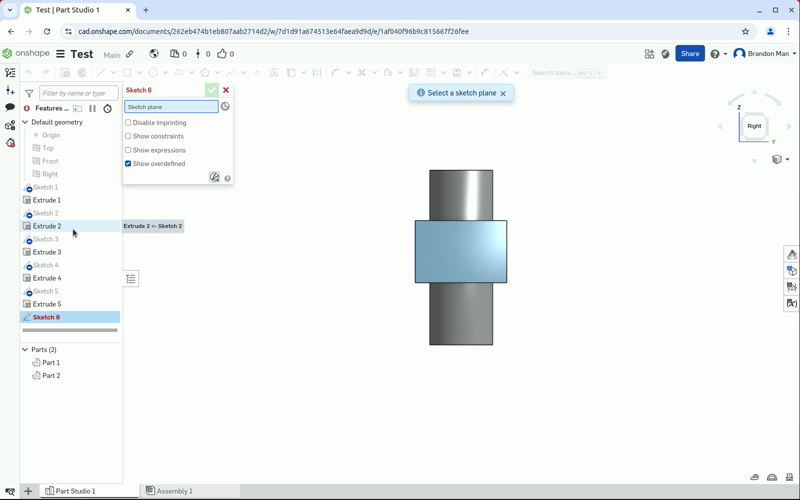
scroll(3)
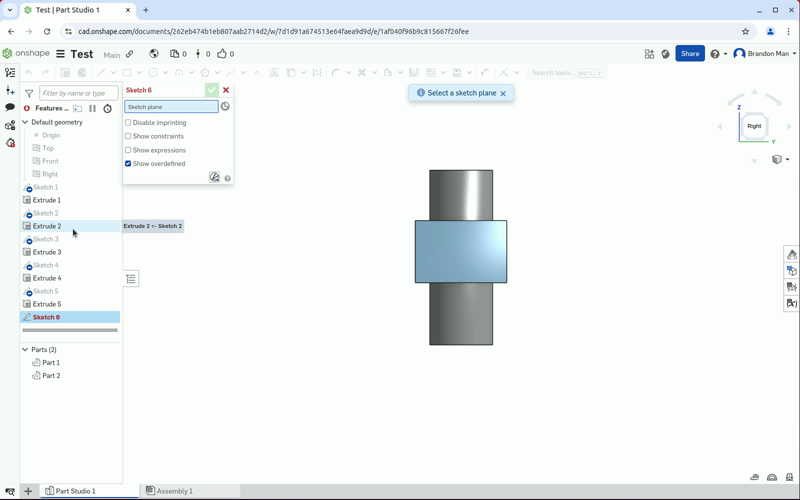
mouse_move(73, 176)
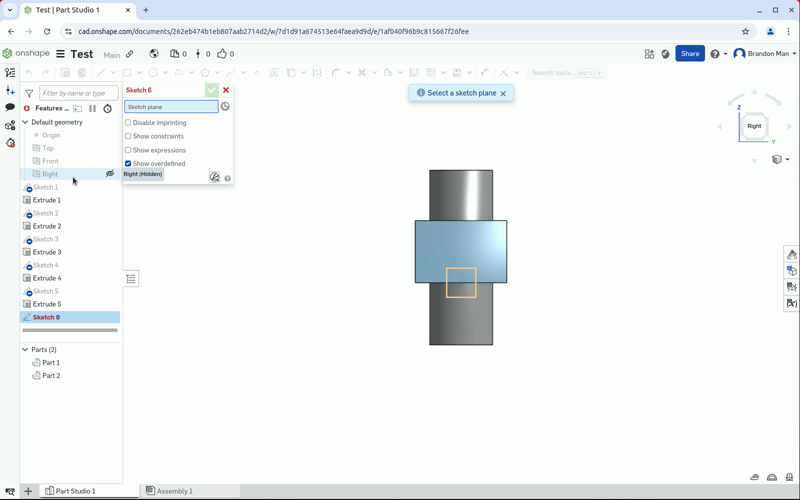
click(73, 176)
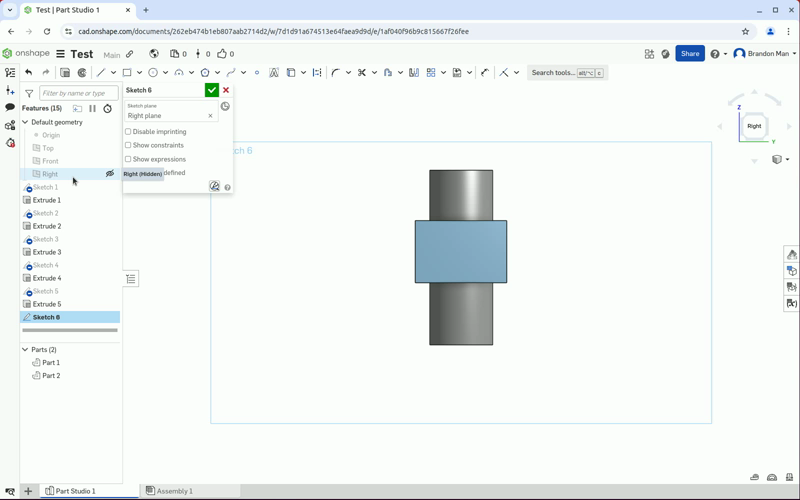
mouse_move(73, 352)
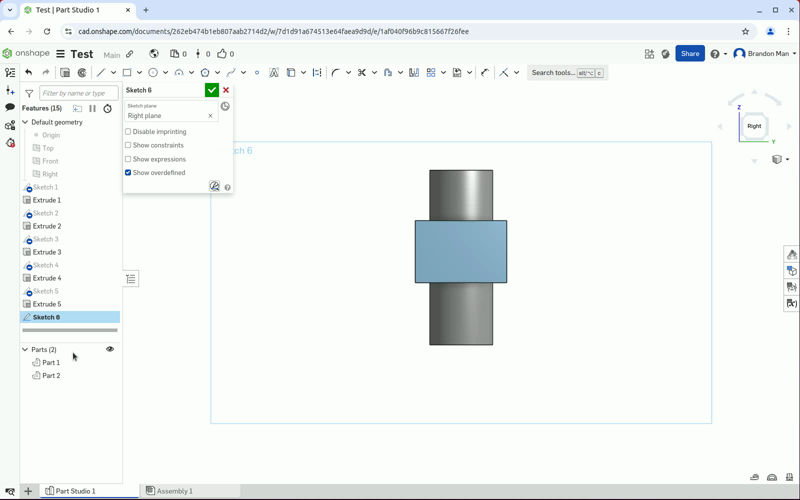
key(y)
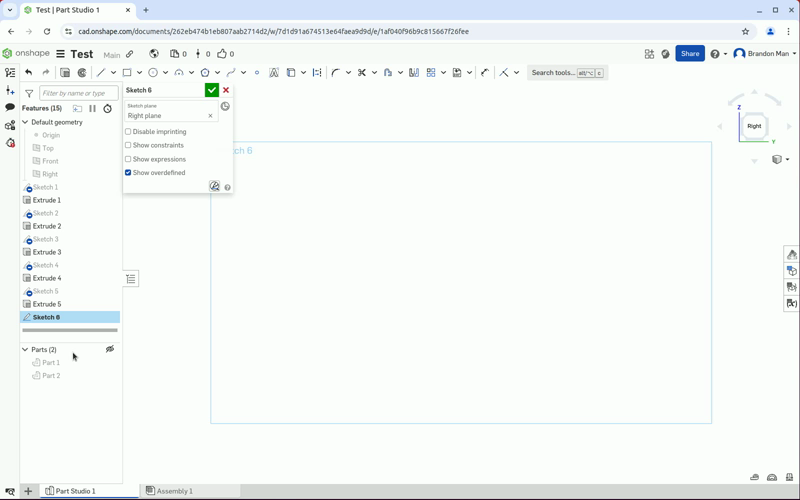
key(c)
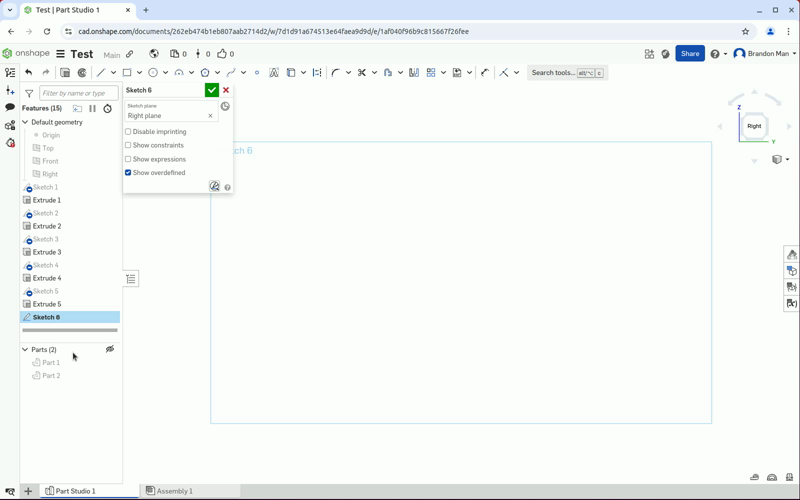
key_down(shift)
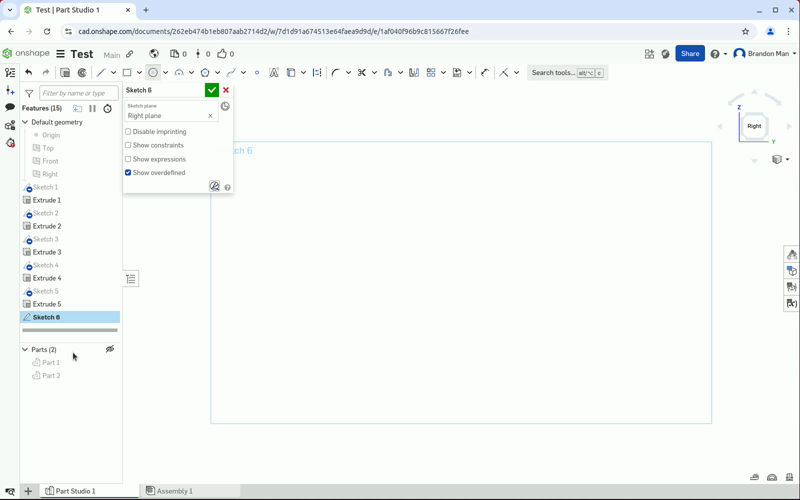
mouse_move(486, 231)
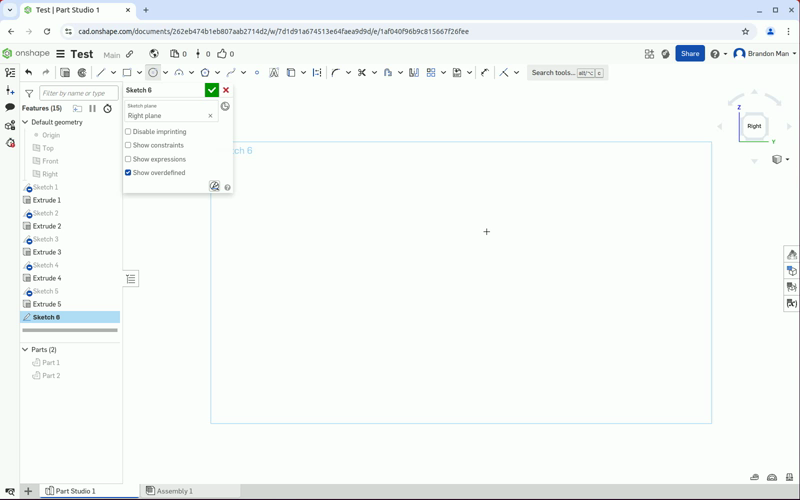
click(486, 231)
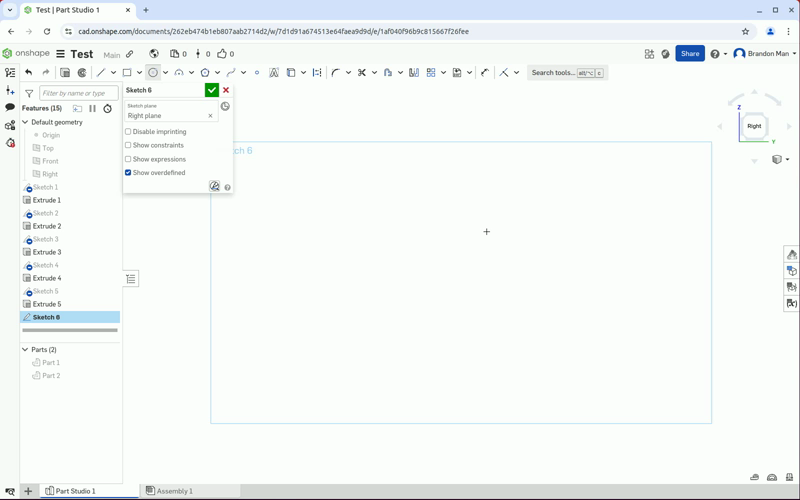
key_up(shift)
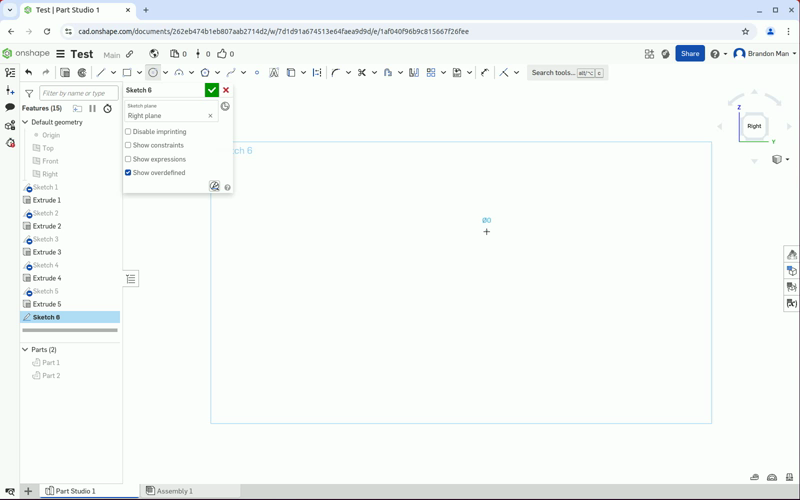
mouse_move(491, 231)
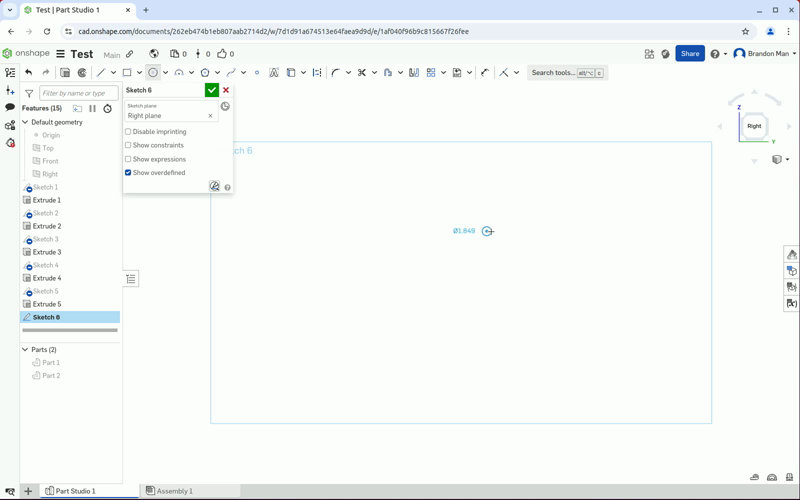
click(491, 231)
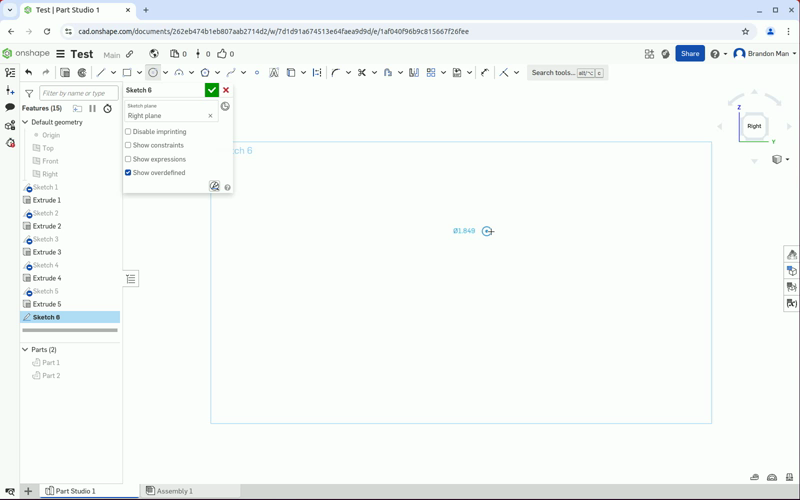
key(esc)
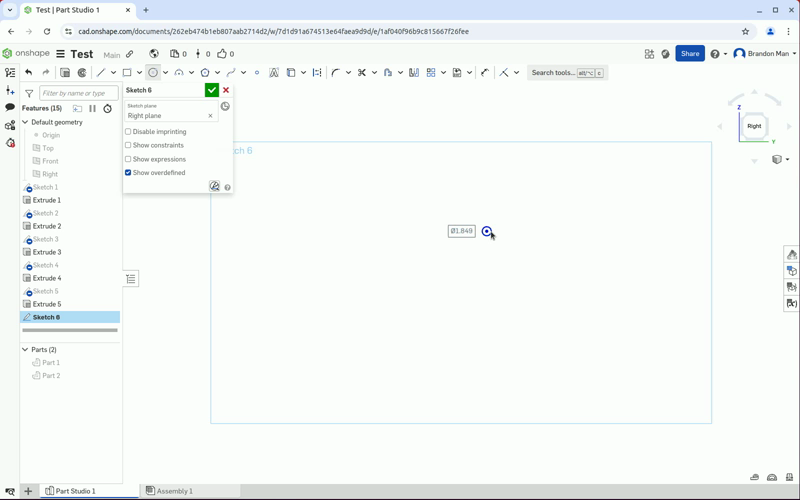
mouse_move(485, 229)
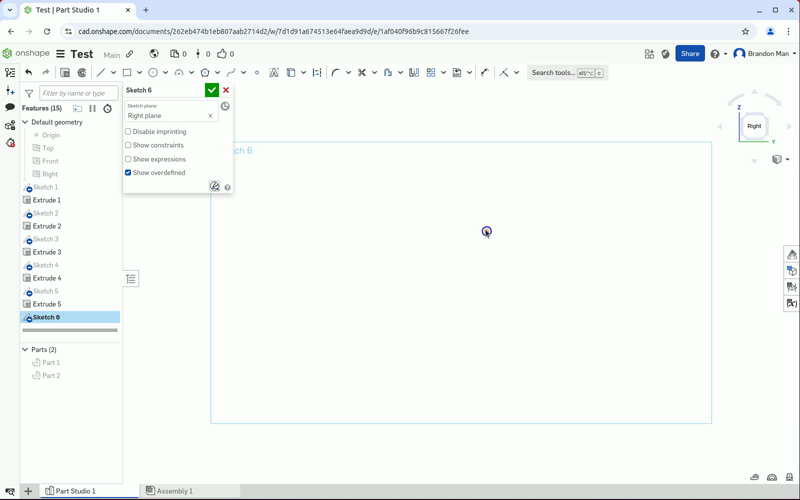
scroll(6)
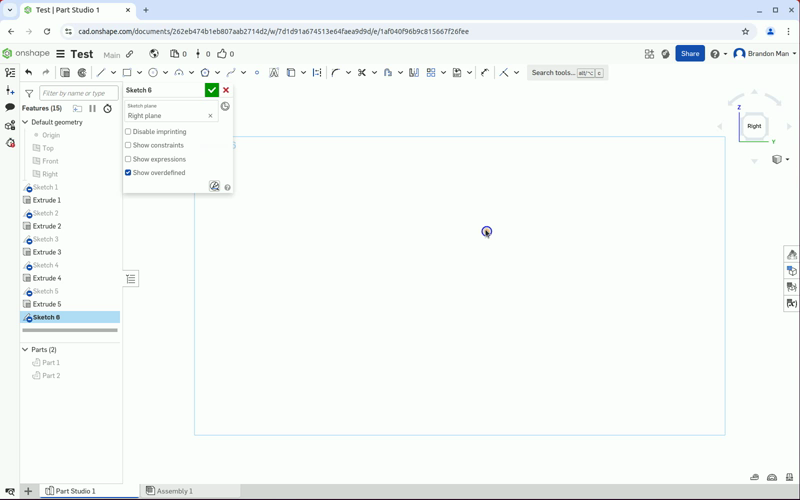
scroll(6)
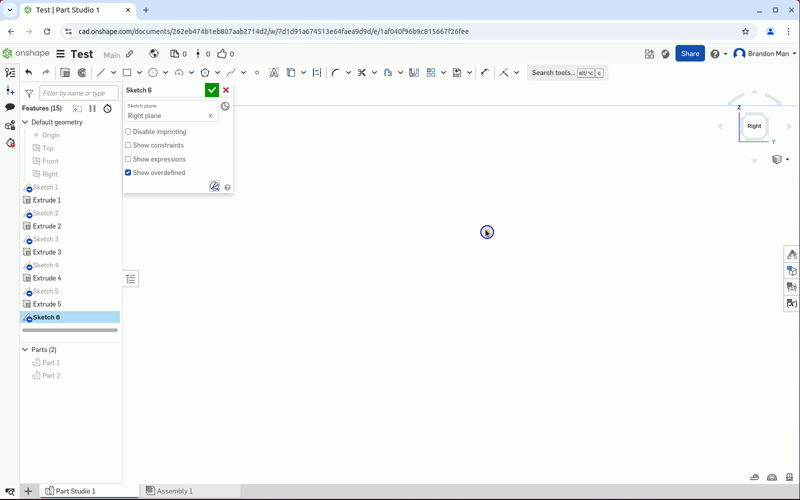
scroll(6)
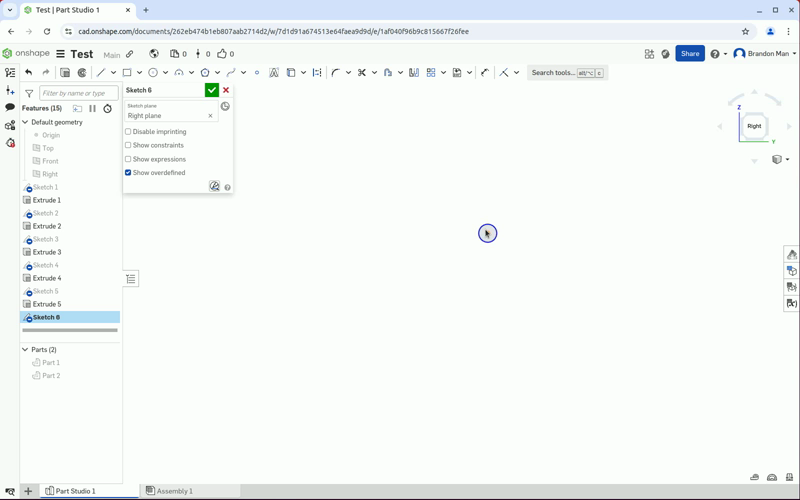
scroll(6)
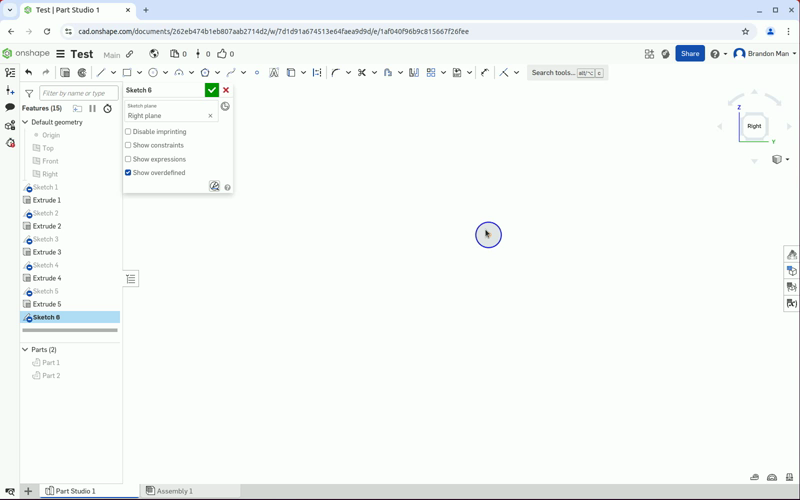
scroll(6)
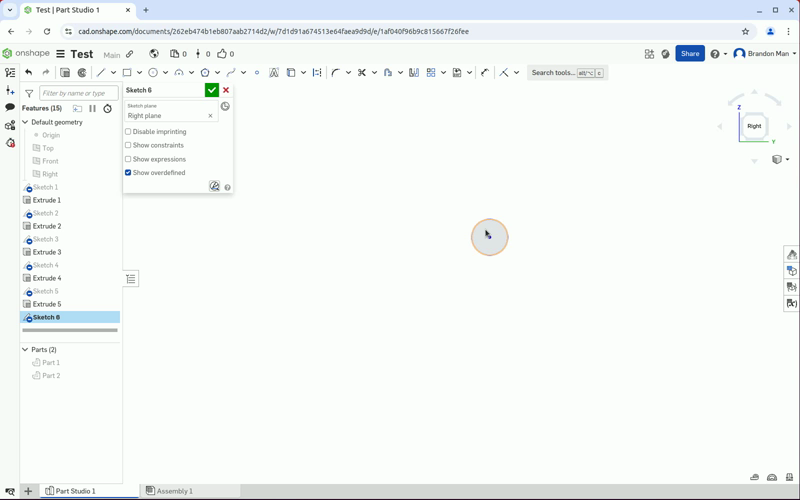
scroll(6)
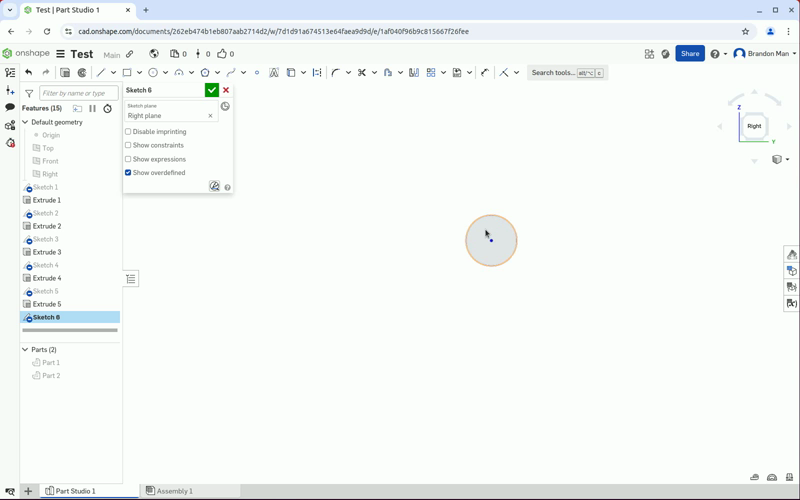
scroll(6)
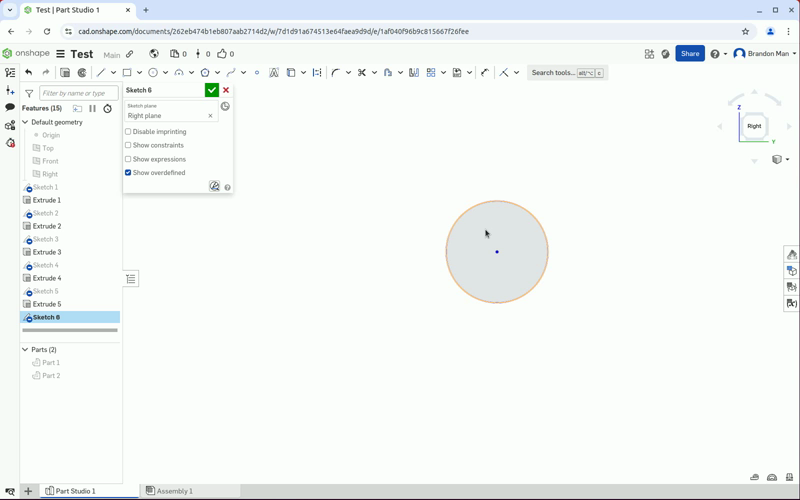
click(485, 229)
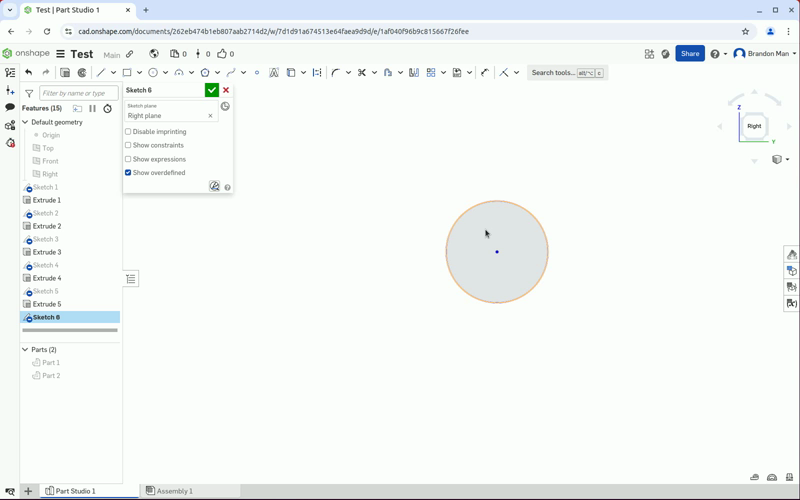
scroll(-6)
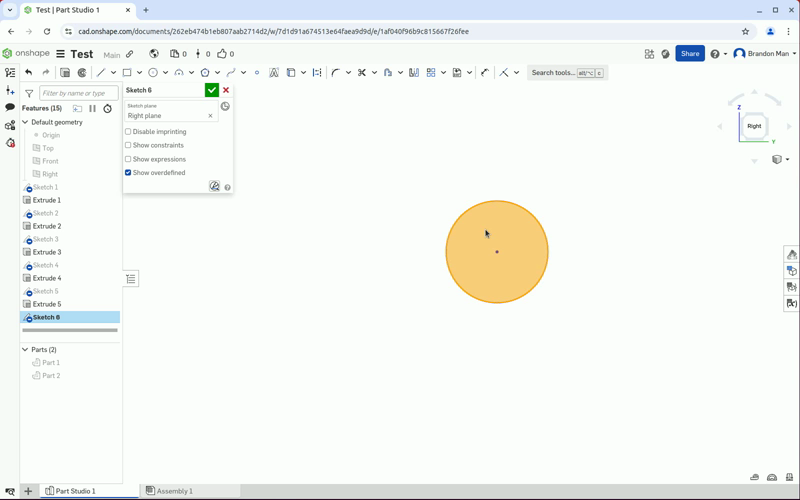
scroll(-6)
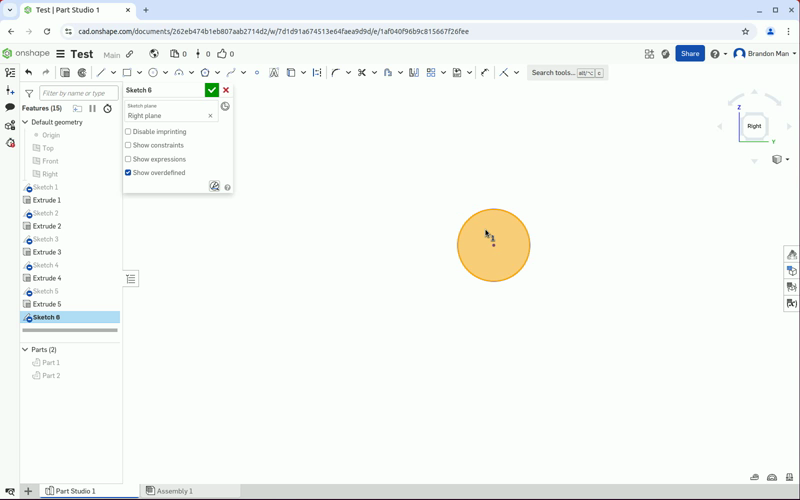
scroll(-6)
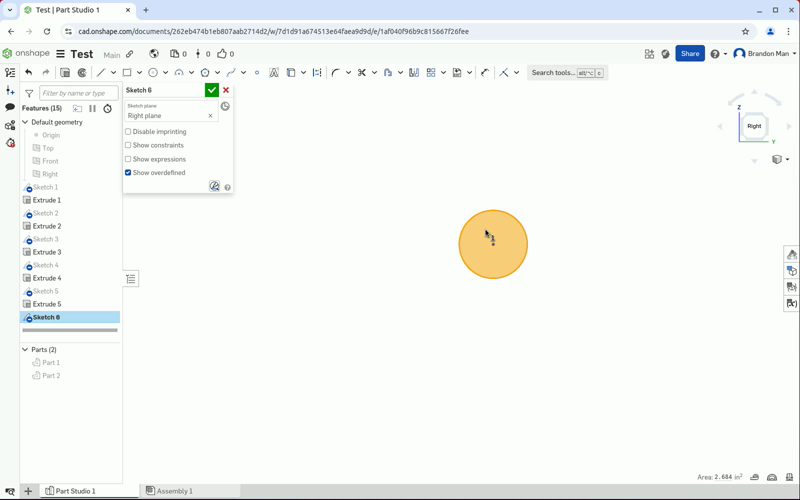
scroll(-6)
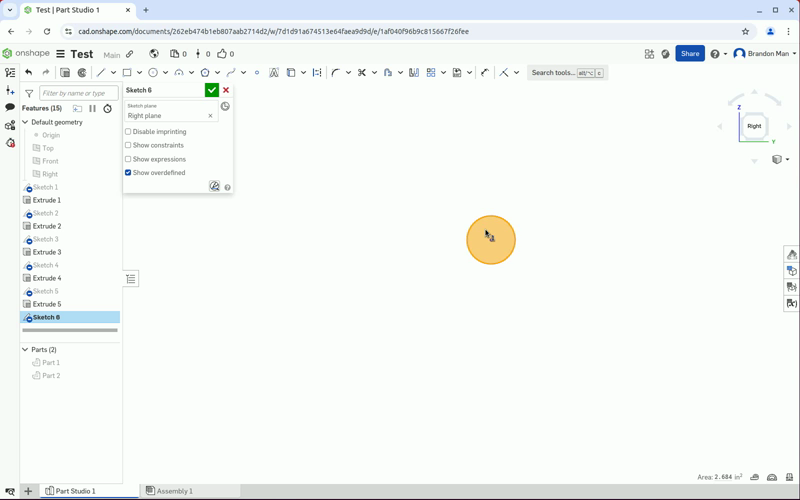
scroll(-6)
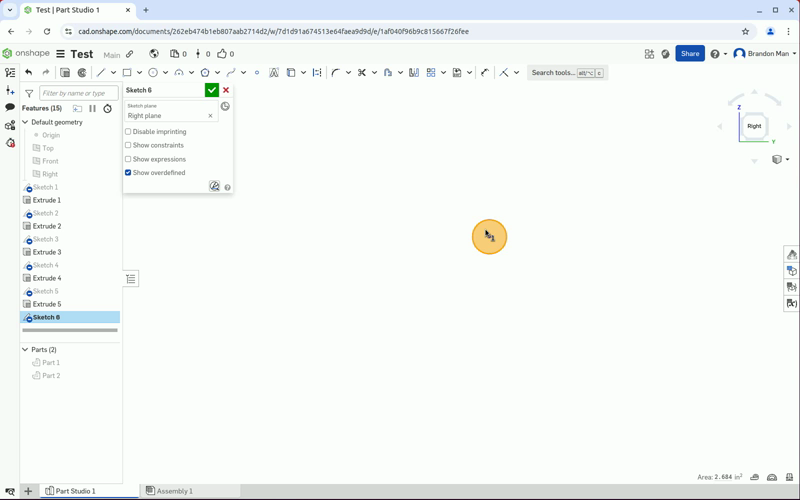
scroll(-6)
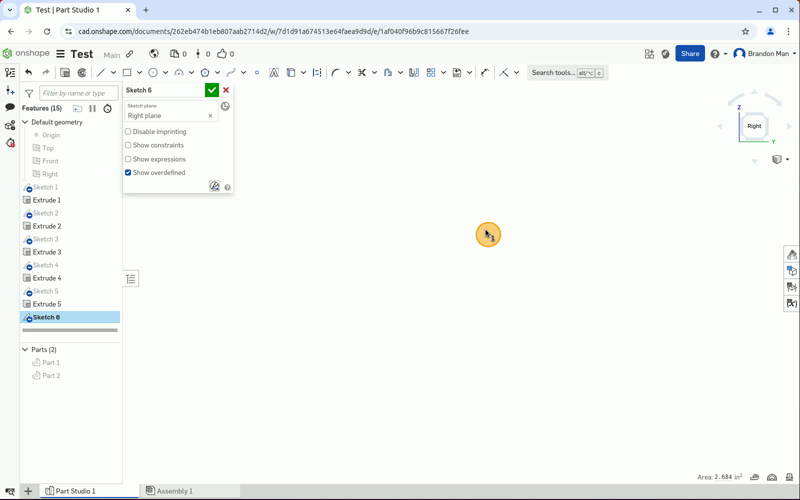
scroll(-6)
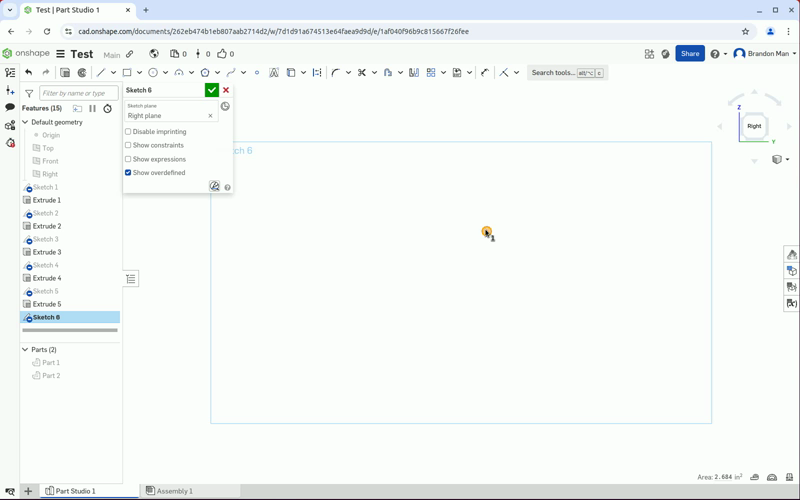
mouse_move(73, 352)
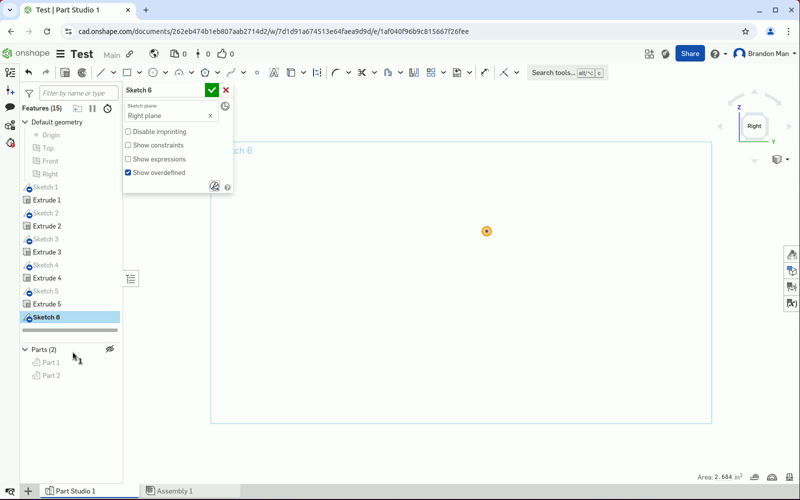
key(shift+y)
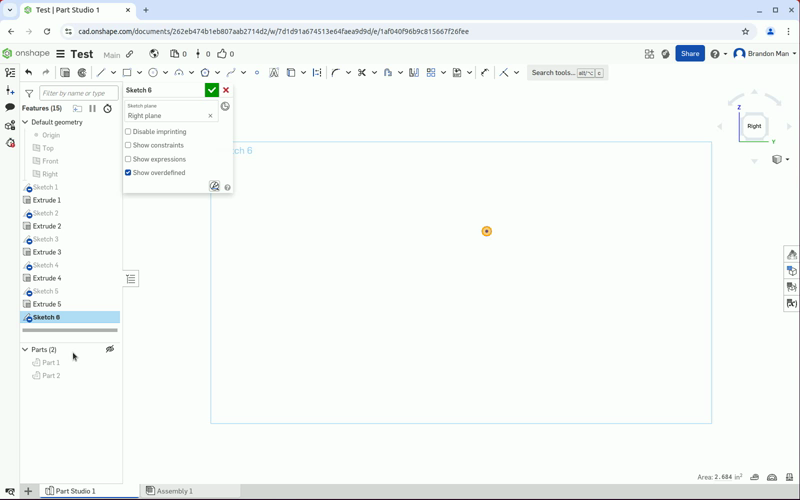
key(shift+e)
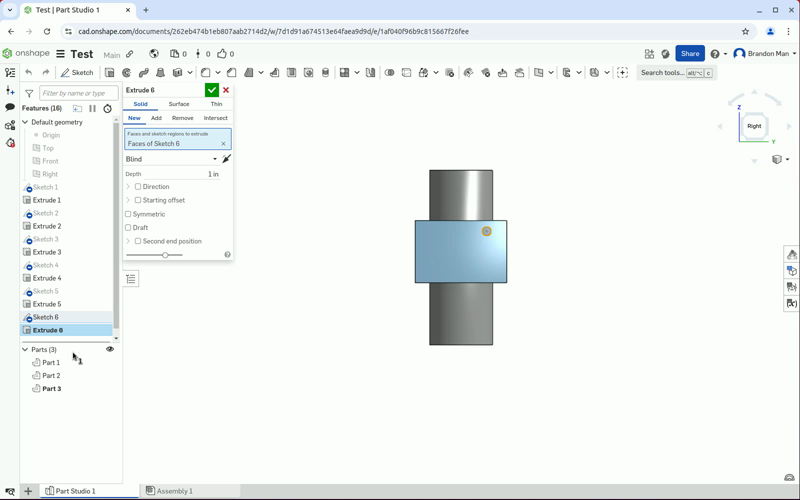
mouse_move(143, 106)
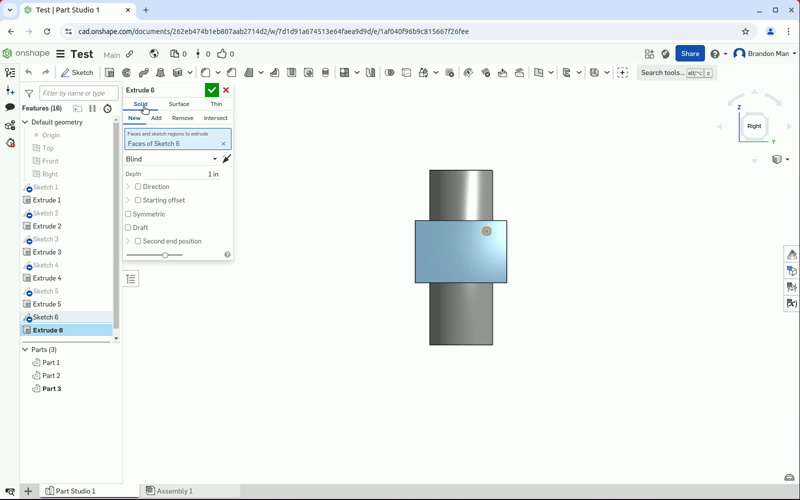
click(143, 106)
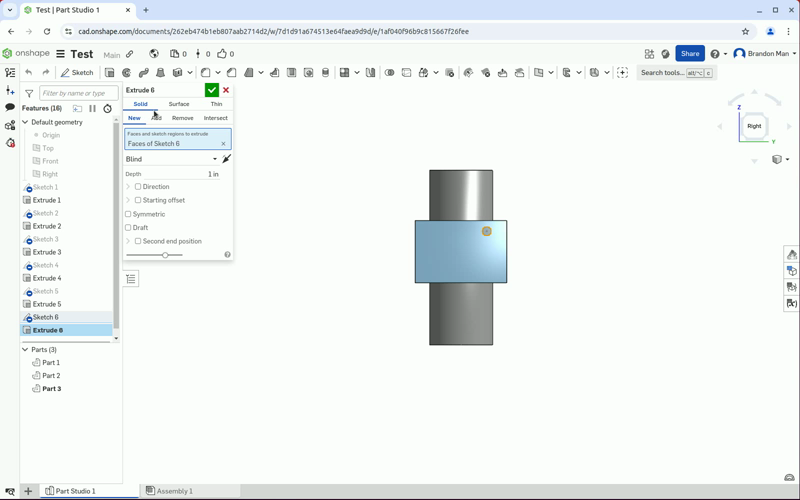
mouse_move(186, 120)
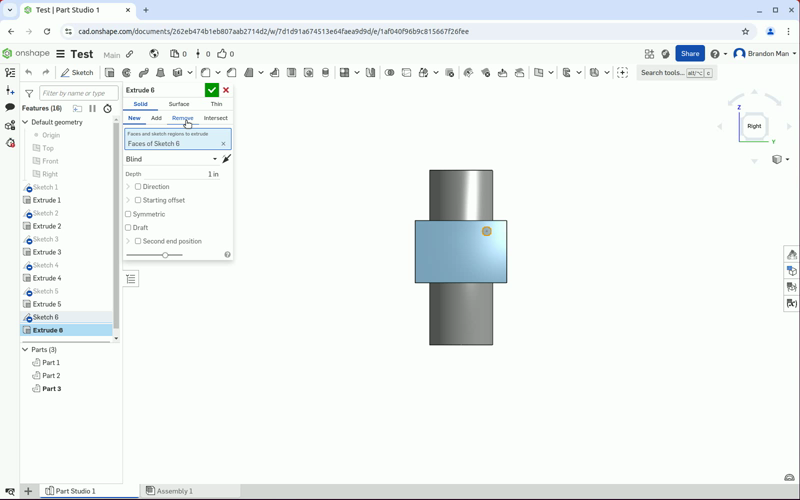
click(186, 120)
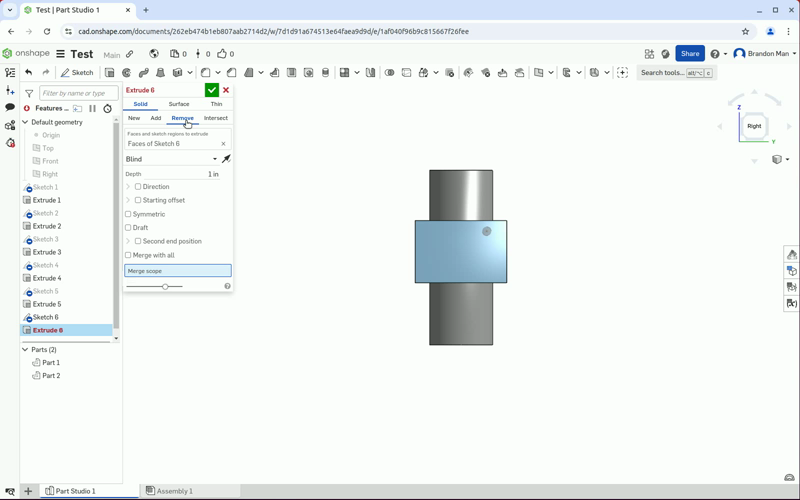
key(tab, 4)
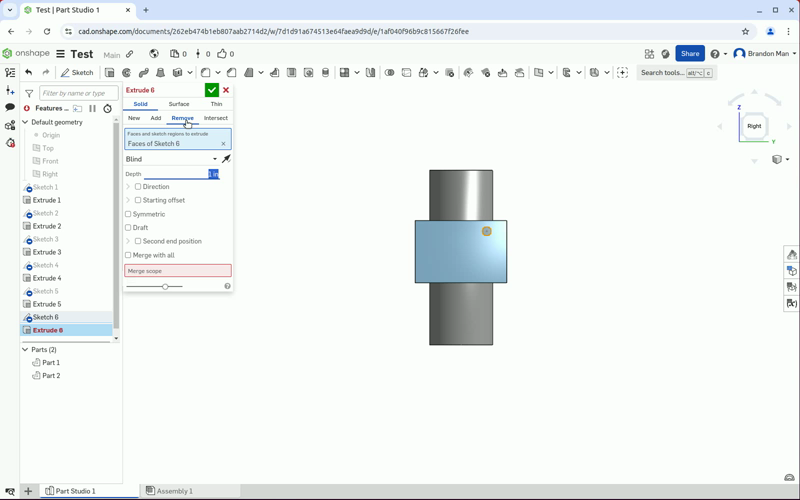
text(-11.073)
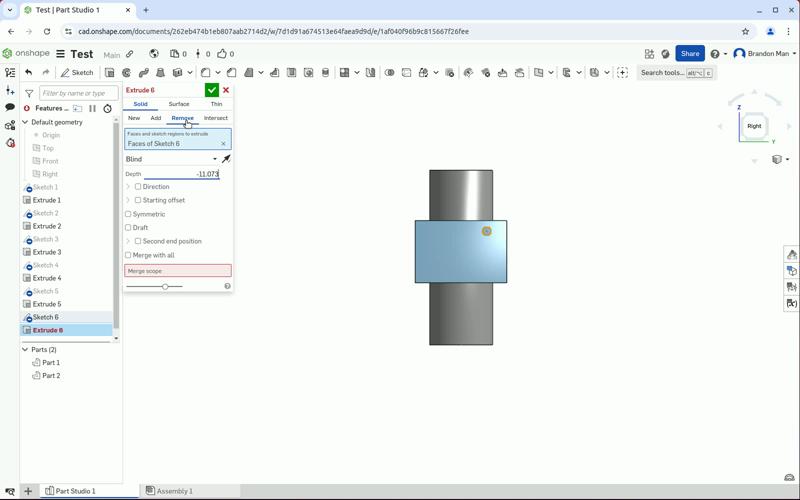
key(tab, 3)
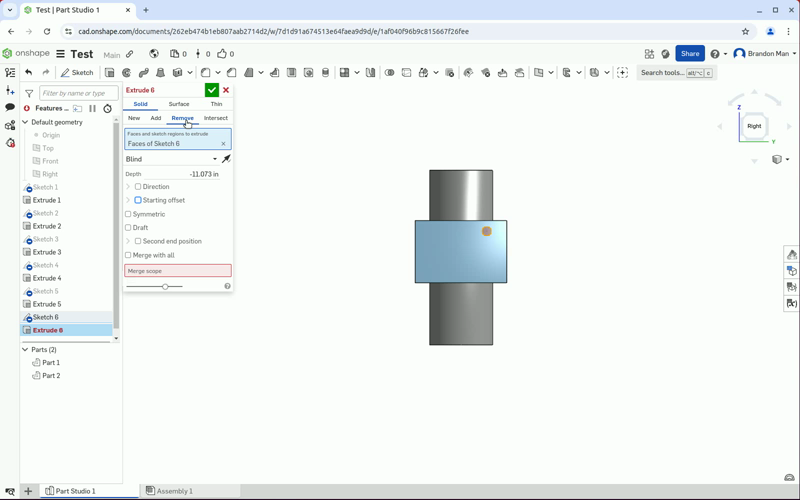
key(tab, 2)
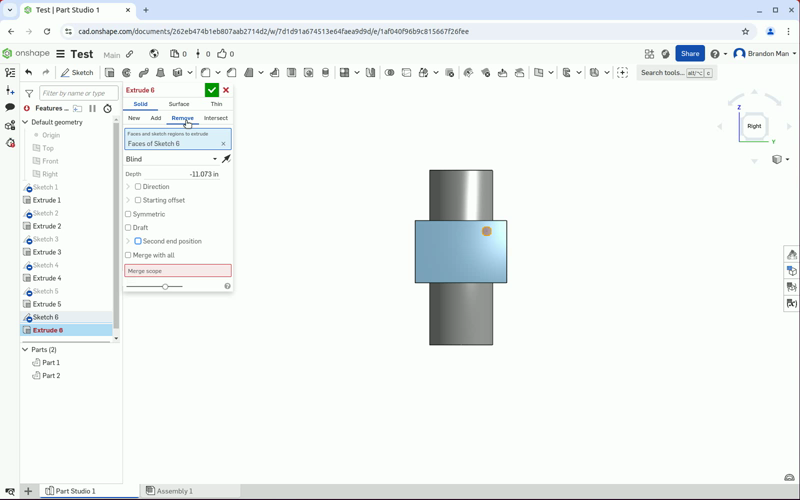
key(space)
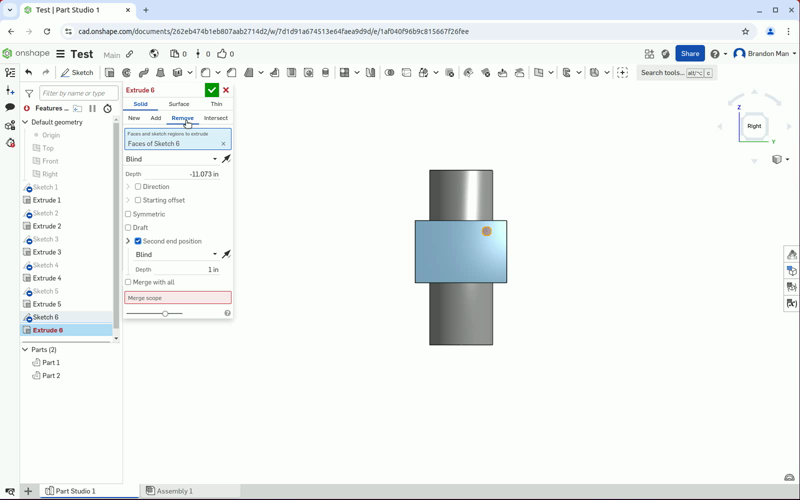
key(tab, 3)
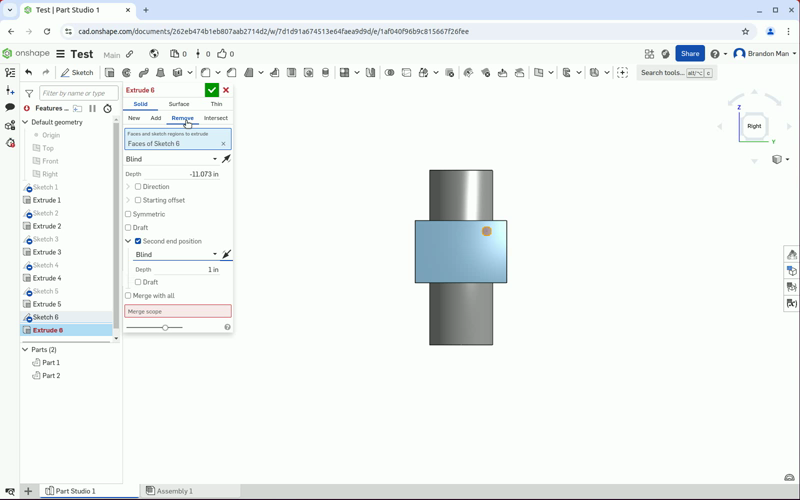
text(7.703)
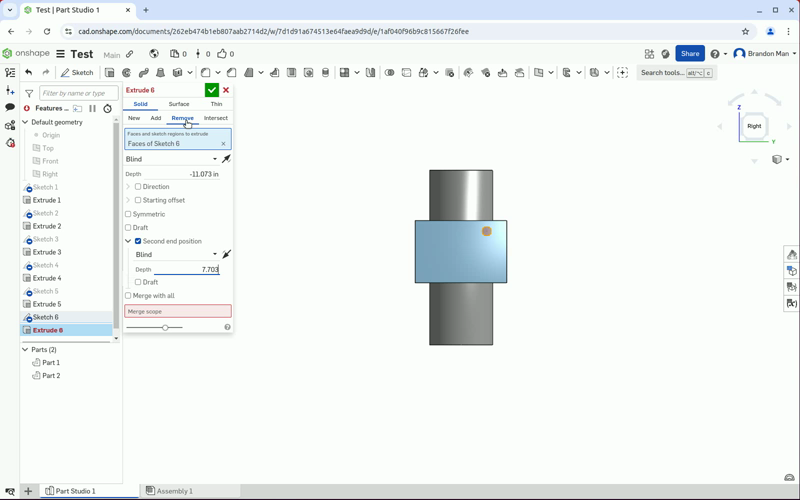
key(tab, 2)
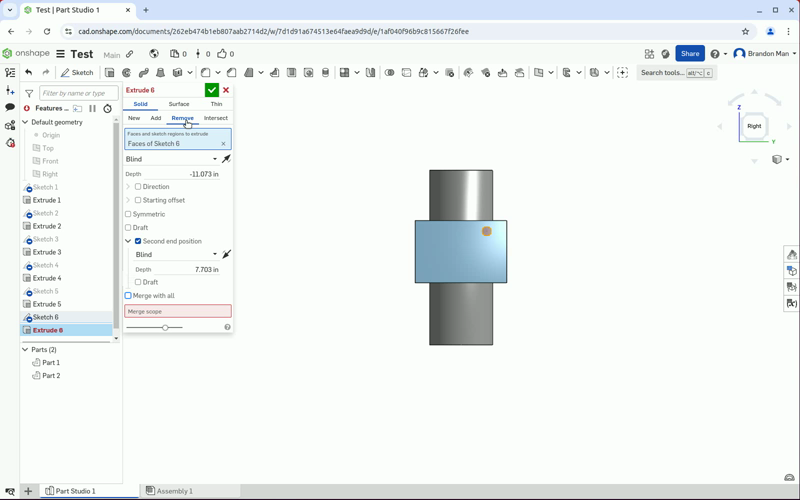
key(space)
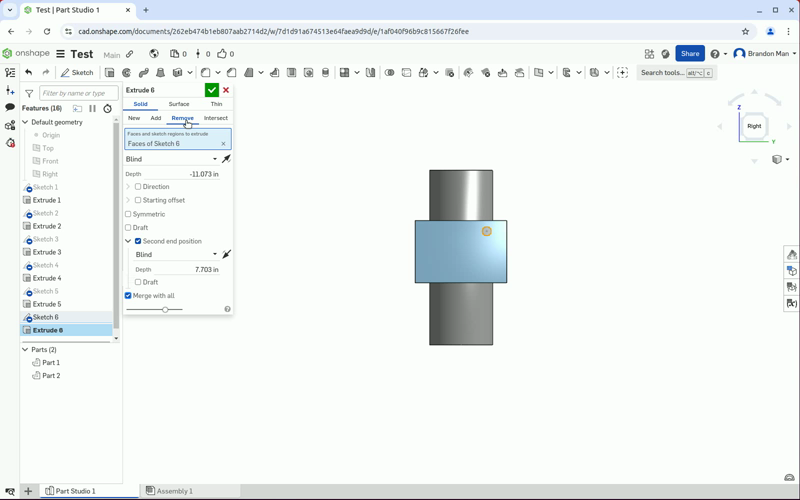
key(enter)
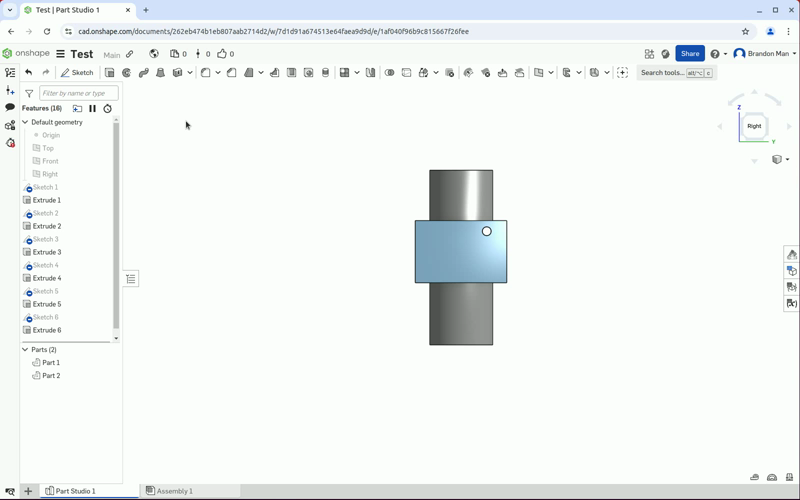
key(shift+h)
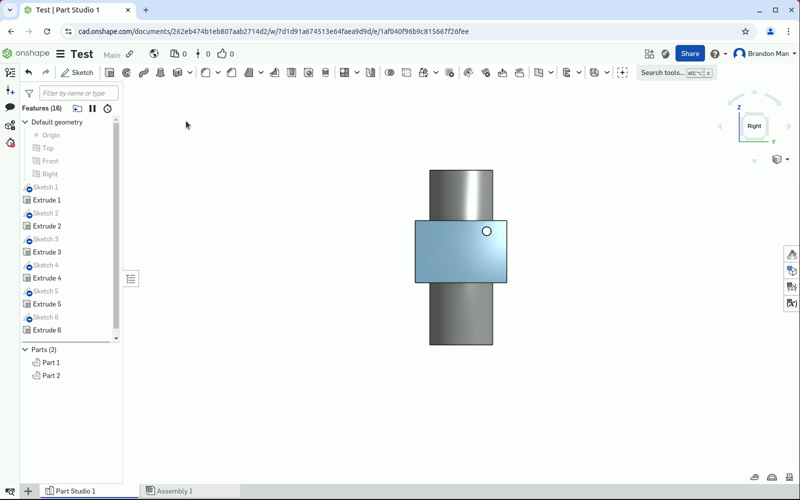
key(shift+h)
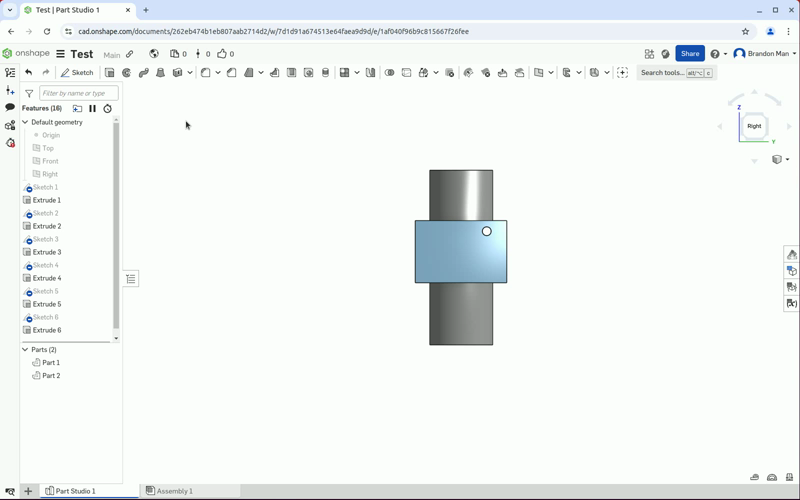
mouse_move(69, 189)
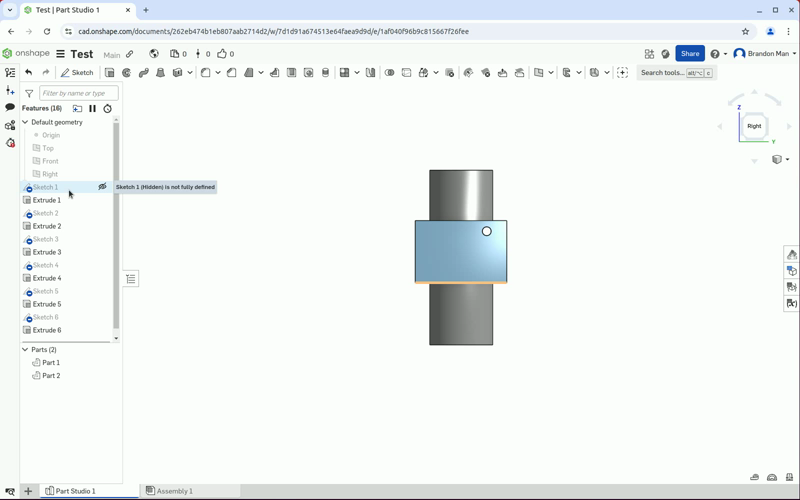
click(69, 189)
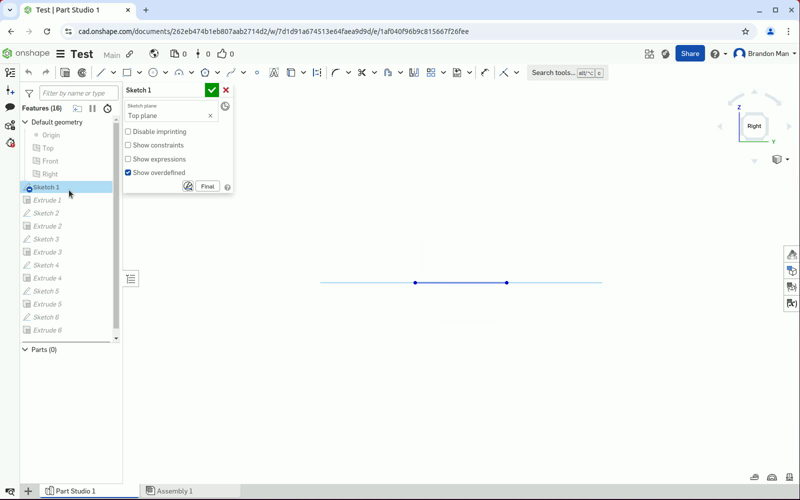
mouse_move(229, 92)
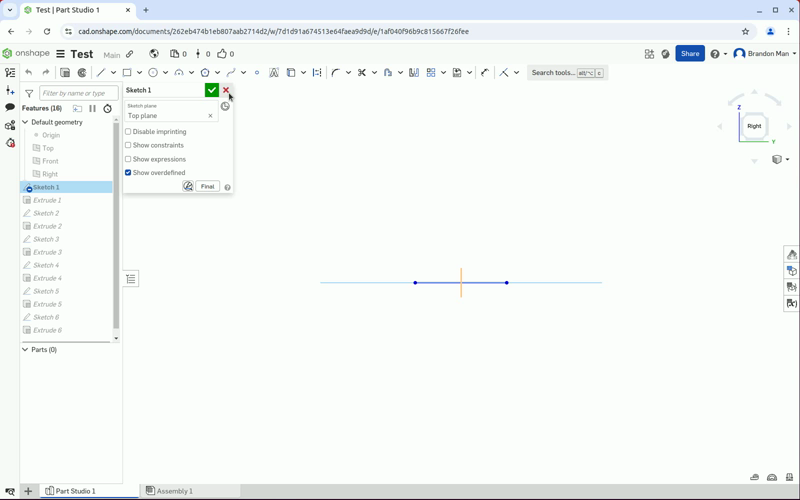
click(229, 92)
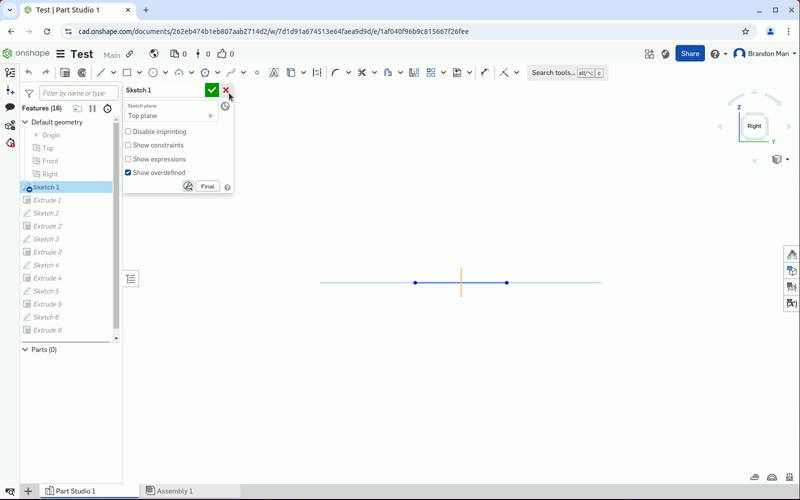
key(shift+s)
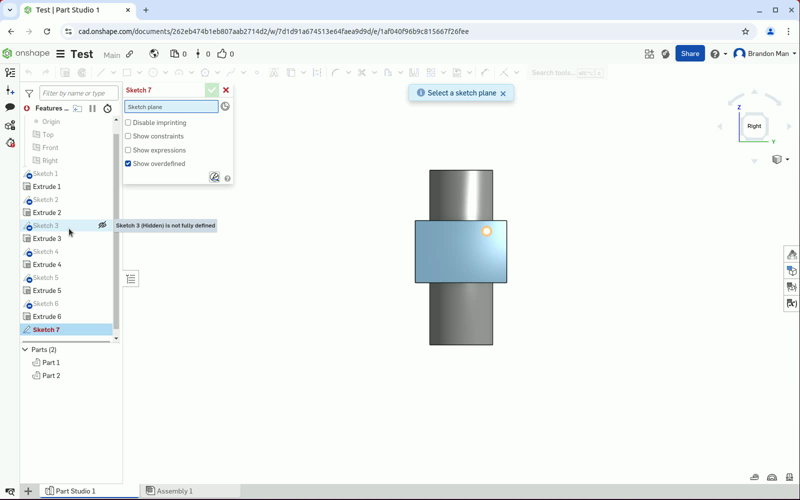
scroll(3)
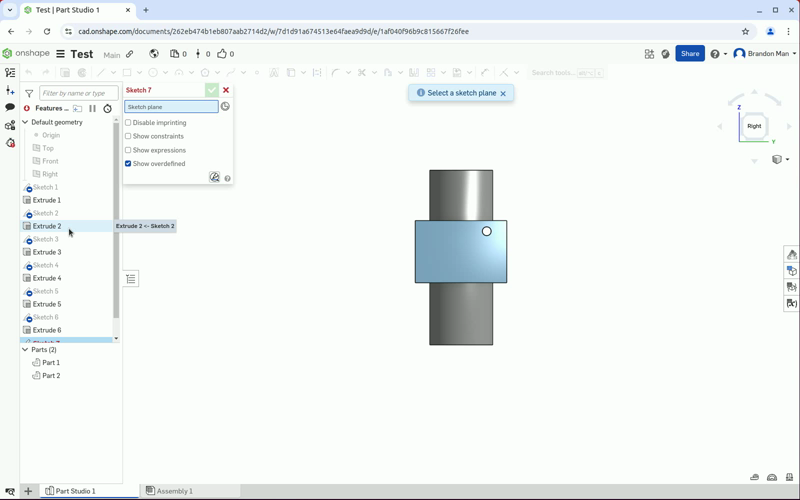
mouse_move(69, 176)
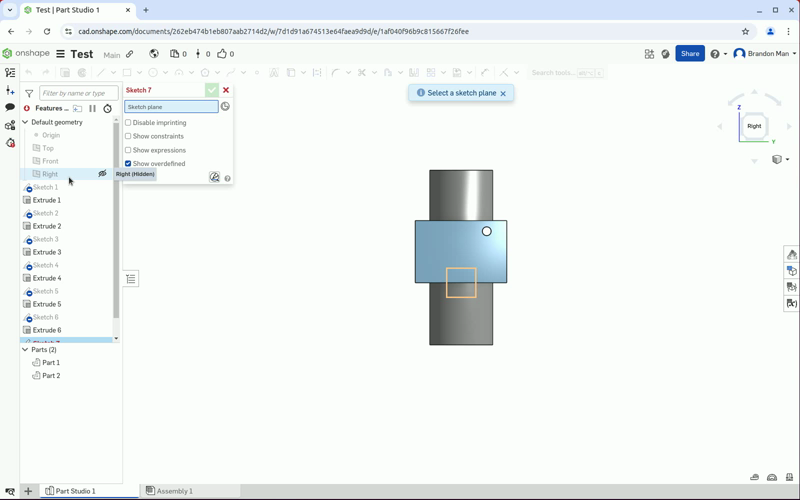
click(69, 176)
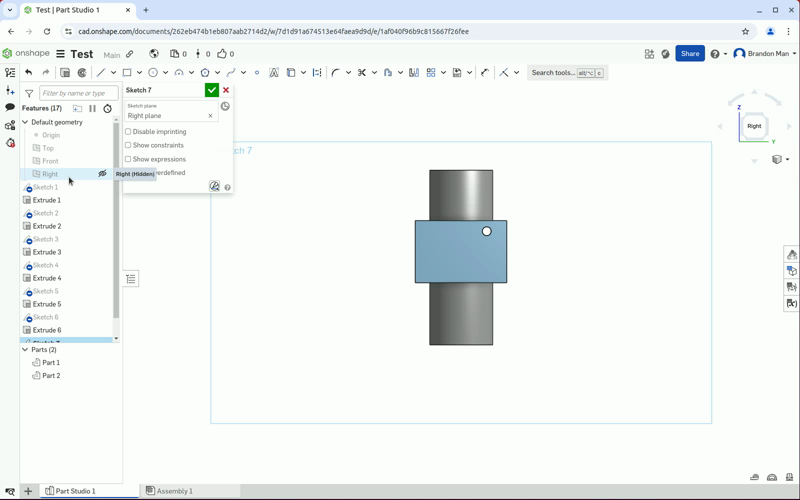
mouse_move(73, 352)
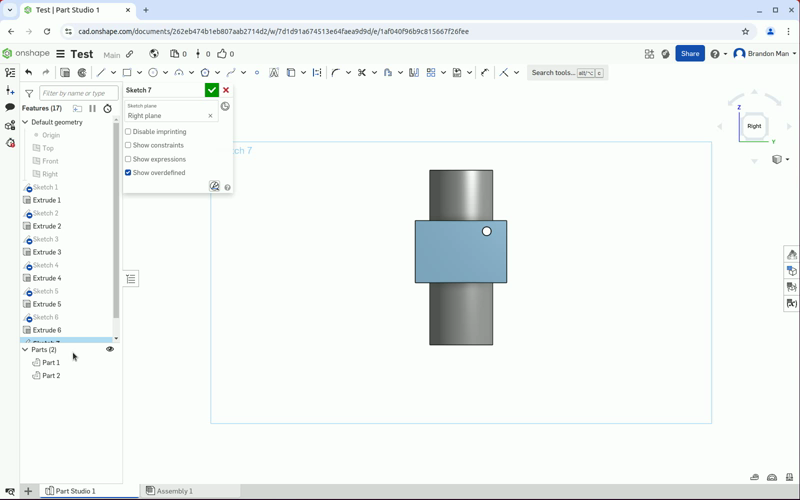
key(y)
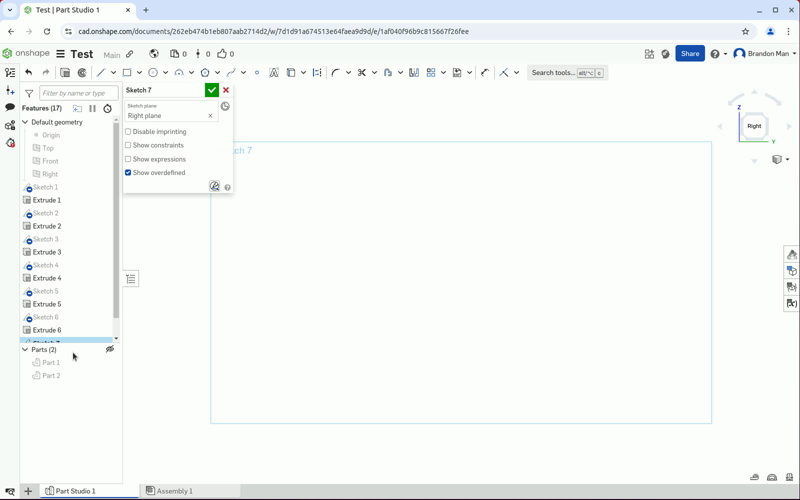
key(c)
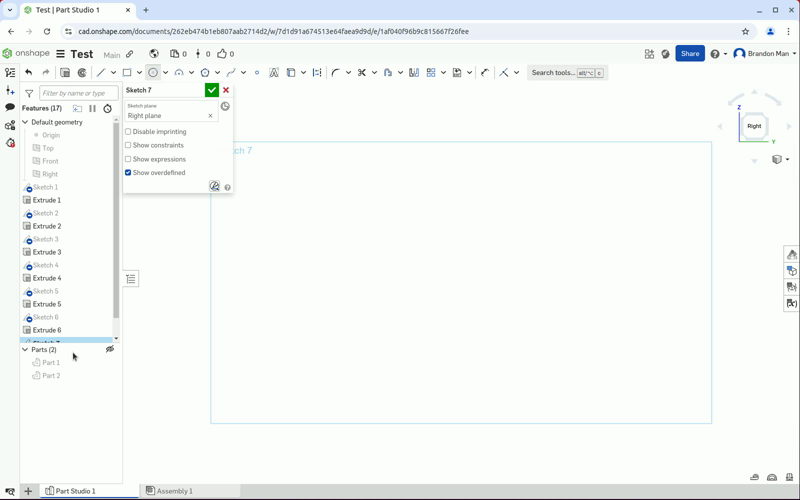
key_down(shift)
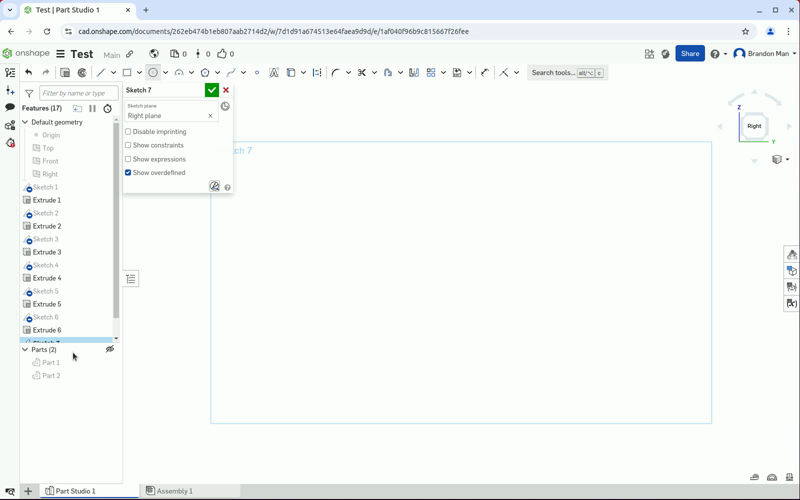
mouse_move(460, 231)
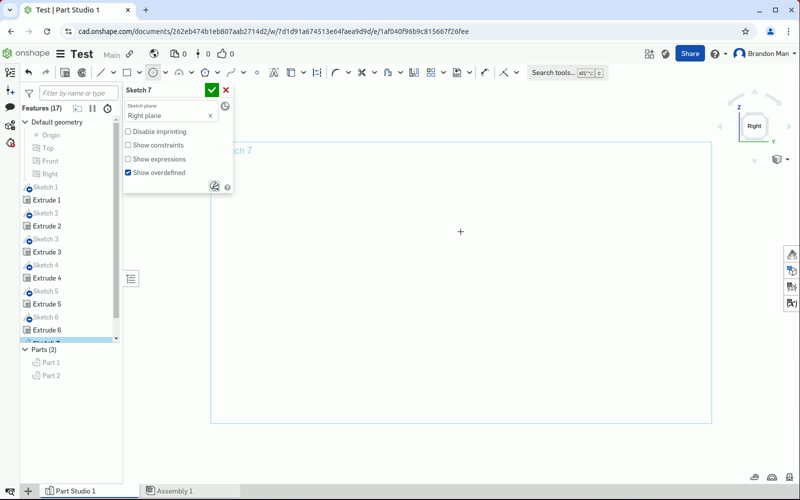
click(460, 231)
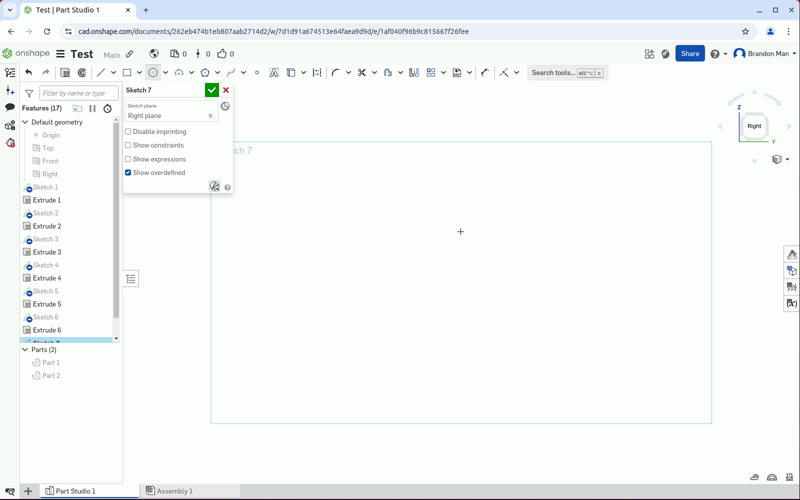
key_up(shift)
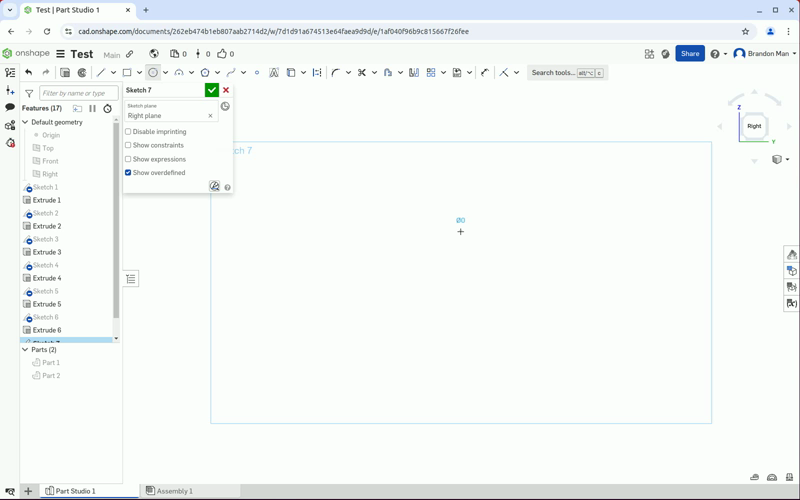
mouse_move(465, 231)
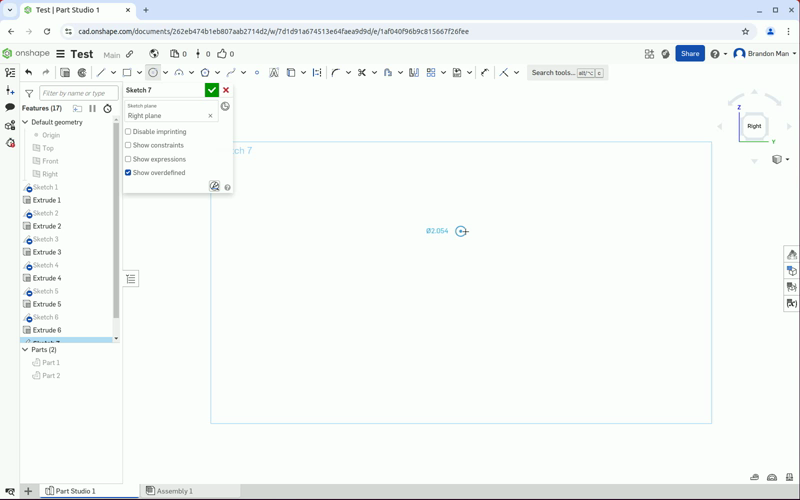
click(465, 231)
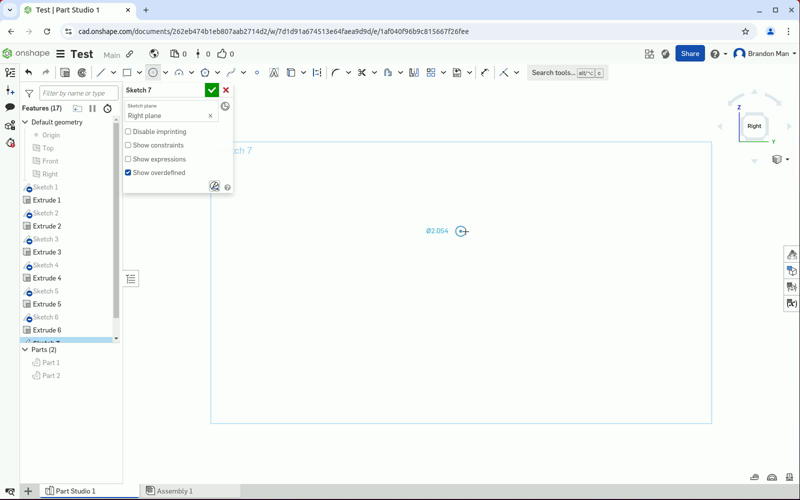
key(esc)
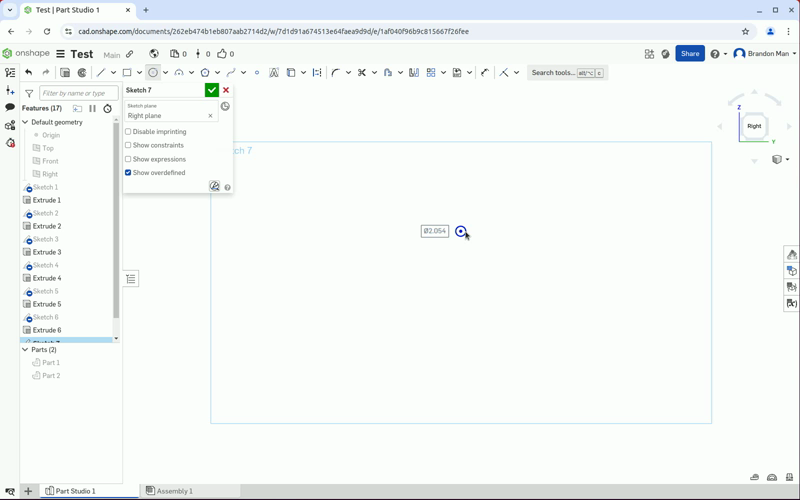
mouse_move(458, 235)
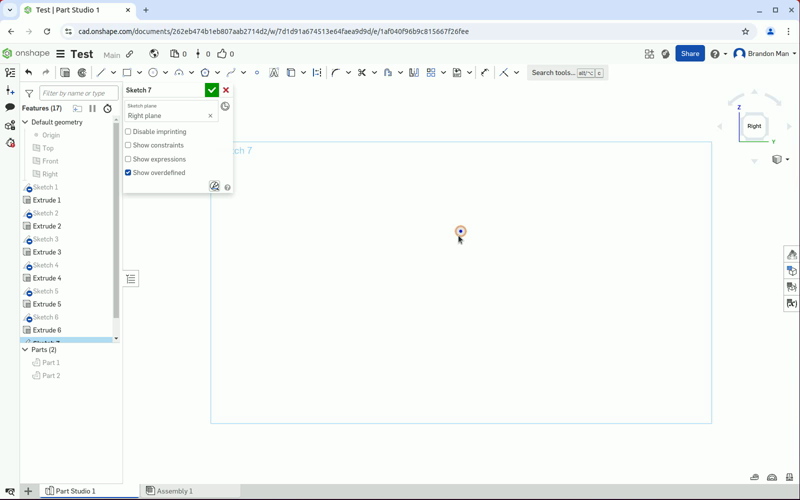
scroll(6)
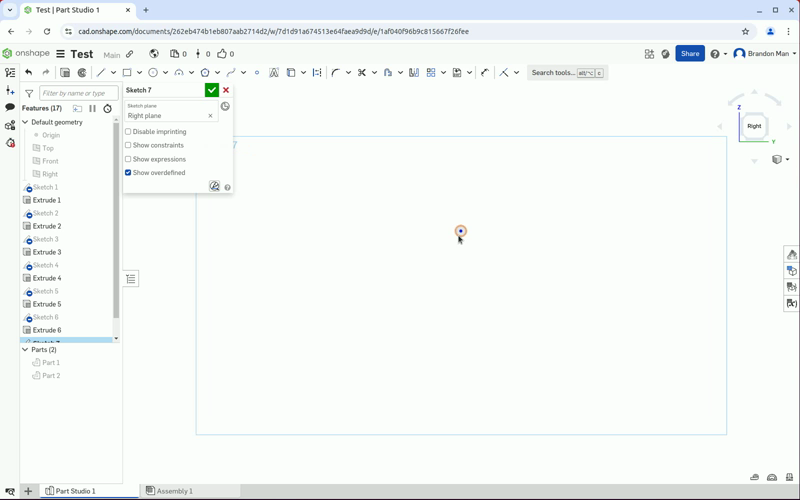
scroll(6)
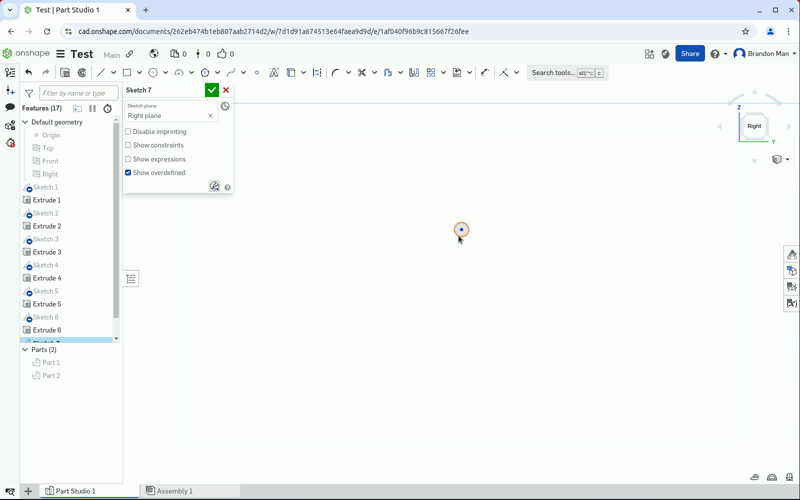
scroll(6)
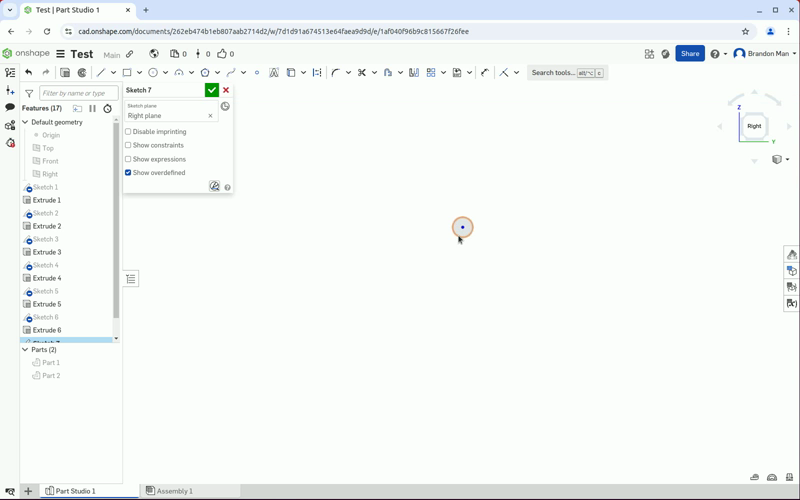
scroll(6)
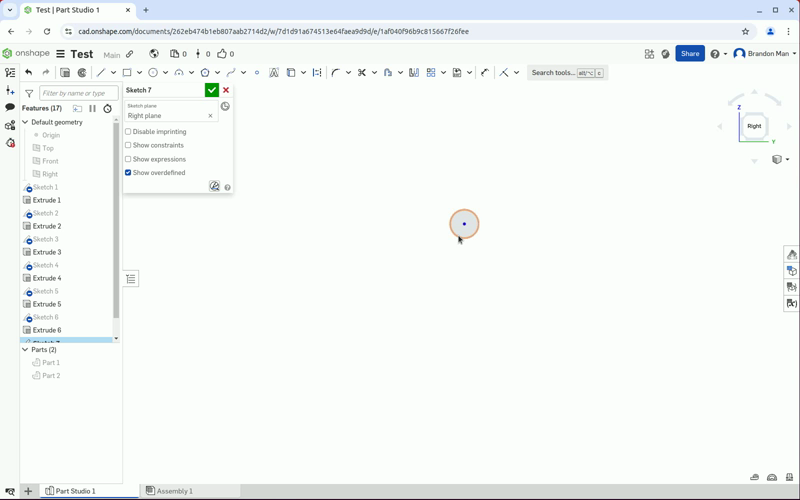
scroll(6)
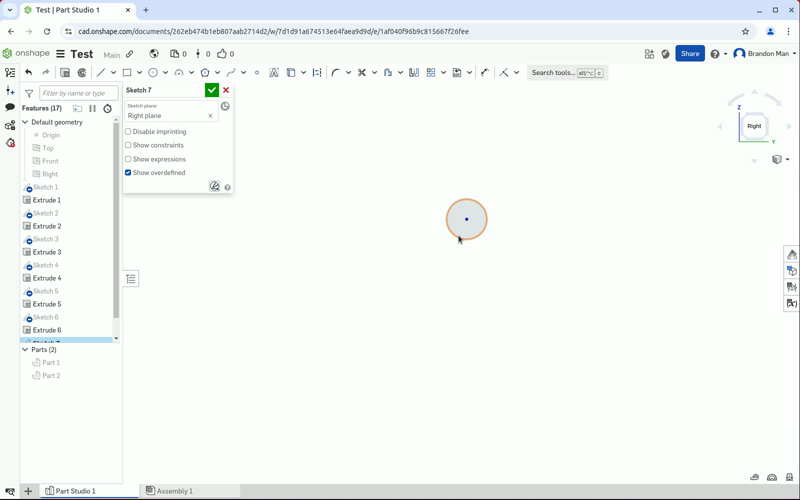
scroll(6)
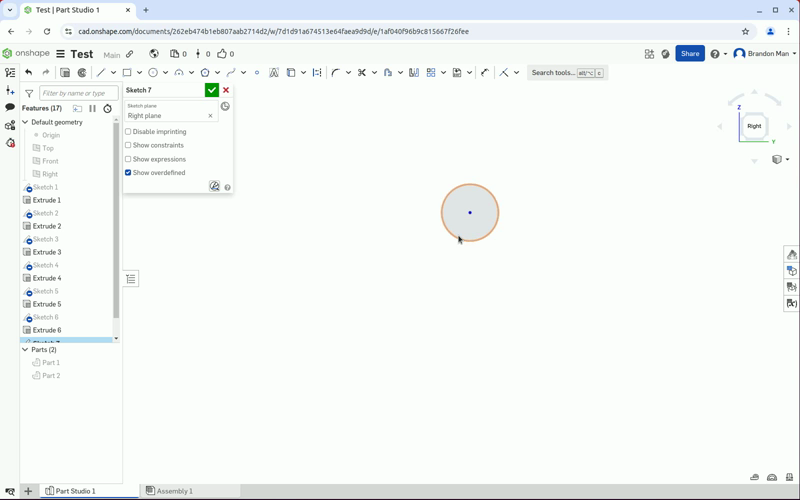
scroll(6)
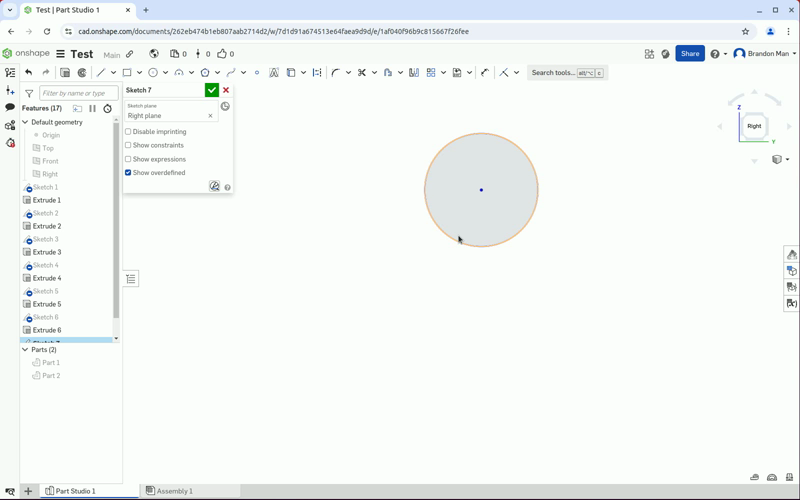
click(458, 235)
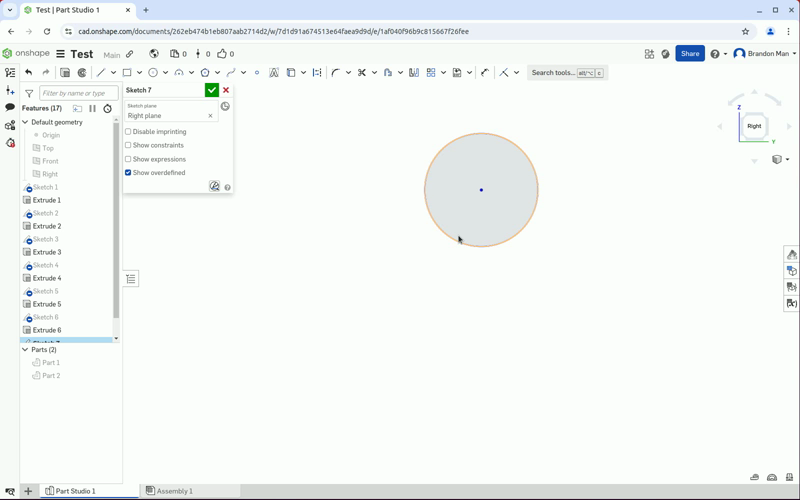
scroll(-6)
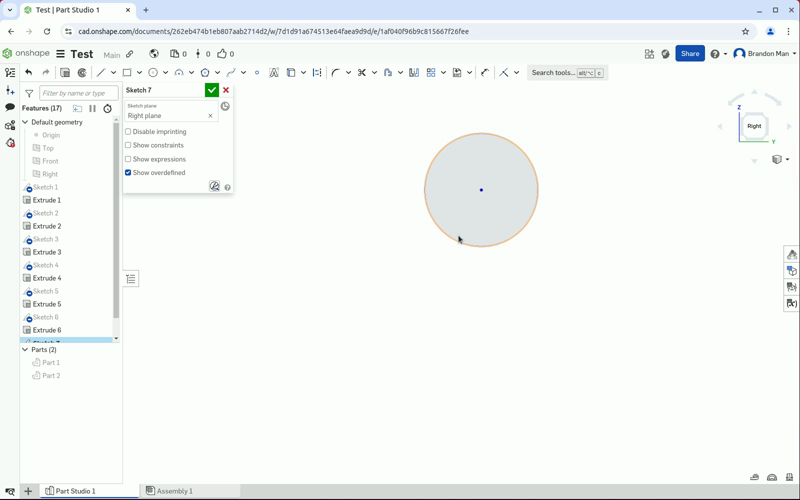
scroll(-6)
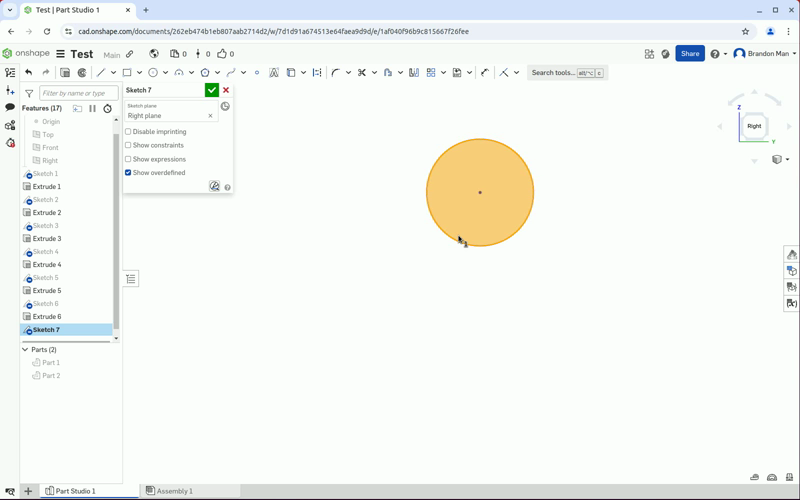
scroll(-6)
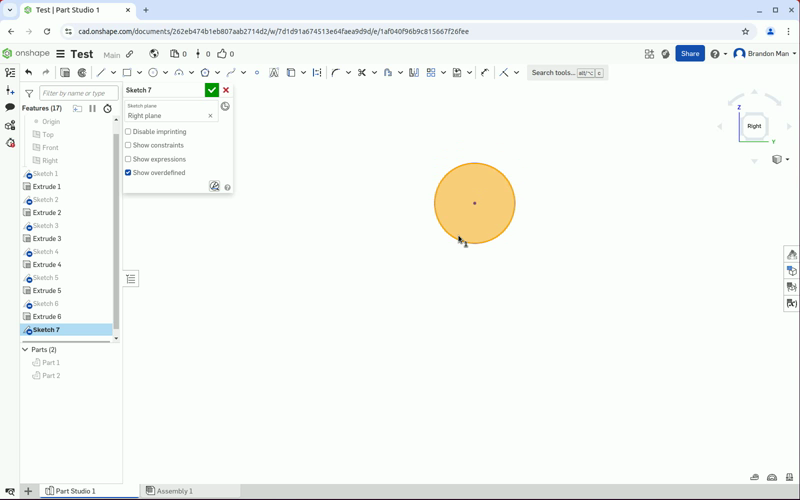
scroll(-6)
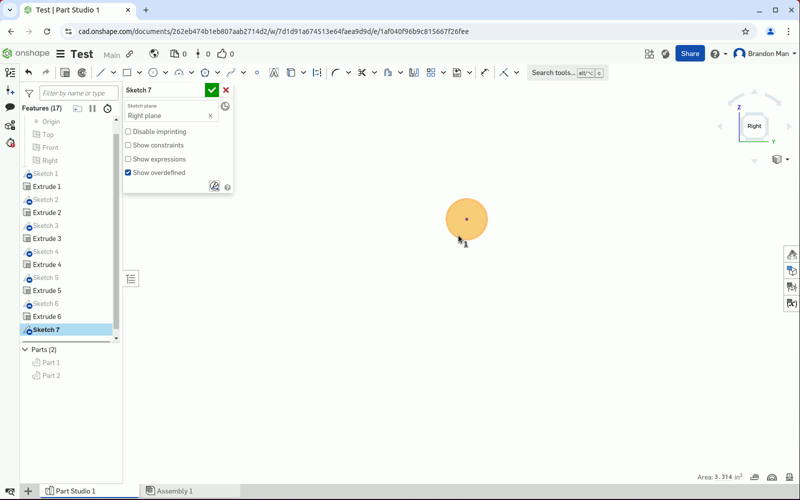
scroll(-6)
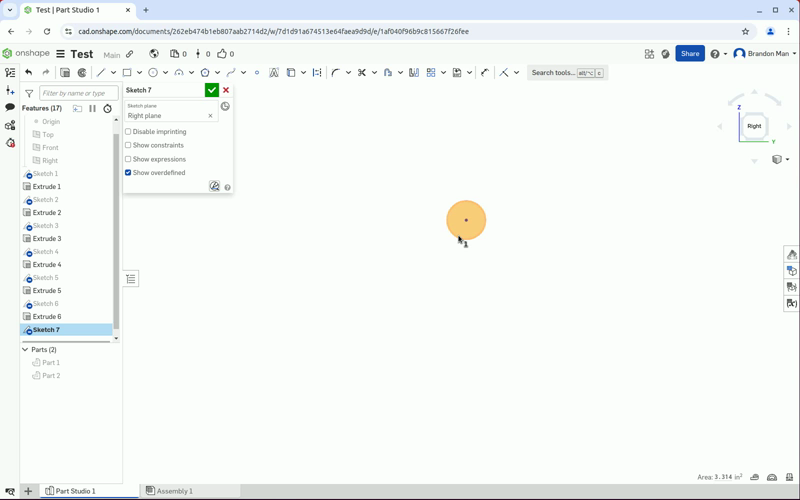
scroll(-6)
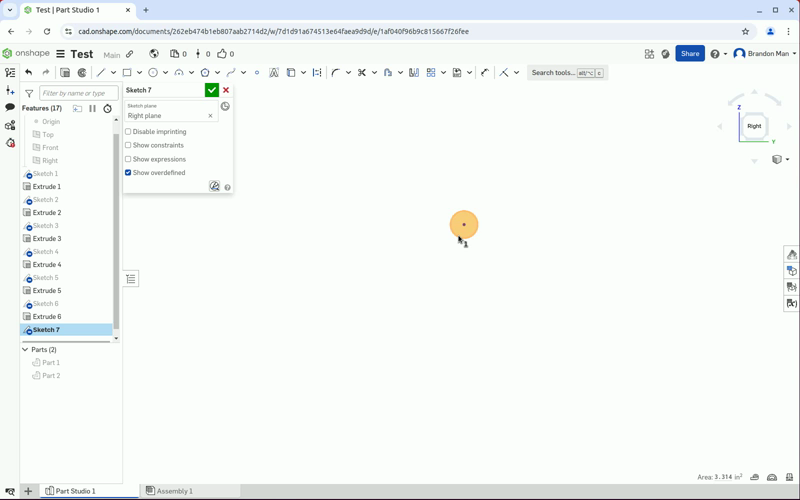
scroll(-6)
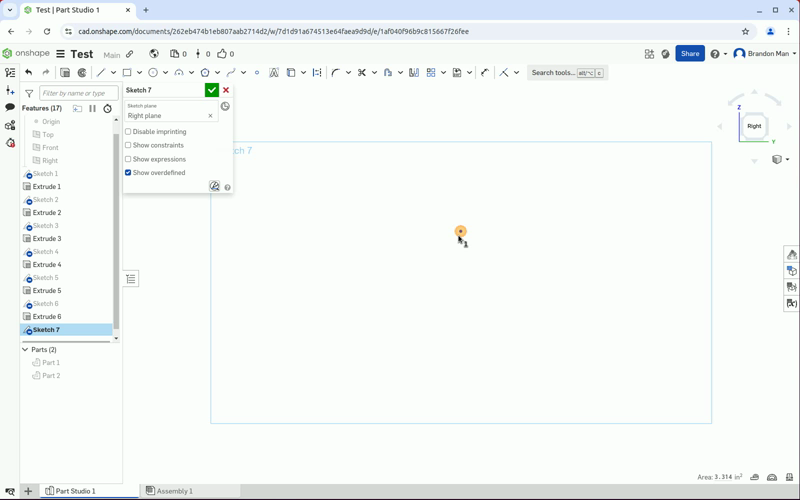
mouse_move(73, 352)
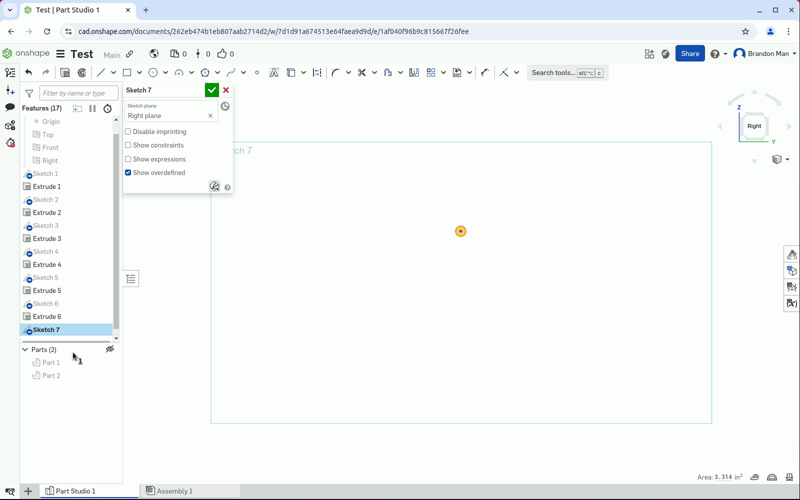
key(shift+y)
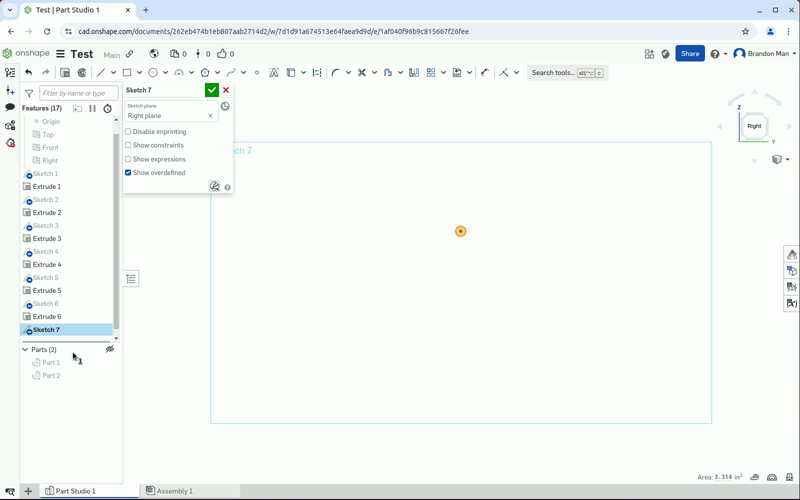
key(shift+e)
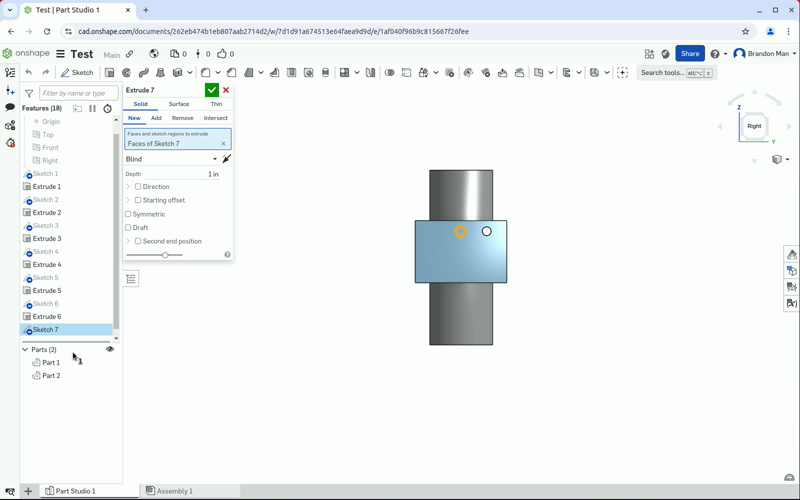
mouse_move(143, 106)
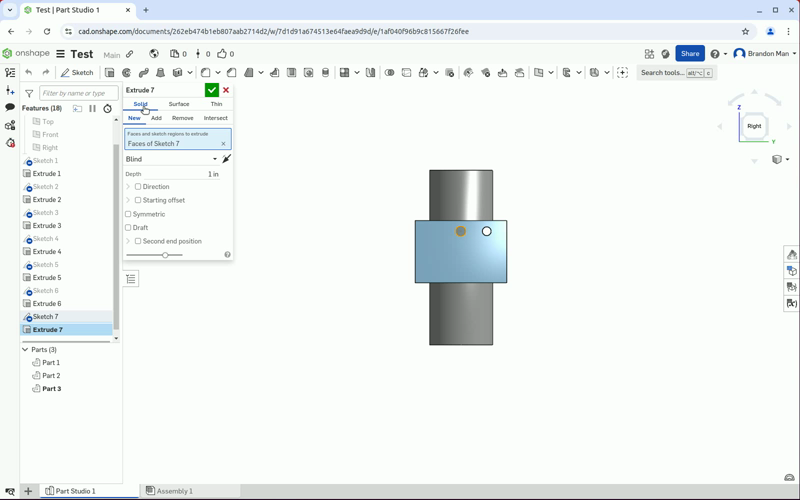
click(143, 106)
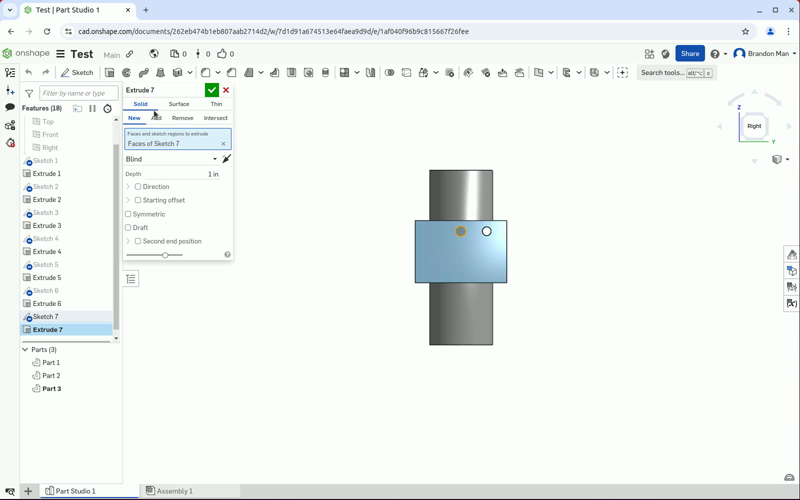
mouse_move(186, 120)
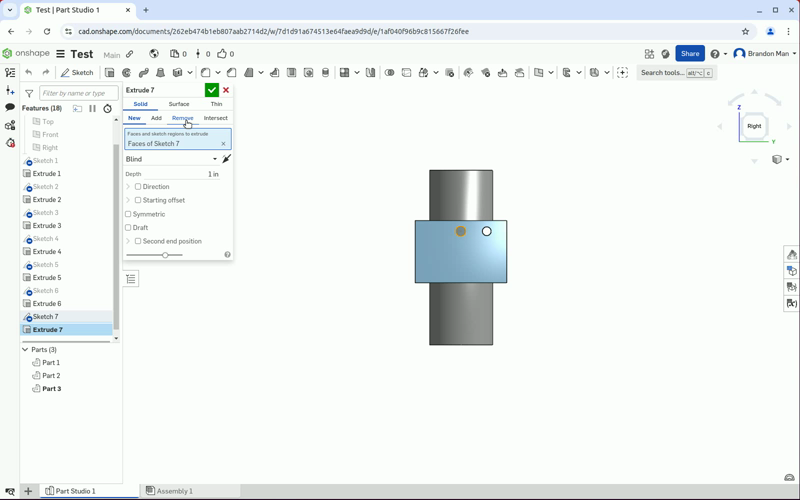
click(186, 120)
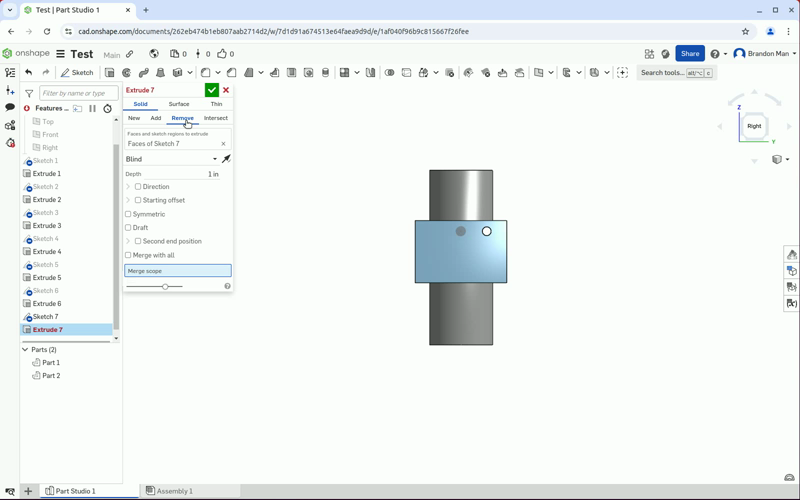
key(tab, 4)
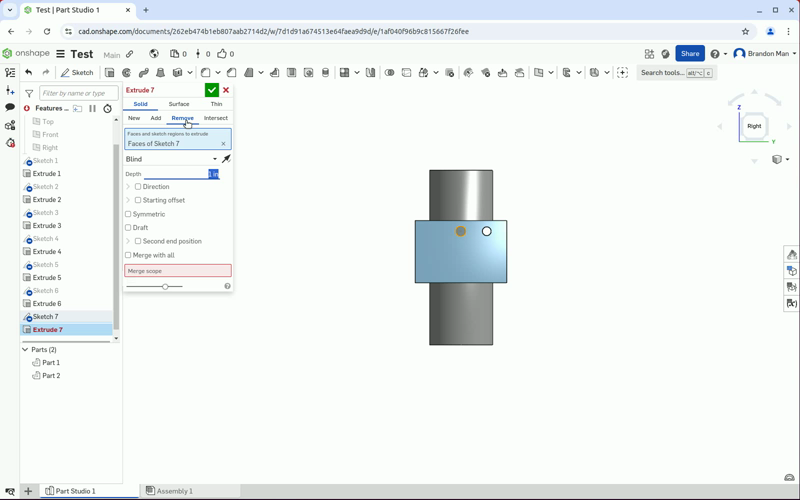
text(-11.073)
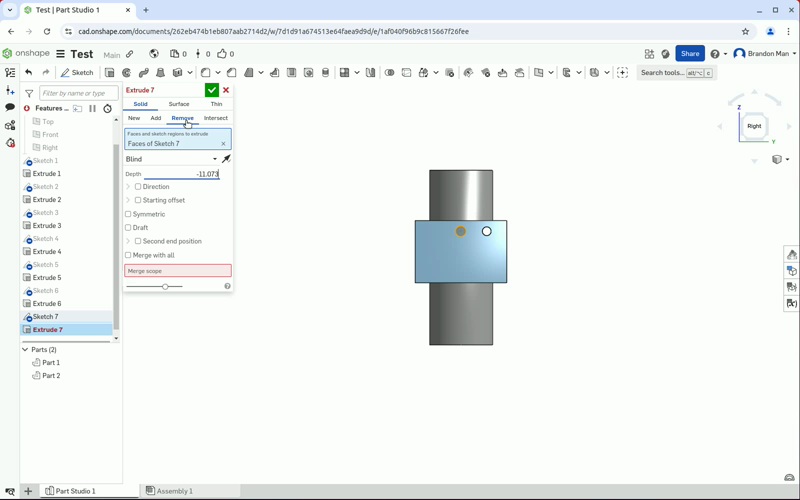
key(tab, 3)
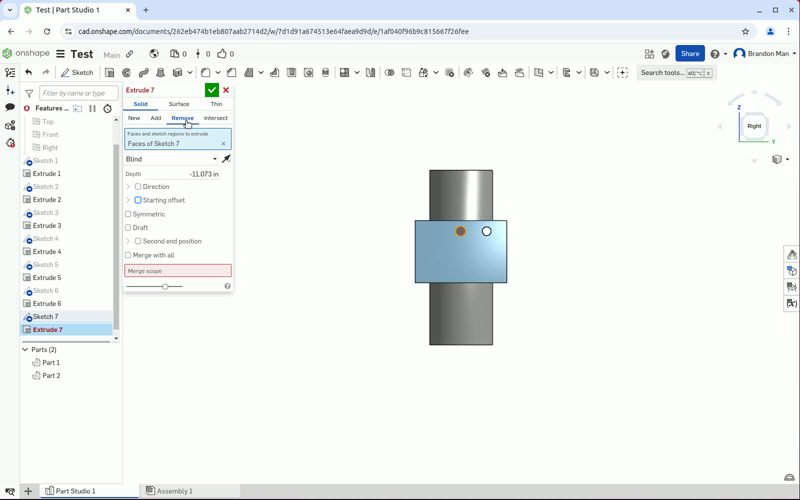
key(tab, 2)
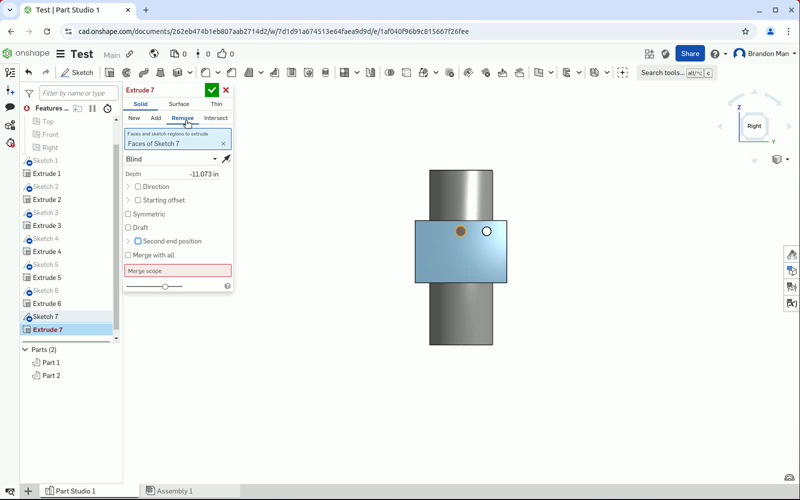
key(space)
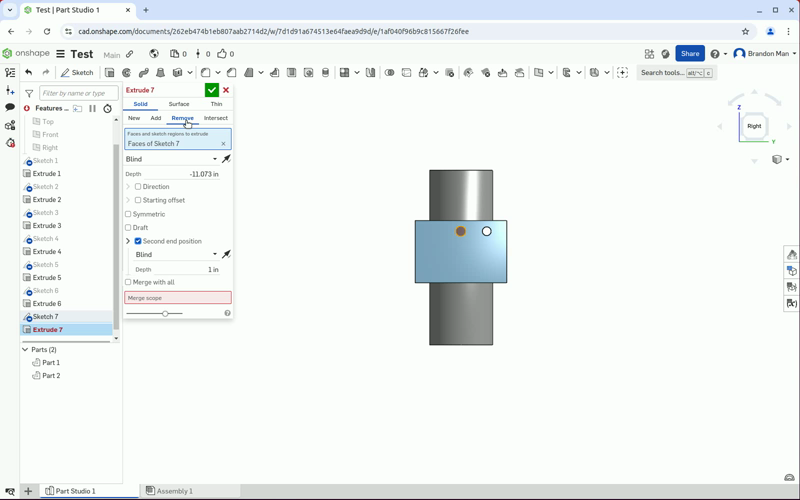
key(tab, 3)
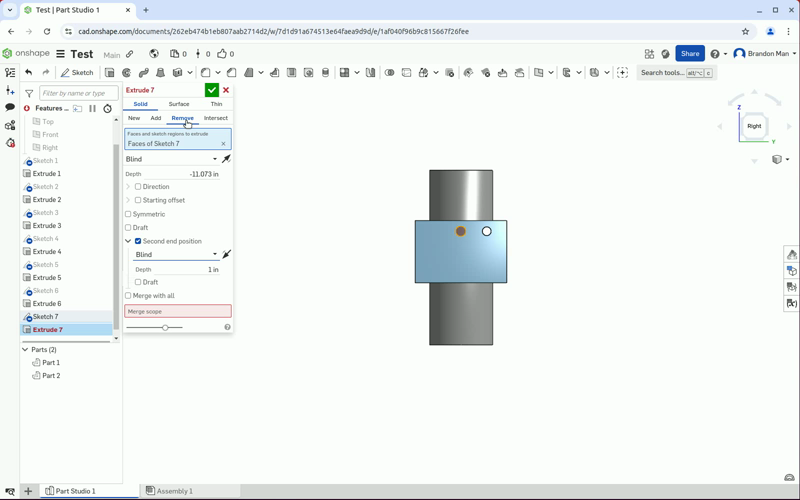
text(7.703)
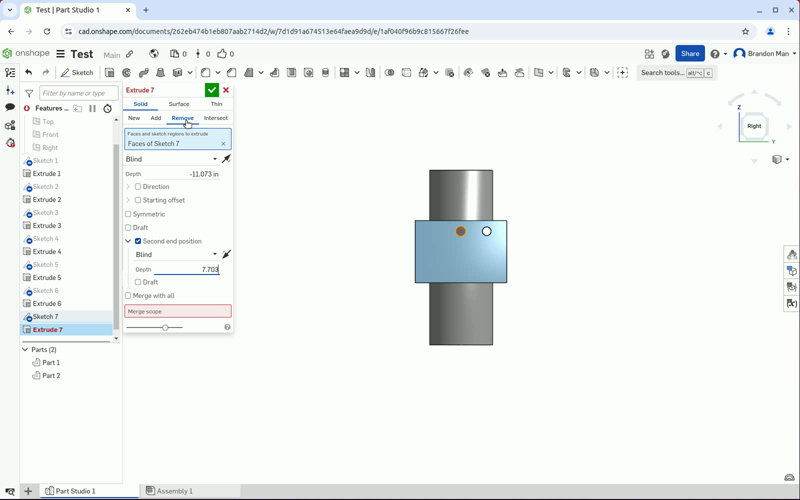
key(tab, 2)
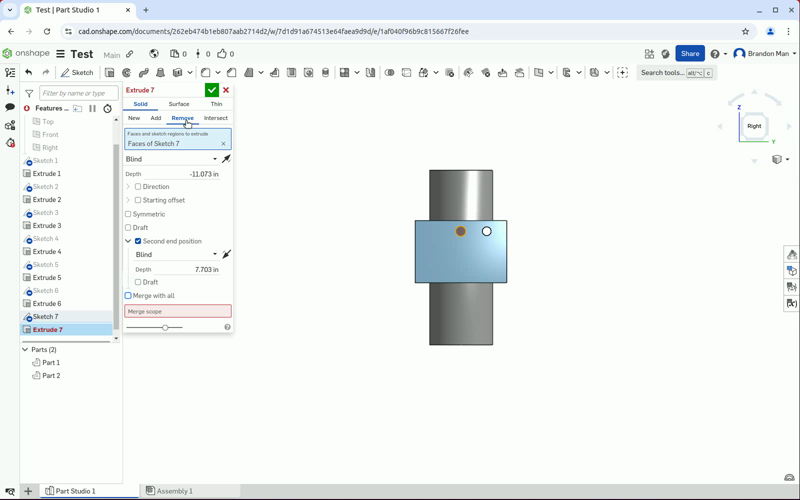
key(space)
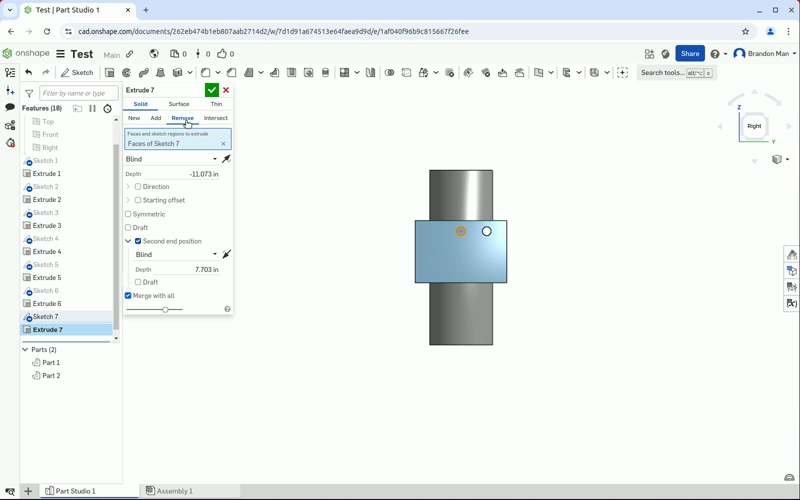
key(enter)
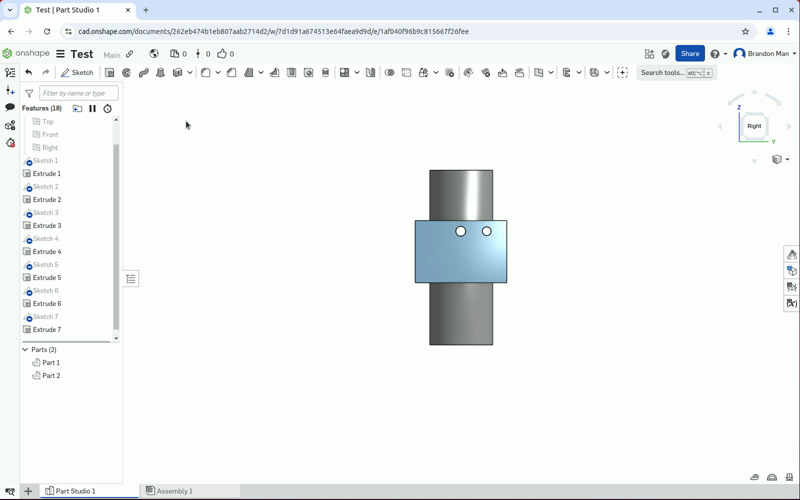
key(shift+h)
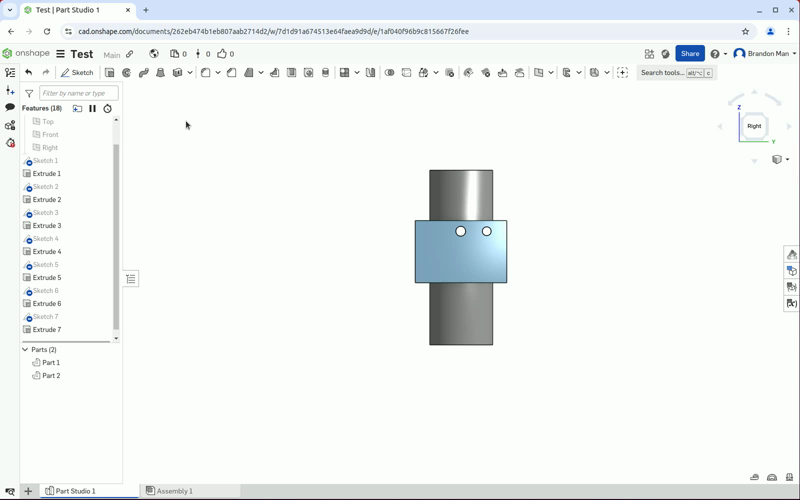
key(shift+h)
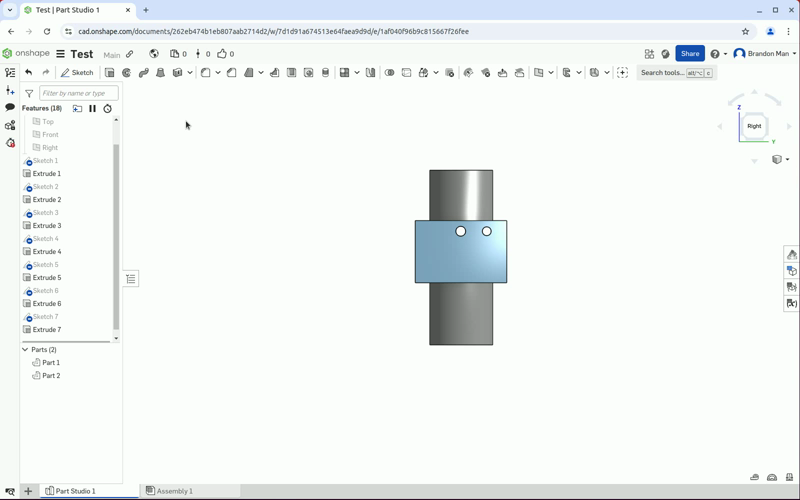
mouse_move(69, 163)
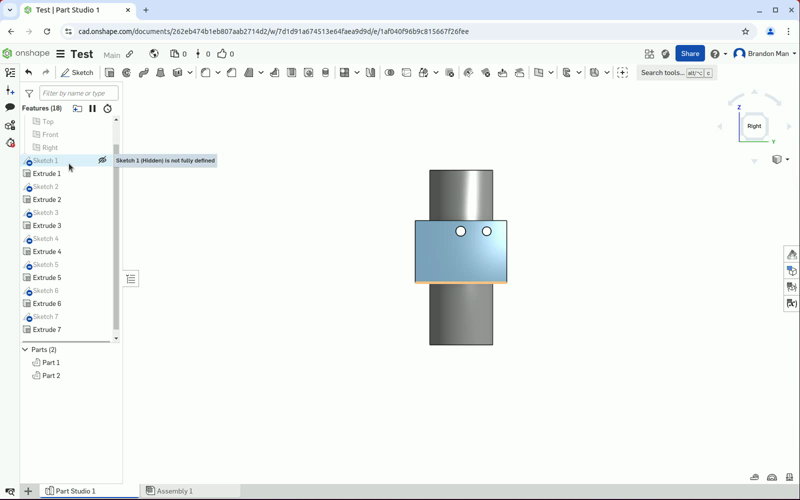
click(69, 163)
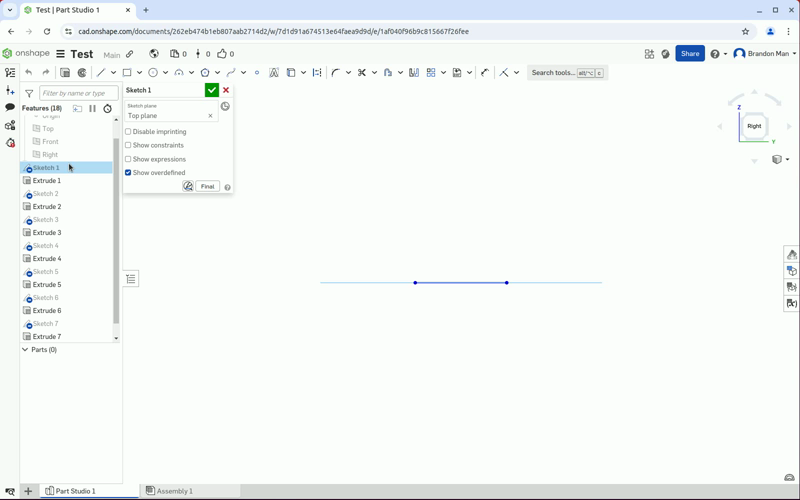
mouse_move(229, 92)
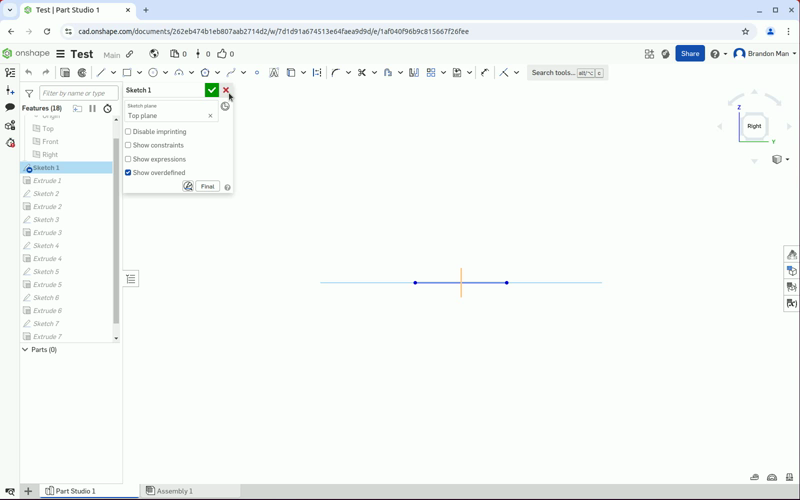
click(229, 92)
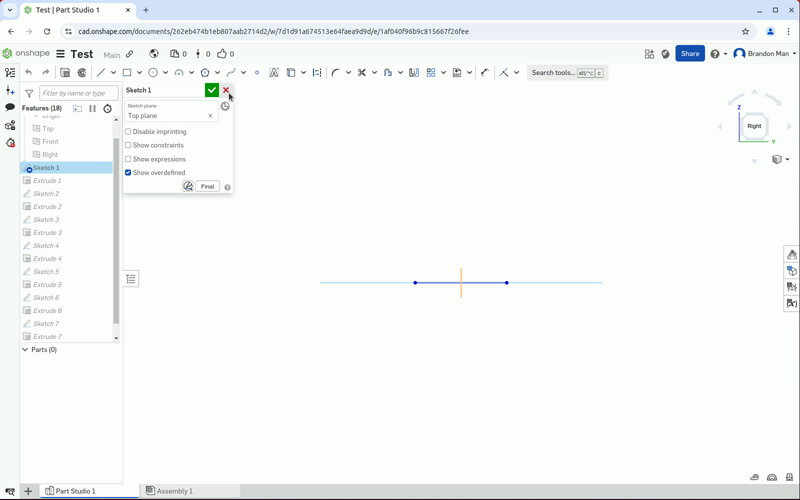
key(shift+s)
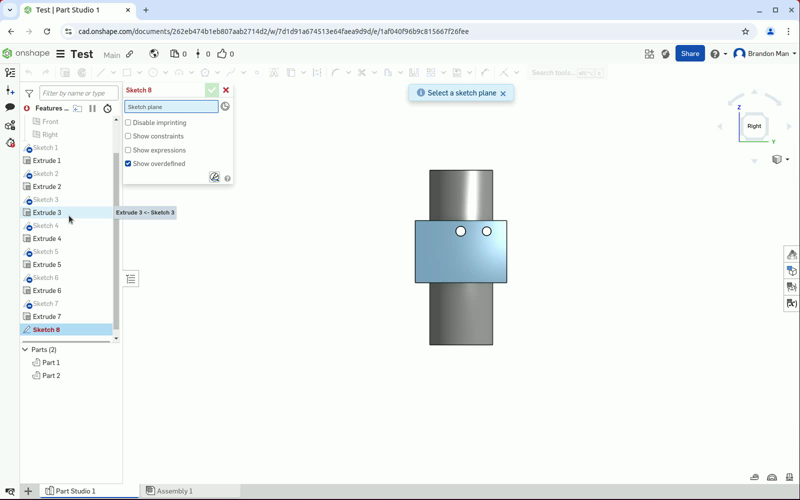
scroll(3)
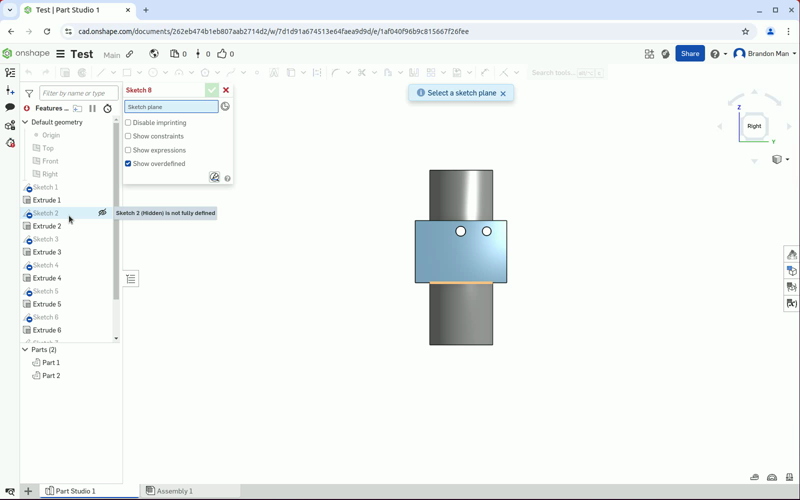
mouse_move(69, 176)
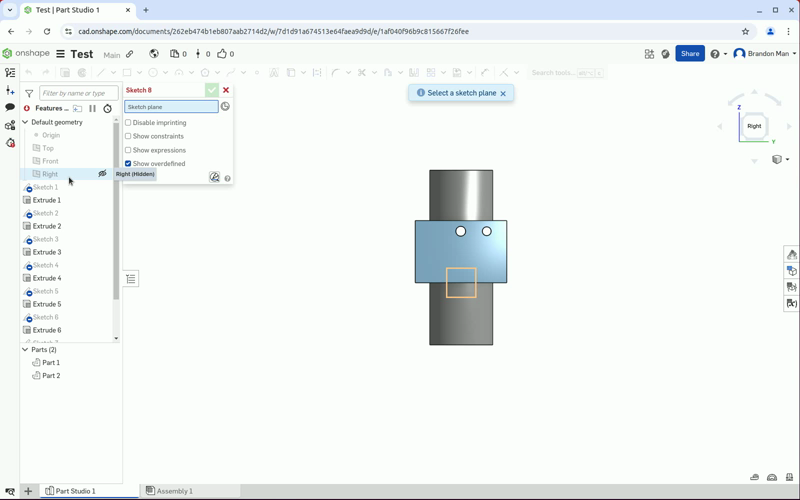
click(69, 176)
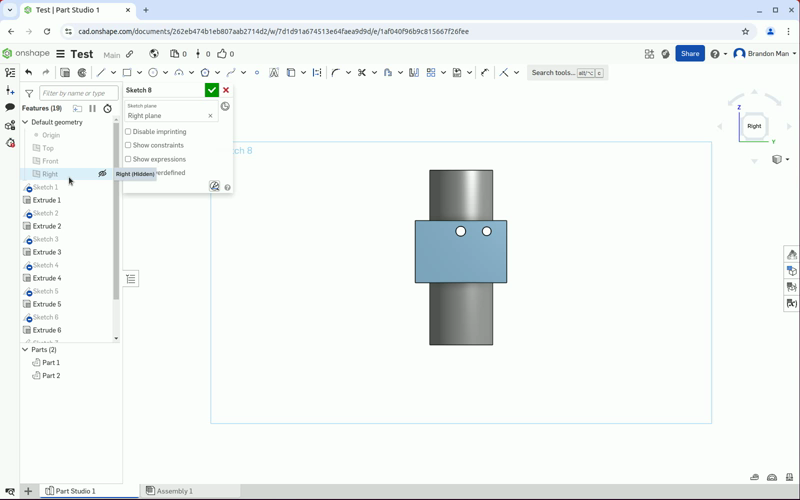
mouse_move(73, 352)
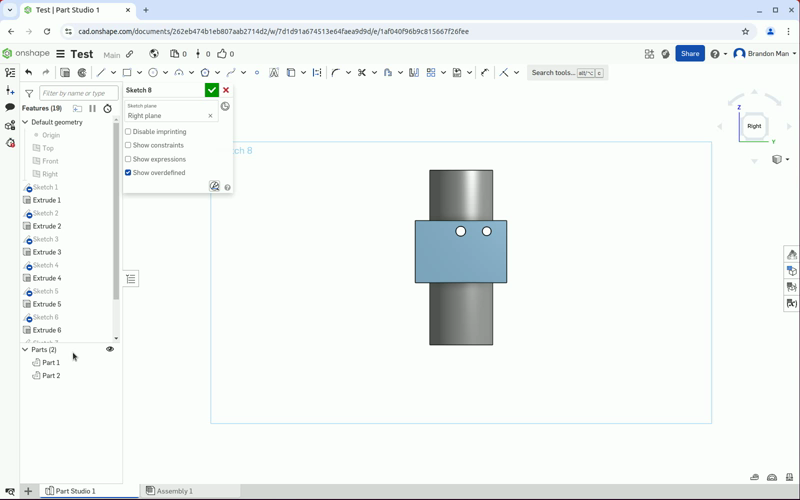
key(y)
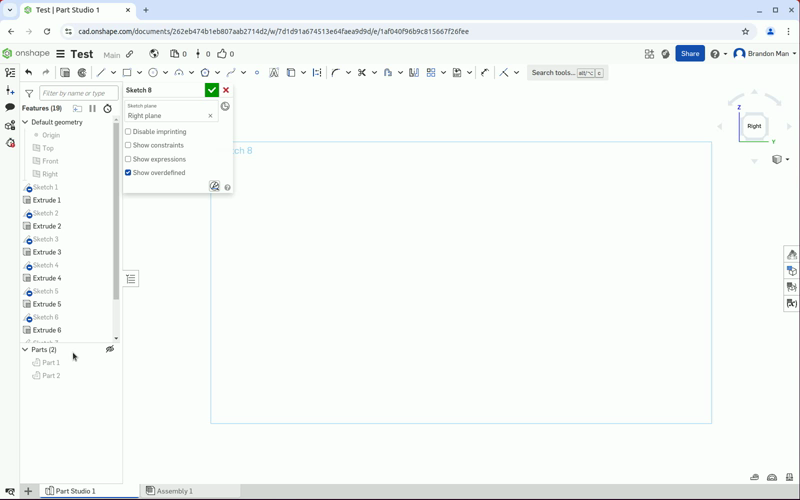
key(c)
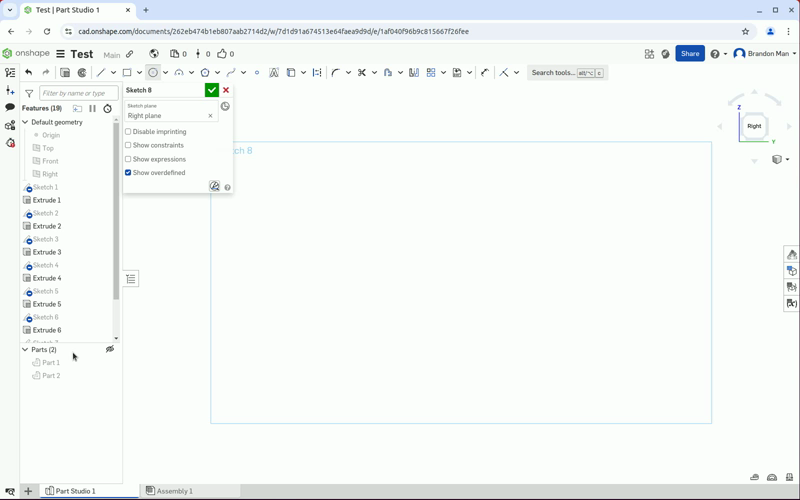
key_down(shift)
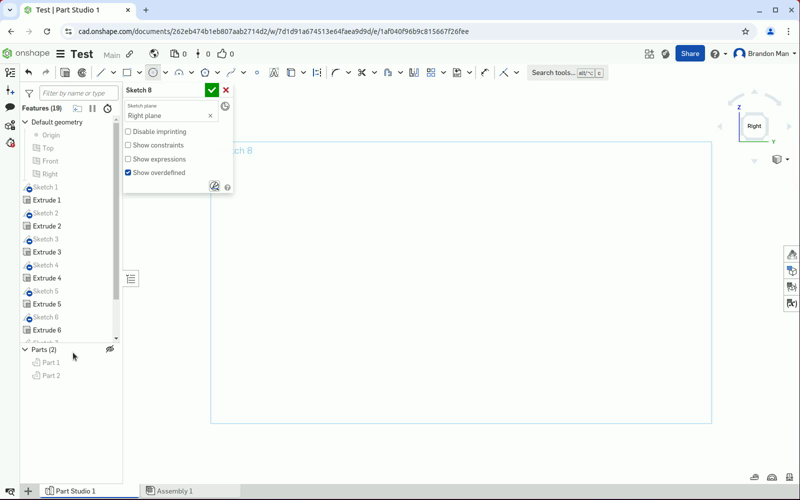
mouse_move(436, 231)
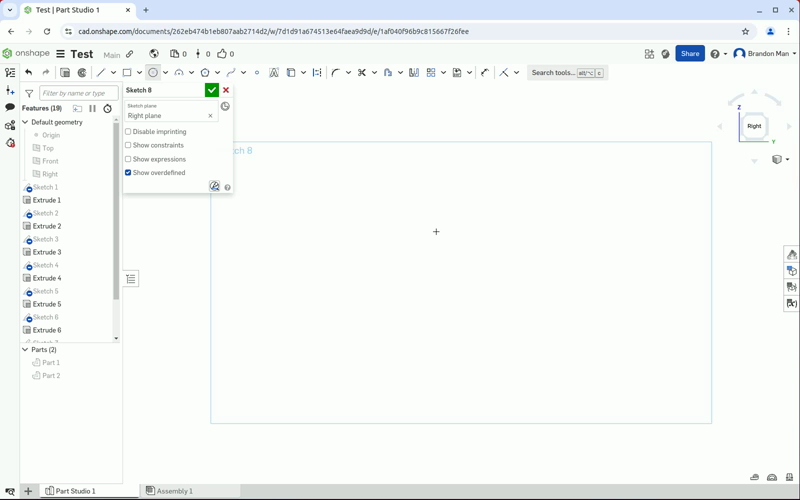
click(436, 231)
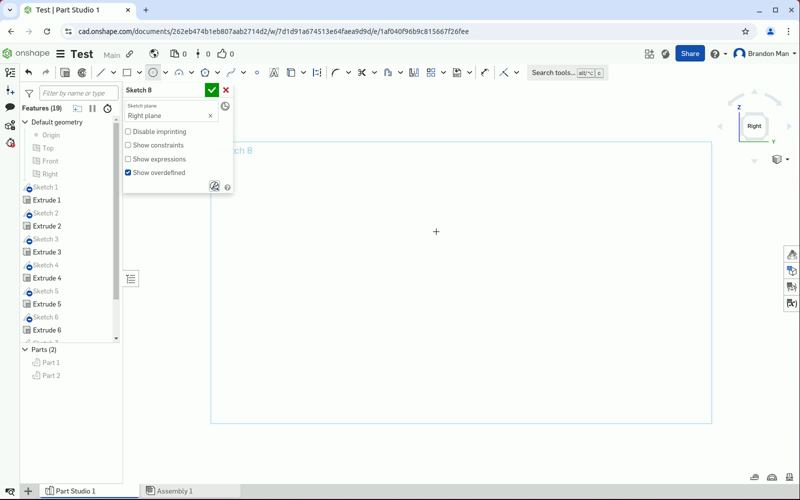
key_up(shift)
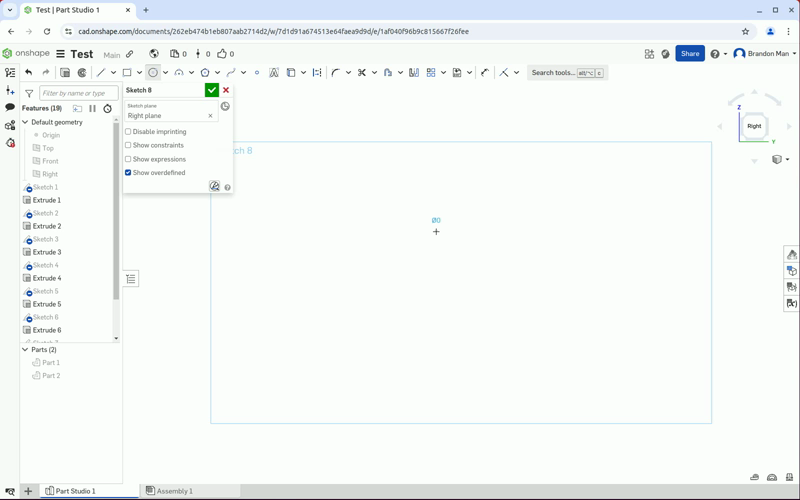
mouse_move(440, 231)
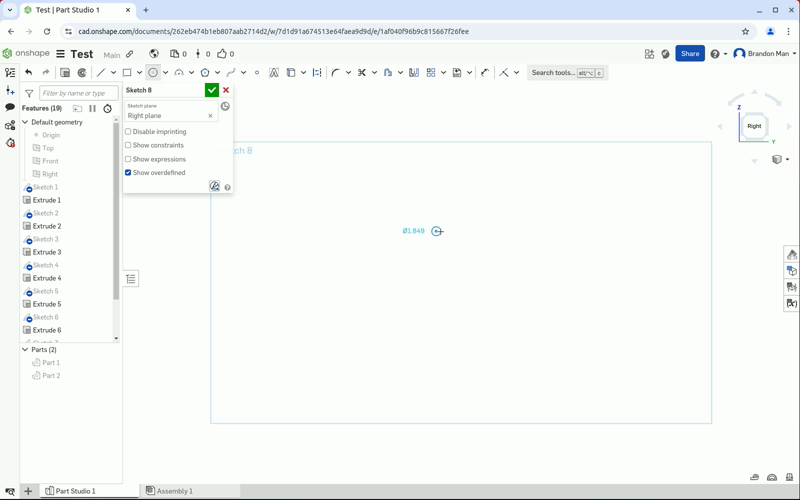
click(440, 231)
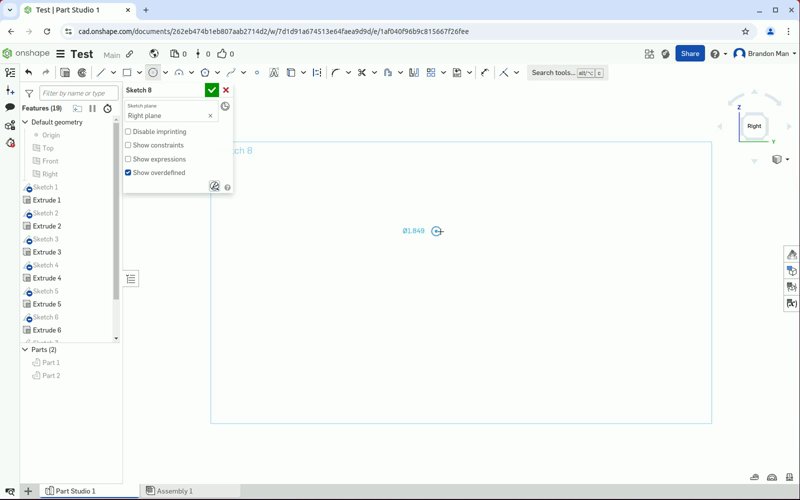
key(esc)
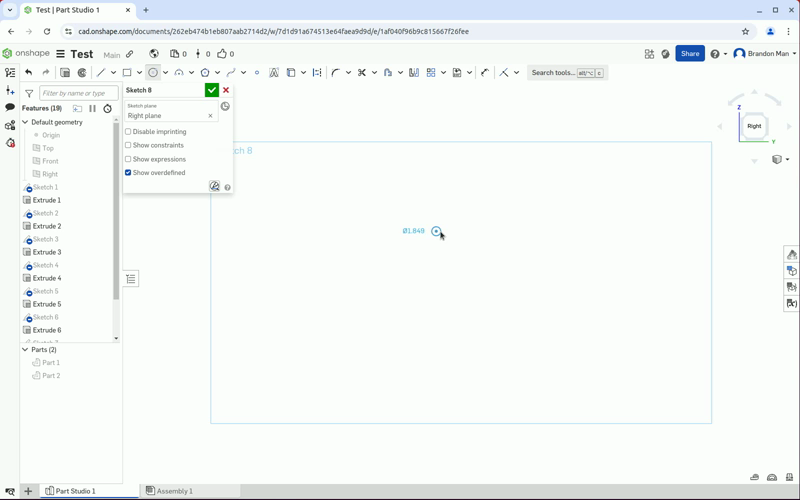
mouse_move(434, 231)
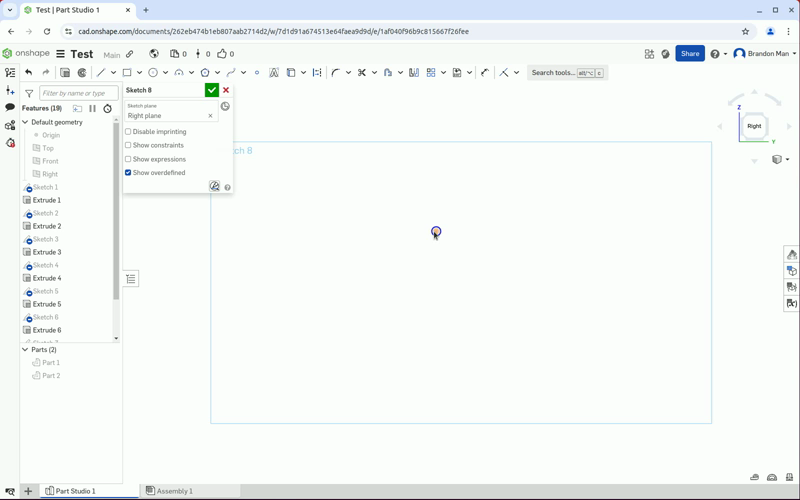
scroll(6)
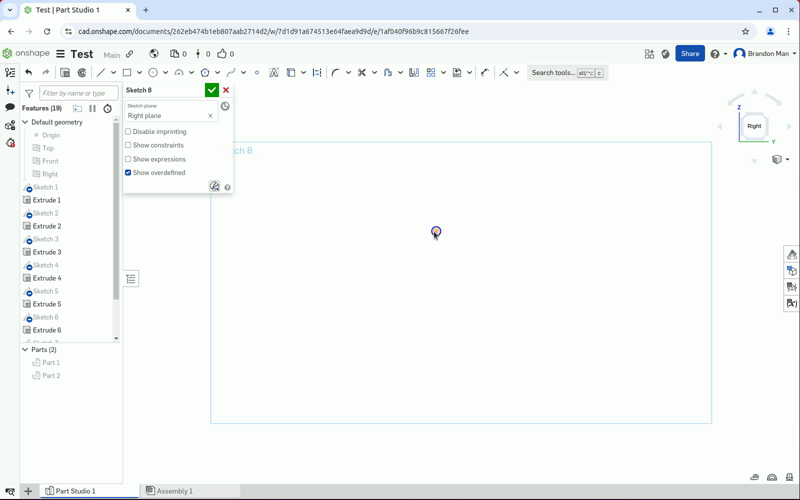
scroll(6)
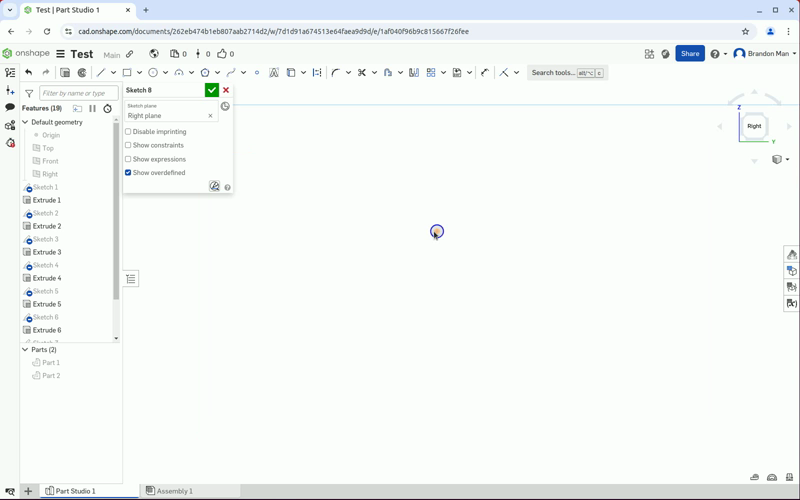
scroll(6)
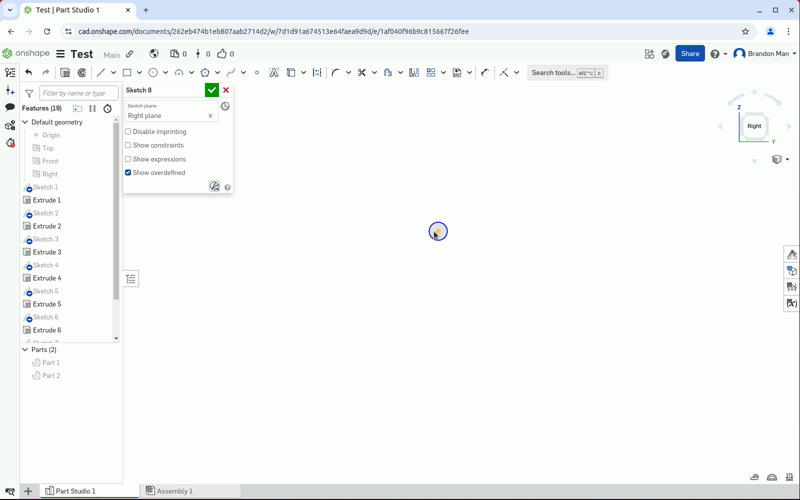
scroll(6)
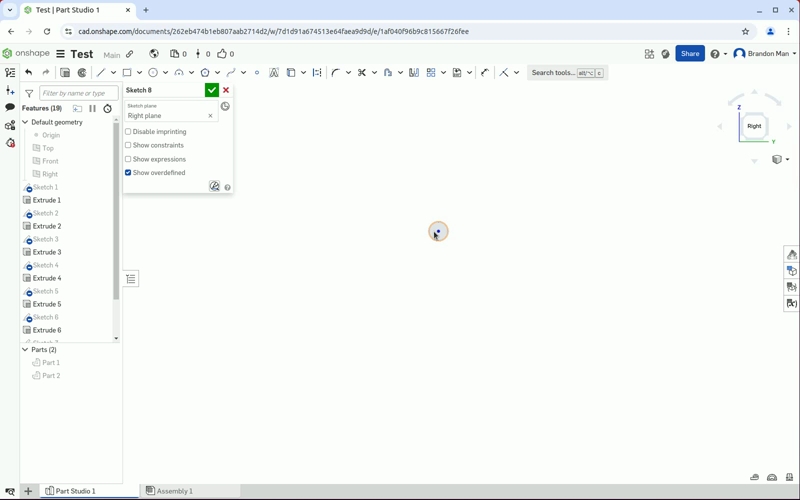
scroll(6)
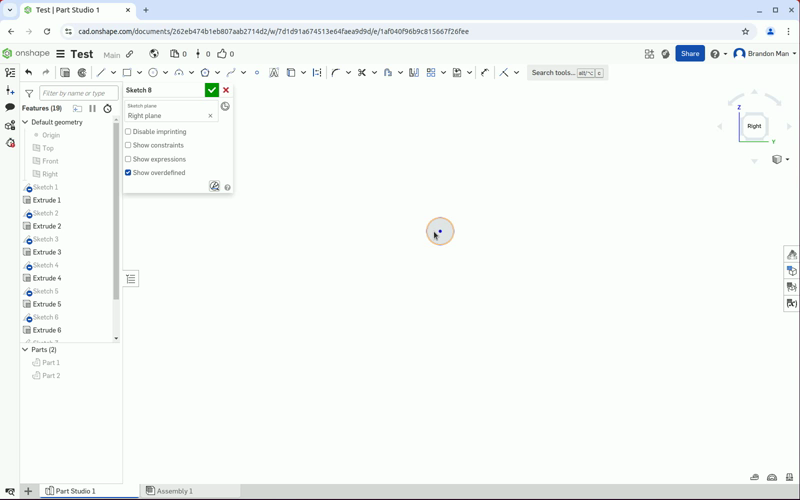
scroll(6)
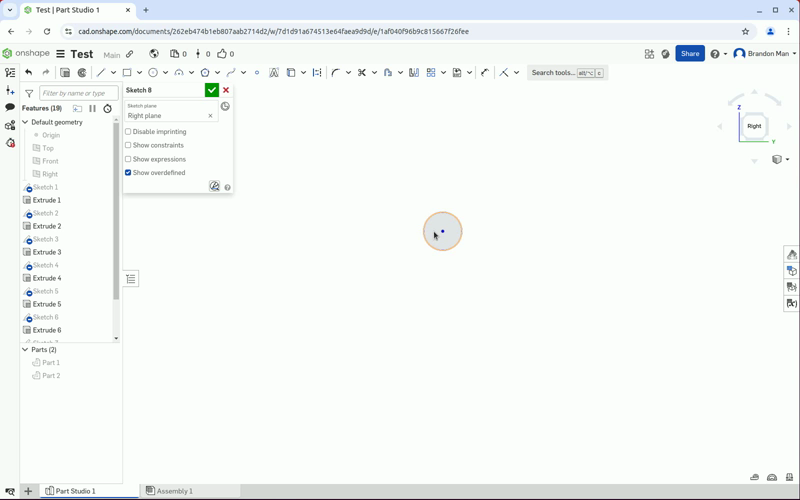
scroll(6)
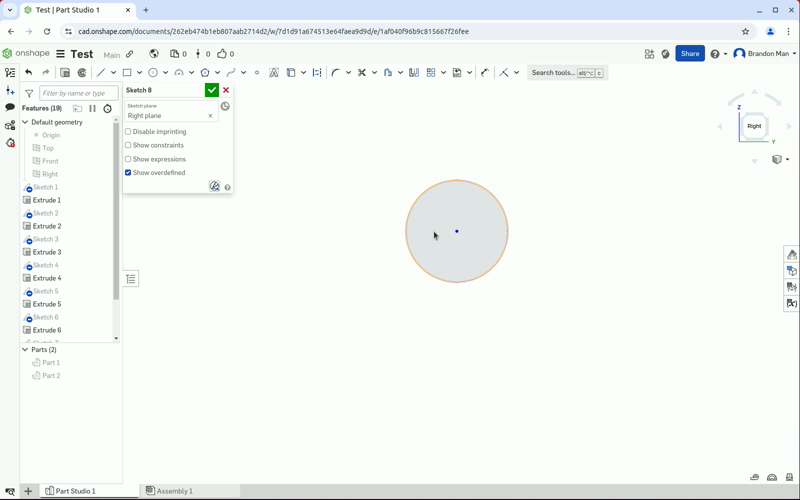
click(434, 231)
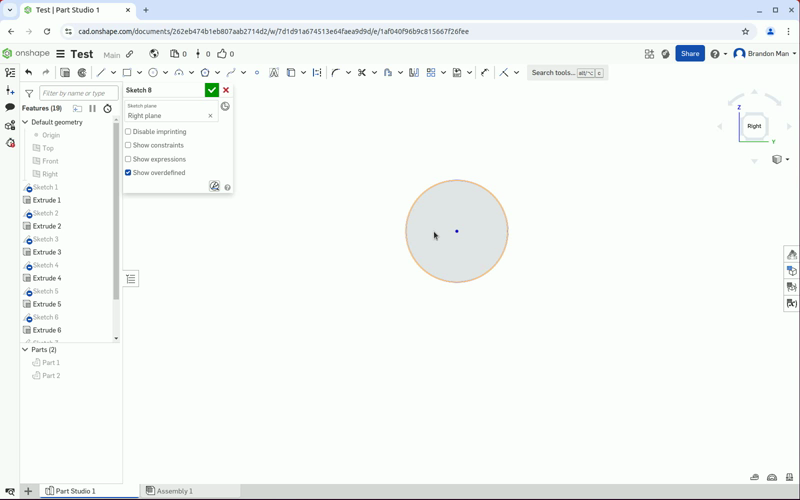
scroll(-6)
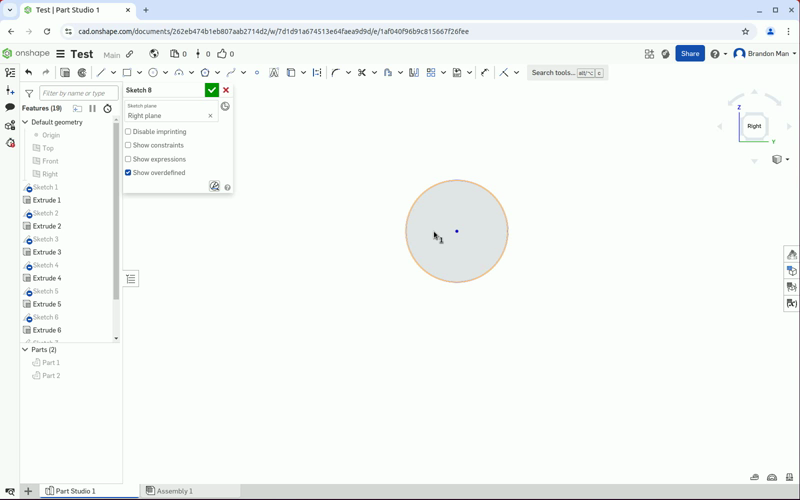
scroll(-6)
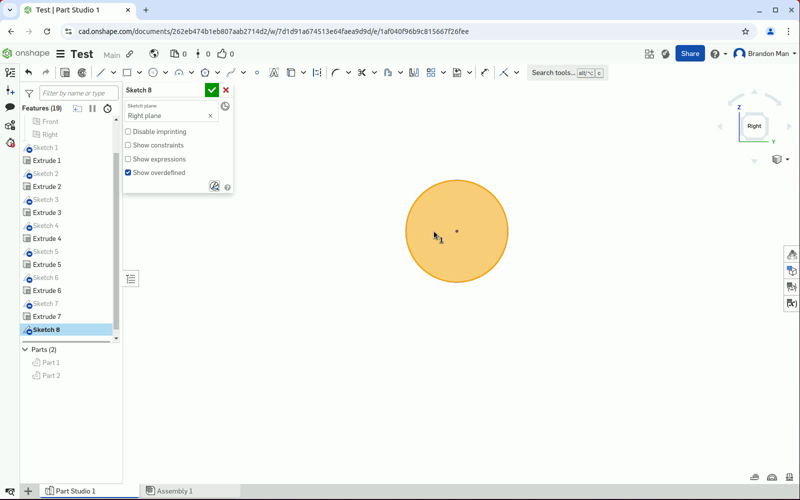
scroll(-6)
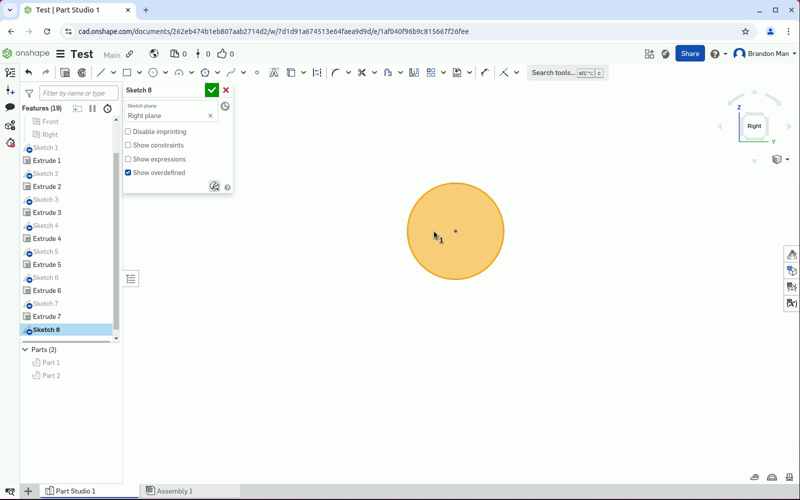
scroll(-6)
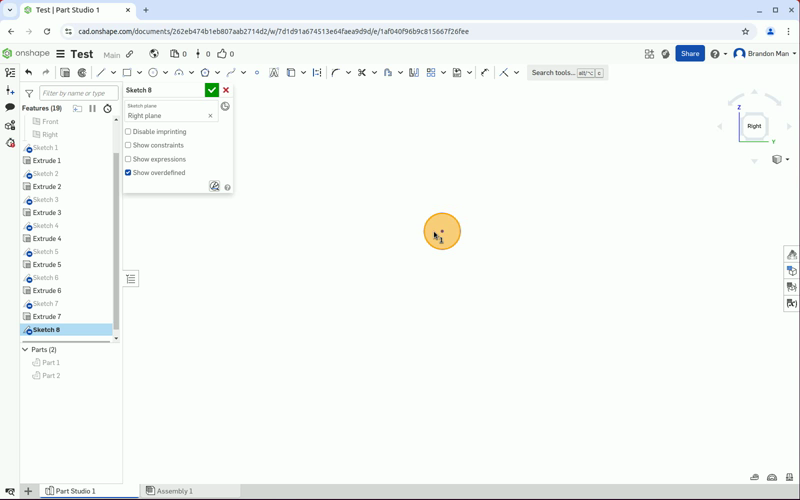
scroll(-6)
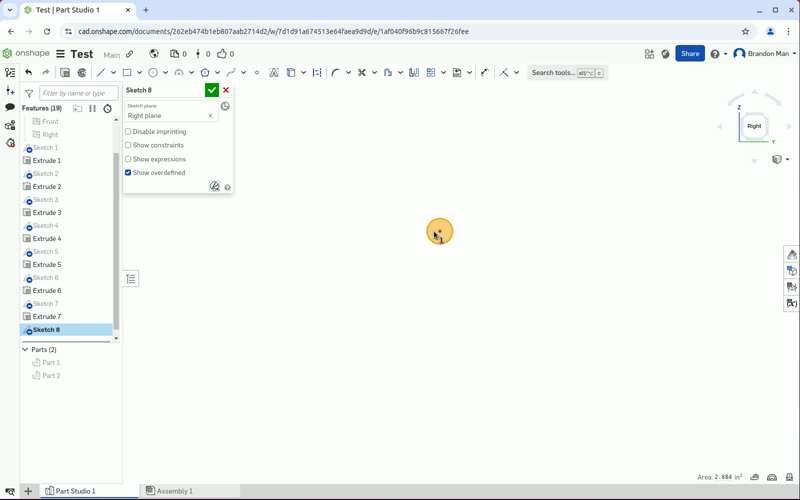
scroll(-6)
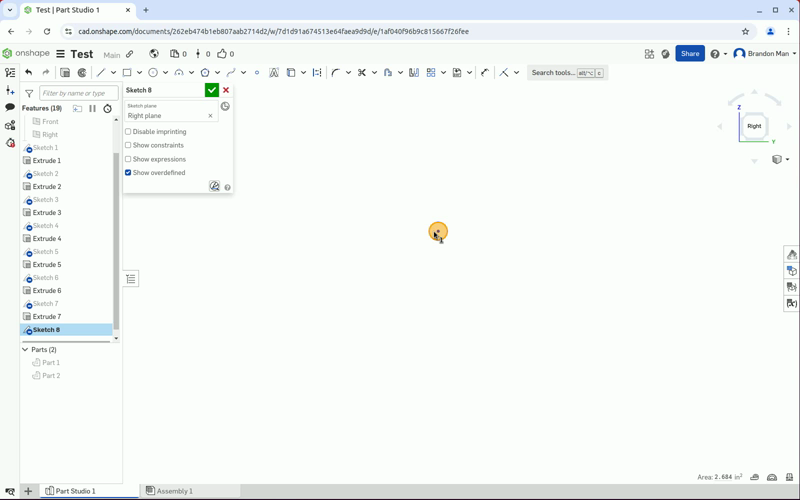
scroll(-6)
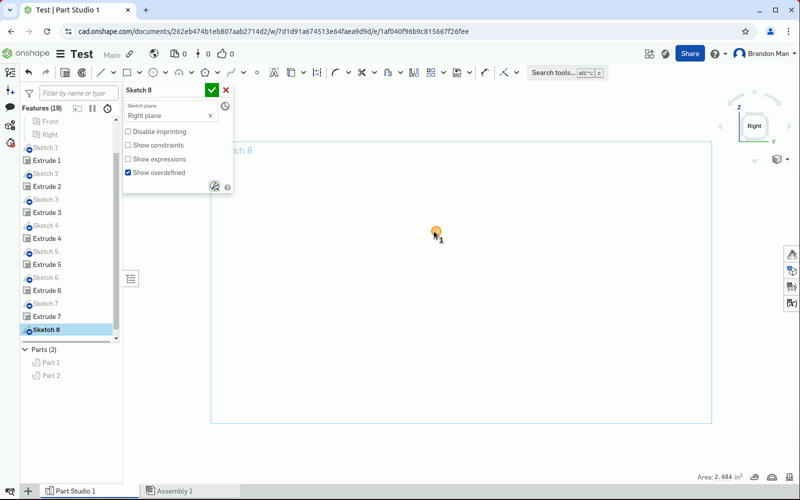
mouse_move(73, 352)
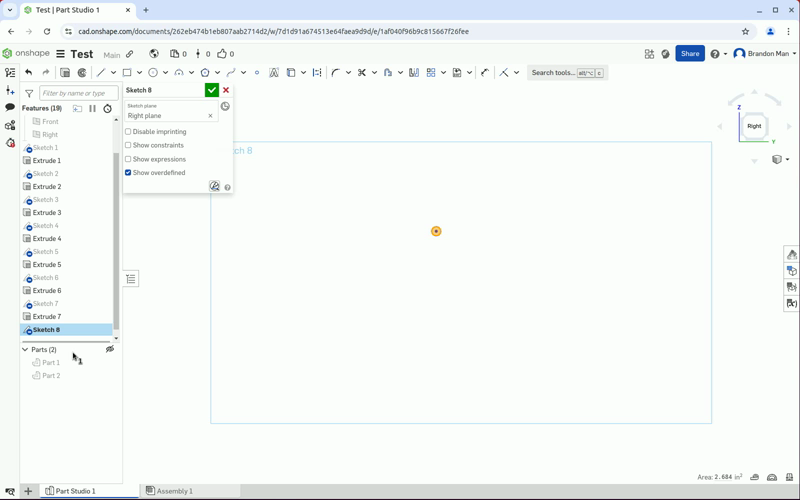
key(shift+y)
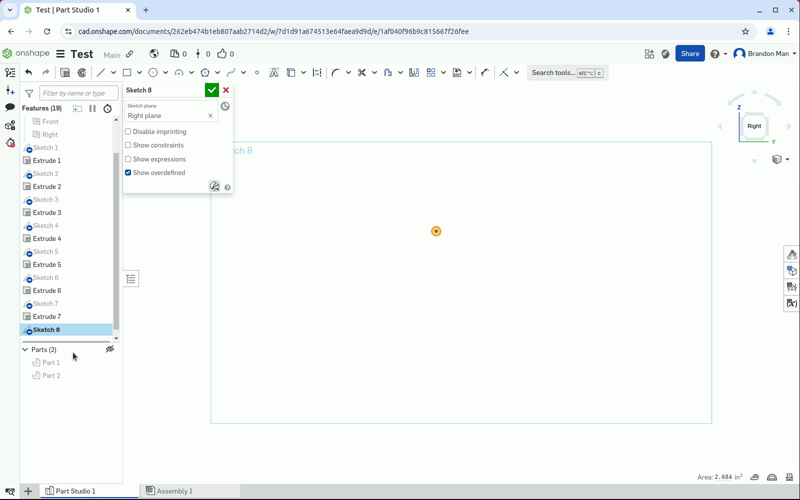
key(shift+e)
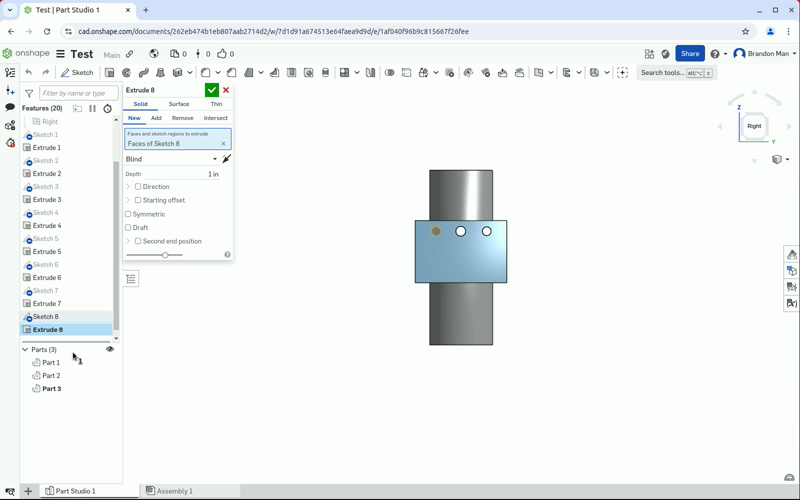
mouse_move(143, 106)
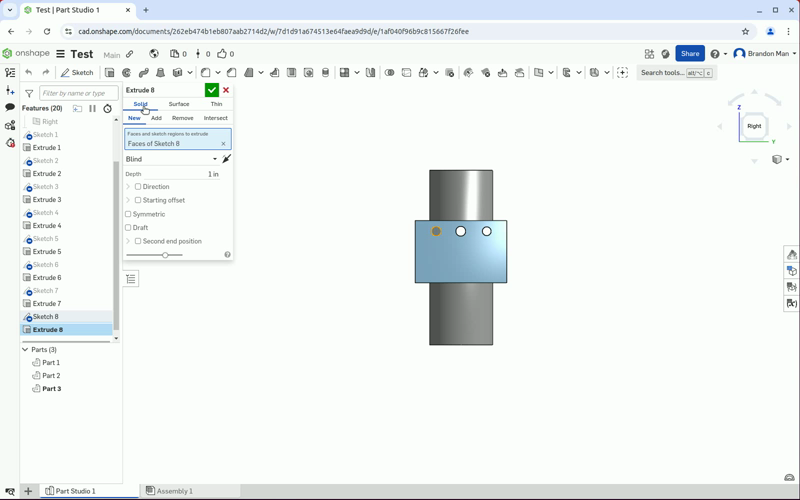
click(143, 106)
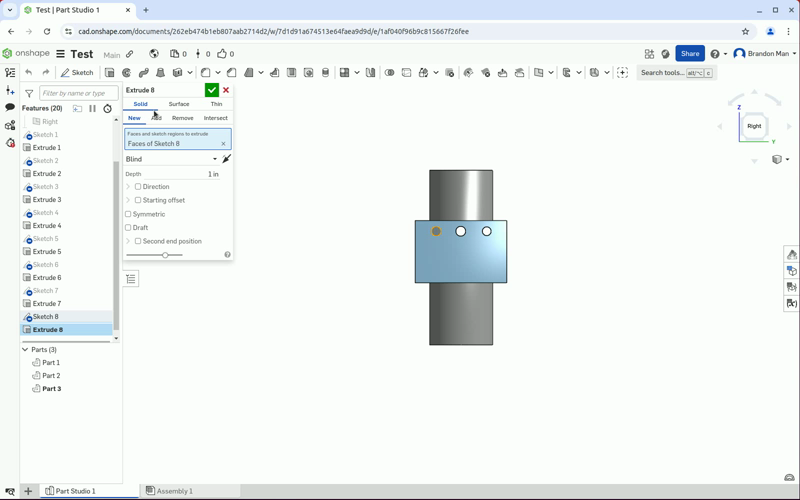
mouse_move(186, 120)
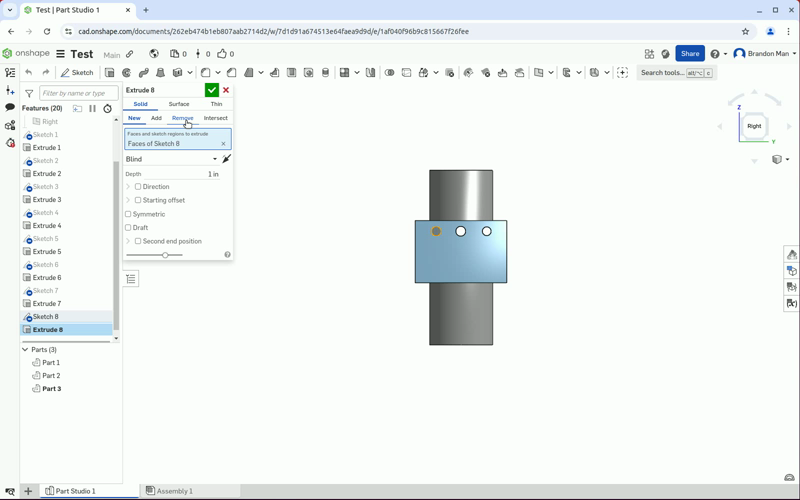
click(186, 120)
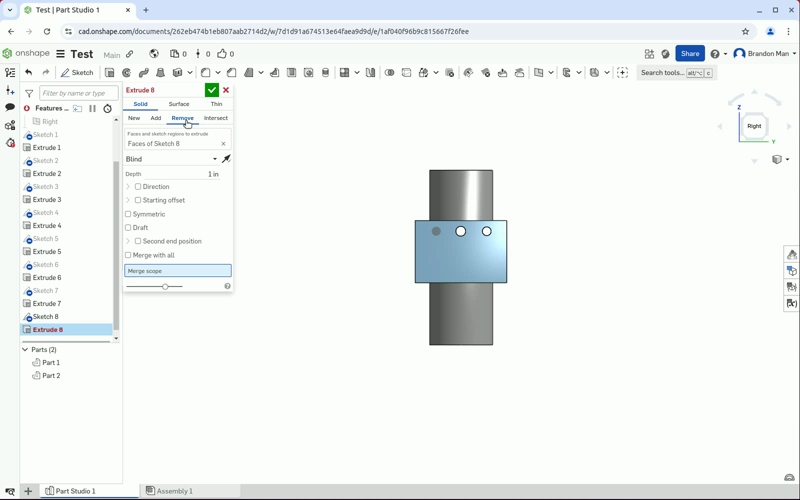
key(tab, 4)
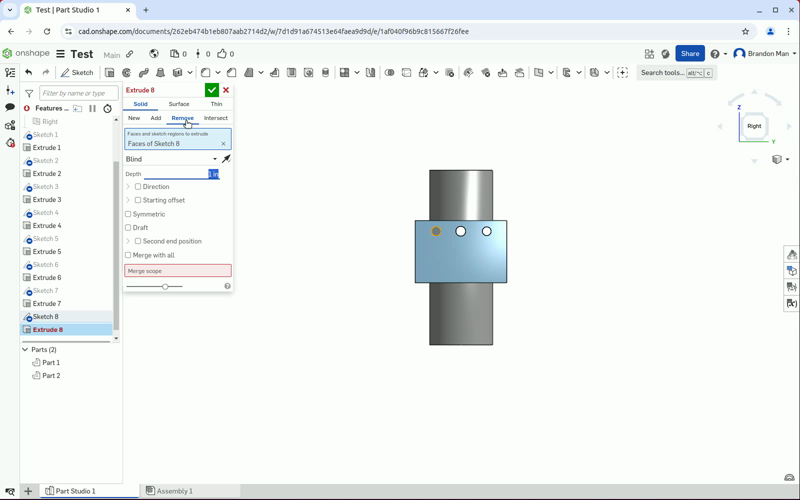
text(-11.073)
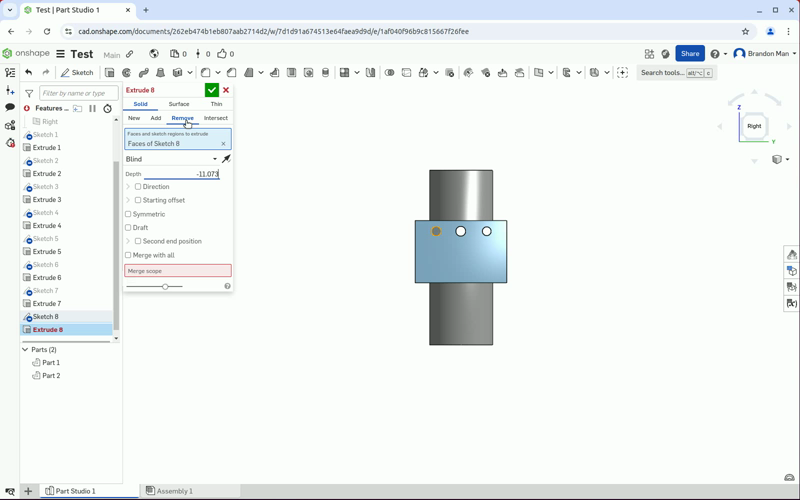
key(tab, 3)
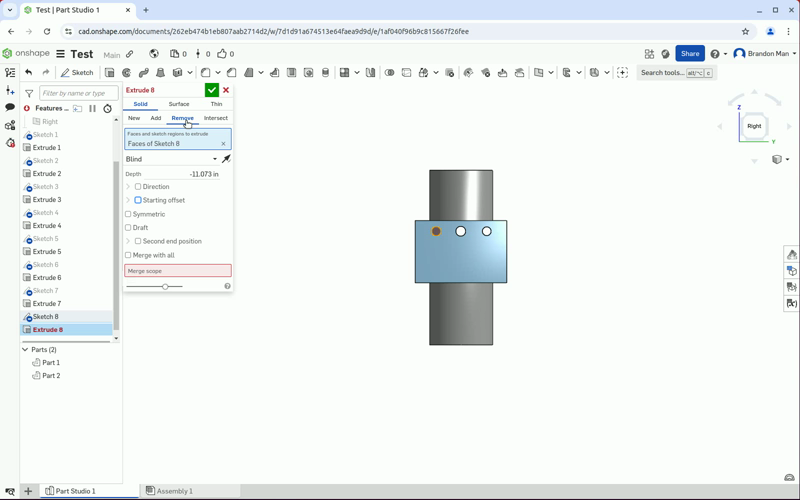
key(tab, 2)
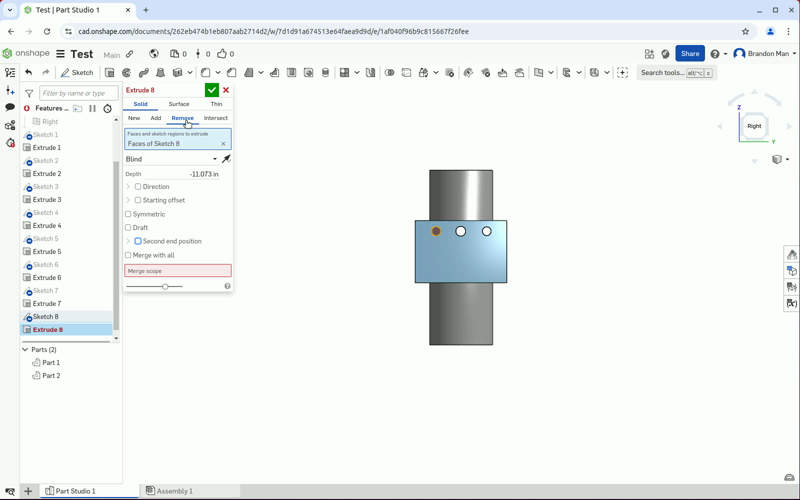
key(space)
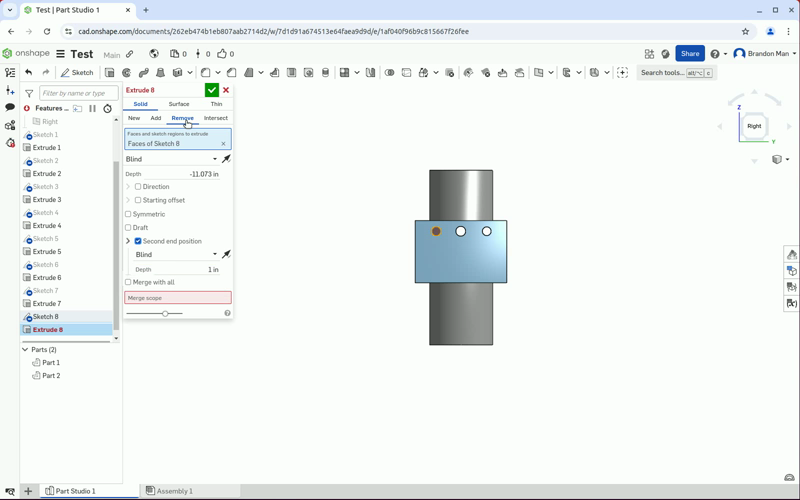
key(tab, 3)
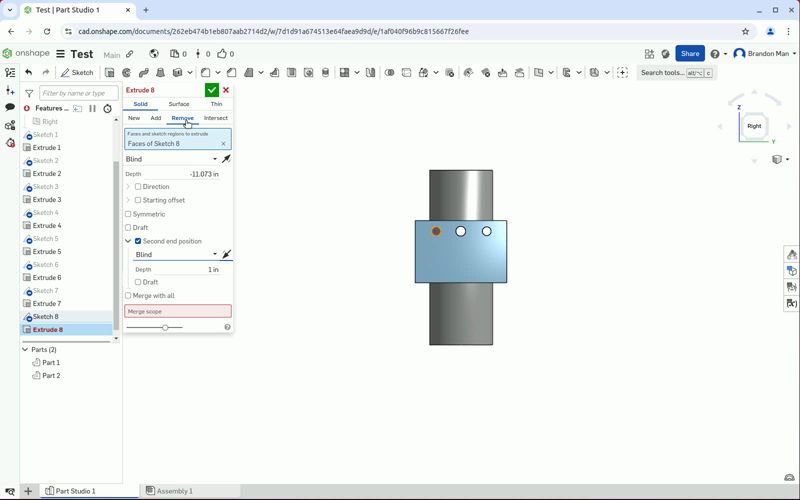
text(7.703)
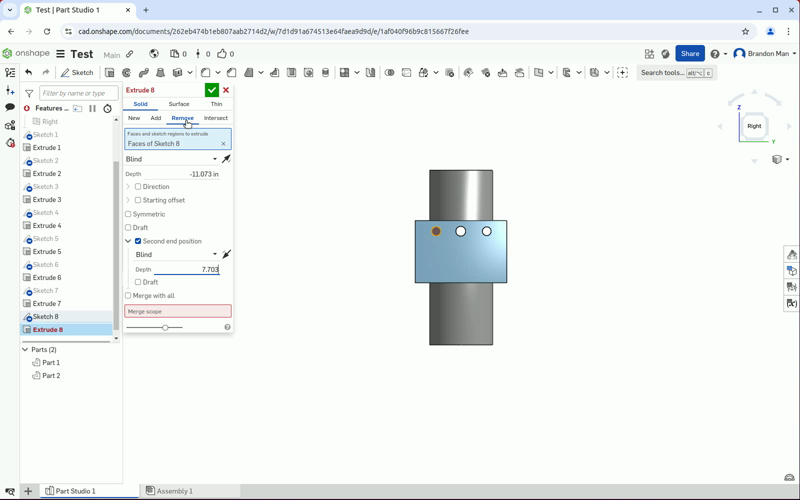
key(tab, 2)
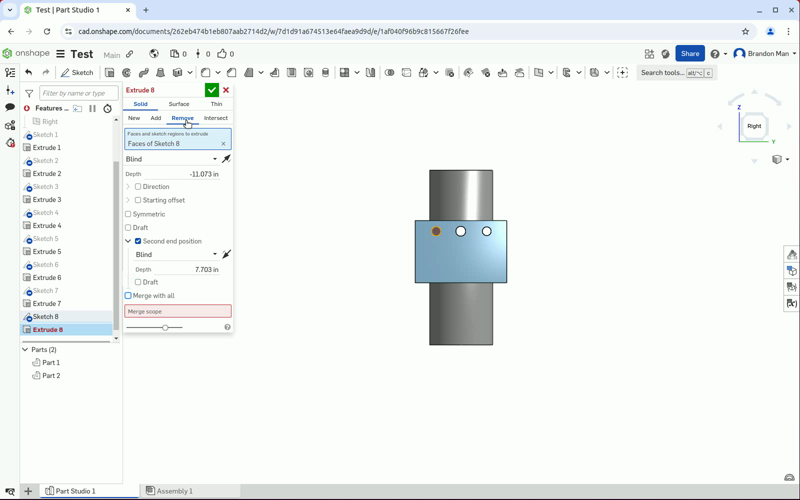
key(space)
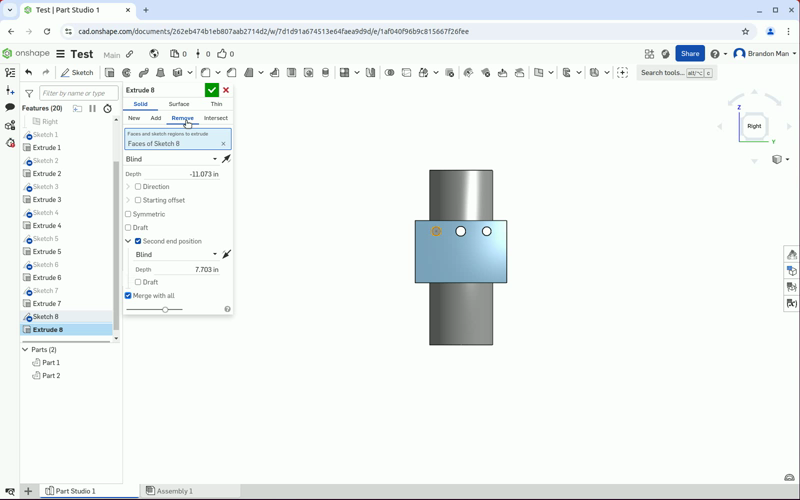
key(enter)
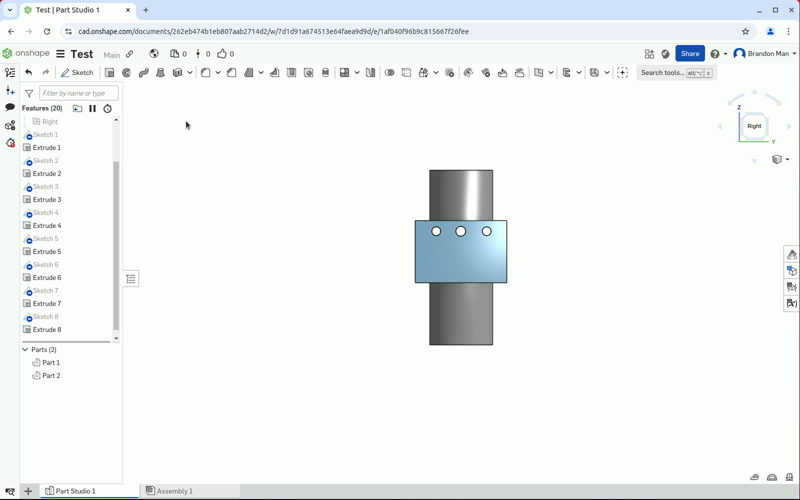
key(shift+h)
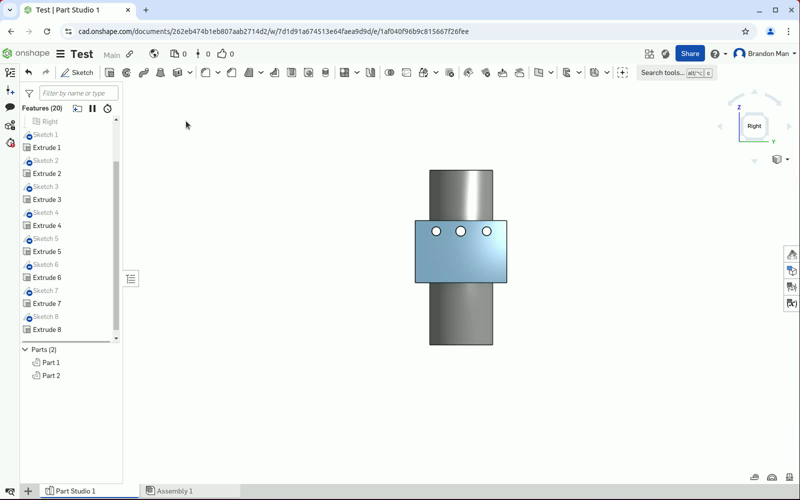
key(shift+h)
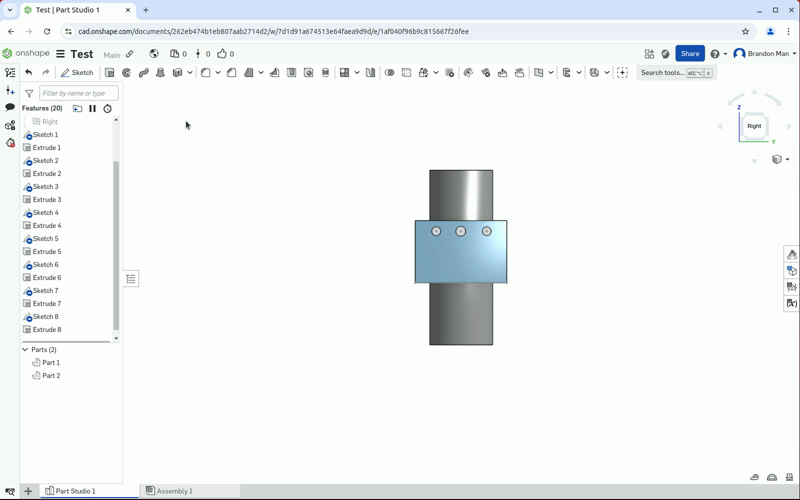
key(shift+7)
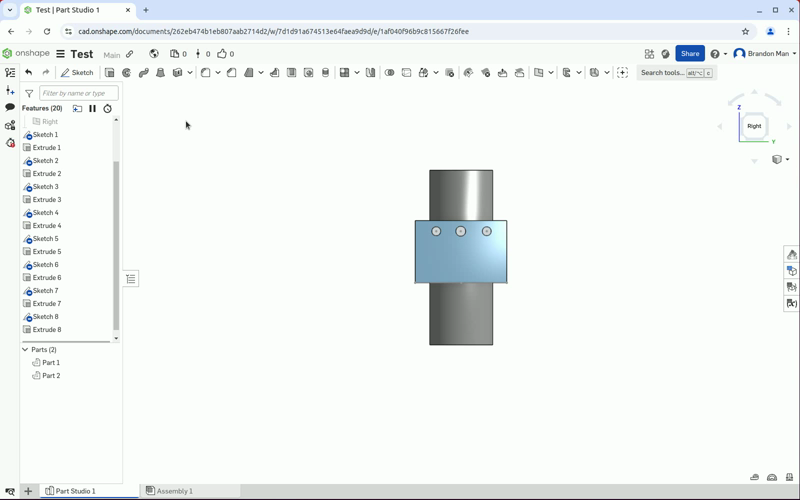
key(right, 2)
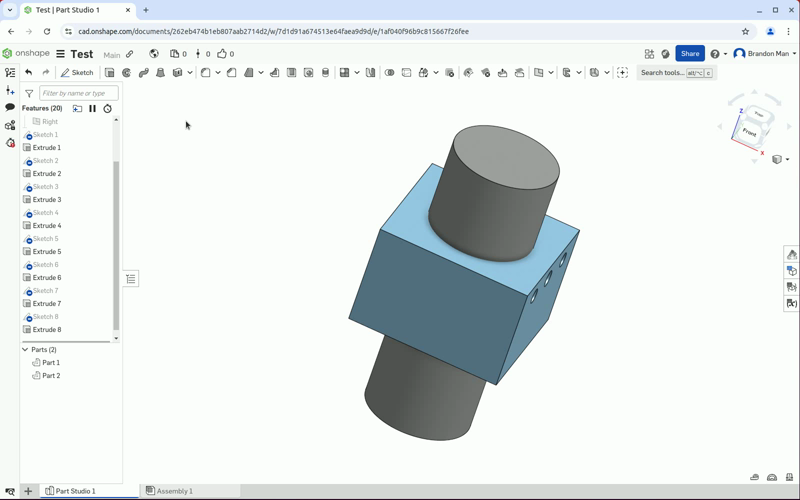
key(down, 2)
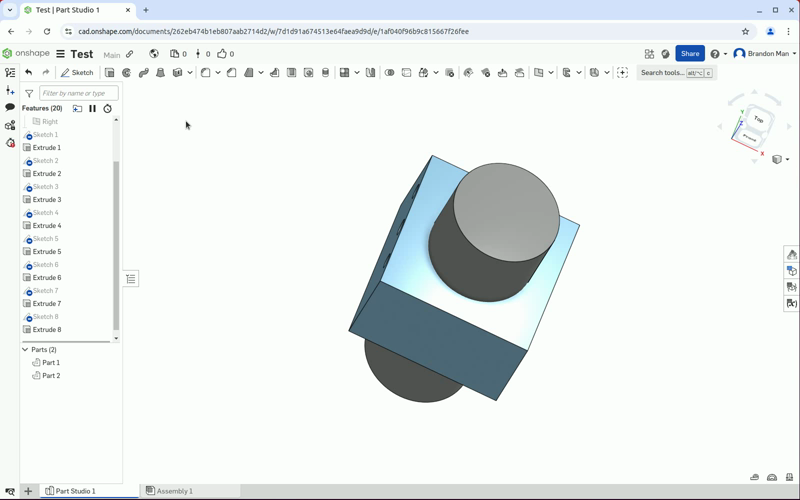
key(up, 2)
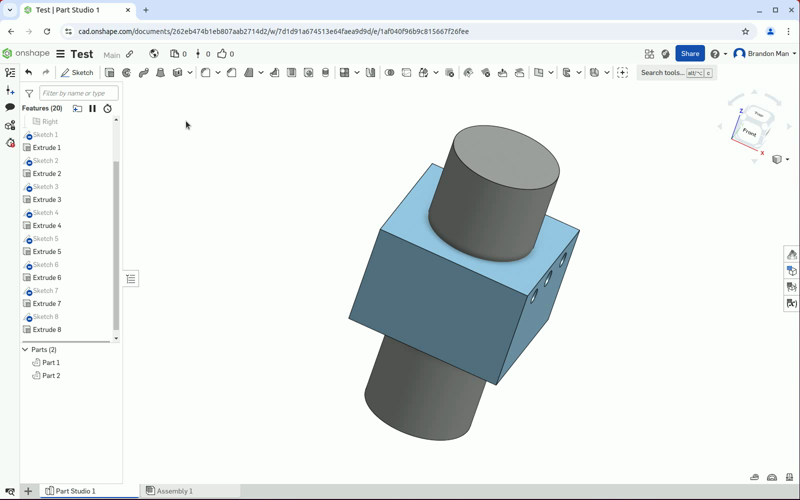
key(left, 2)
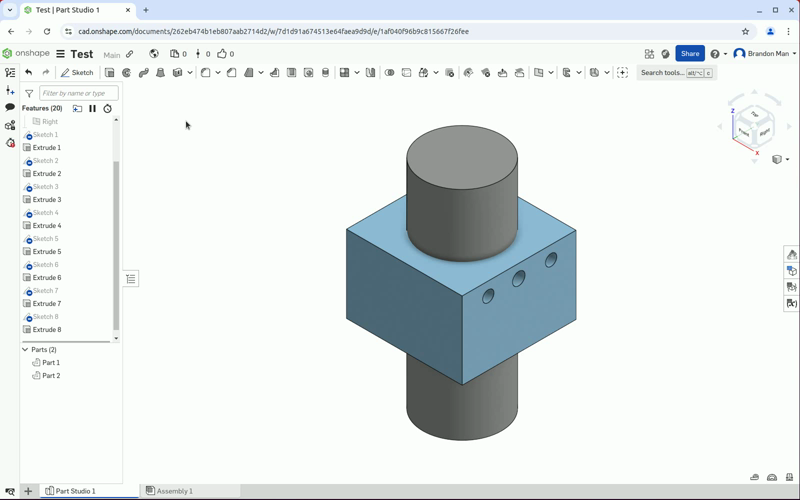
mouse_move(69, 137)
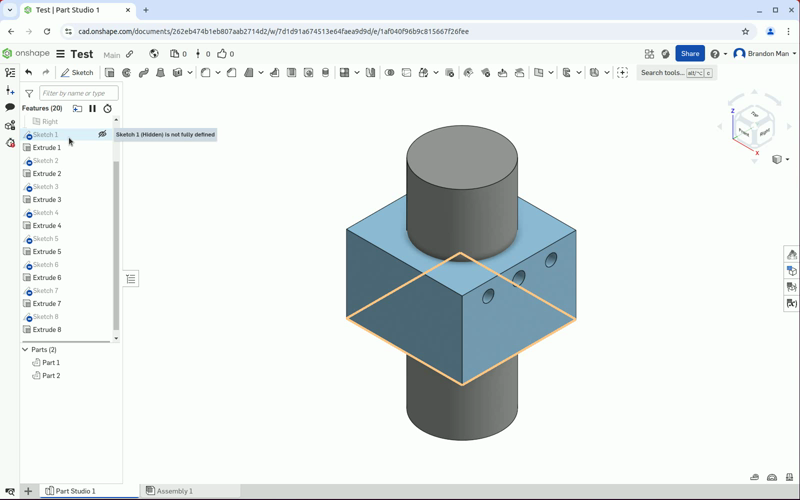
click(69, 137)